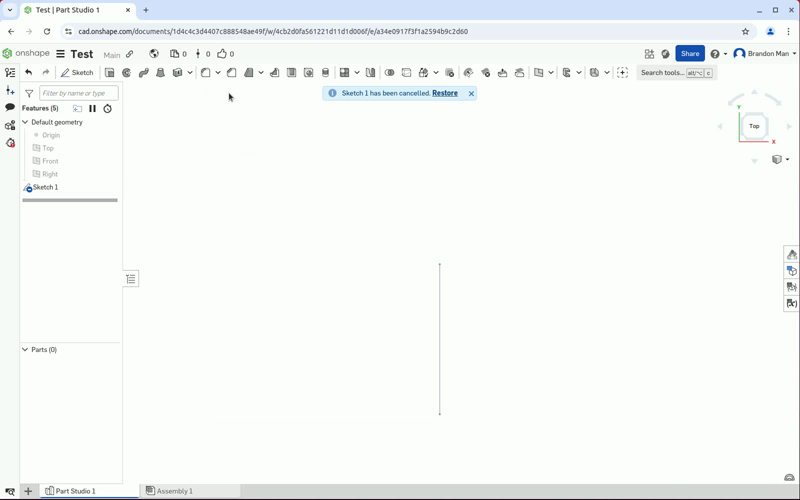
key(shift+h)
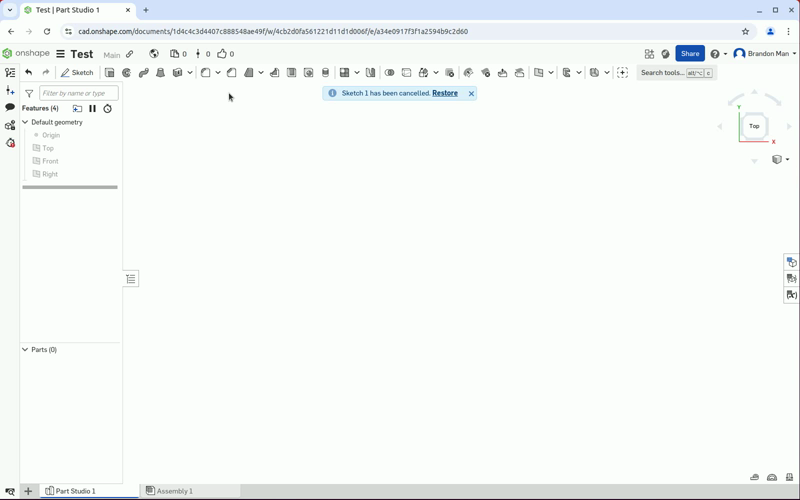
mouse_move(73, 352)
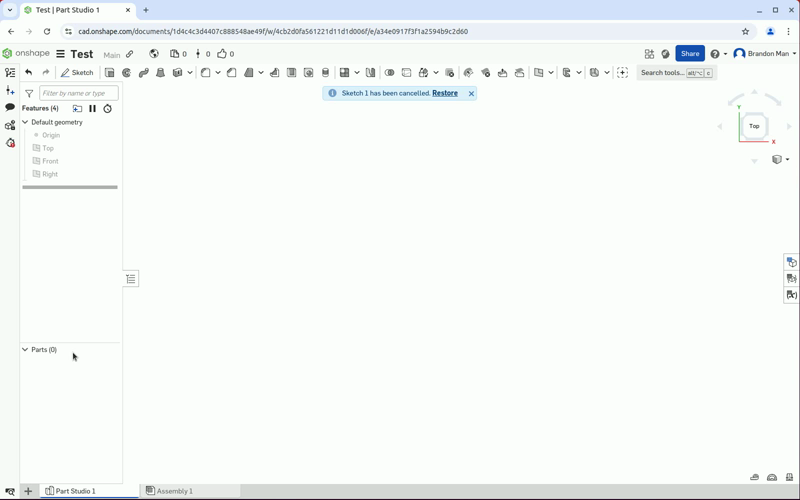
key(y)
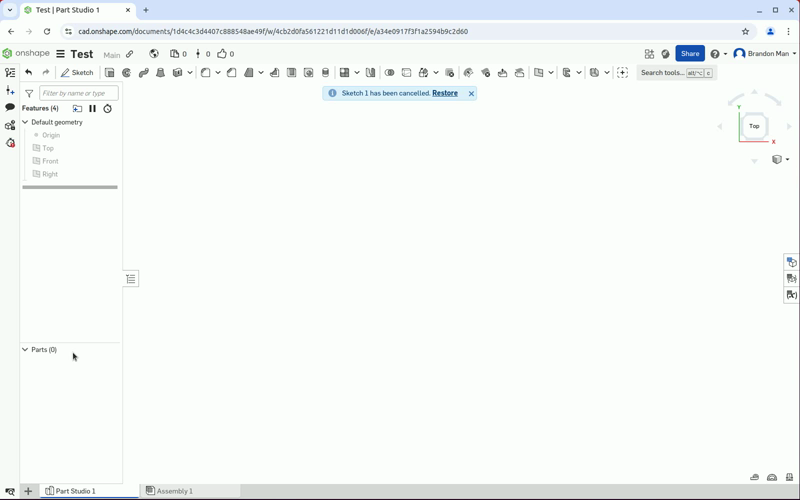
key(shift+p)
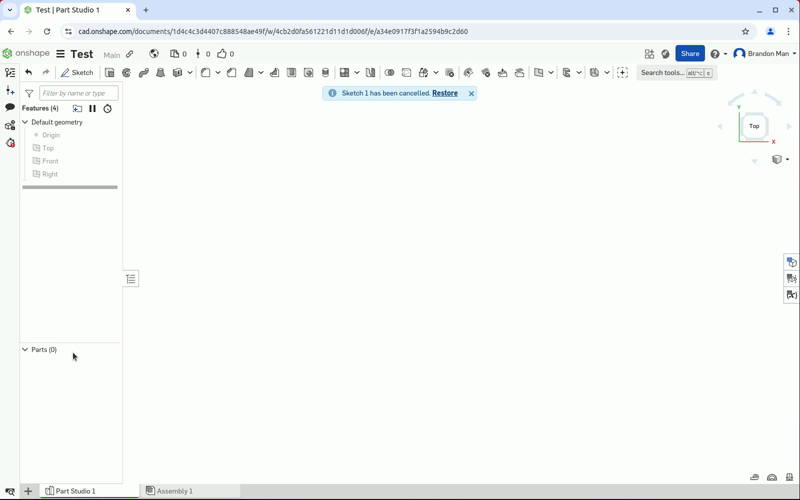
key(space)
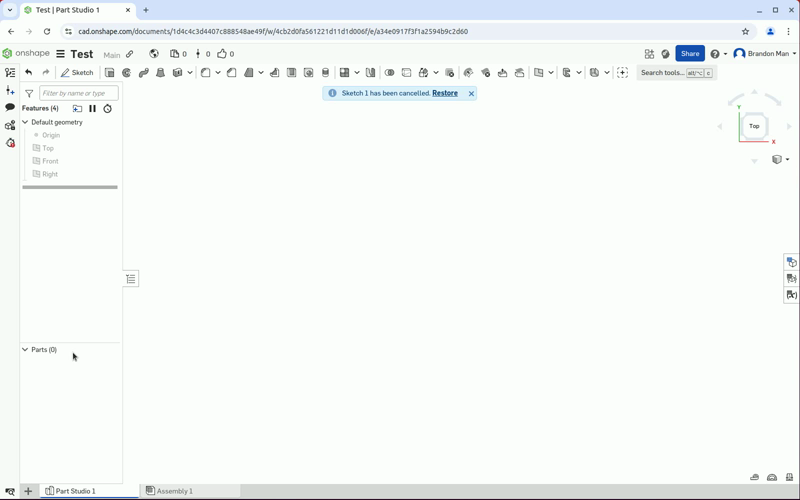
key_down(shift)
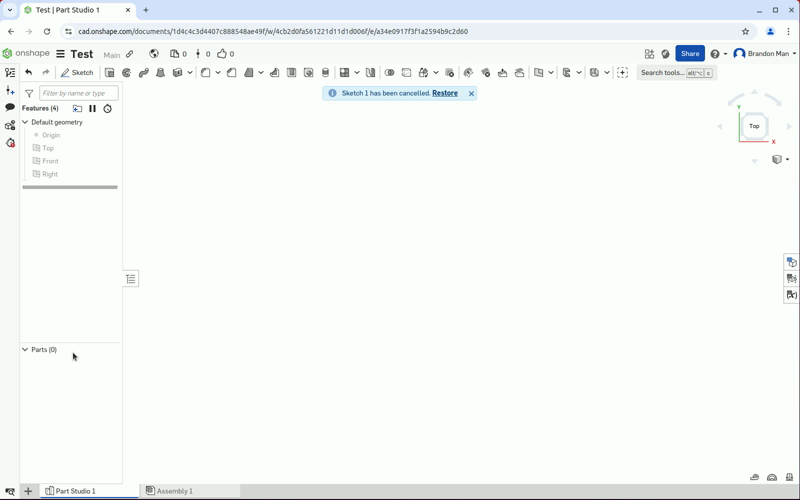
key(up)
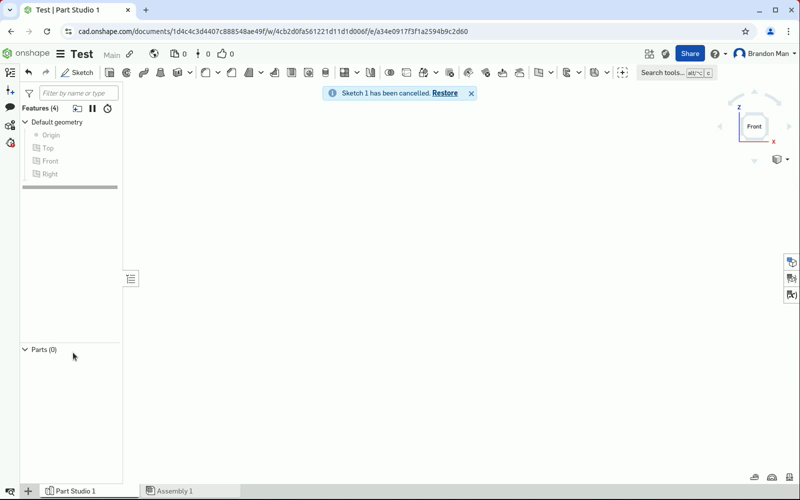
key_up(shift)
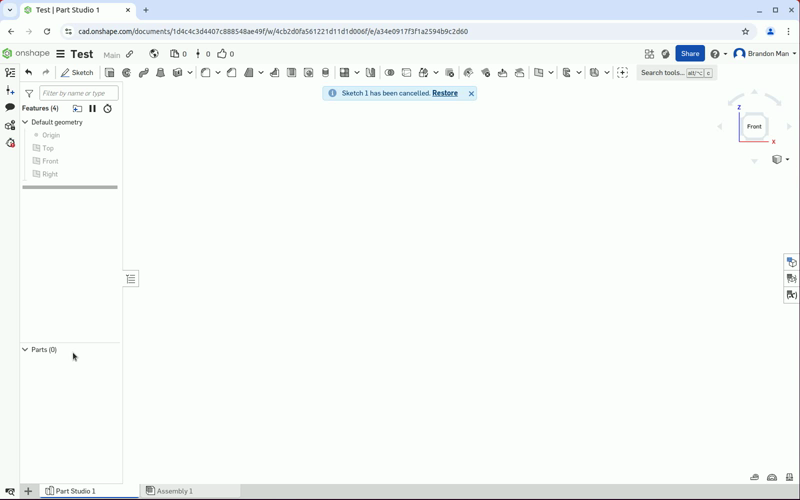
mouse_move(73, 352)
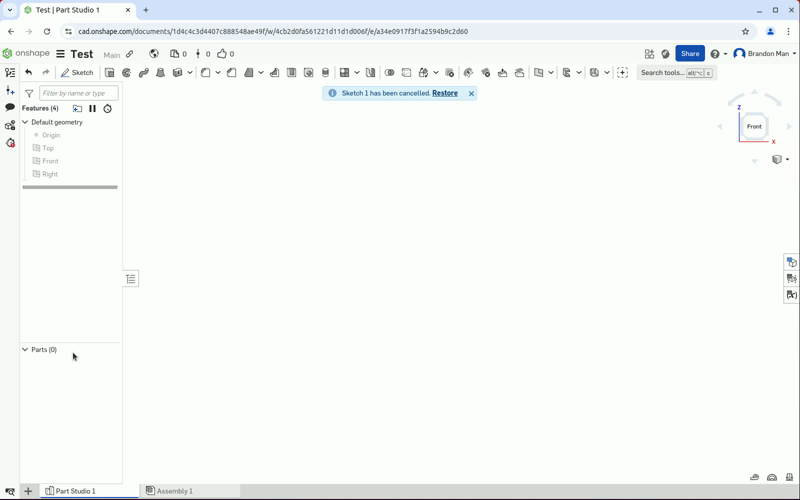
key(shift+y)
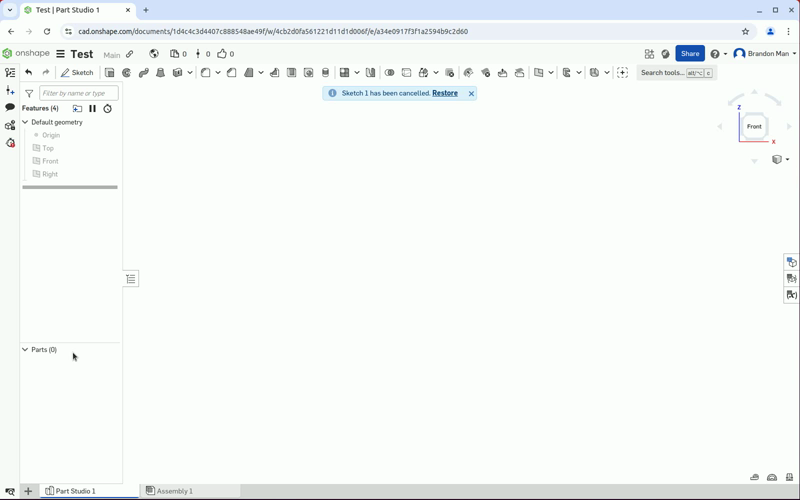
key(shift+s)
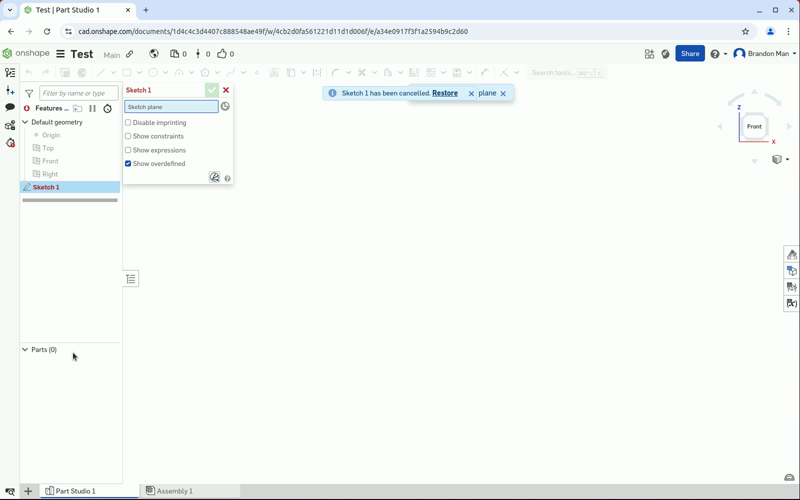
mouse_move(73, 163)
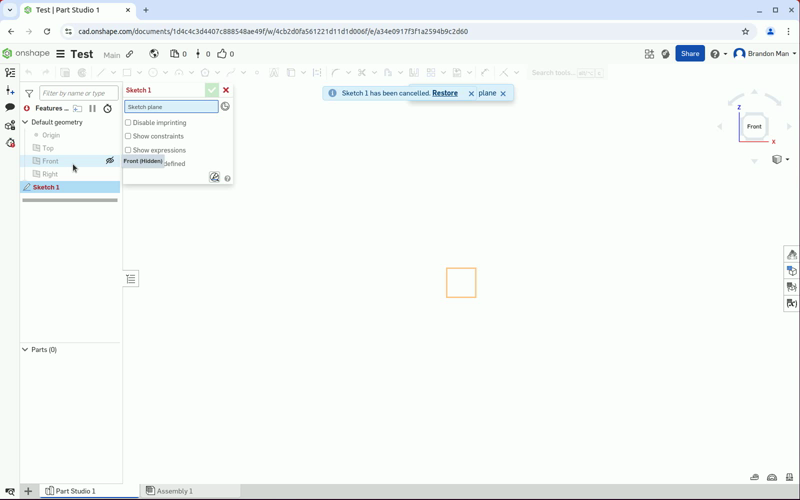
click(73, 163)
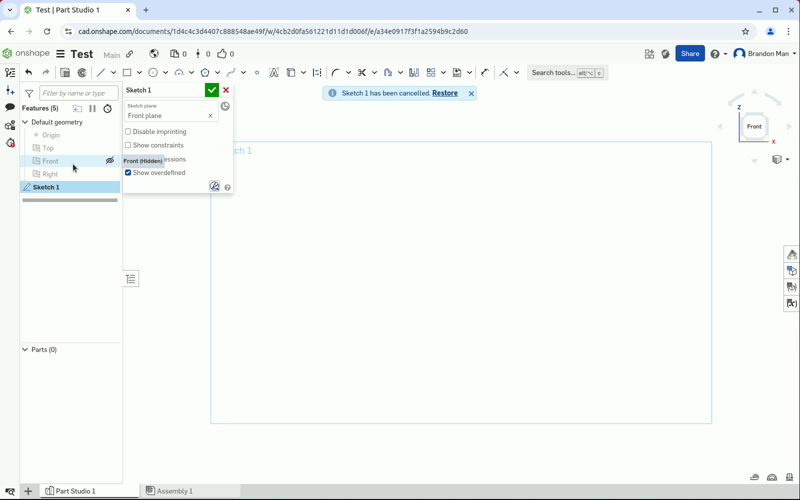
mouse_move(73, 352)
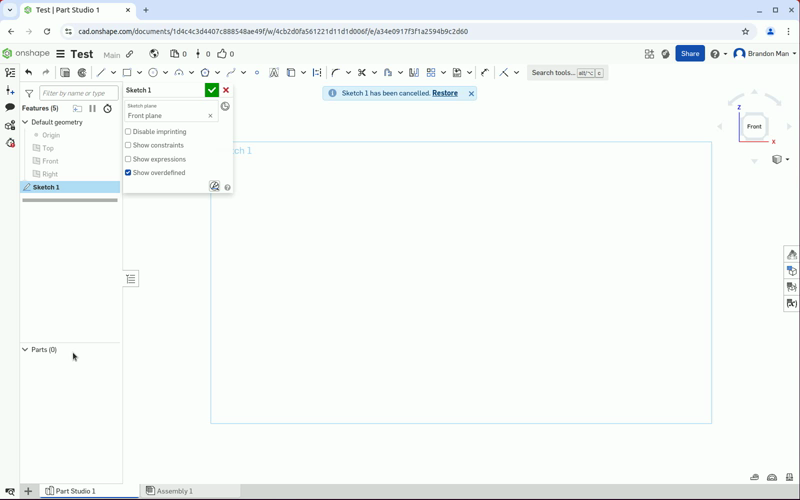
key(y)
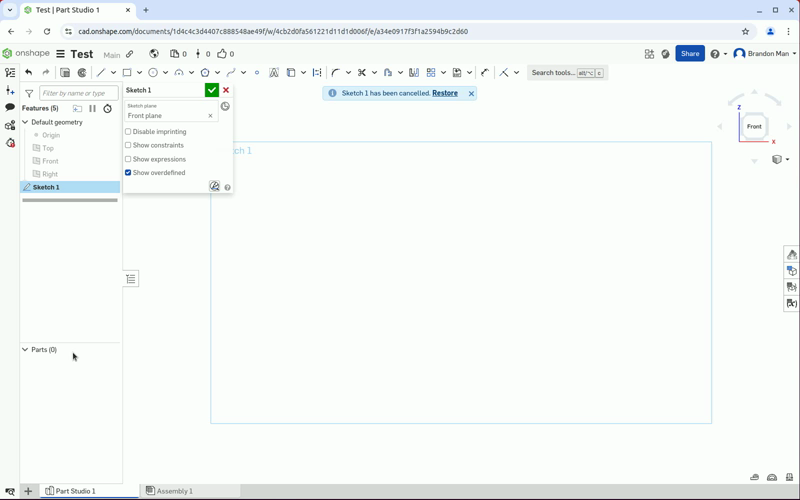
key(l)
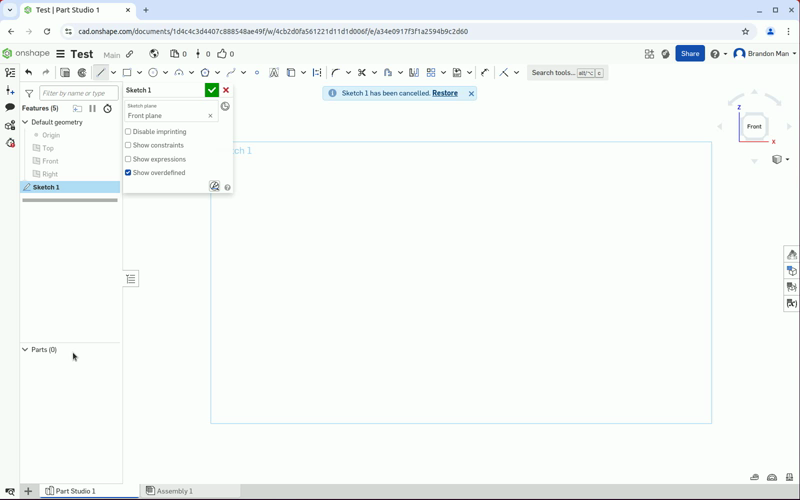
key_down(shift)
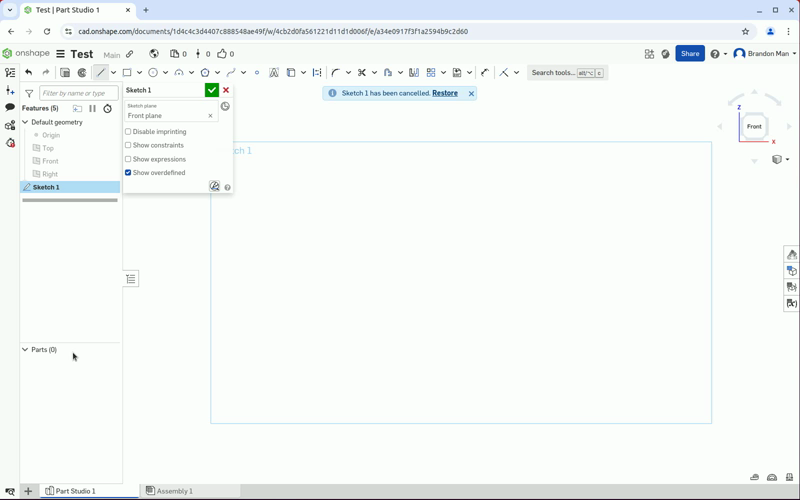
mouse_move(393, 298)
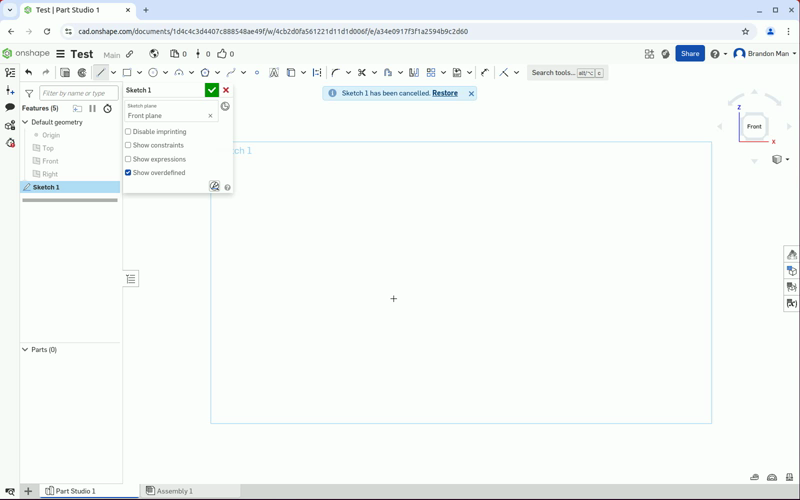
click(393, 298)
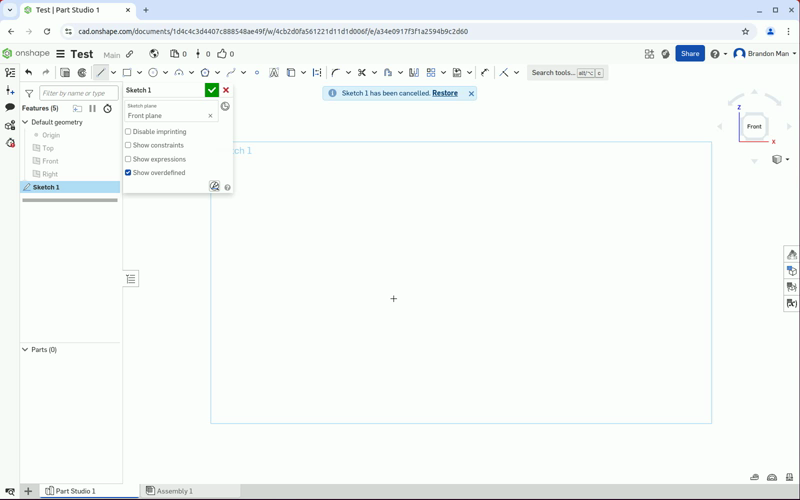
key_up(shift)
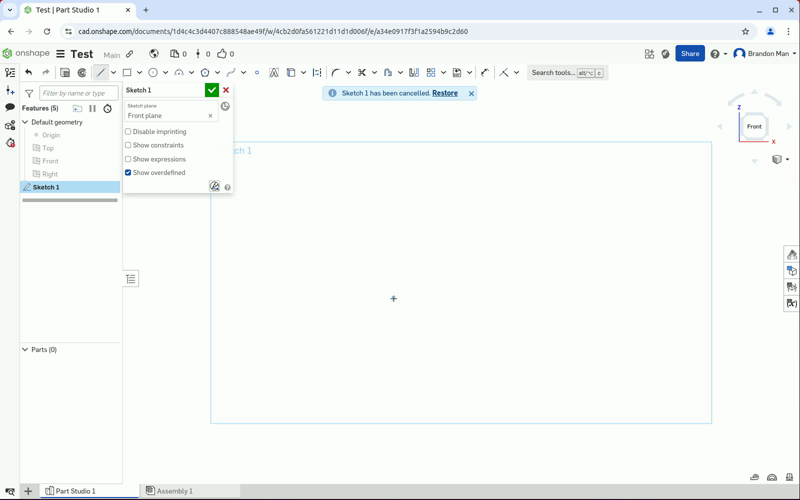
key_down(shift)
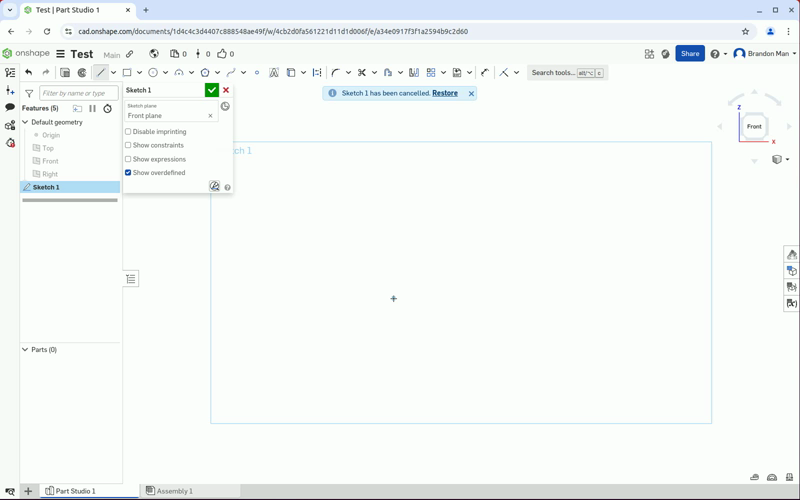
mouse_move(526, 298)
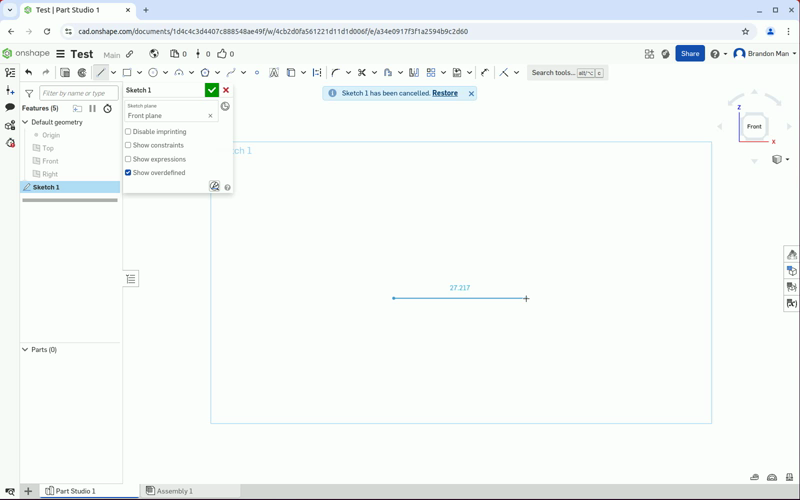
click(526, 298)
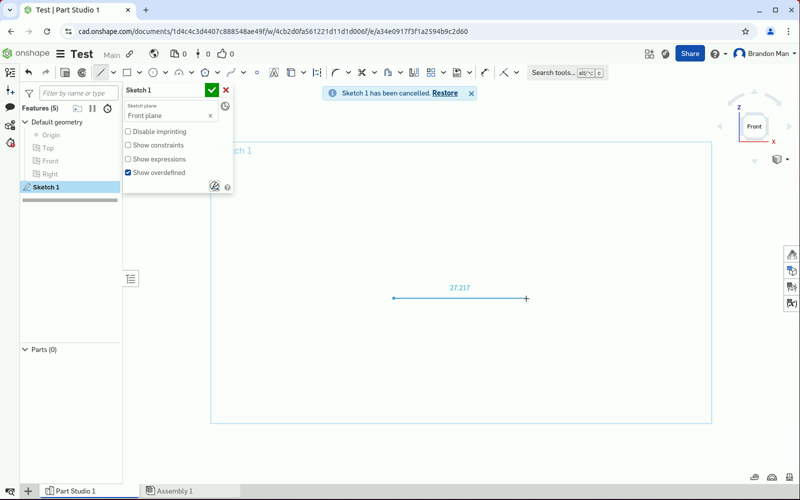
key_up(shift)
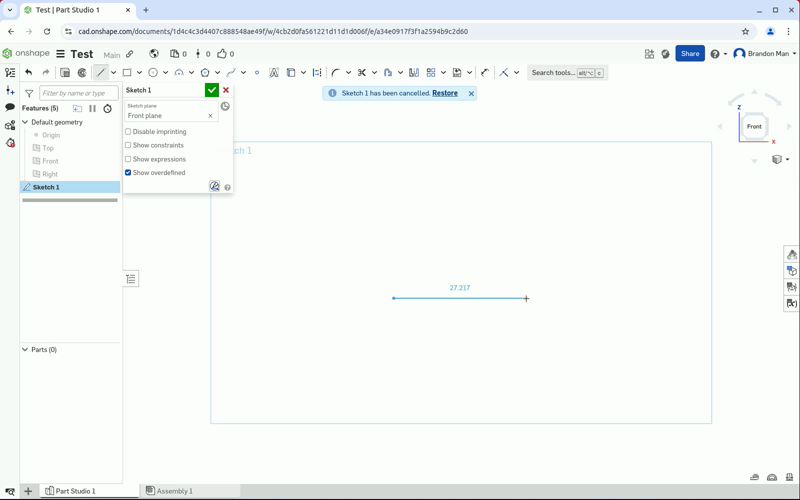
key_down(shift)
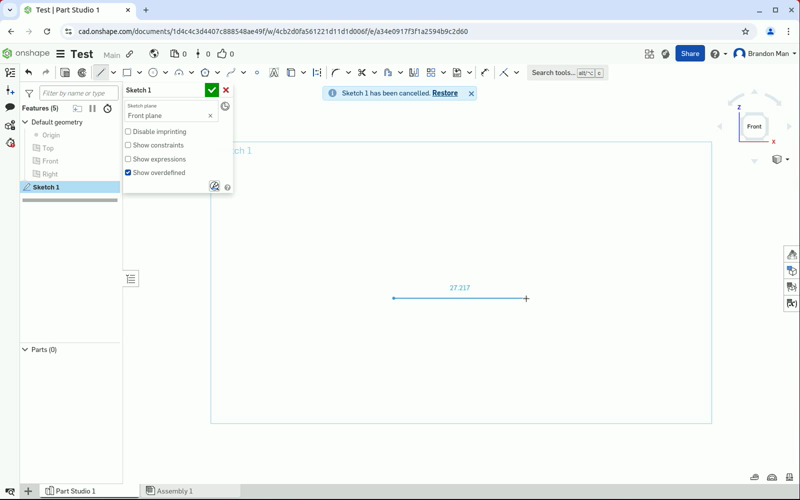
mouse_move(556, 298)
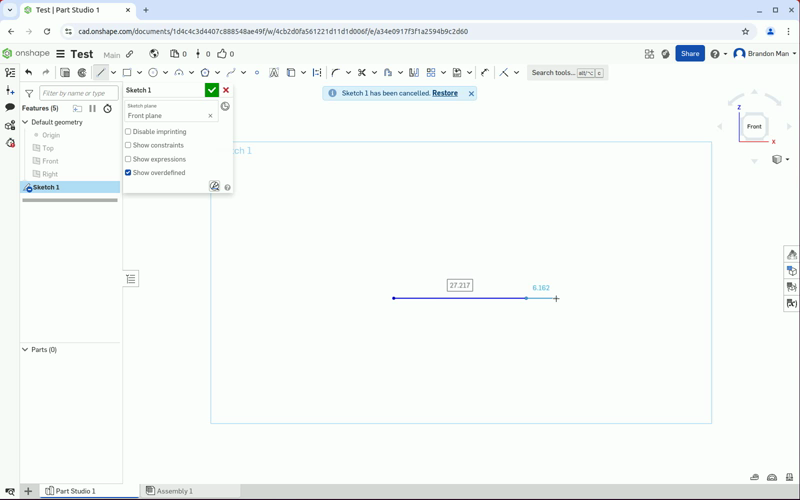
mouse_move(526, 267)
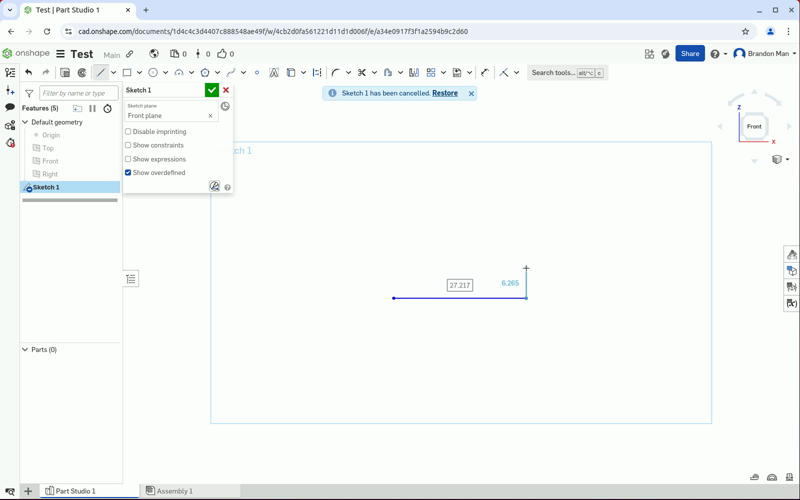
click(526, 267)
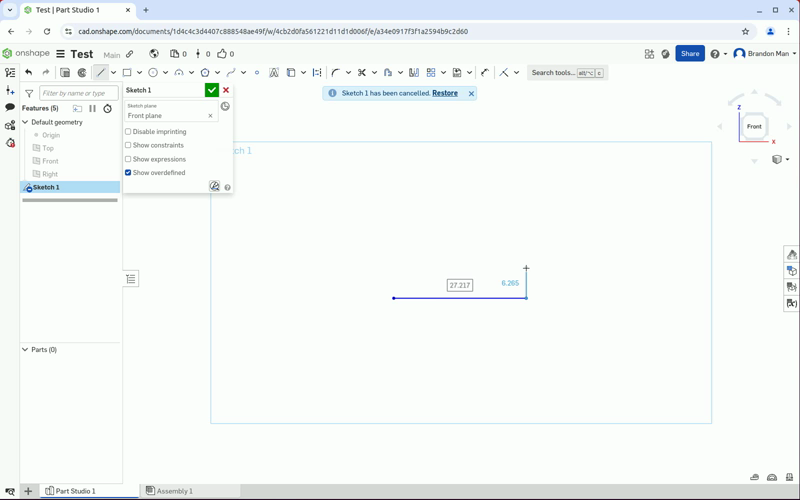
key_up(shift)
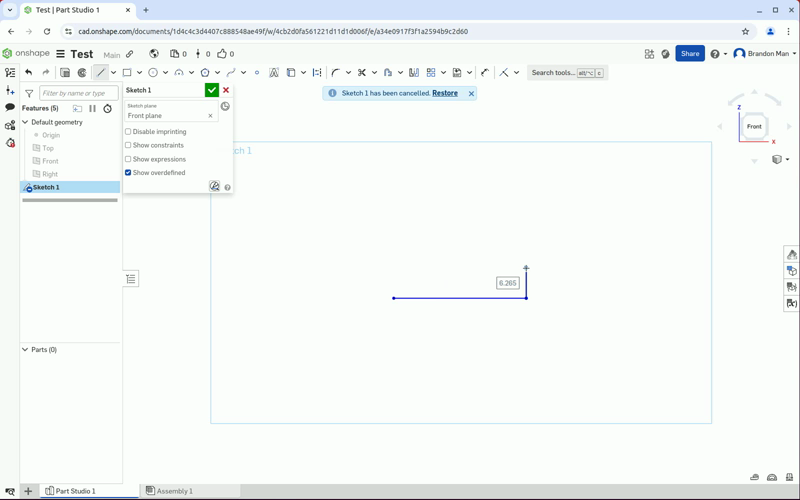
key_down(shift)
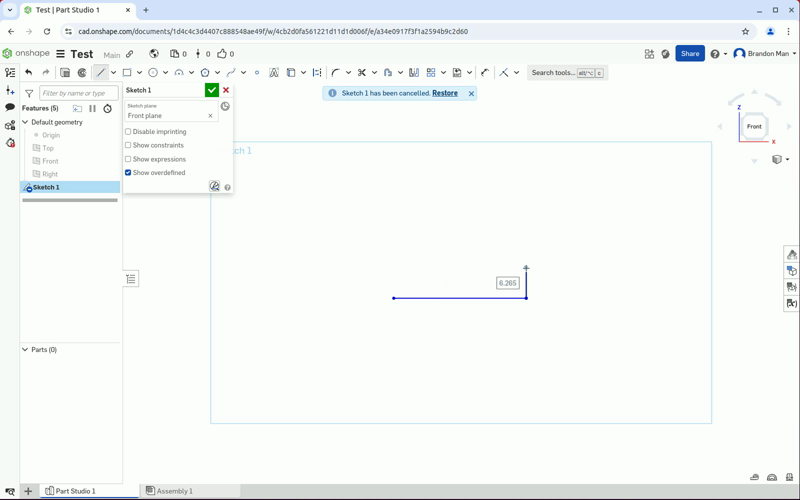
mouse_move(556, 267)
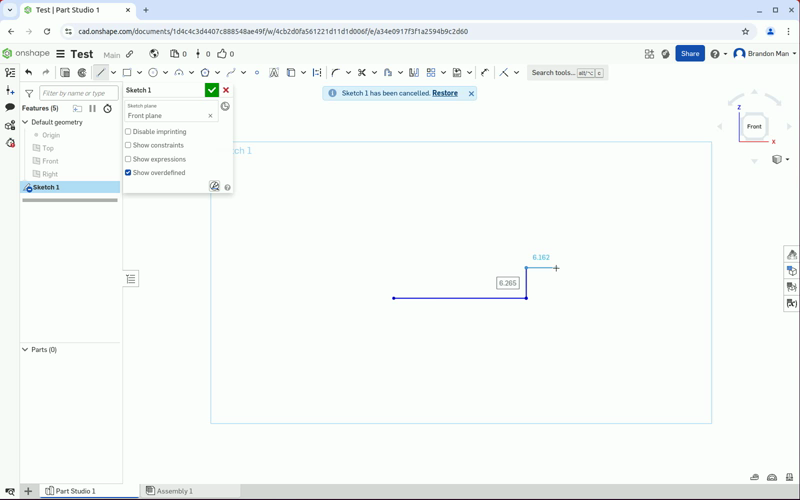
mouse_move(495, 267)
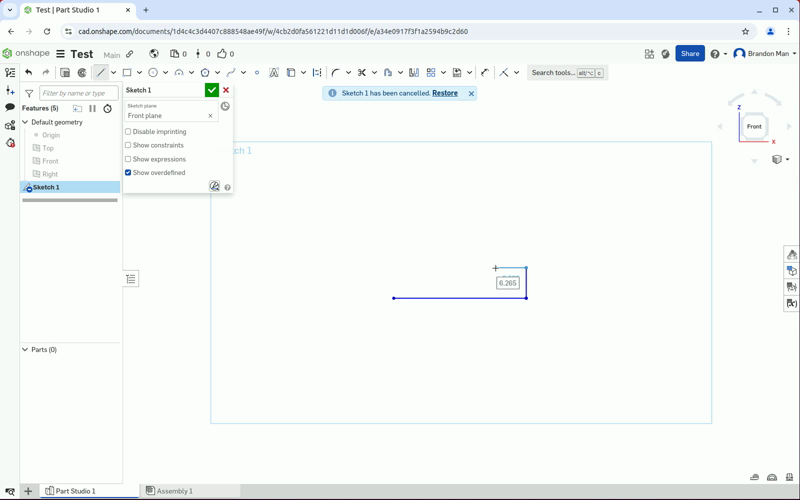
click(495, 267)
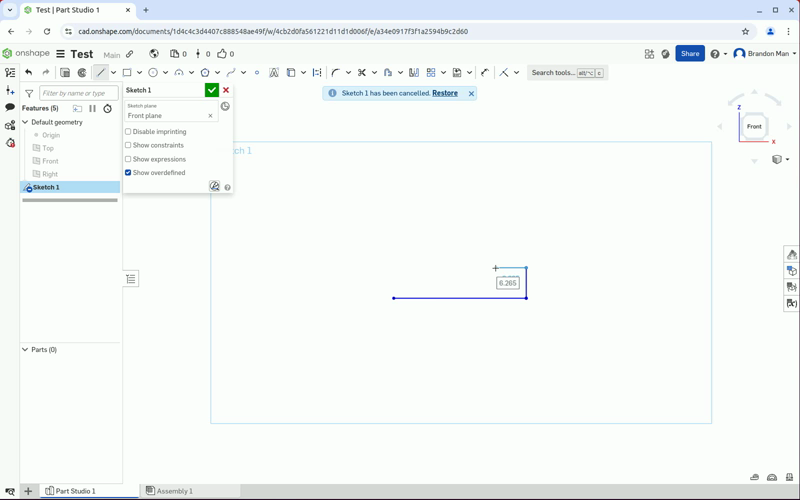
key_up(shift)
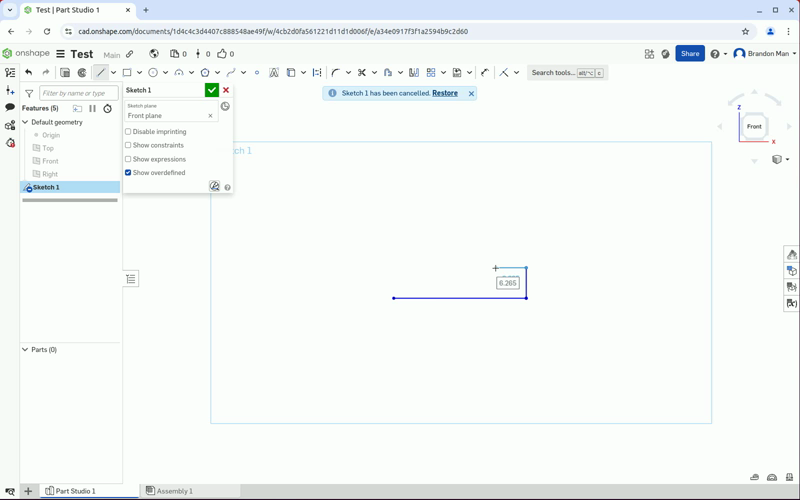
key_down(shift)
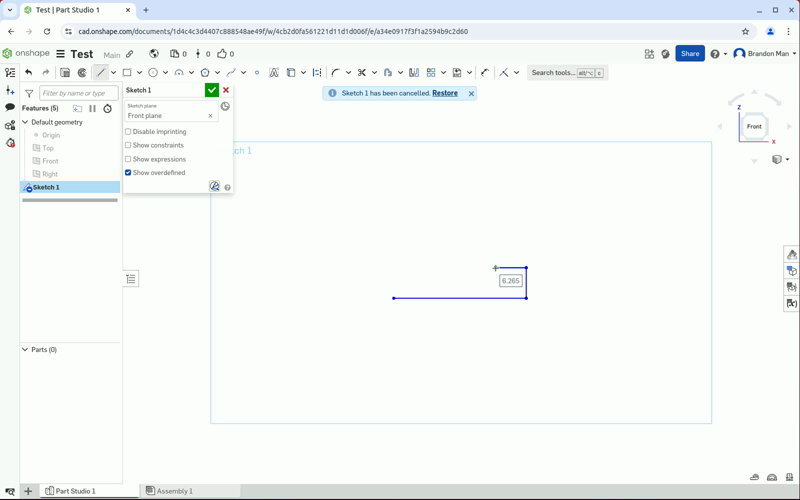
mouse_move(393, 267)
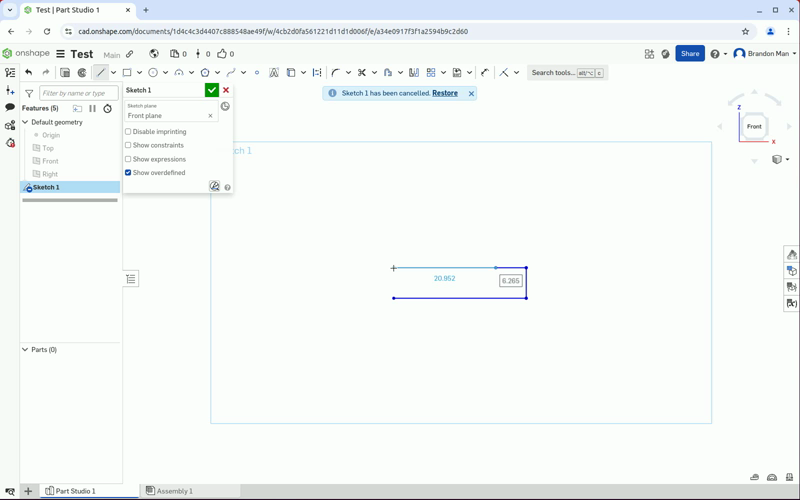
click(393, 267)
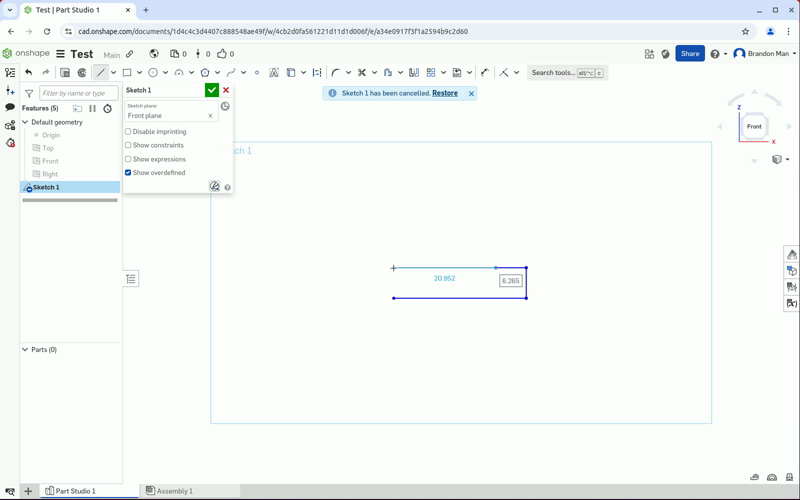
key_up(shift)
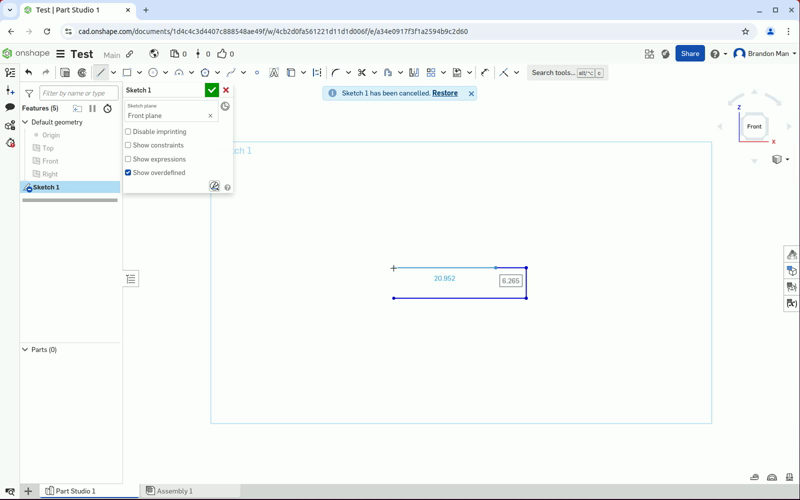
mouse_move(423, 267)
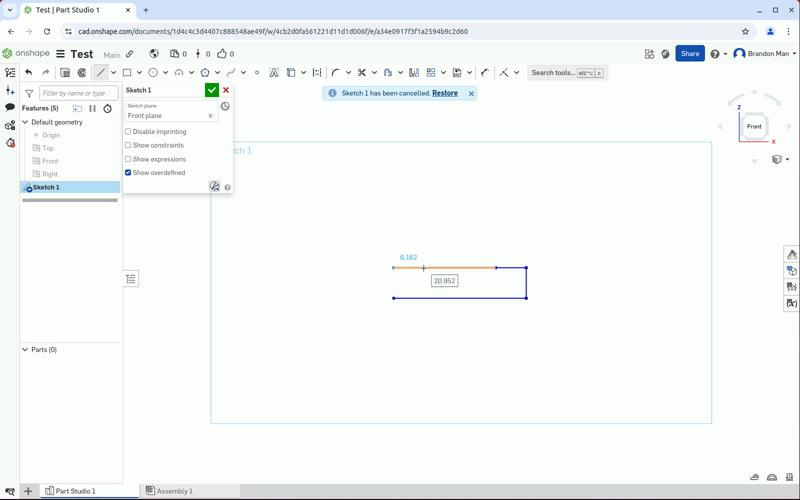
key_down(shift)
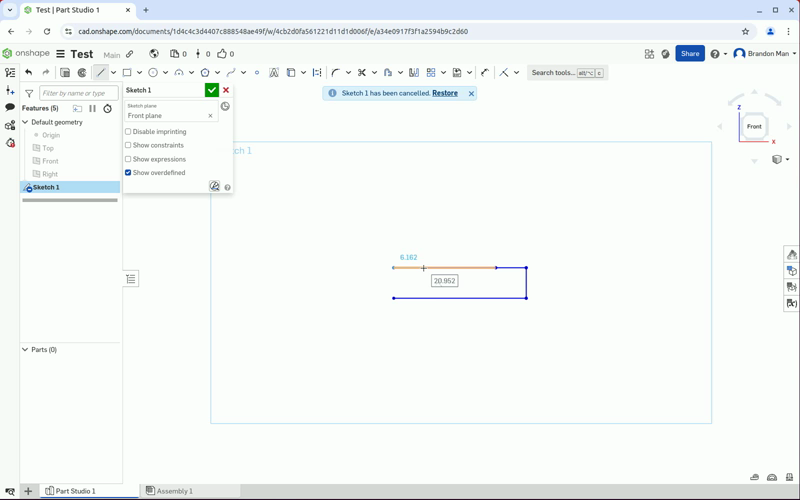
mouse_move(393, 298)
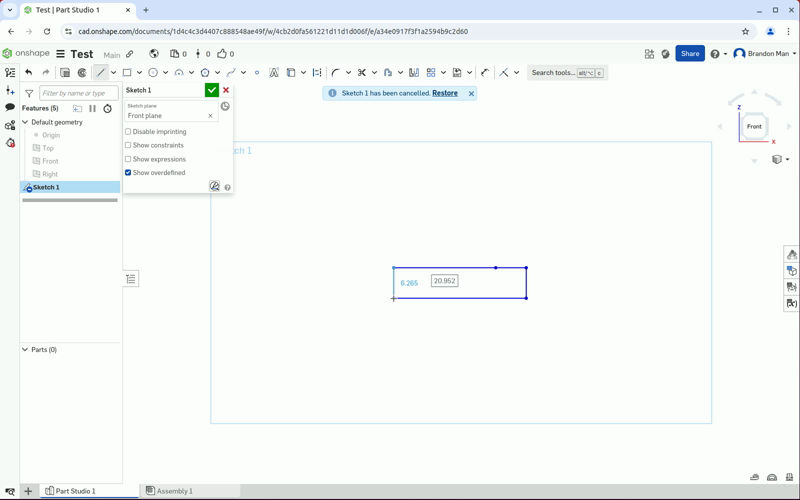
key_up(shift)
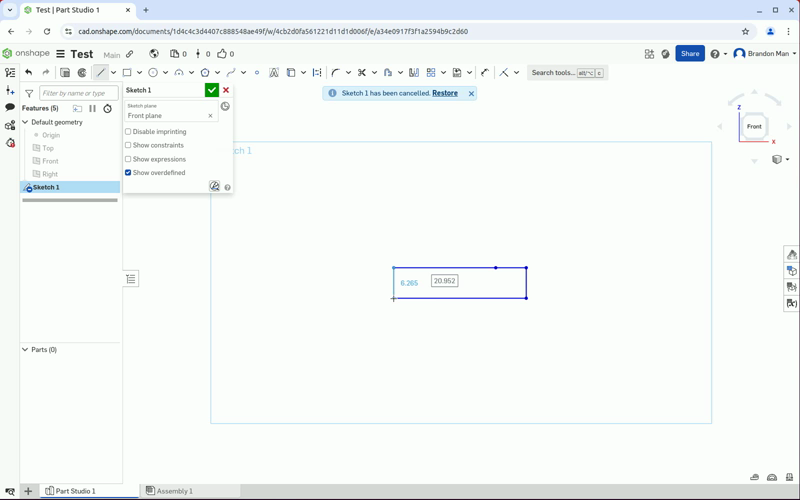
click(393, 298)
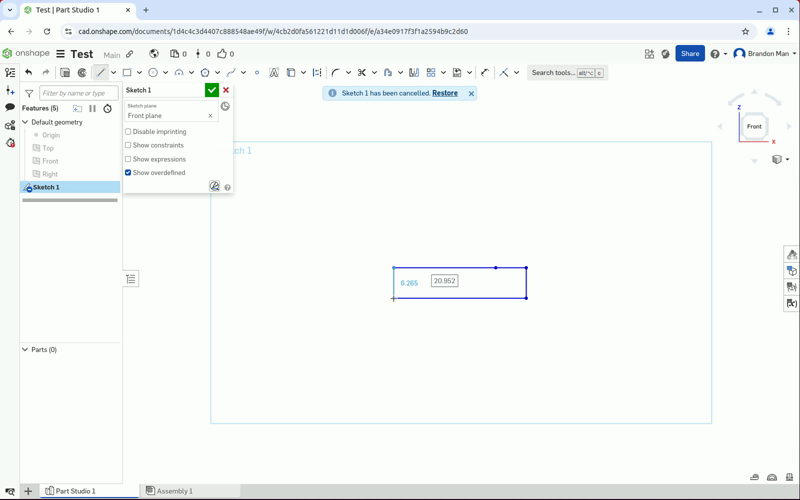
key(esc)
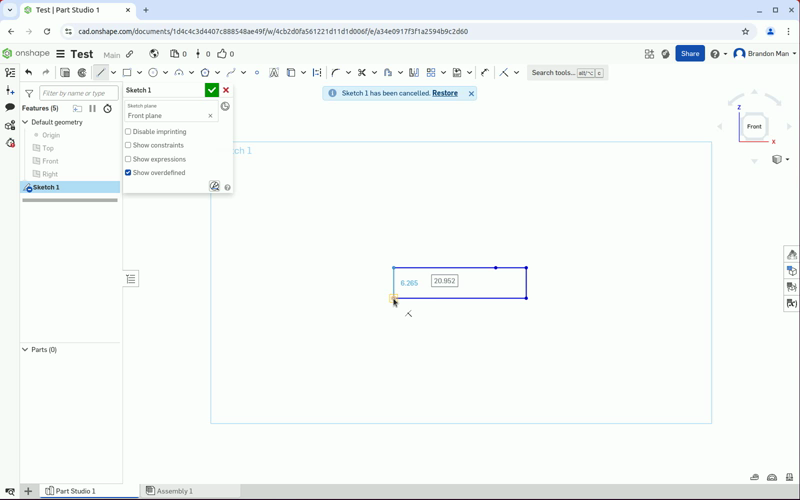
mouse_move(486, 295)
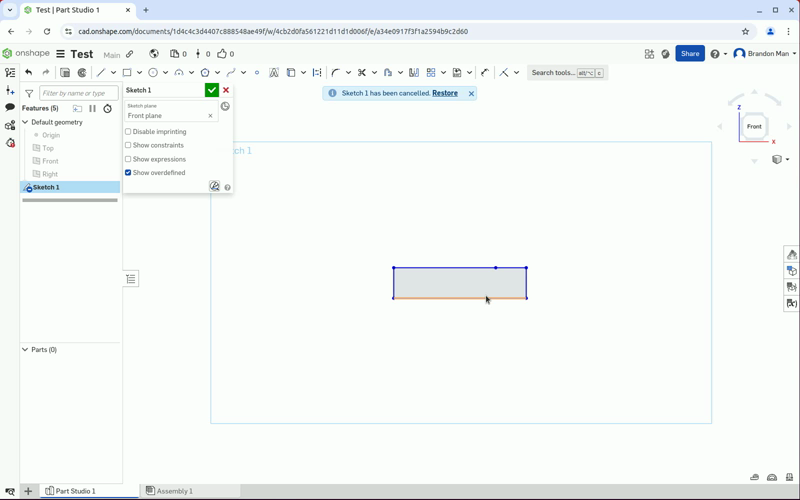
click(486, 295)
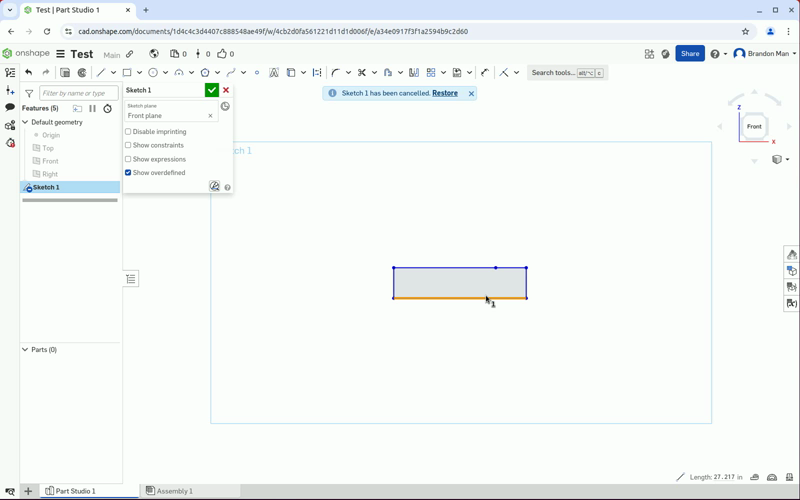
mouse_move(73, 352)
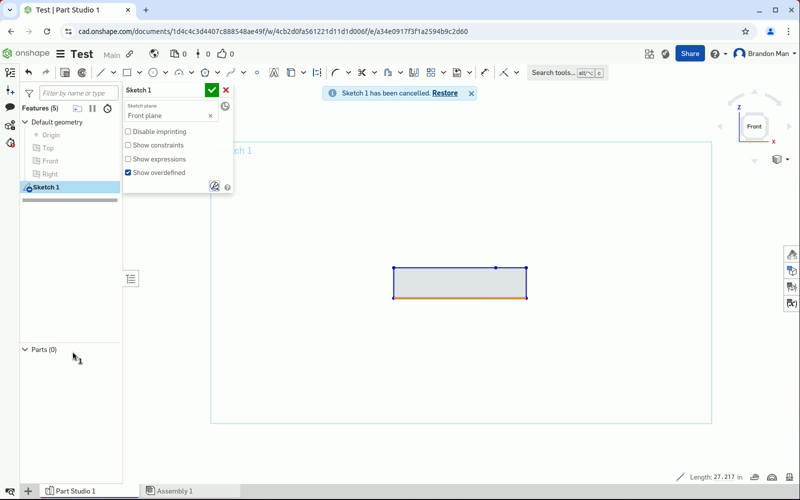
key(shift+y)
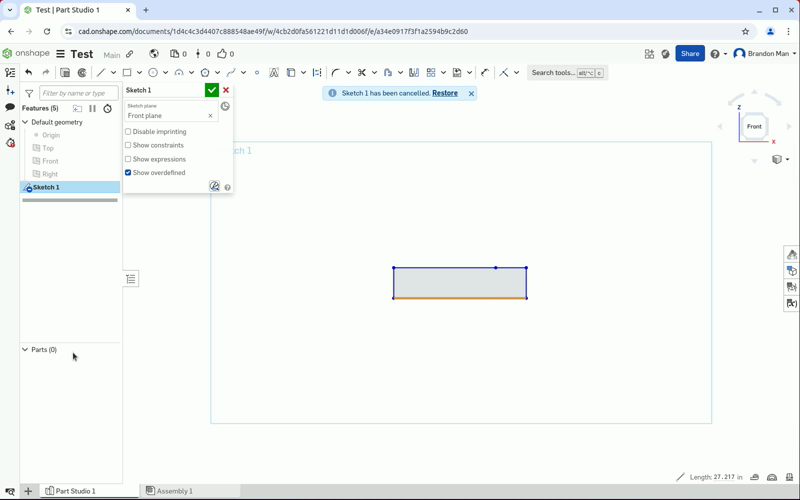
key(shift+e)
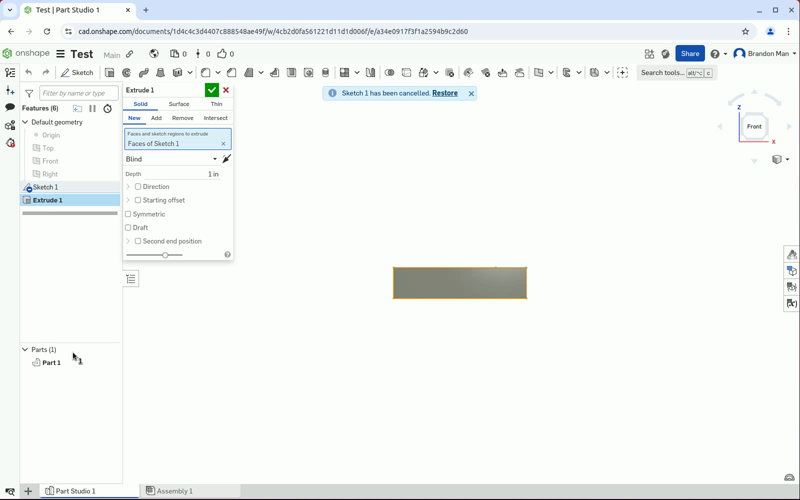
mouse_move(143, 106)
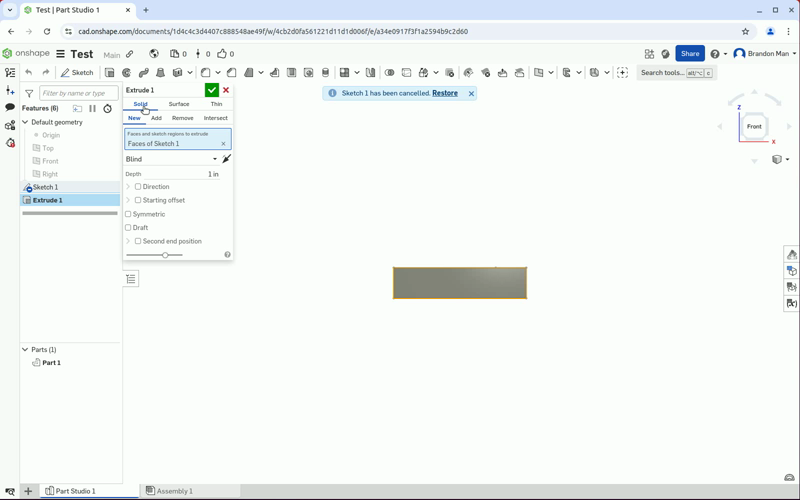
click(143, 106)
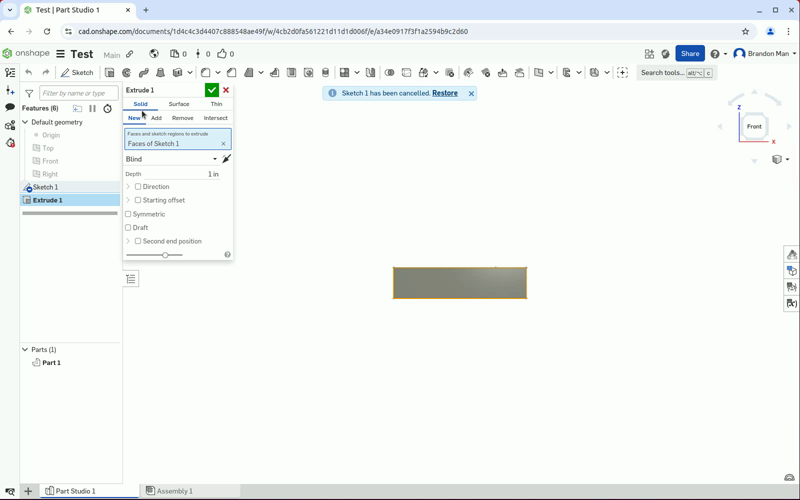
mouse_move(137, 120)
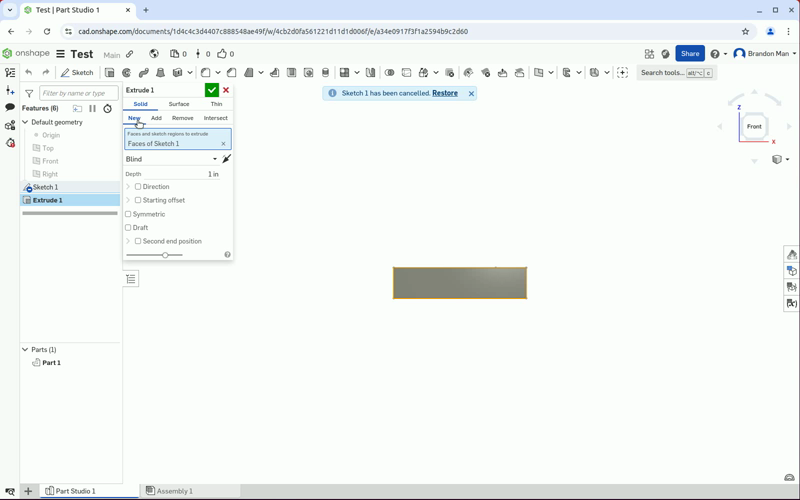
click(137, 120)
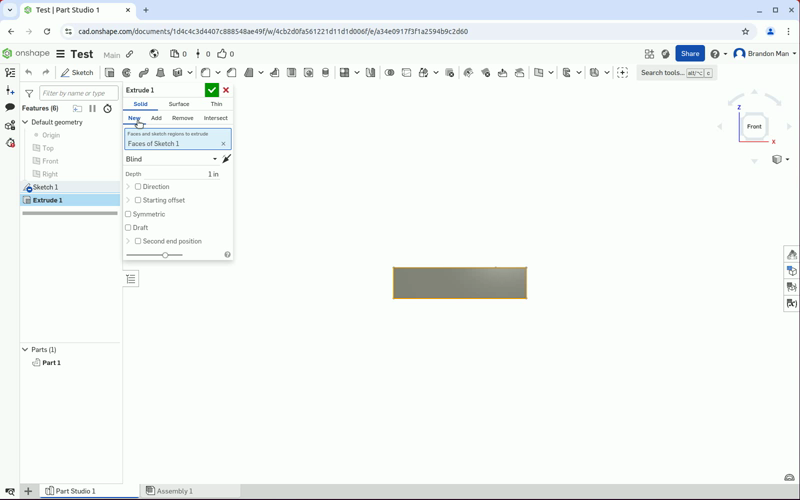
key(tab, 4)
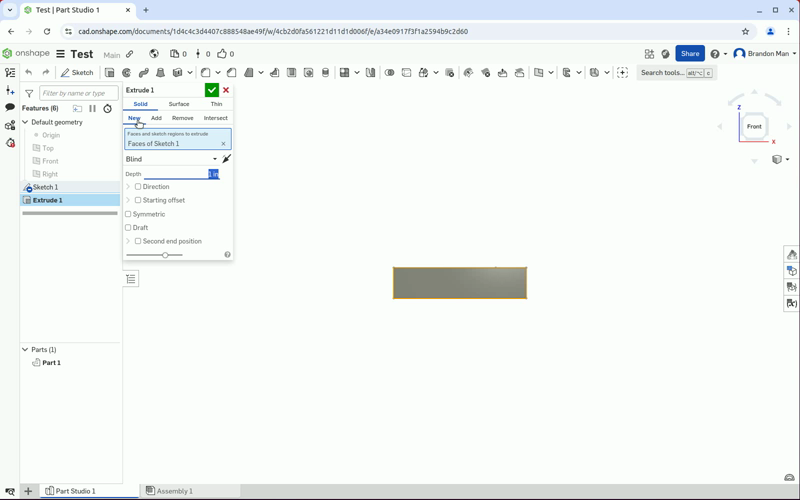
text(8.425)
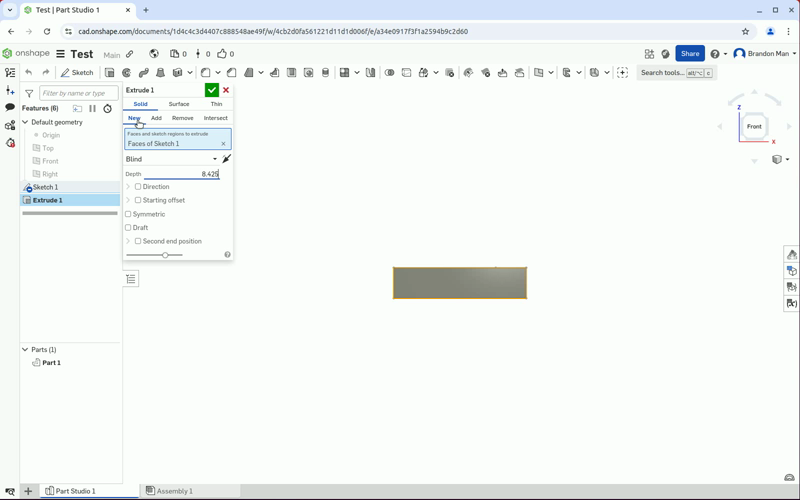
key(enter)
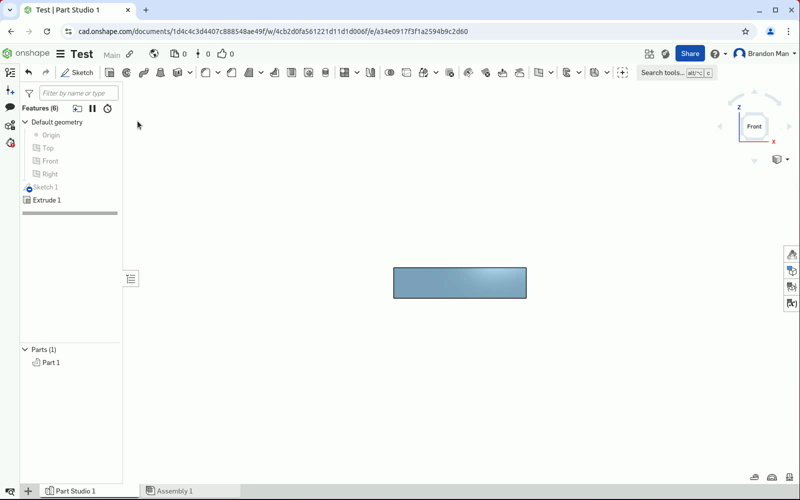
key(shift+h)
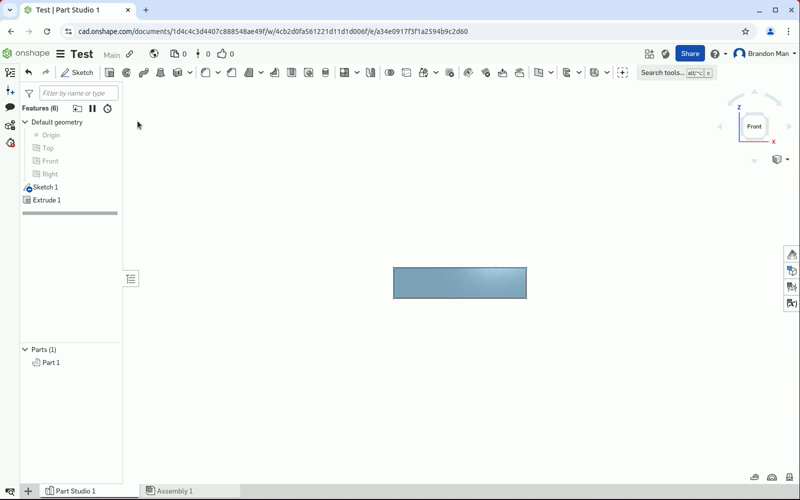
key(shift+h)
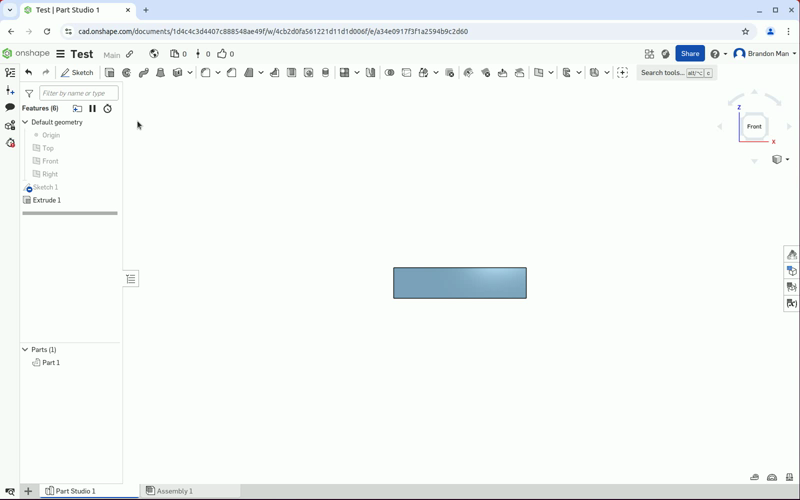
mouse_move(73, 189)
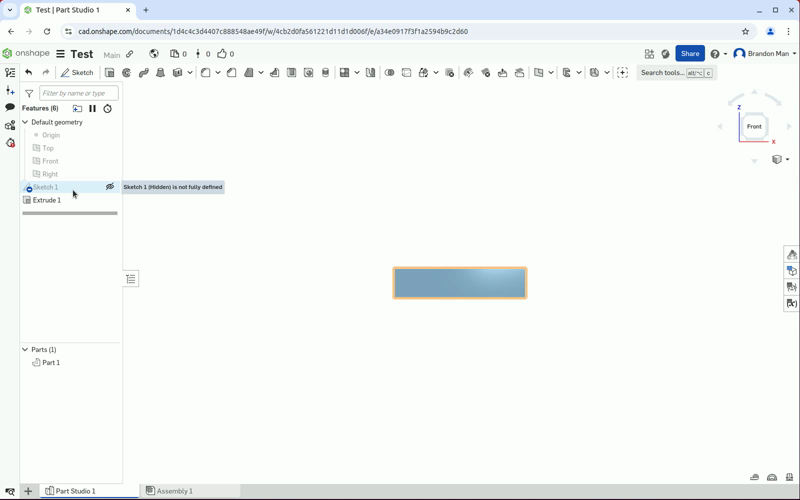
click(73, 189)
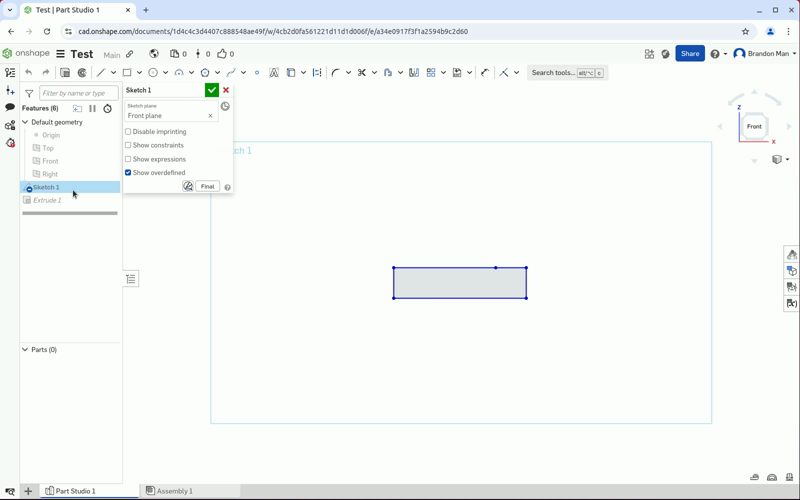
mouse_move(229, 92)
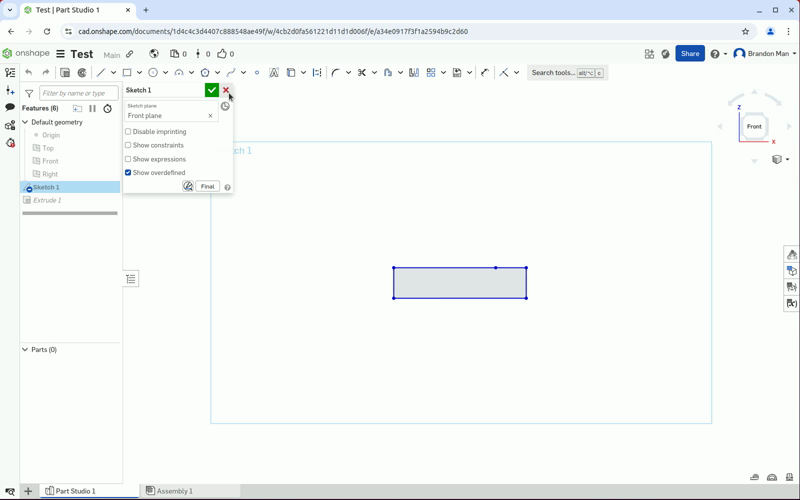
click(229, 92)
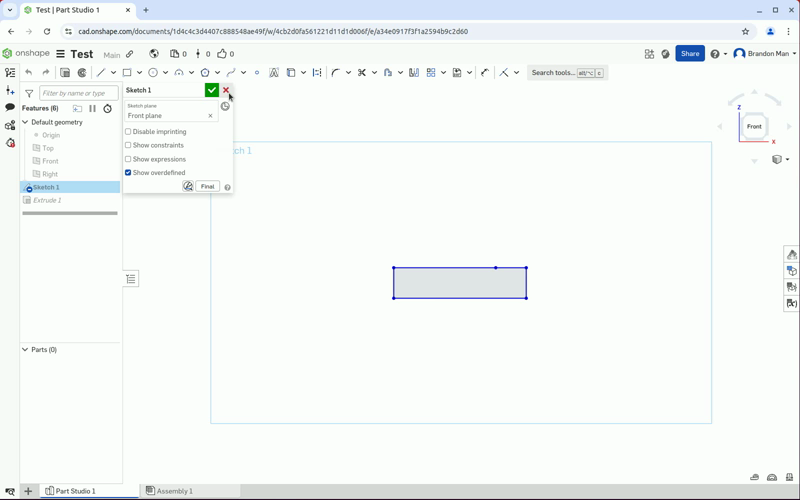
key(shift+s)
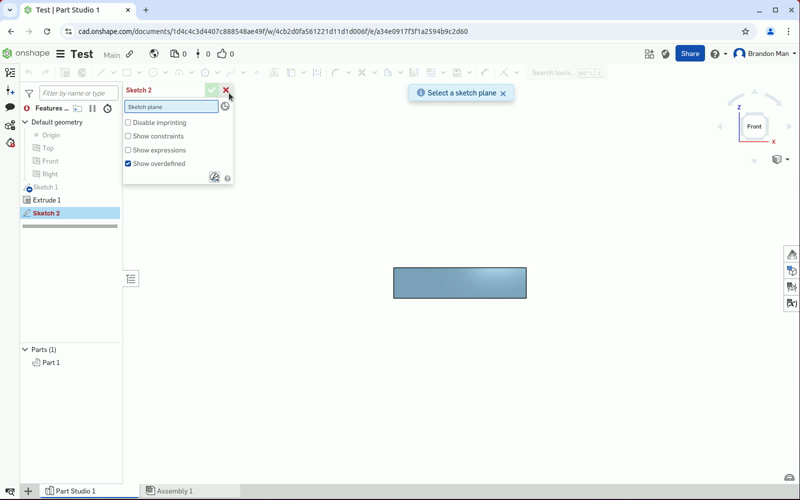
mouse_move(73, 163)
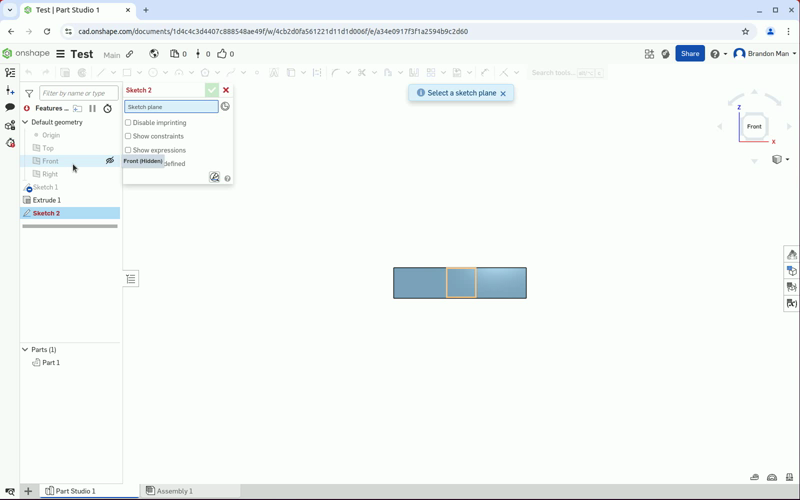
click(73, 163)
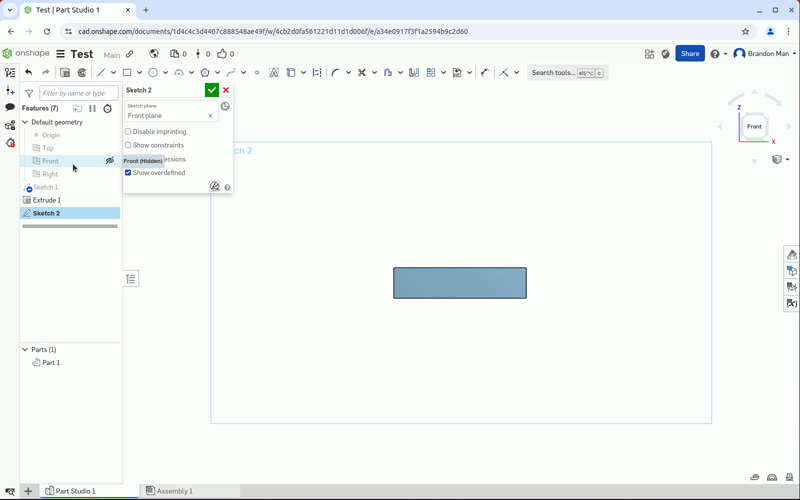
mouse_move(73, 352)
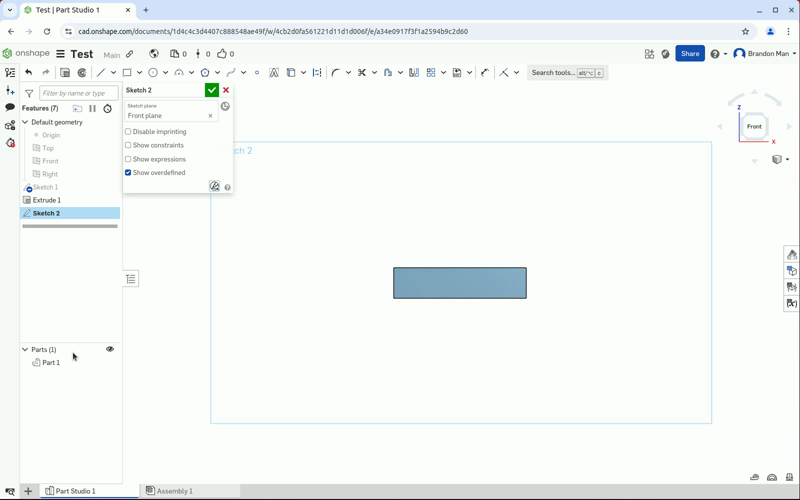
key(y)
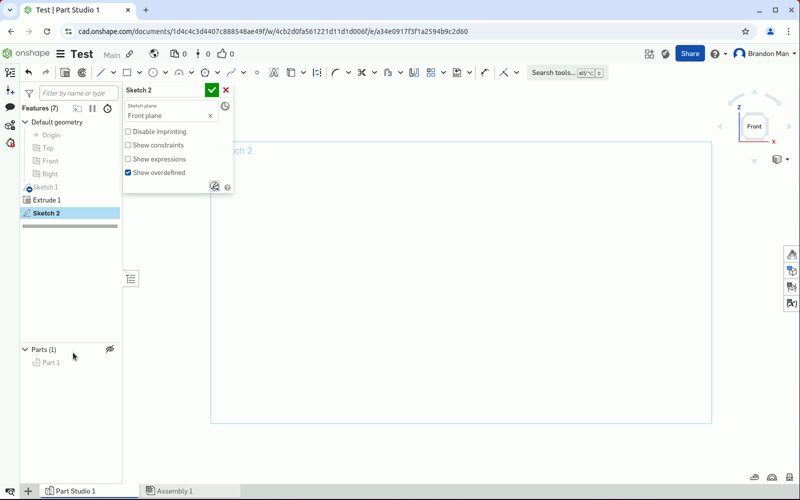
key(l)
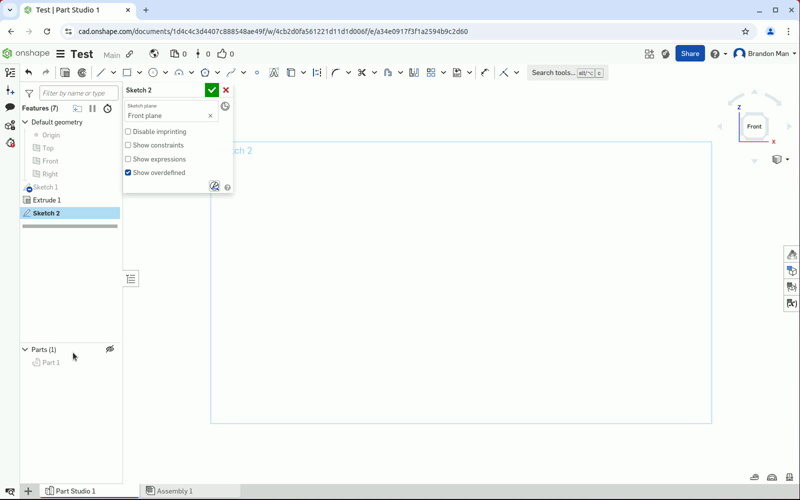
key_down(shift)
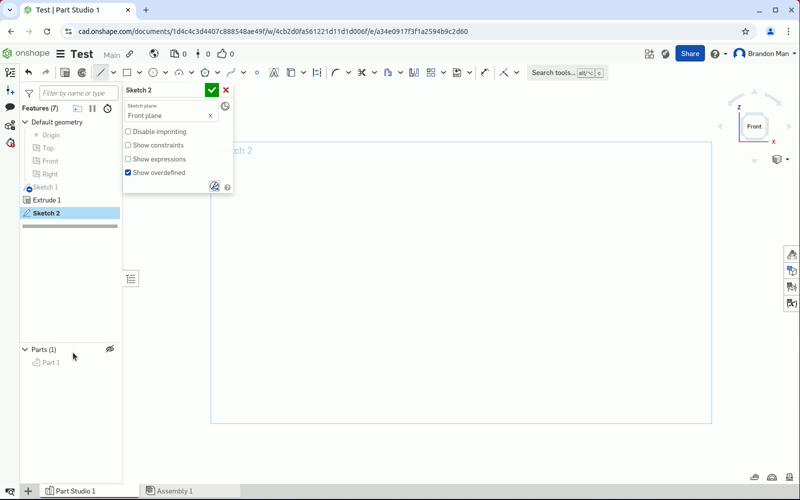
mouse_move(549, 231)
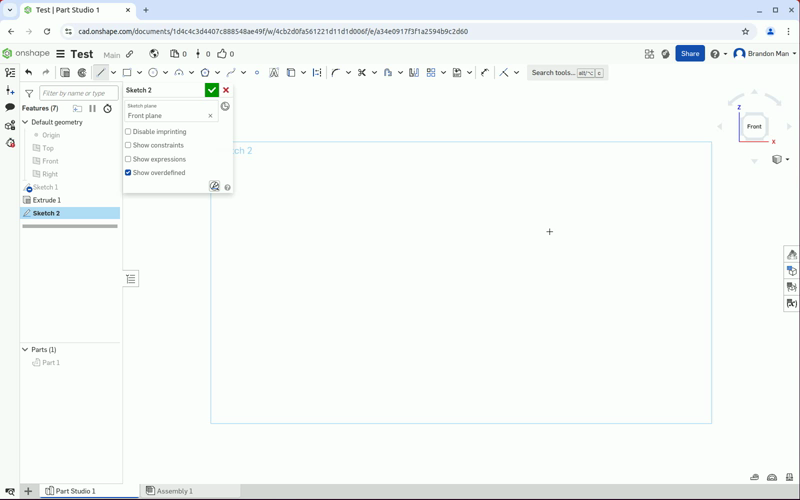
click(549, 231)
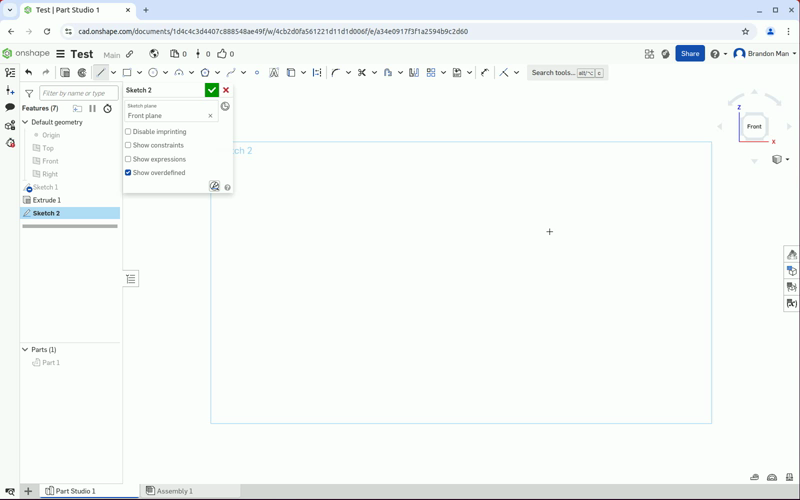
key_up(shift)
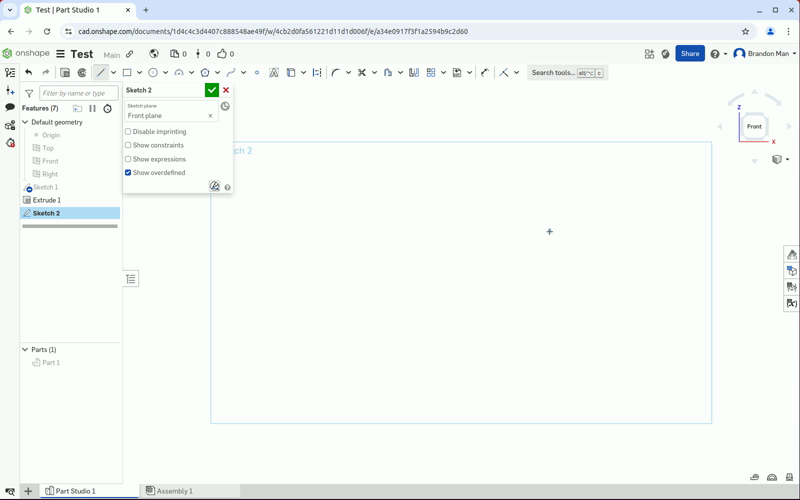
key_down(shift)
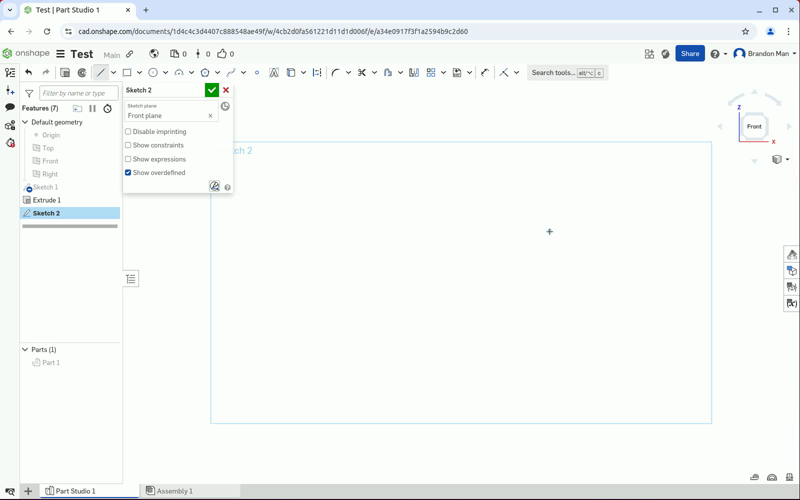
mouse_move(579, 231)
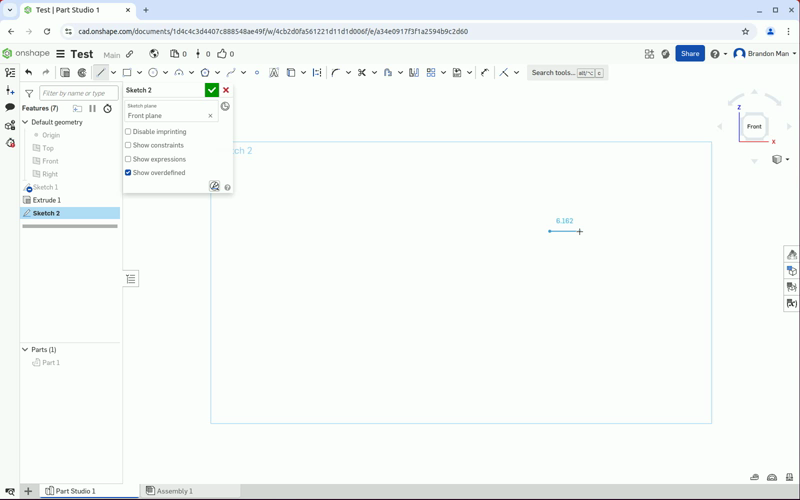
mouse_move(573, 231)
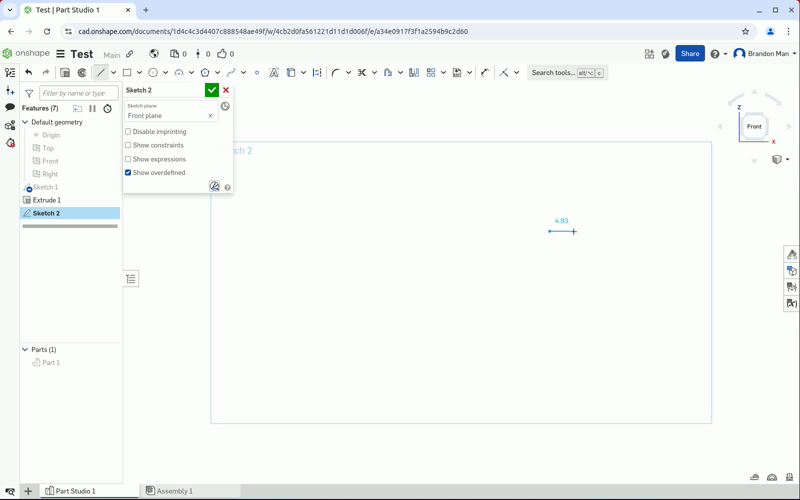
click(573, 231)
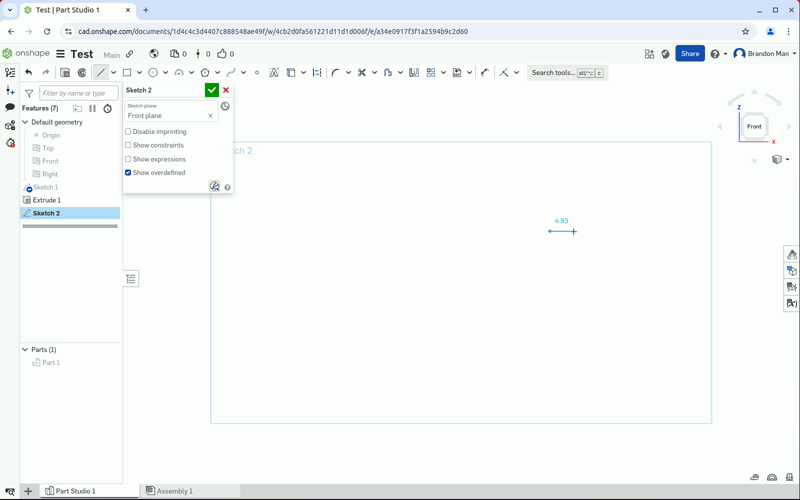
key_up(shift)
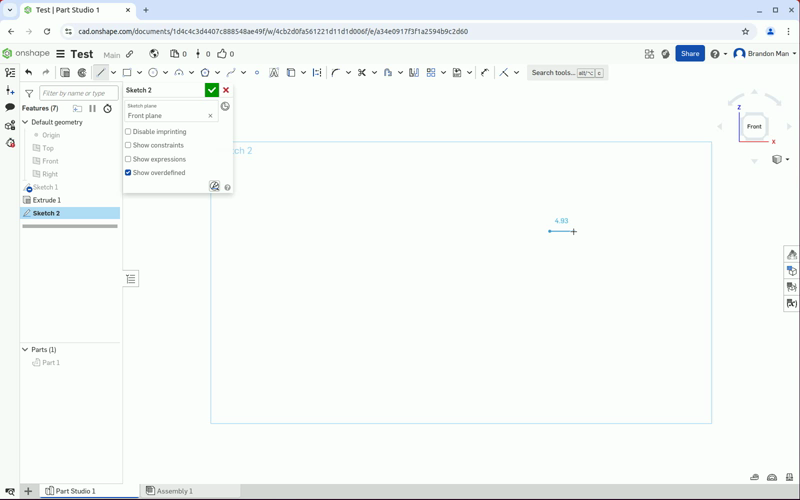
key_down(shift)
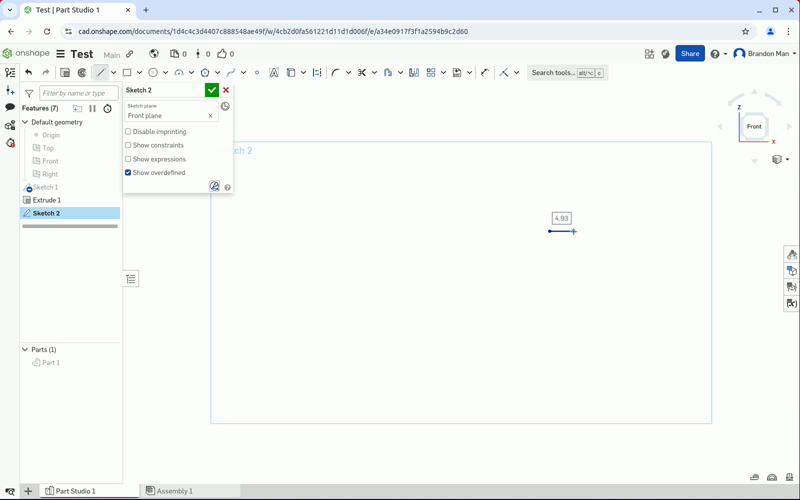
mouse_move(589, 231)
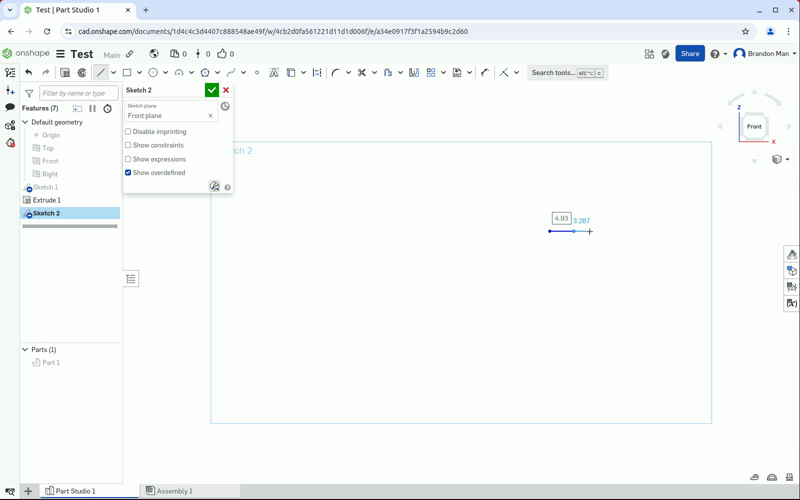
mouse_move(573, 184)
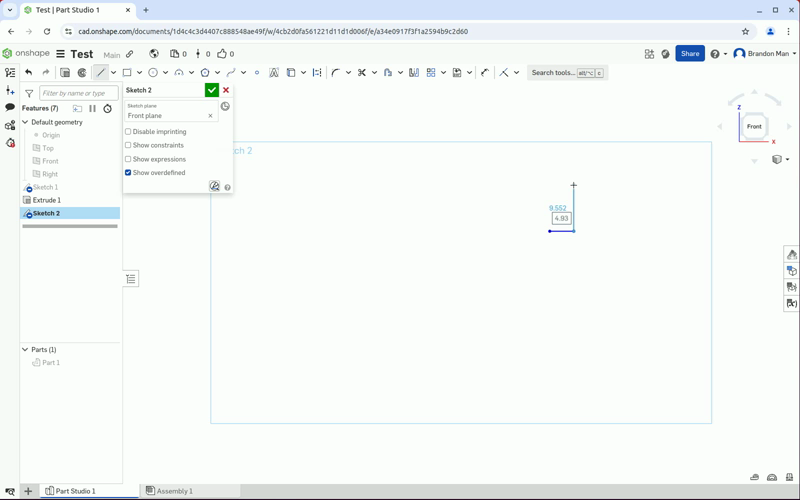
click(573, 184)
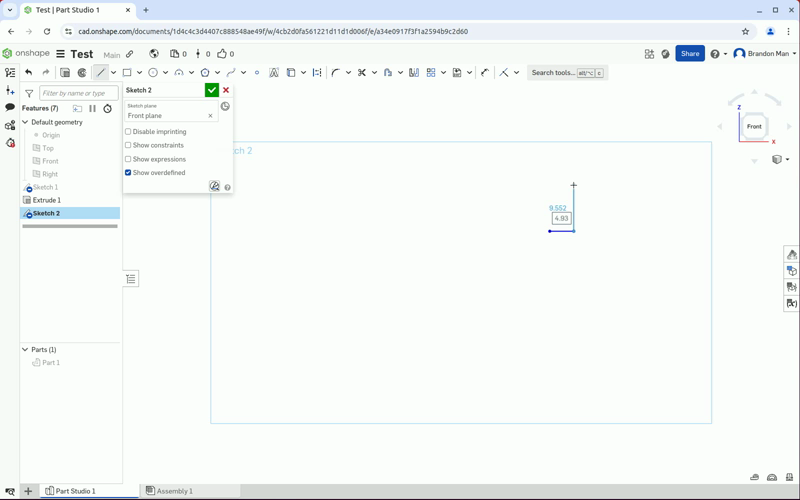
key_up(shift)
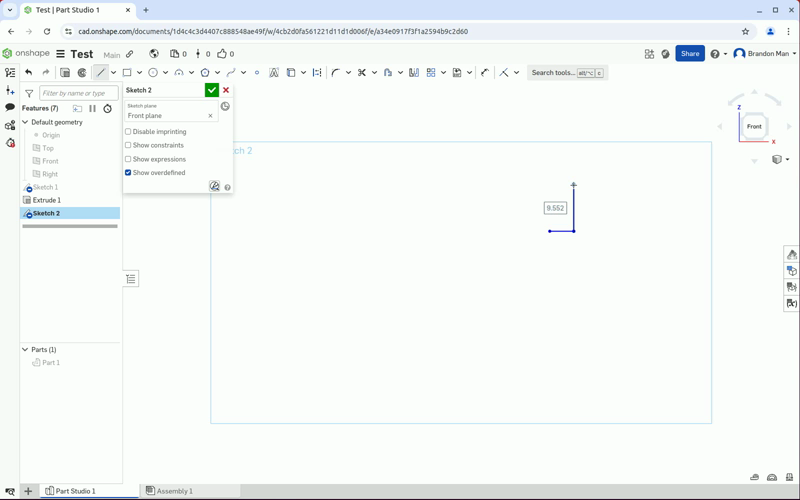
key_down(shift)
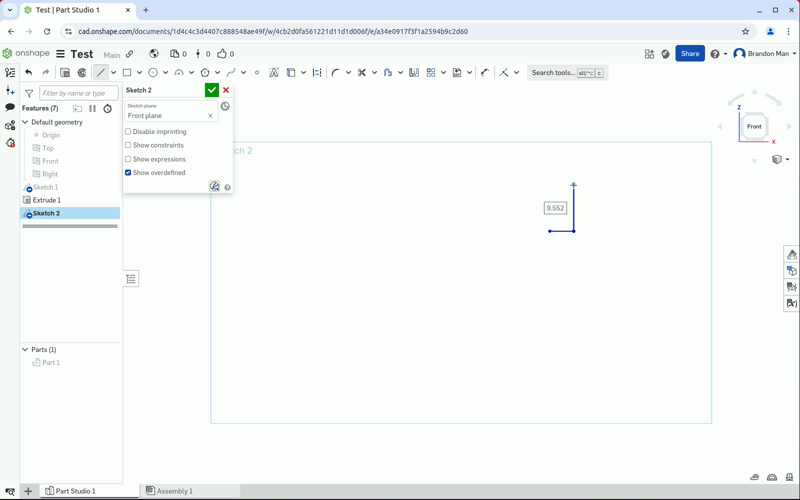
mouse_move(589, 184)
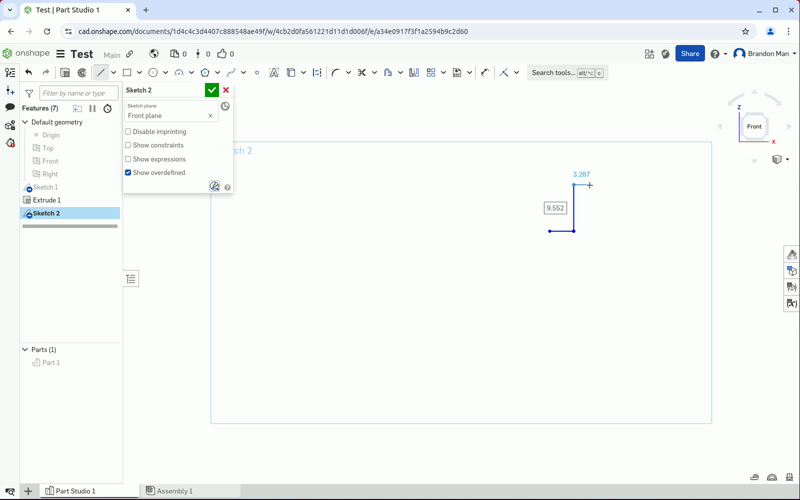
mouse_move(549, 184)
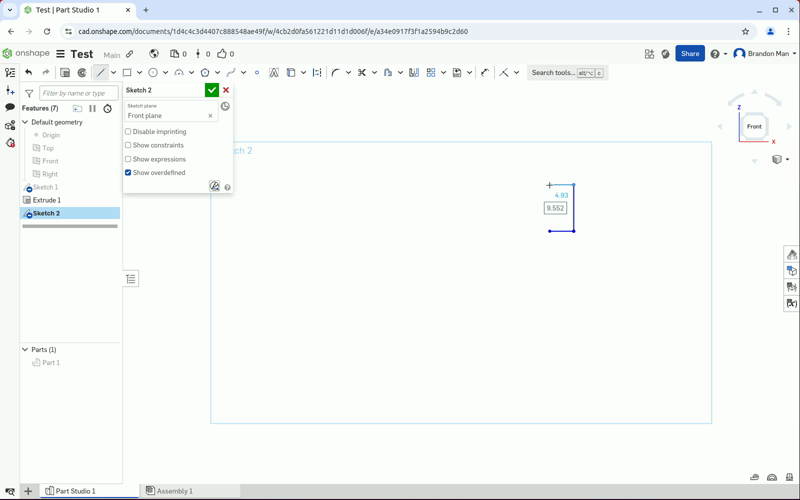
click(549, 184)
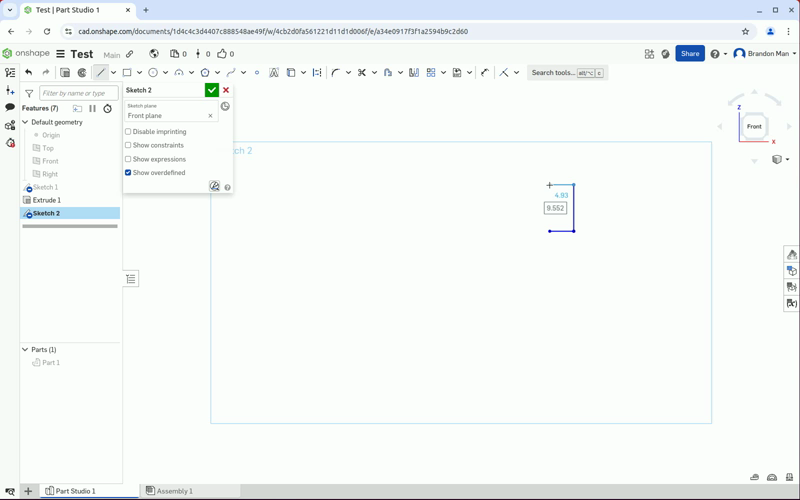
key_up(shift)
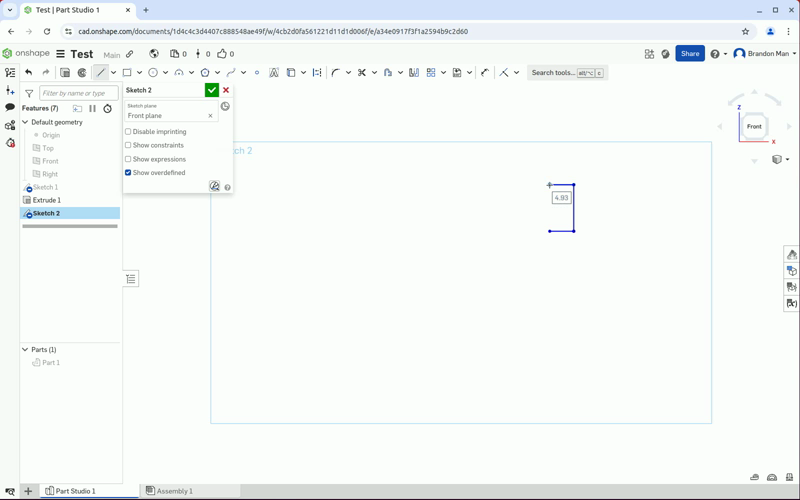
mouse_move(579, 184)
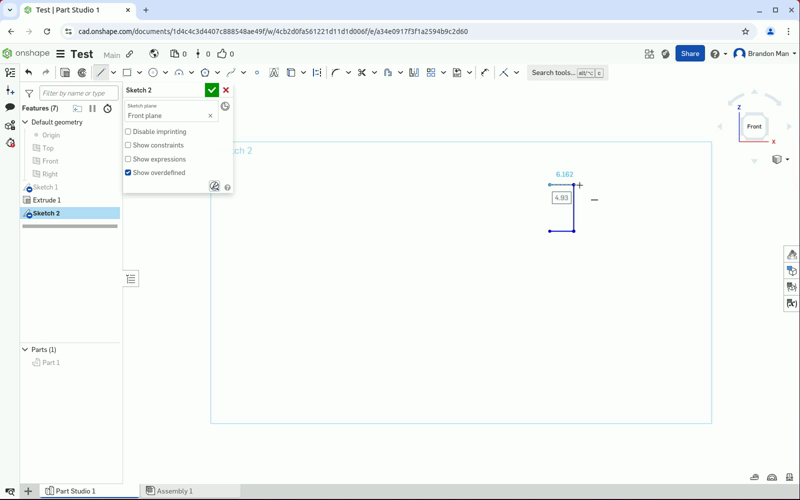
key_down(shift)
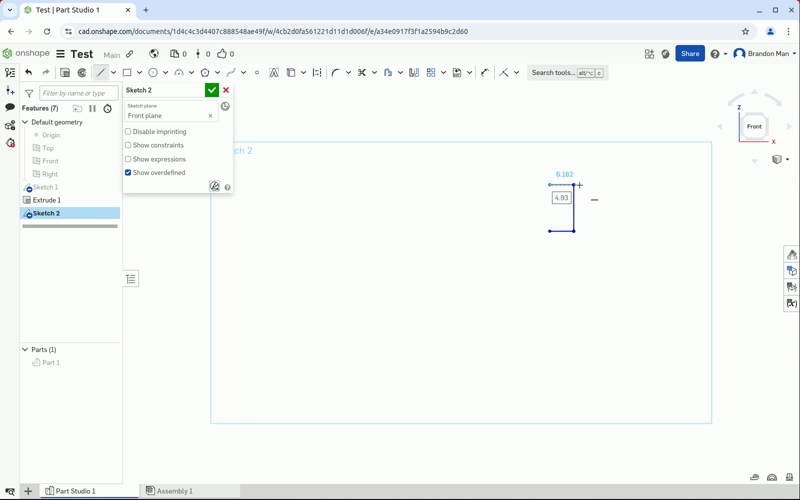
mouse_move(549, 231)
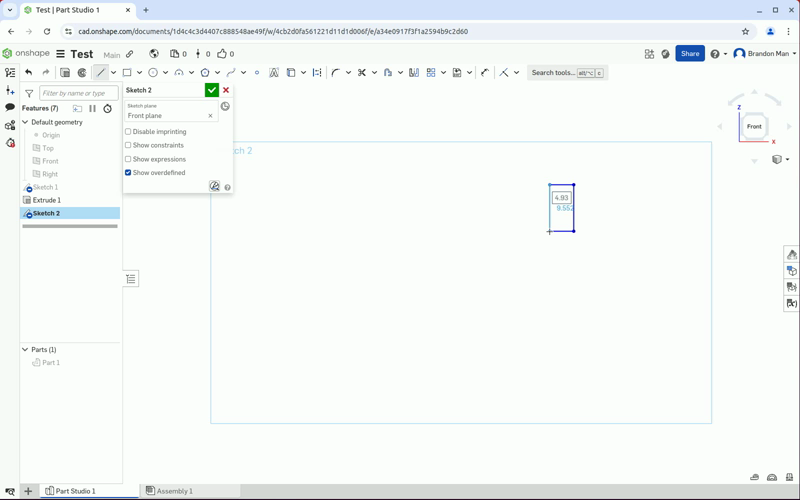
key_up(shift)
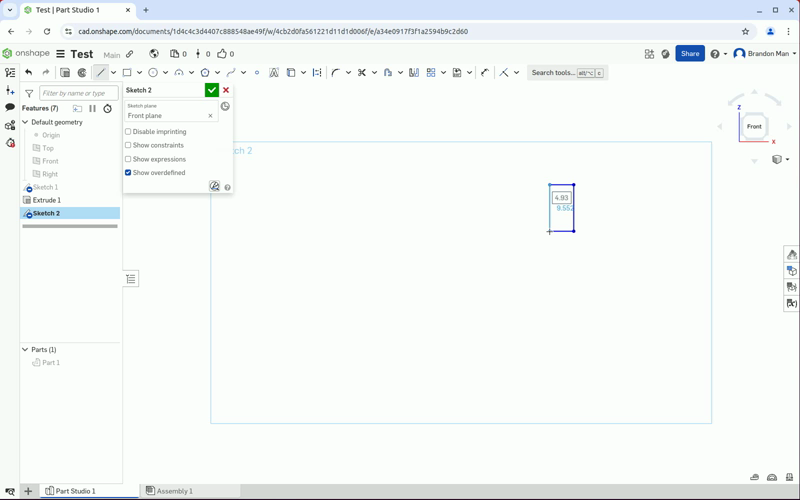
click(549, 231)
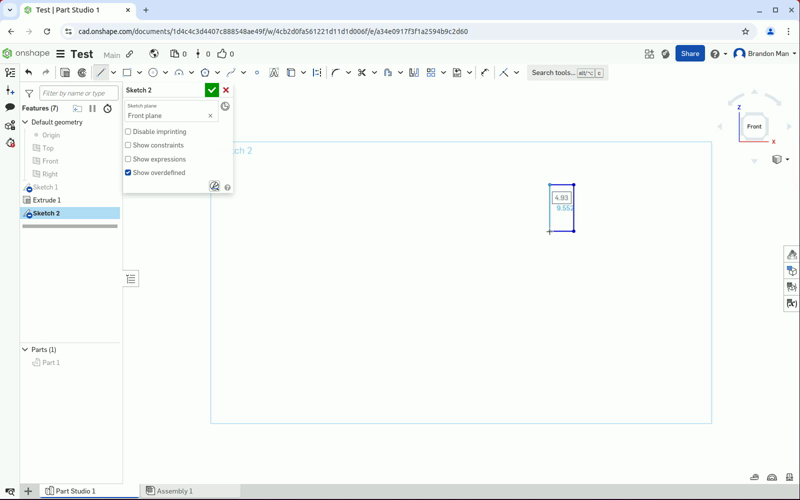
key(esc)
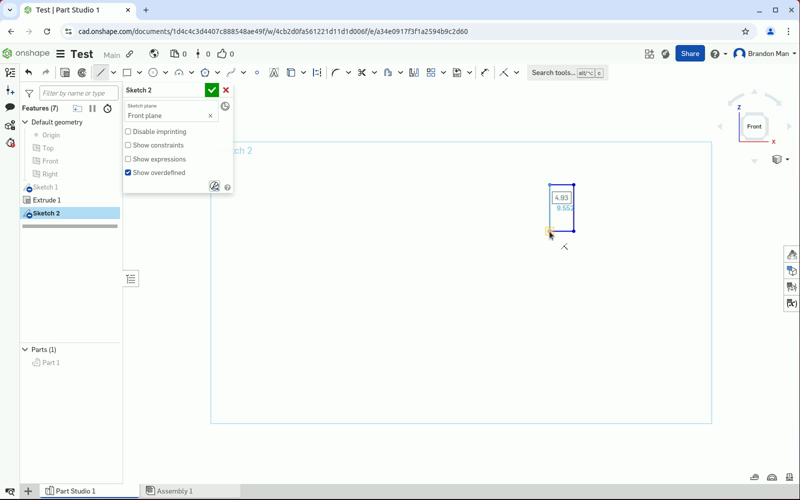
mouse_move(572, 210)
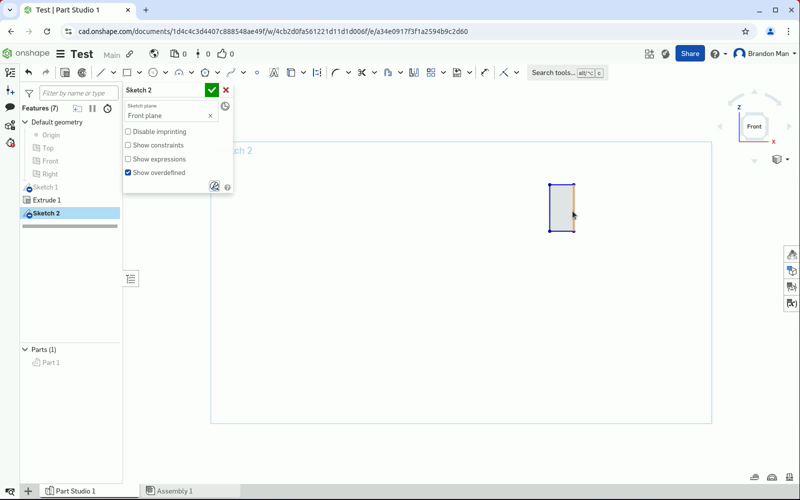
scroll(6)
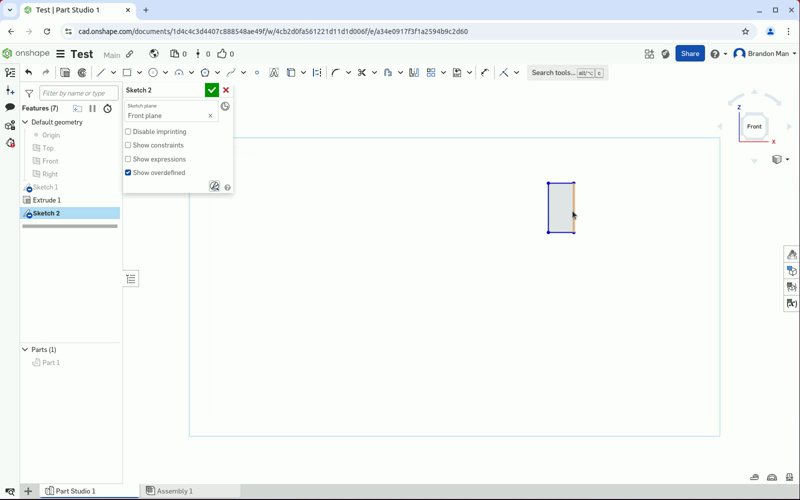
scroll(6)
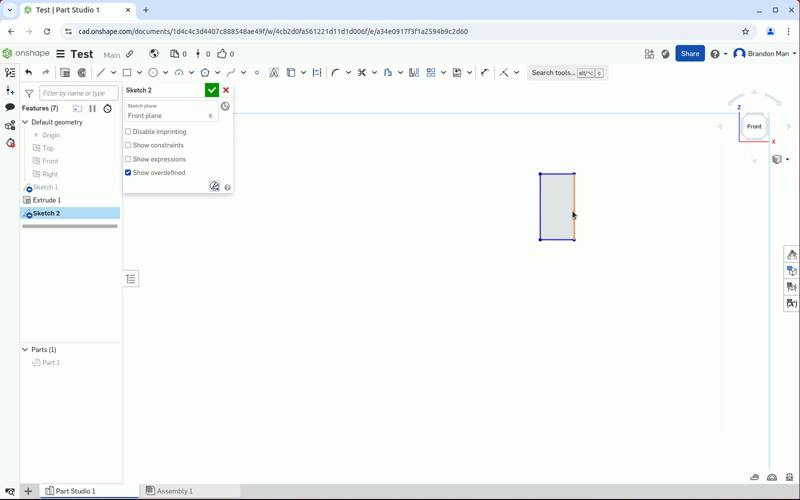
scroll(6)
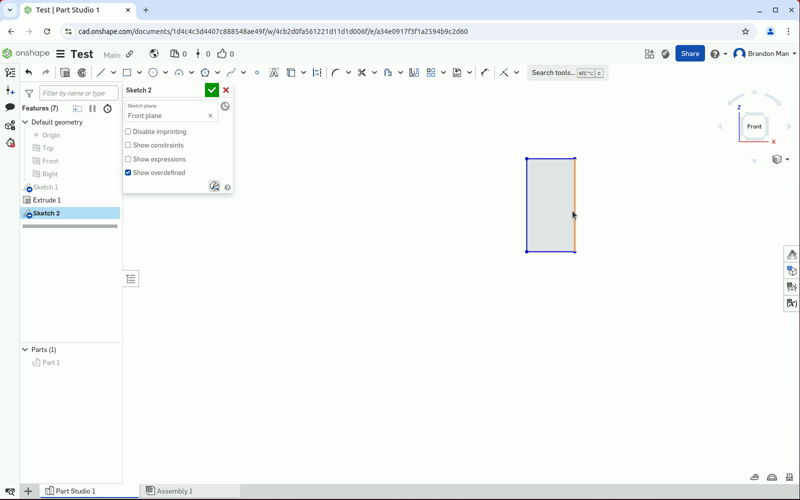
scroll(6)
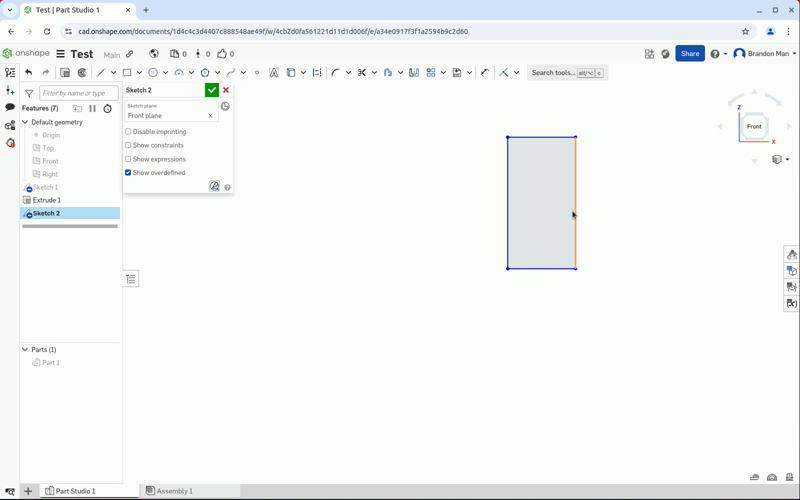
scroll(6)
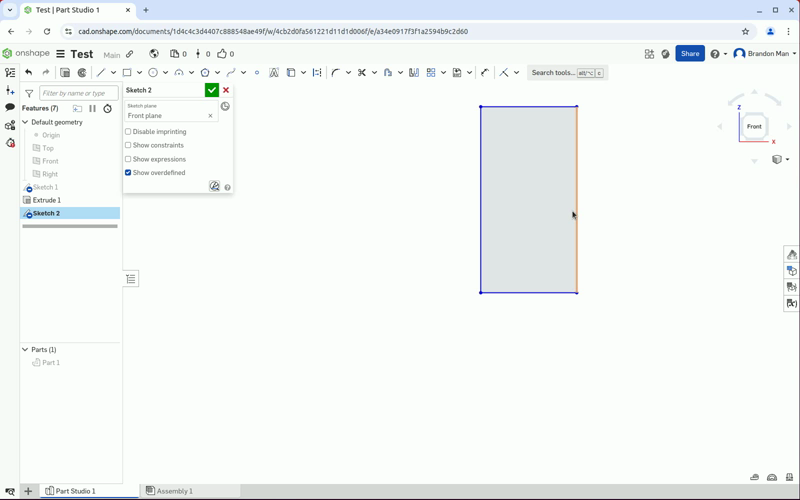
scroll(6)
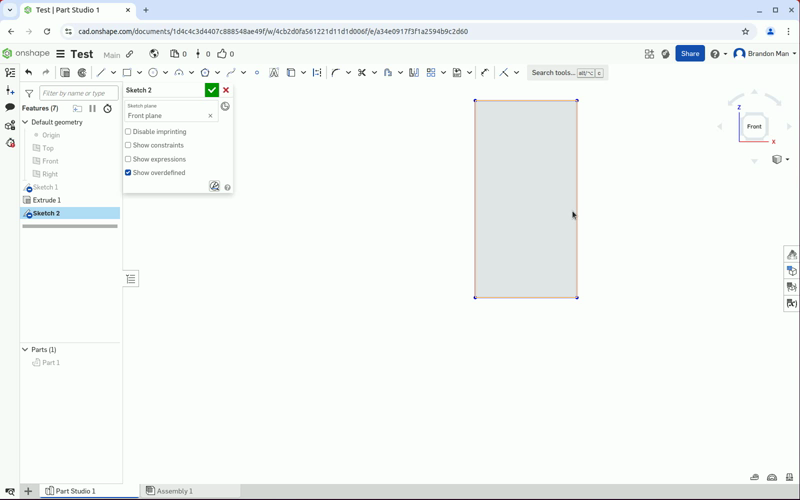
scroll(6)
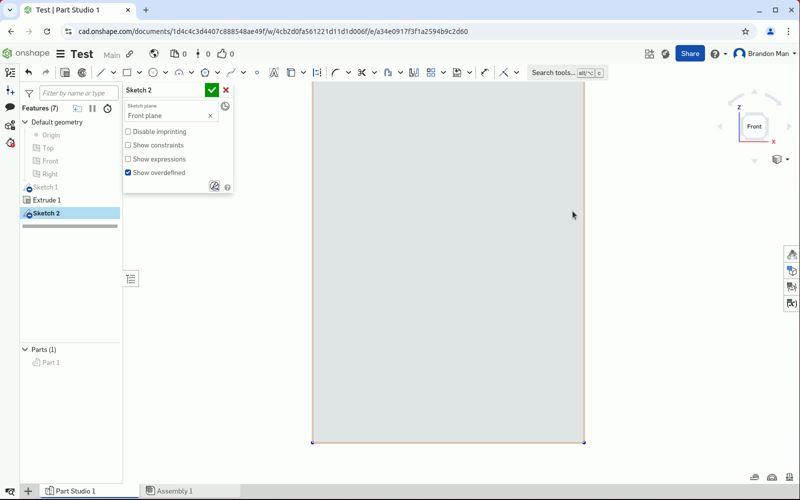
click(572, 210)
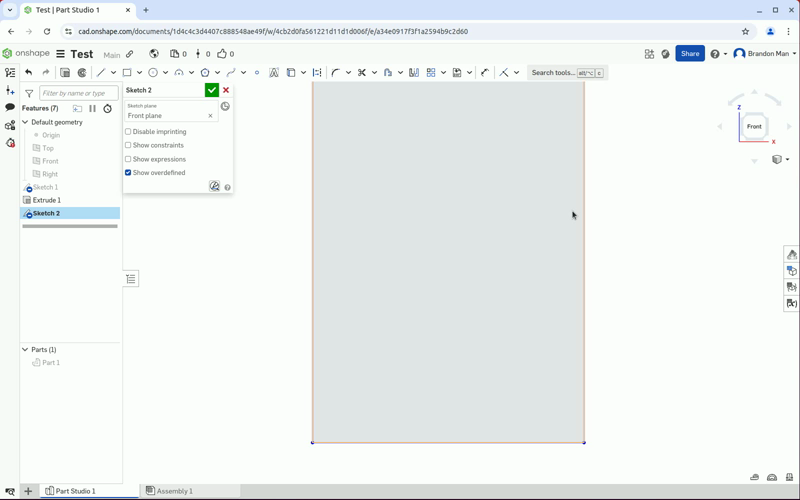
scroll(-6)
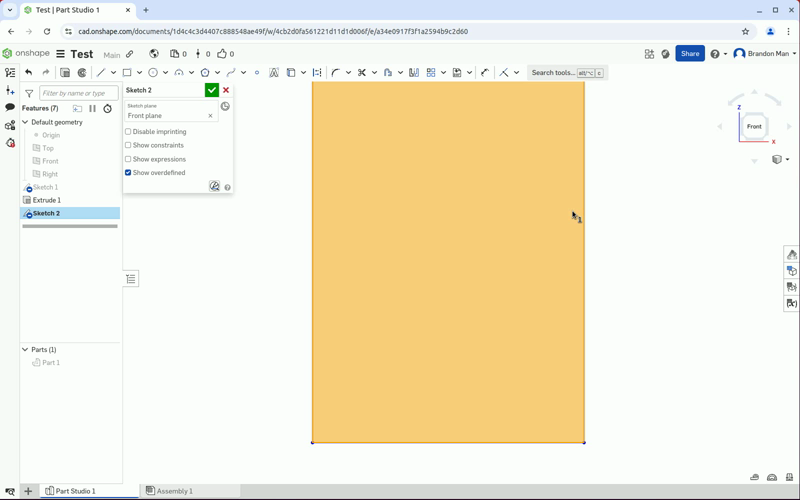
scroll(-6)
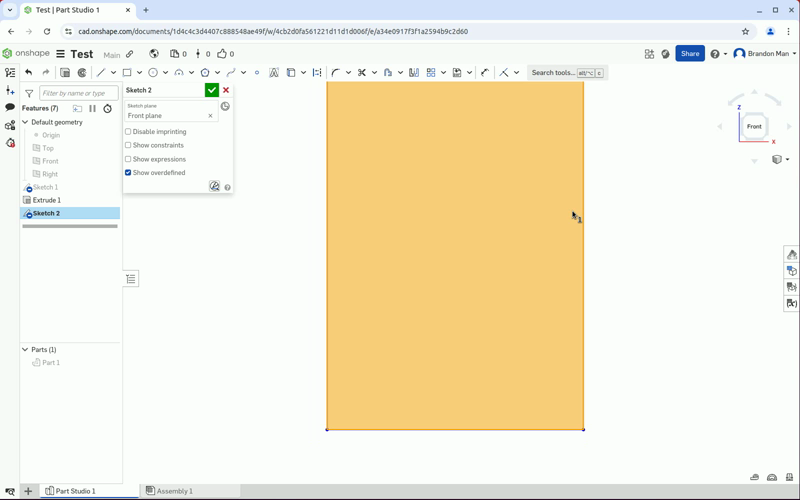
scroll(-6)
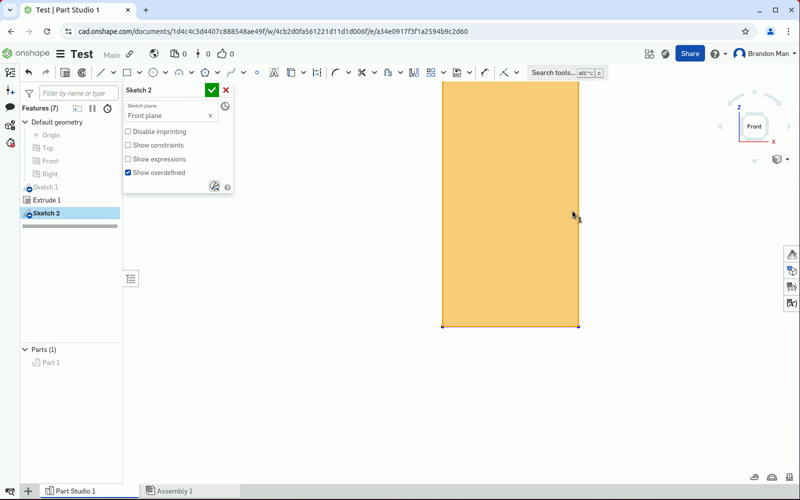
scroll(-6)
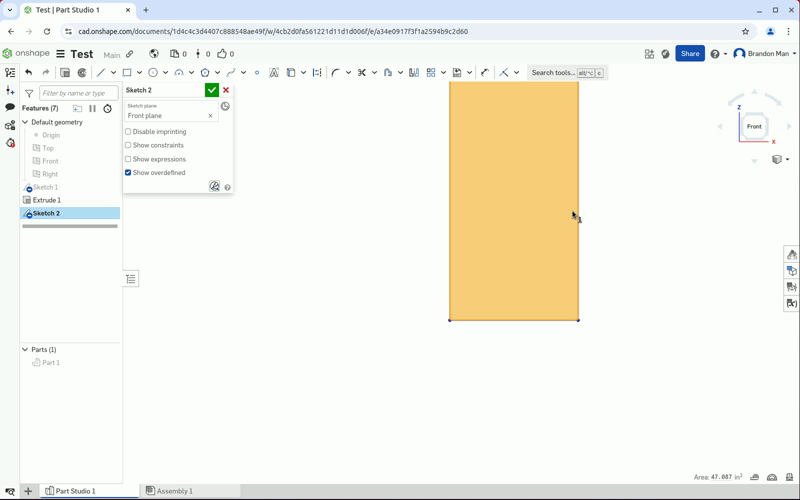
scroll(-6)
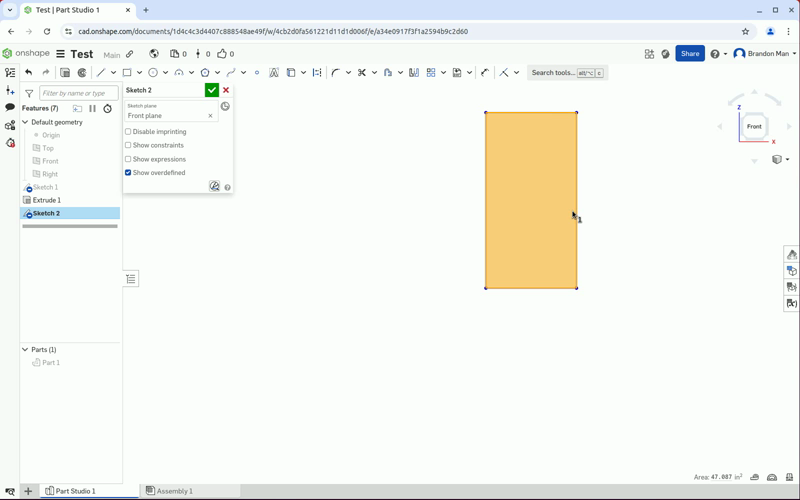
scroll(-6)
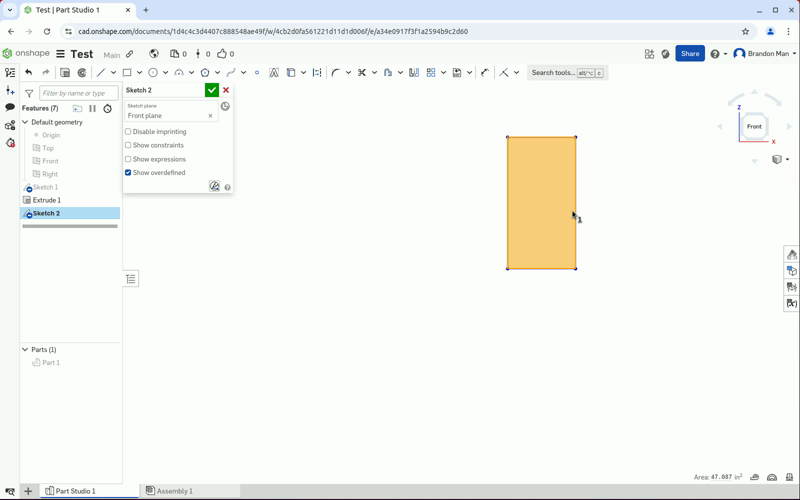
scroll(-6)
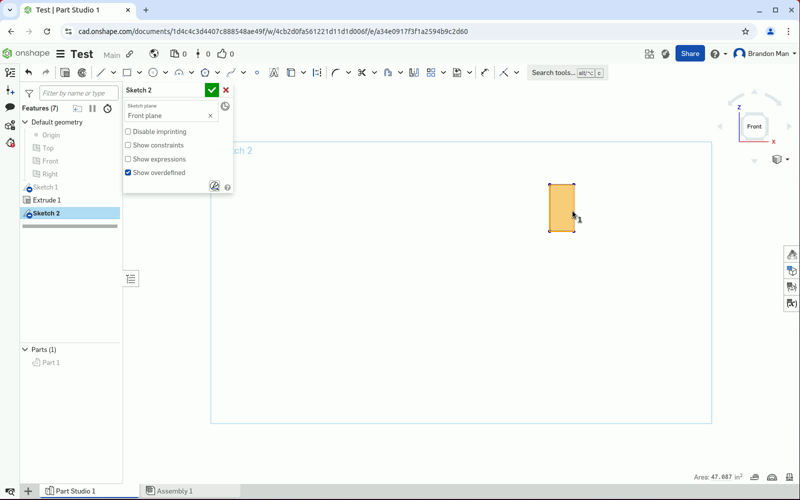
mouse_move(73, 352)
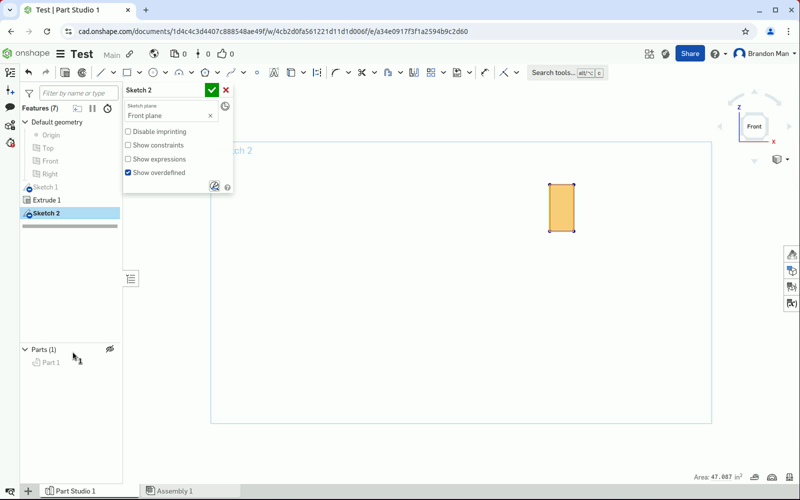
key(shift+y)
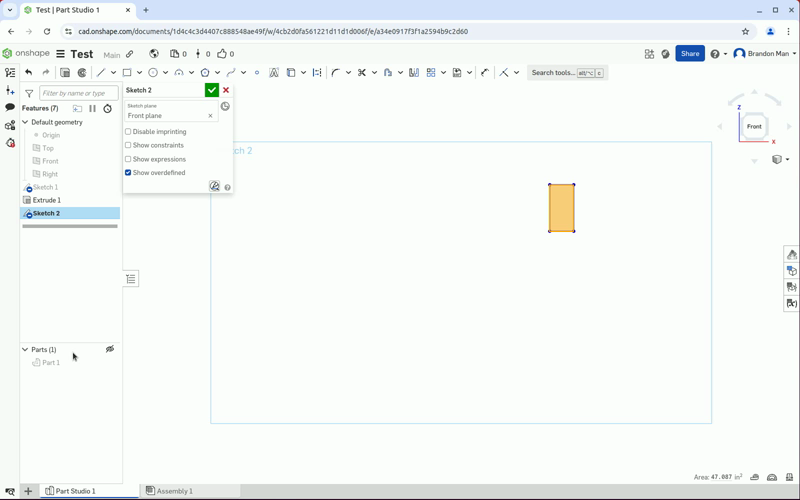
key(shift+e)
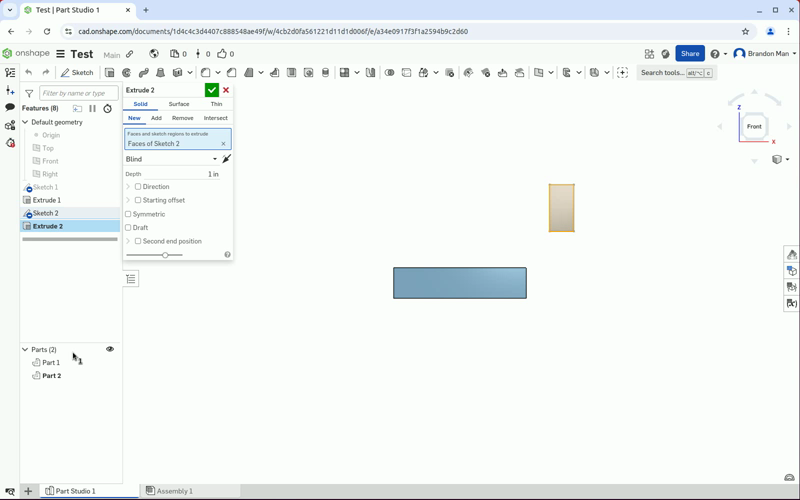
mouse_move(143, 106)
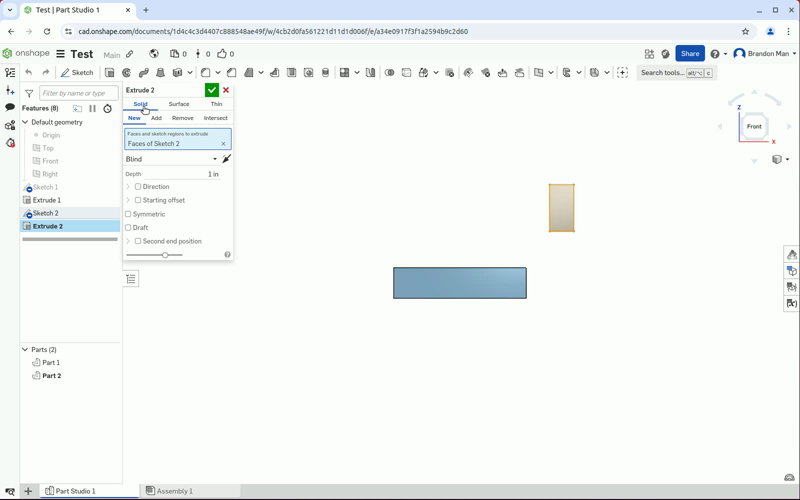
click(143, 106)
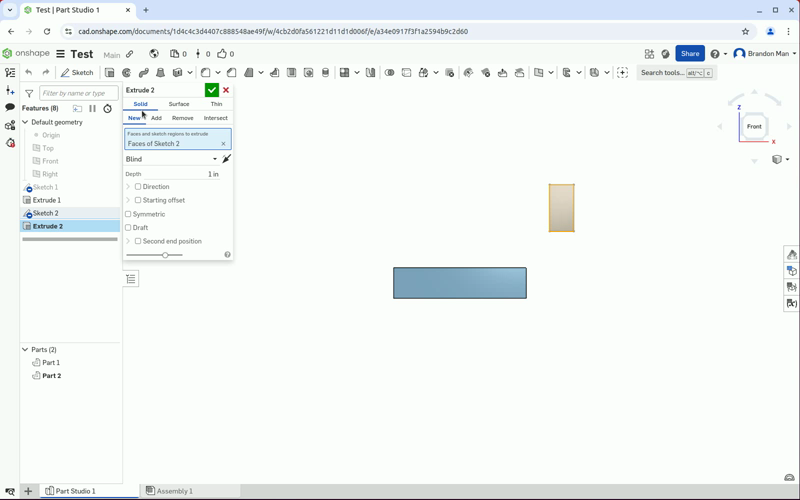
mouse_move(137, 120)
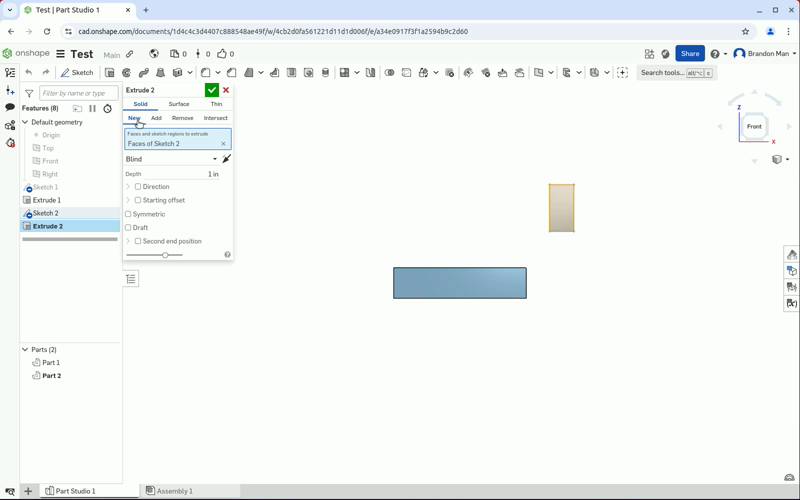
click(137, 120)
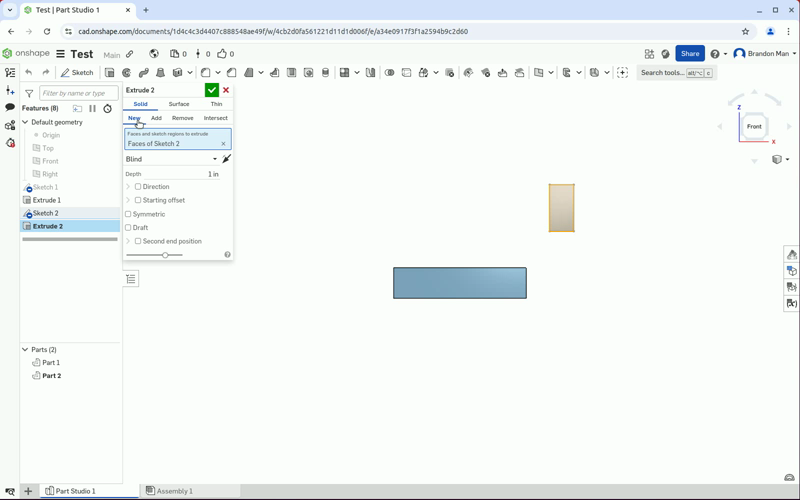
key(tab, 4)
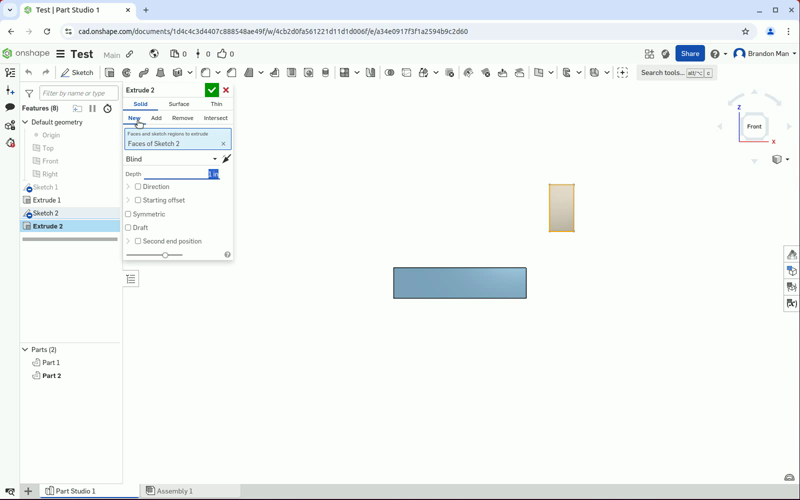
text(8.425)
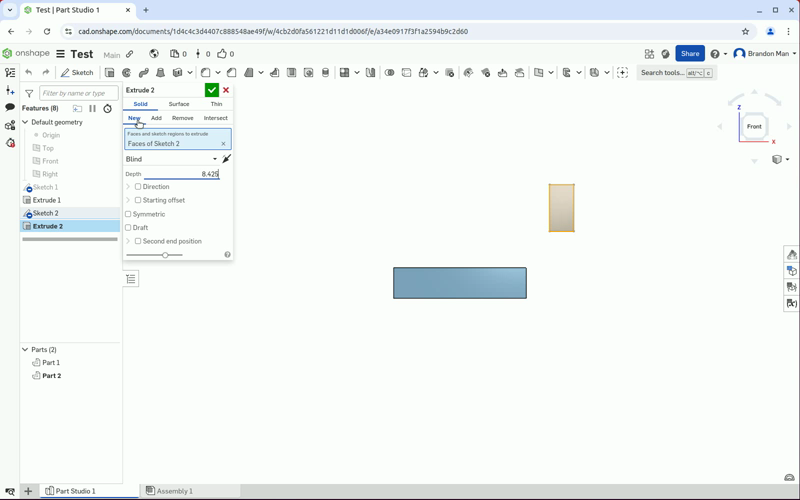
key(enter)
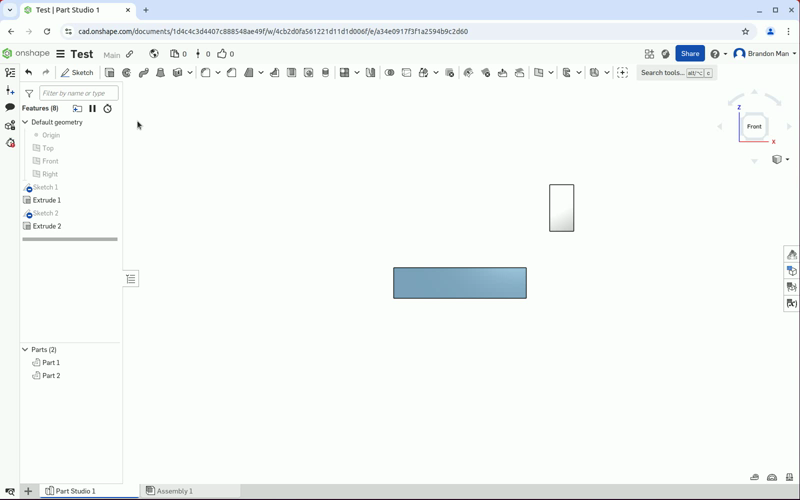
key(shift+h)
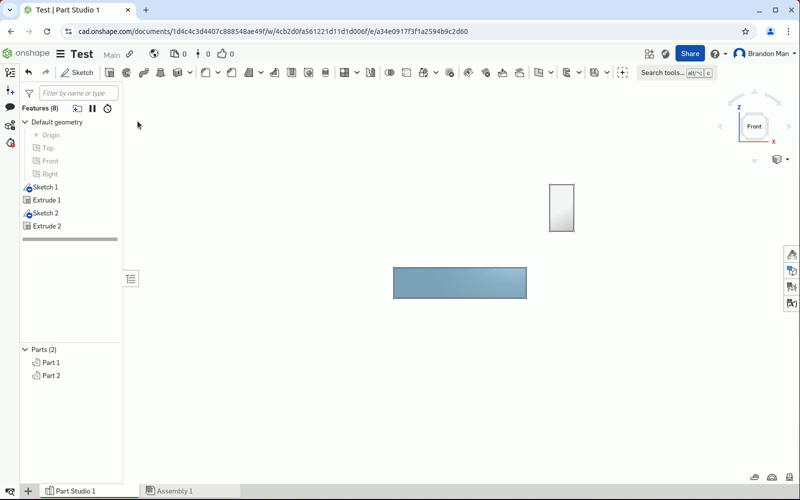
key(shift+h)
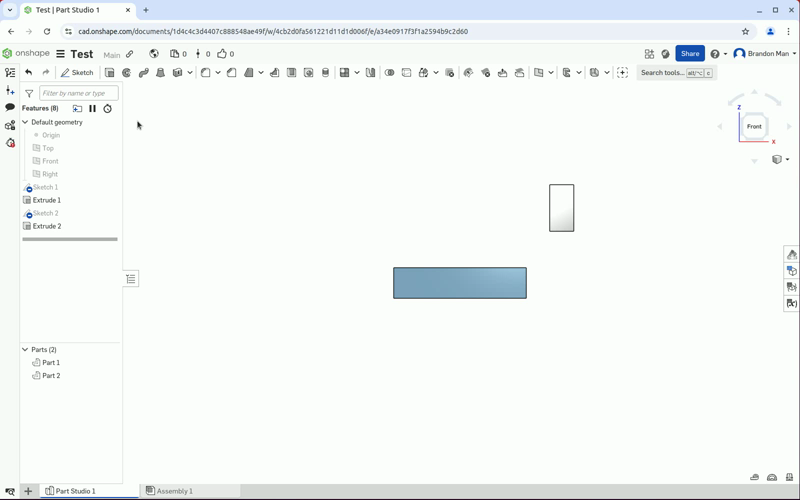
mouse_move(73, 189)
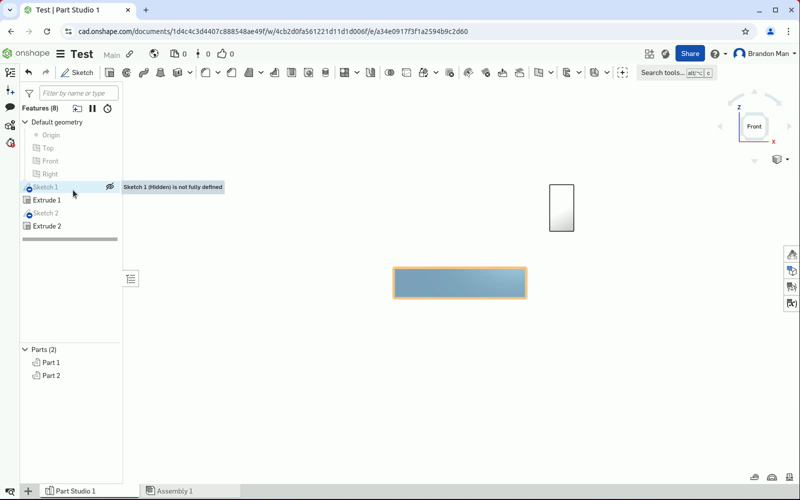
click(73, 189)
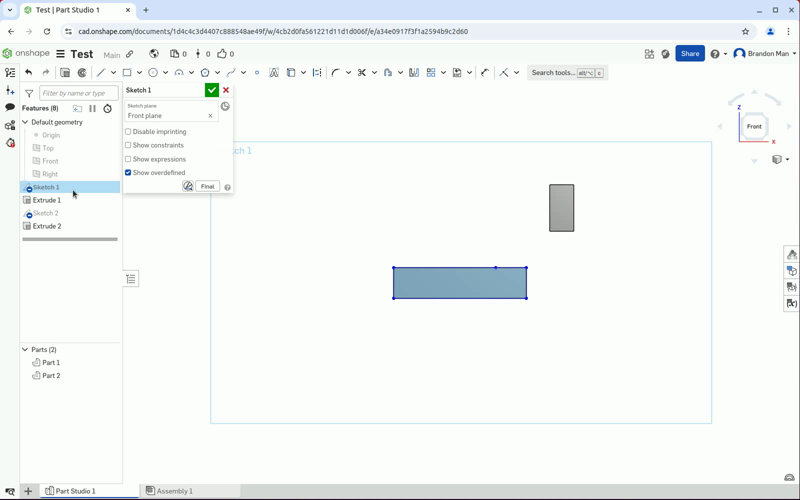
mouse_move(229, 92)
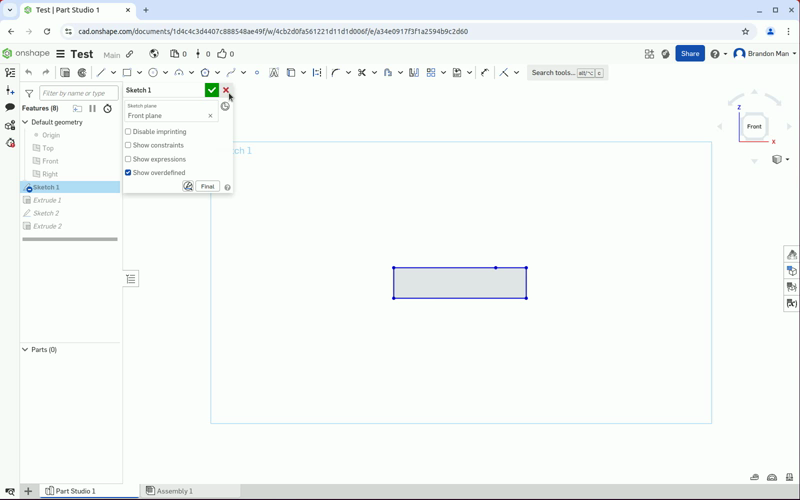
click(229, 92)
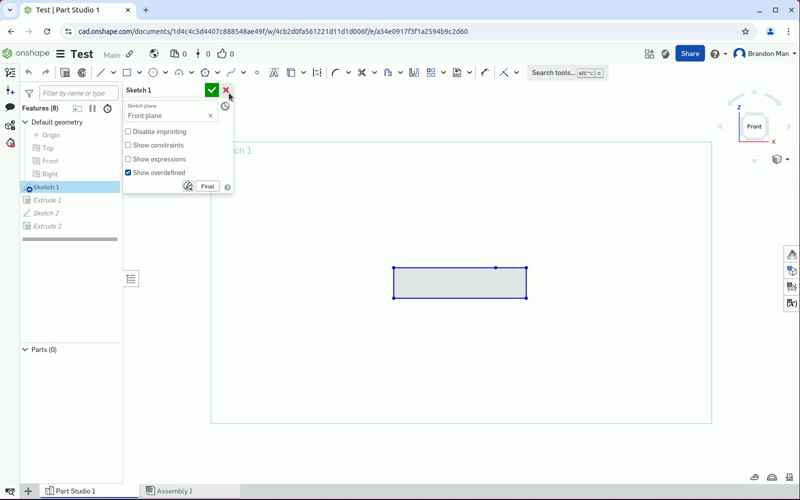
key(shift+s)
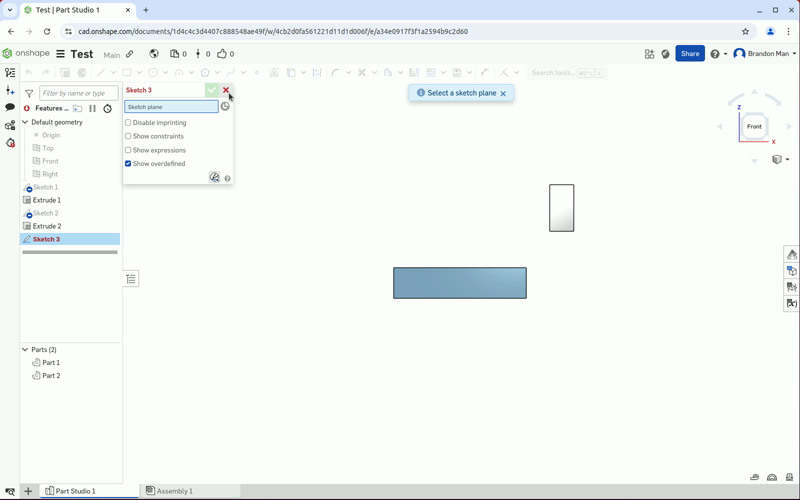
mouse_move(73, 163)
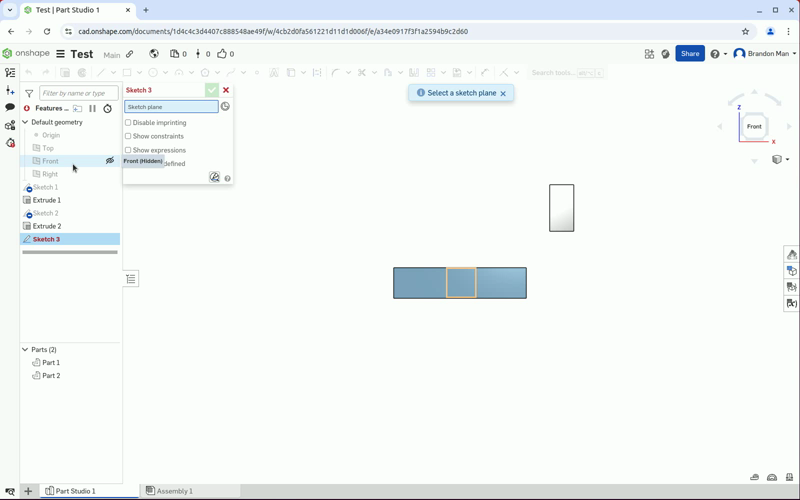
click(73, 163)
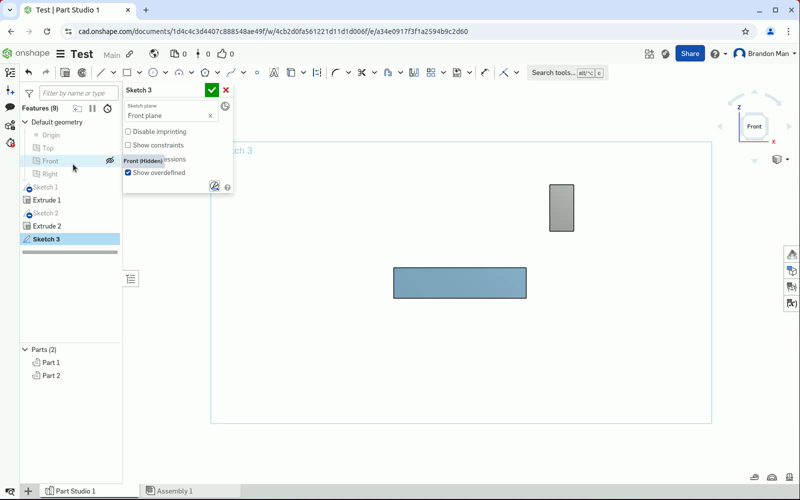
mouse_move(73, 352)
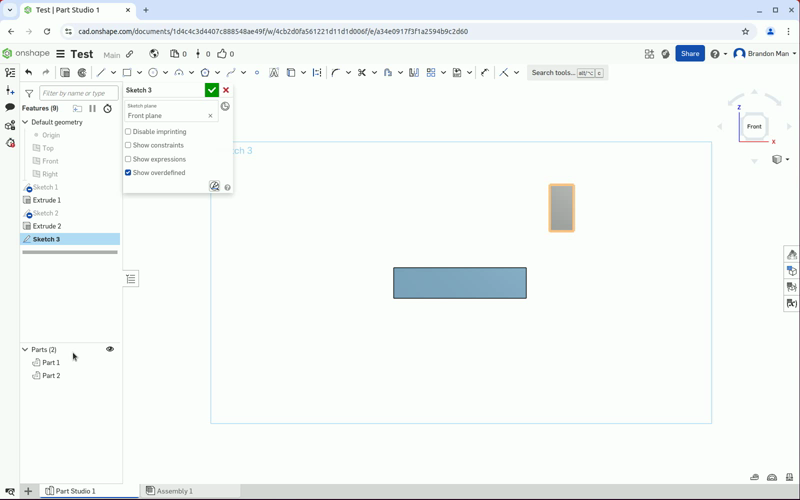
key(y)
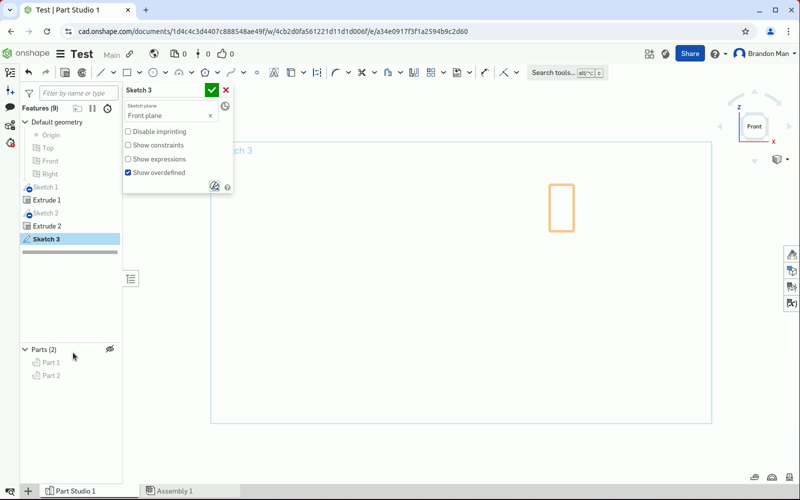
key(l)
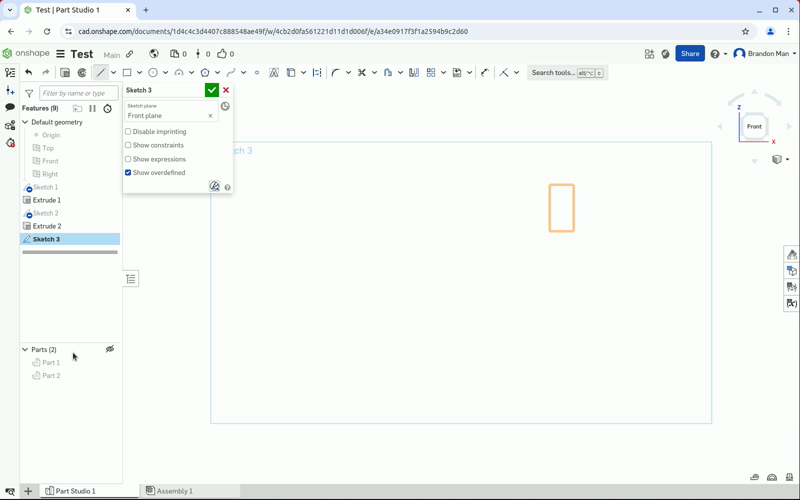
key_down(shift)
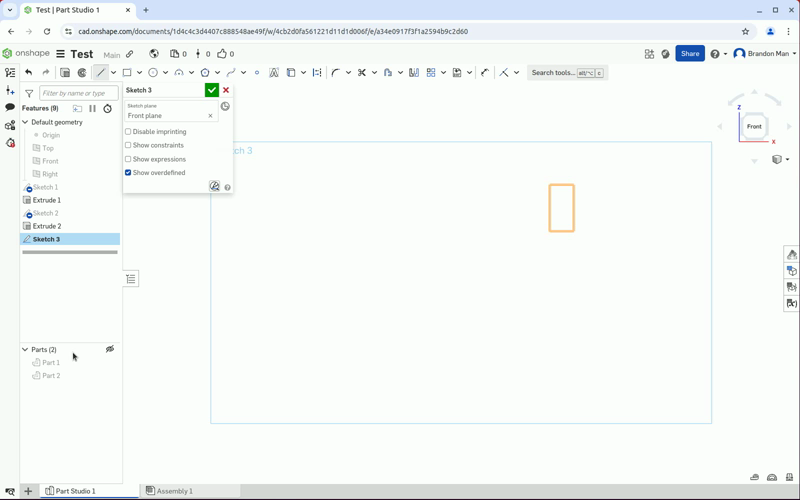
mouse_move(491, 231)
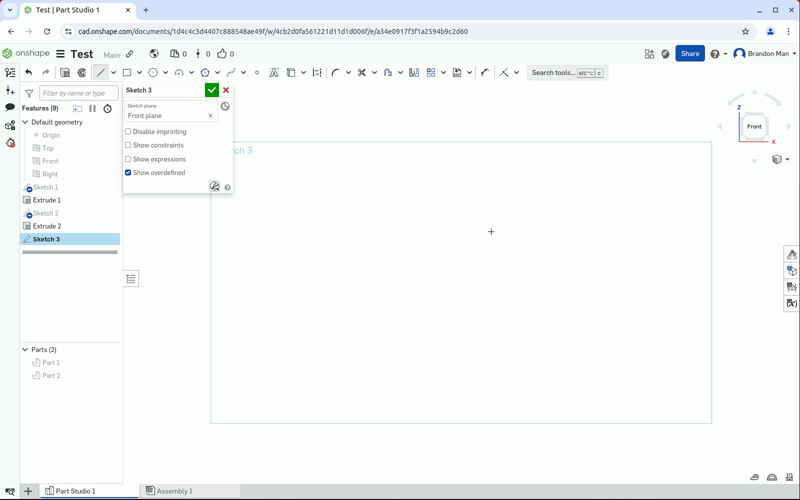
click(491, 231)
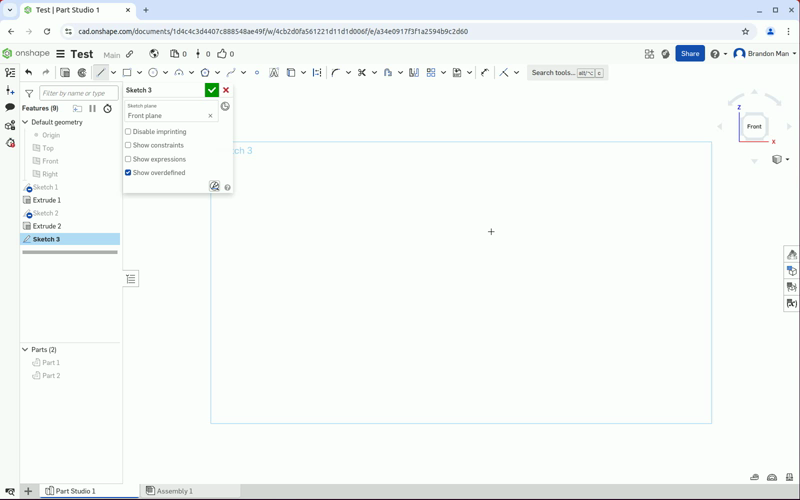
key_up(shift)
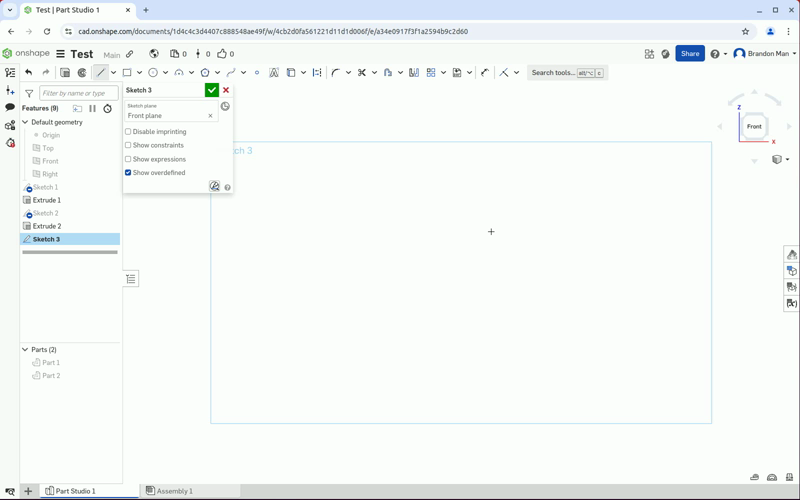
key_down(shift)
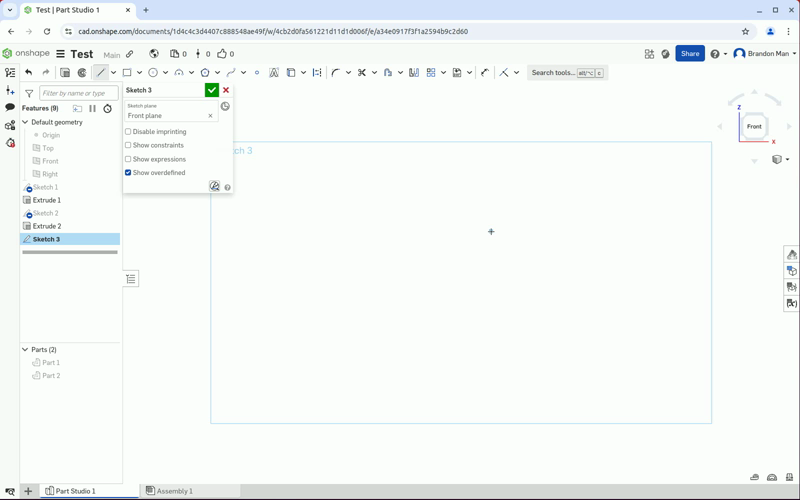
mouse_move(521, 231)
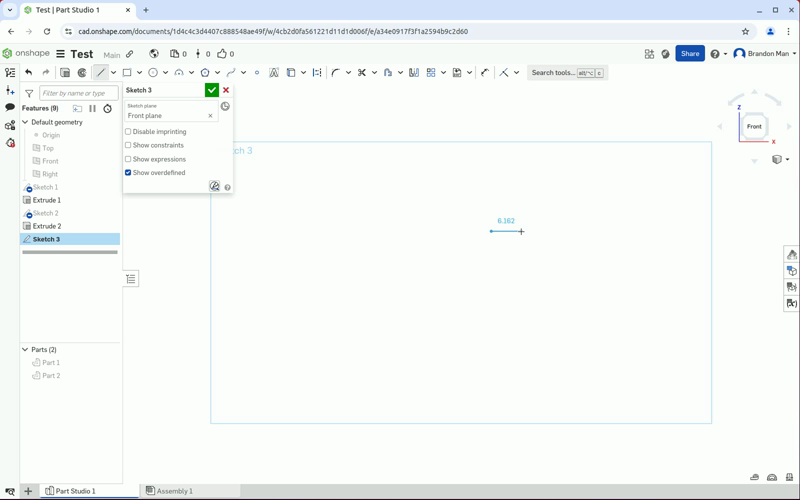
mouse_move(496, 231)
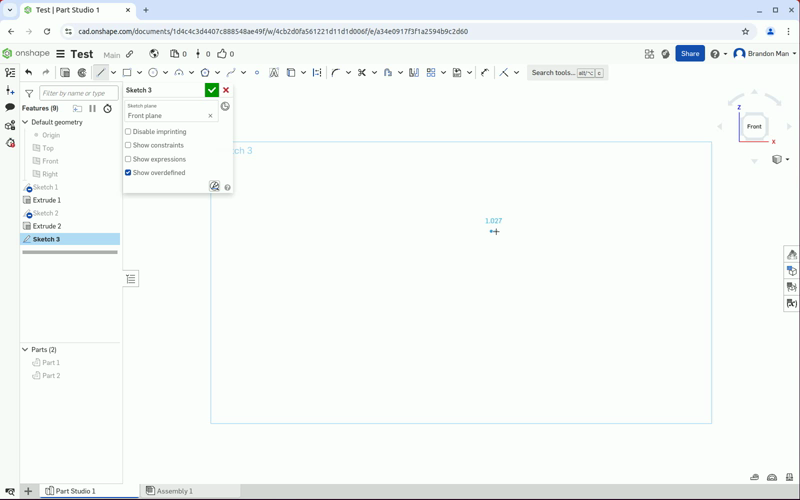
scroll(6)
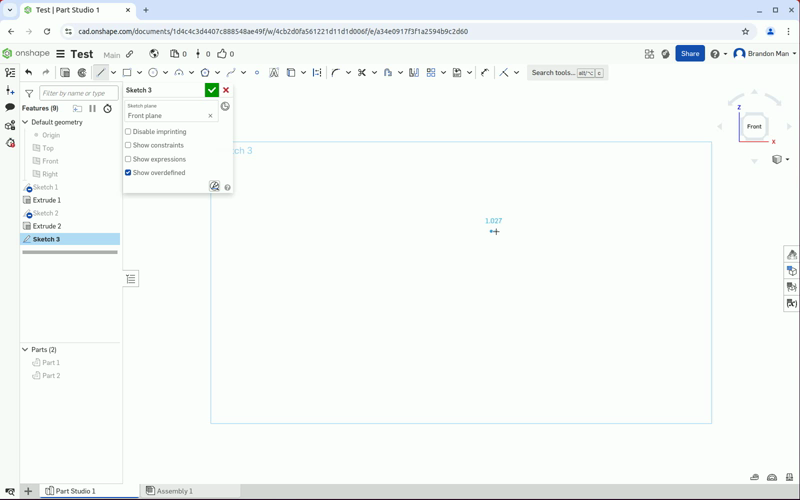
scroll(6)
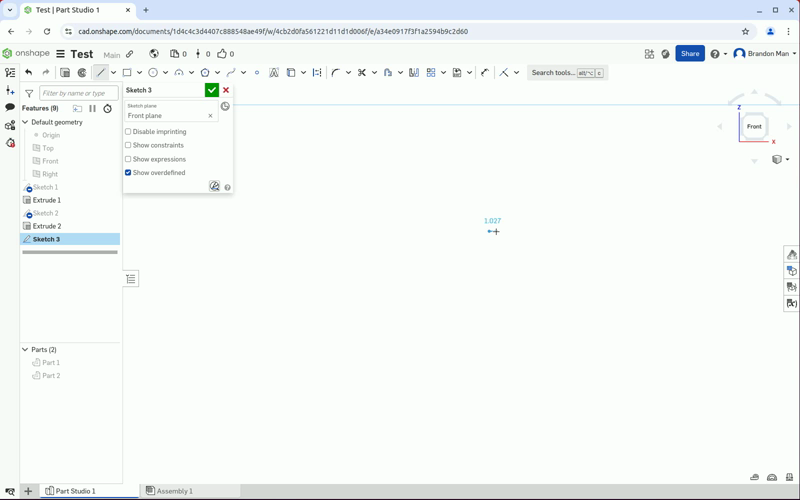
scroll(6)
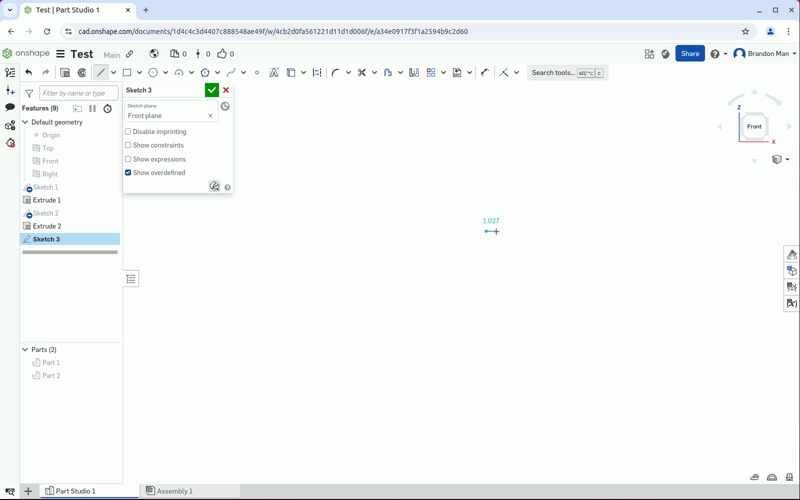
scroll(6)
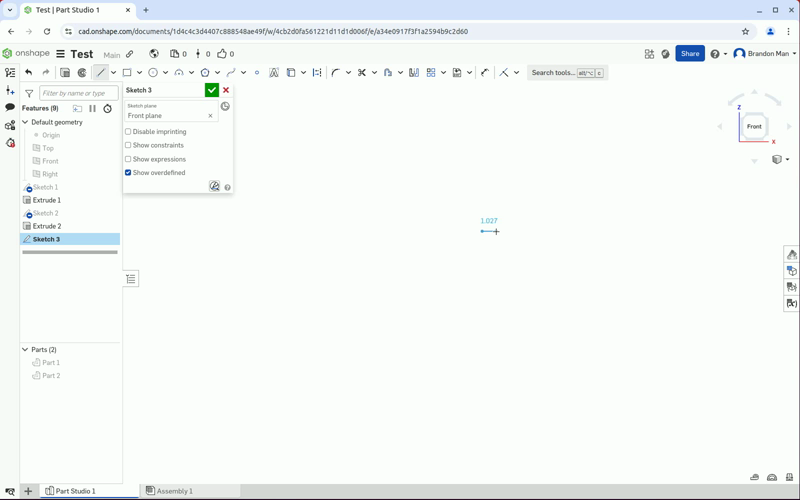
scroll(6)
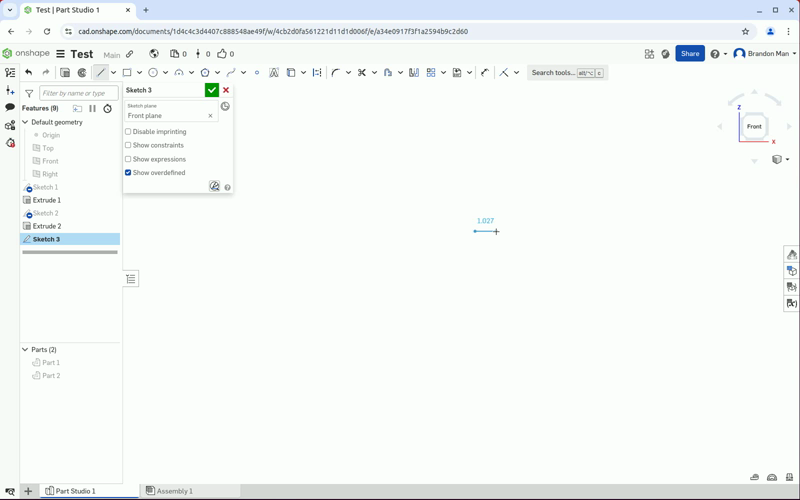
scroll(6)
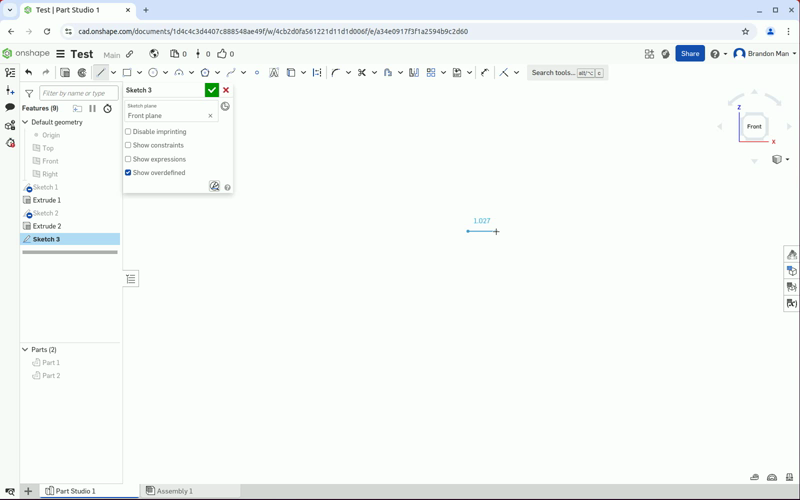
scroll(6)
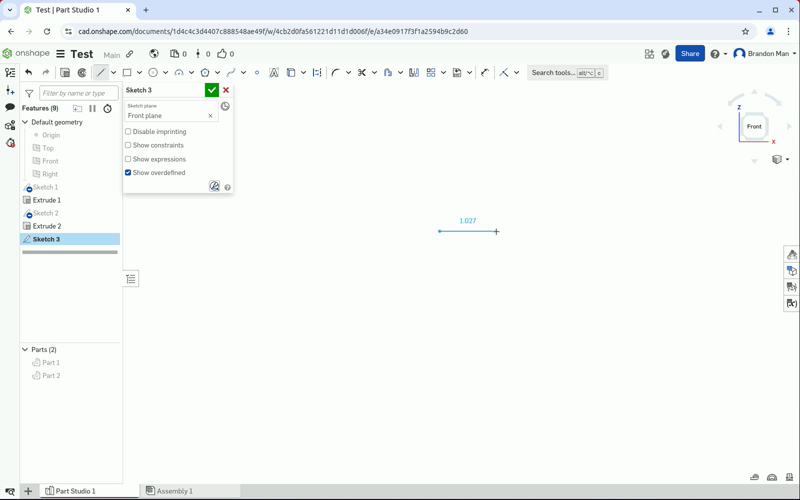
click(496, 231)
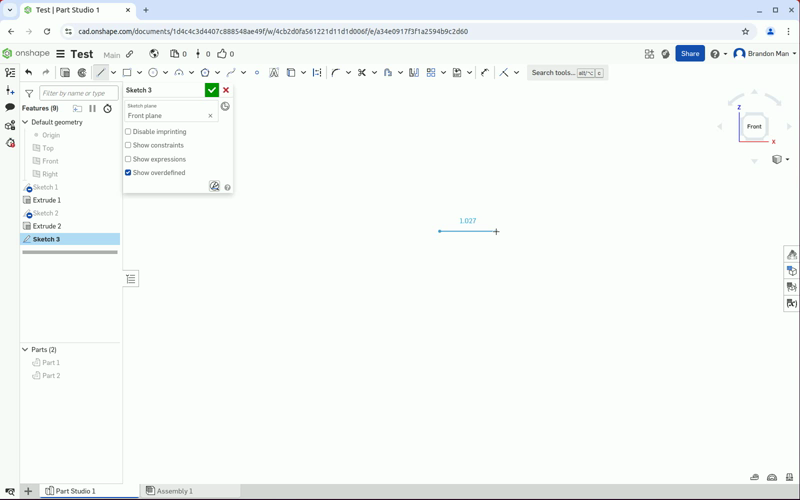
scroll(-6)
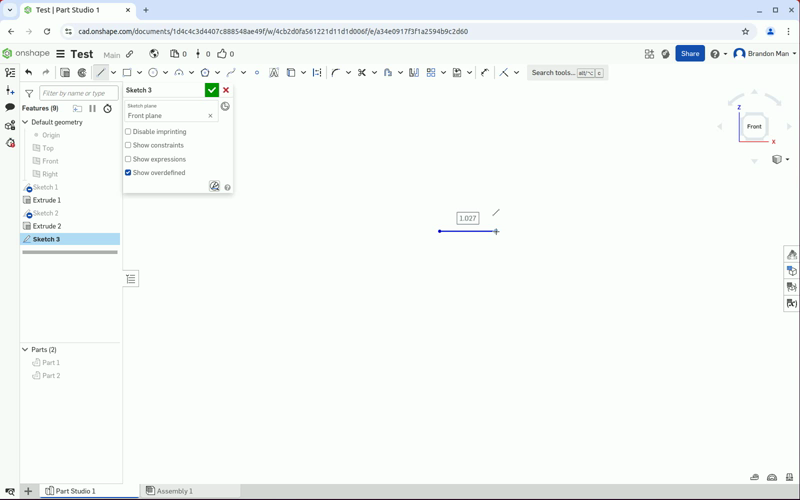
scroll(-6)
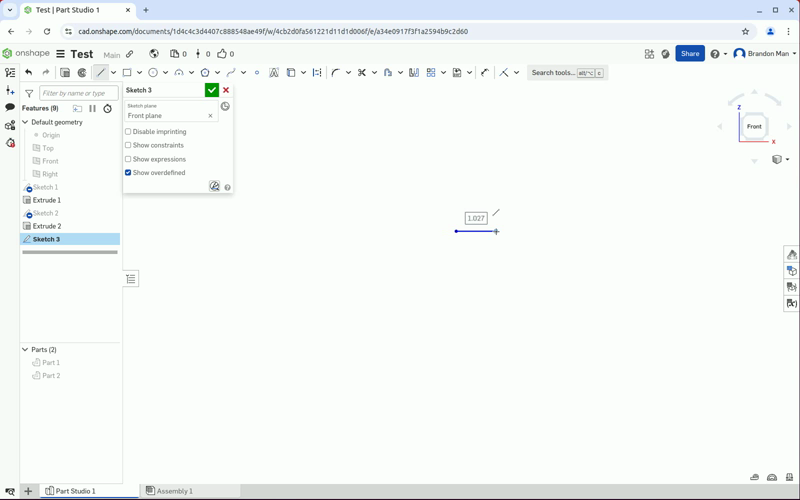
scroll(-6)
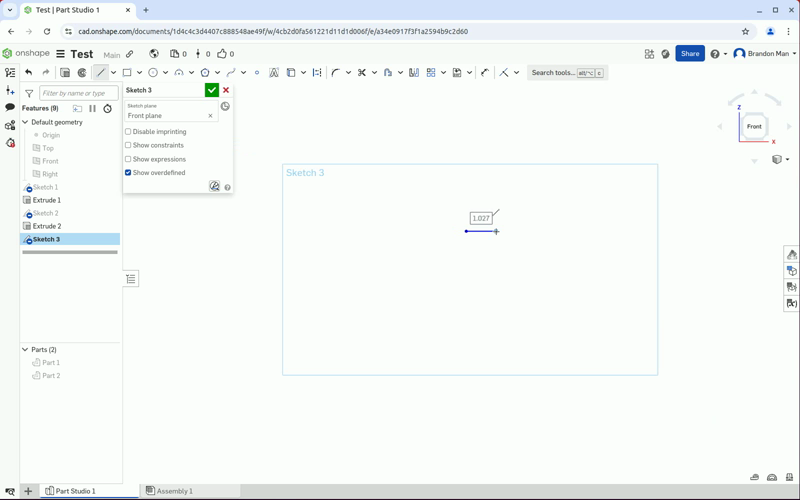
scroll(-6)
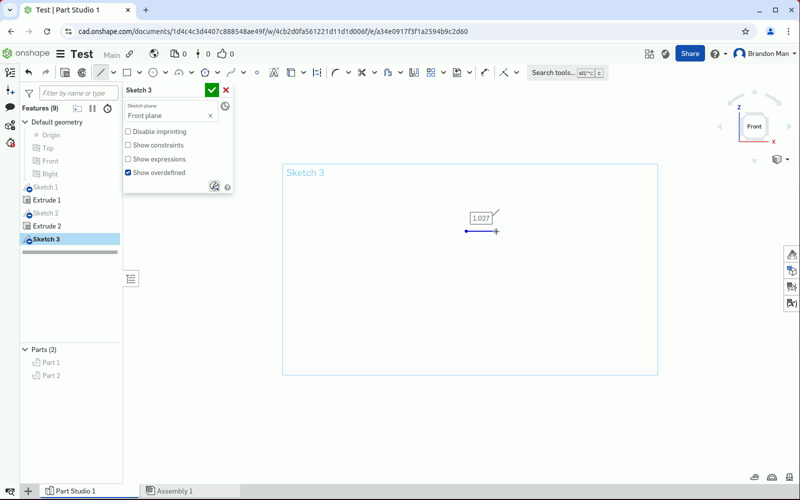
scroll(-6)
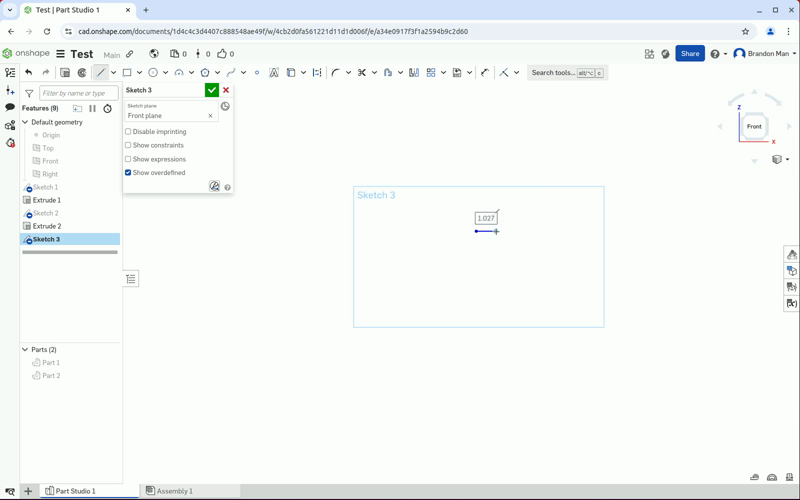
scroll(-6)
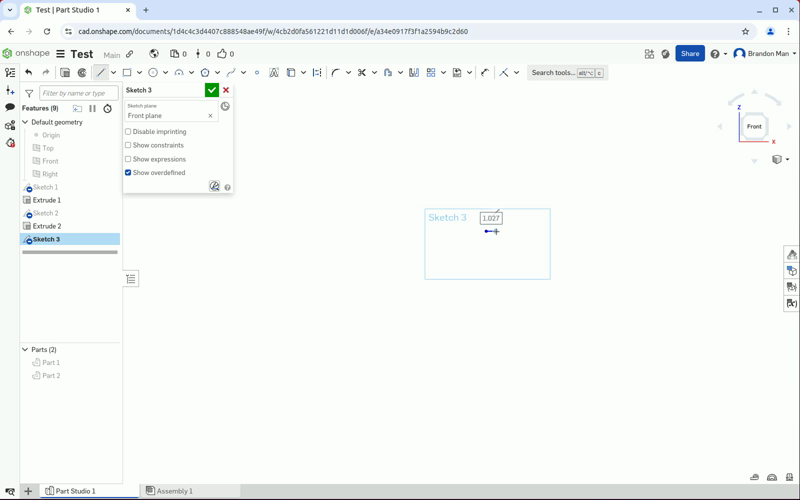
scroll(-6)
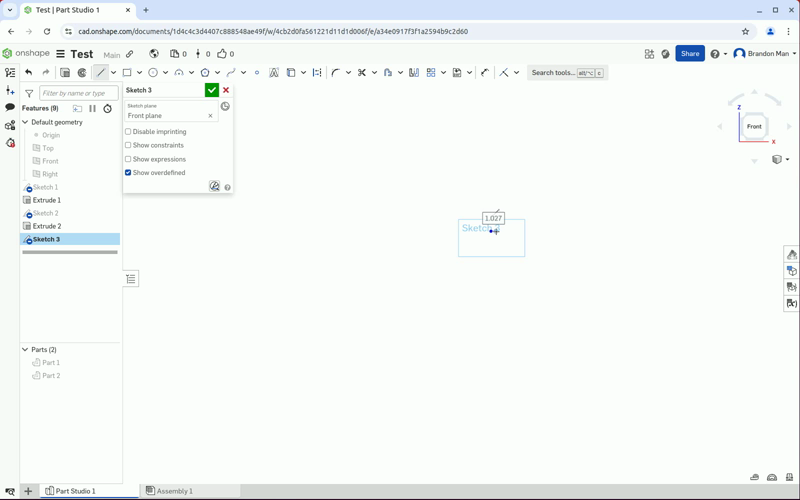
key_up(shift)
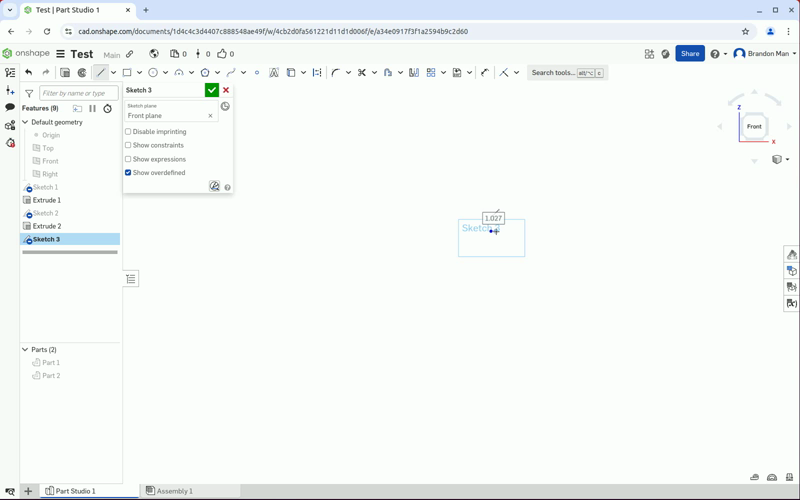
key_down(shift)
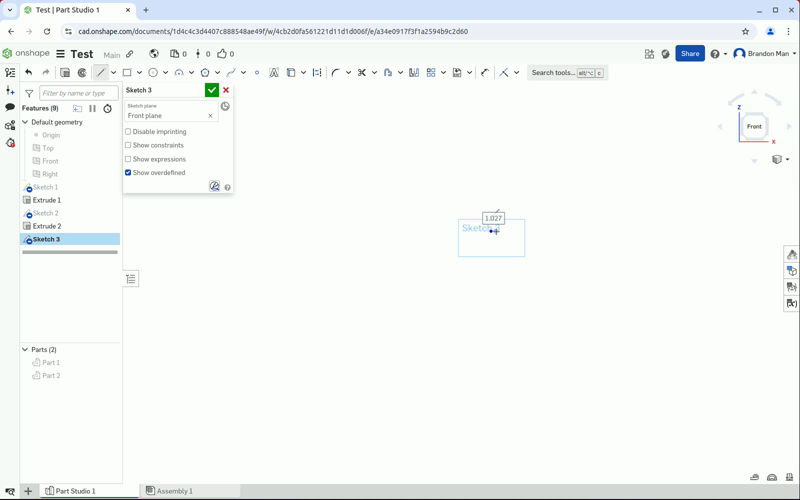
mouse_move(526, 231)
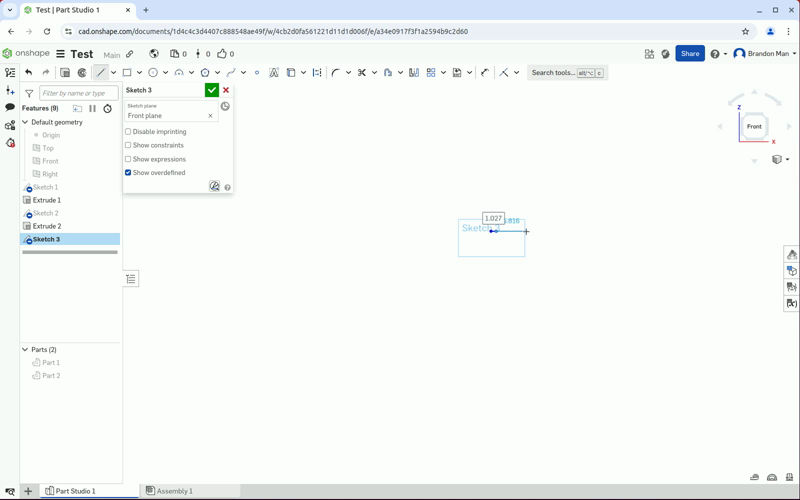
mouse_move(496, 184)
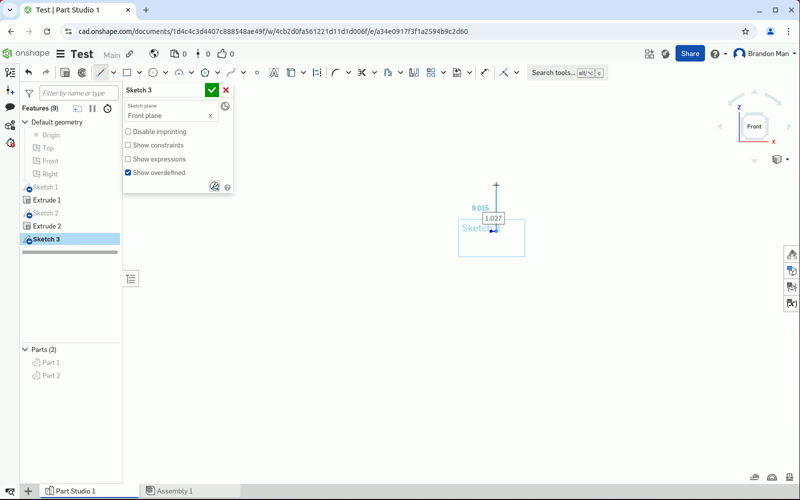
click(496, 184)
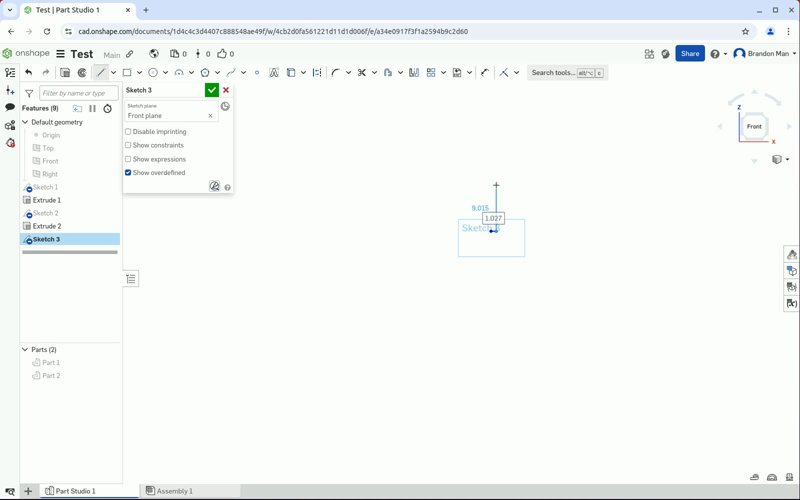
key_up(shift)
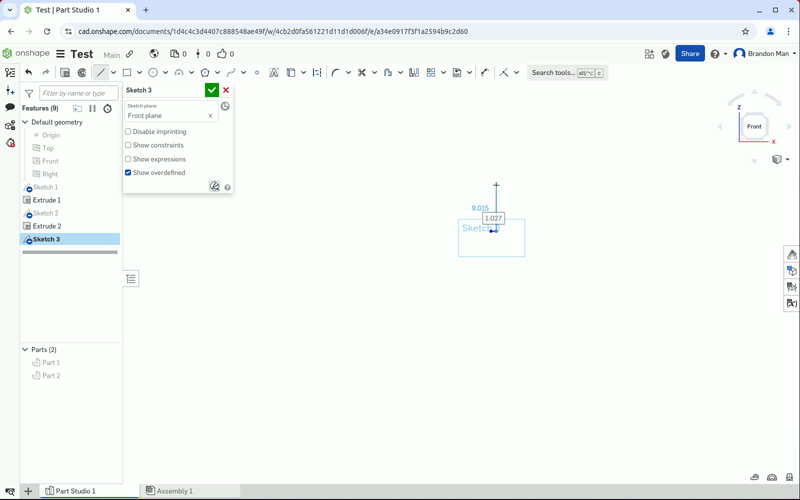
key_down(shift)
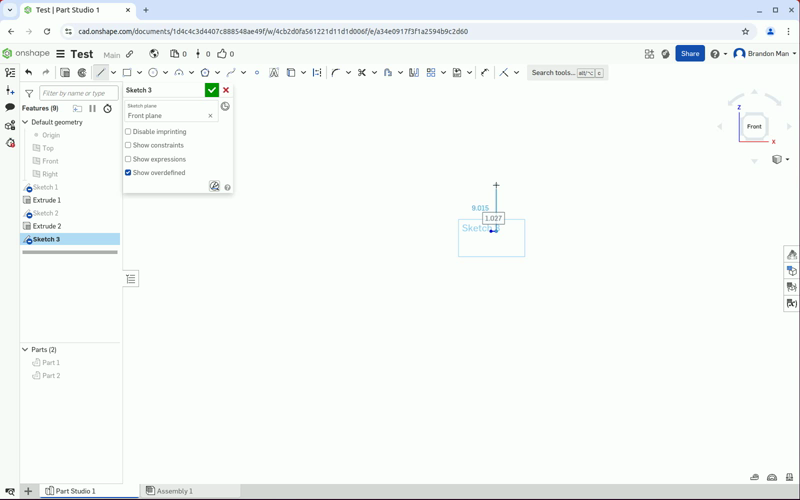
mouse_move(526, 184)
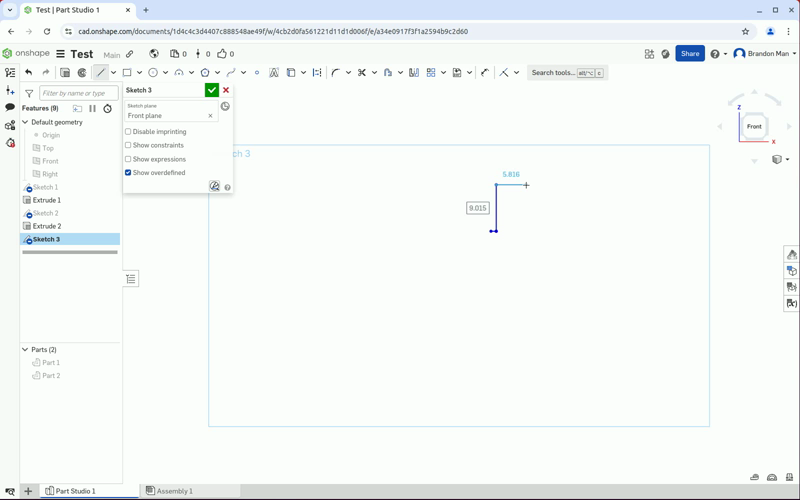
mouse_move(491, 184)
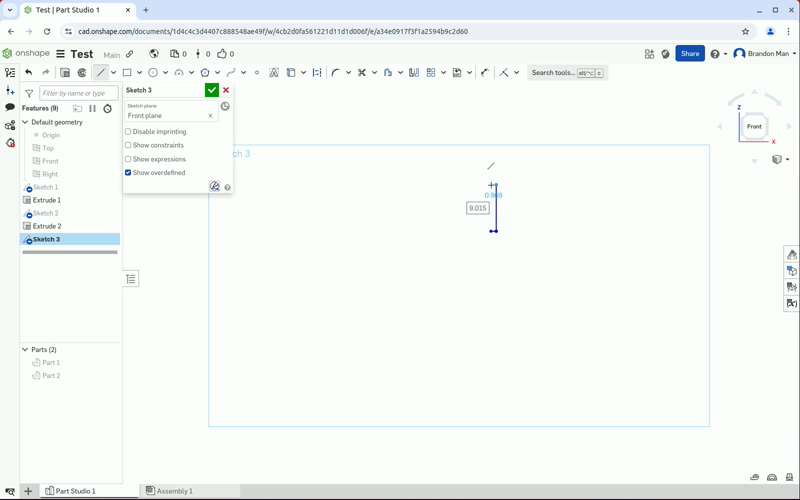
scroll(6)
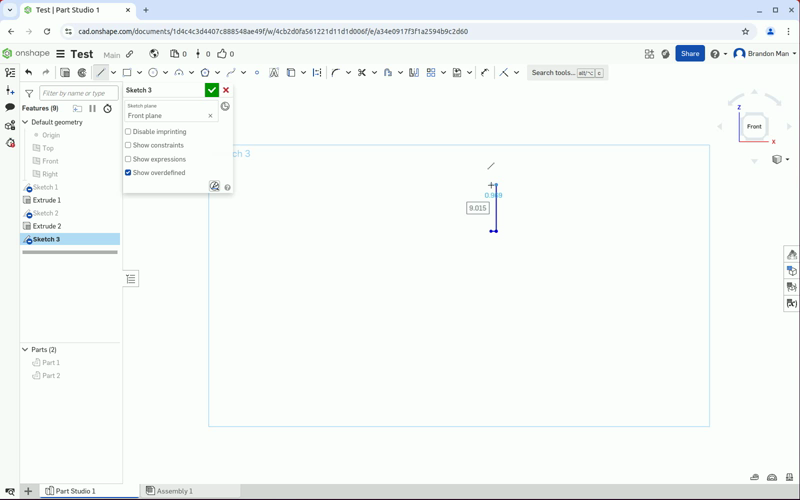
scroll(6)
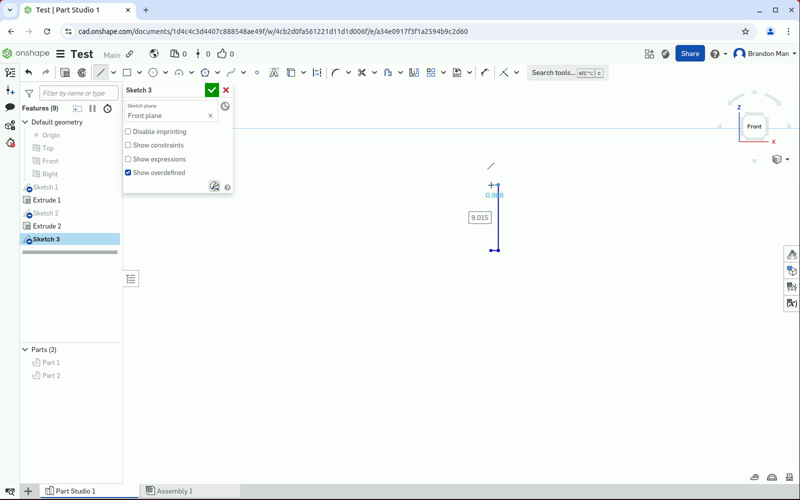
scroll(6)
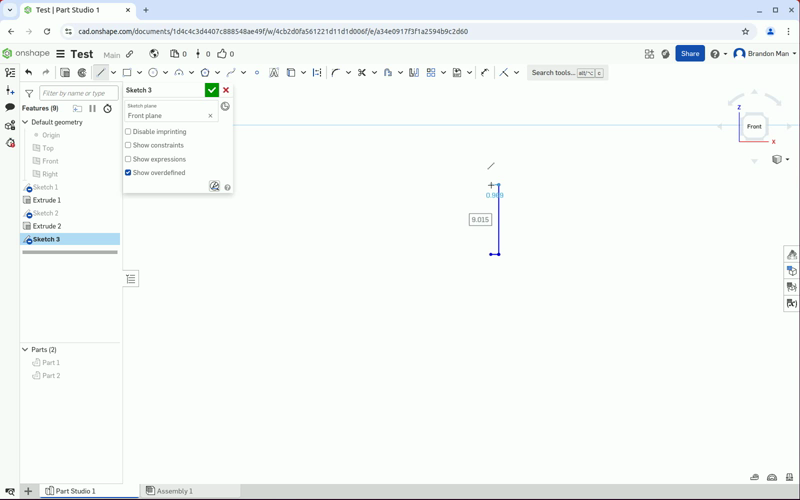
scroll(6)
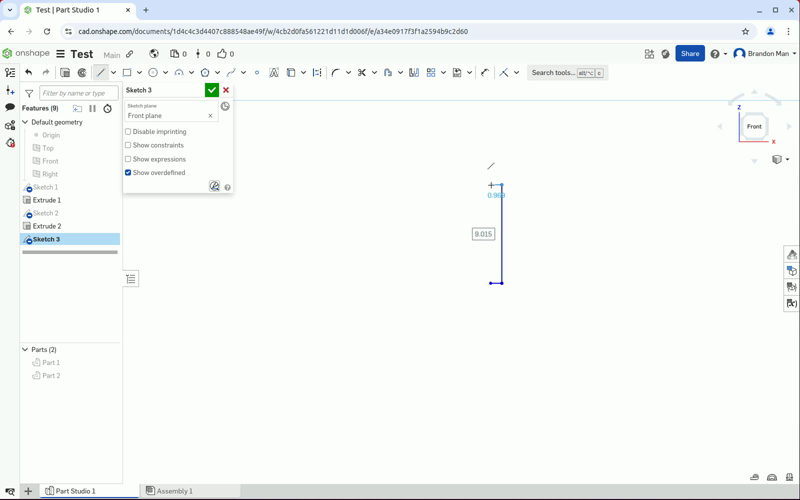
scroll(6)
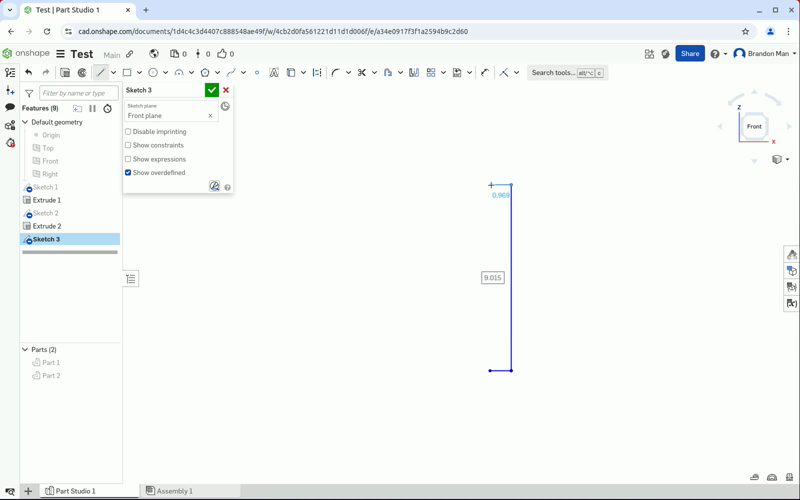
scroll(6)
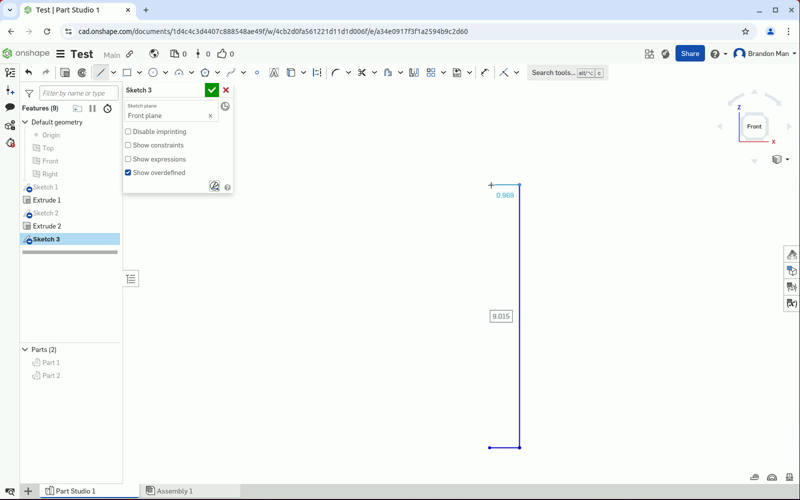
scroll(6)
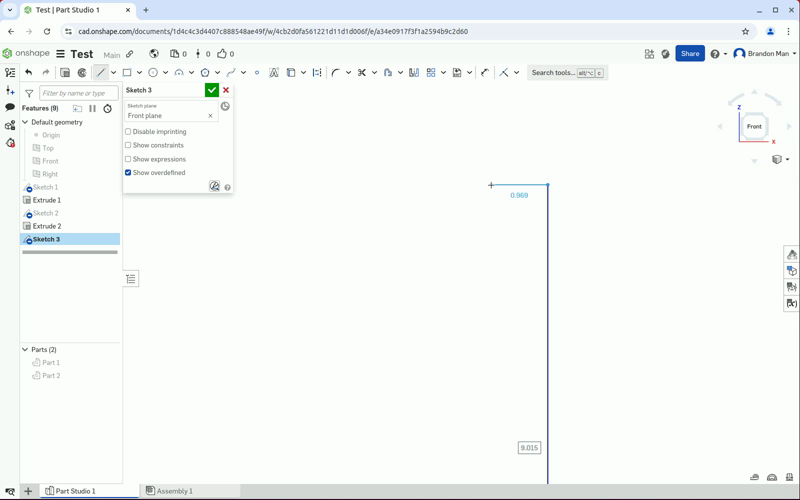
click(491, 184)
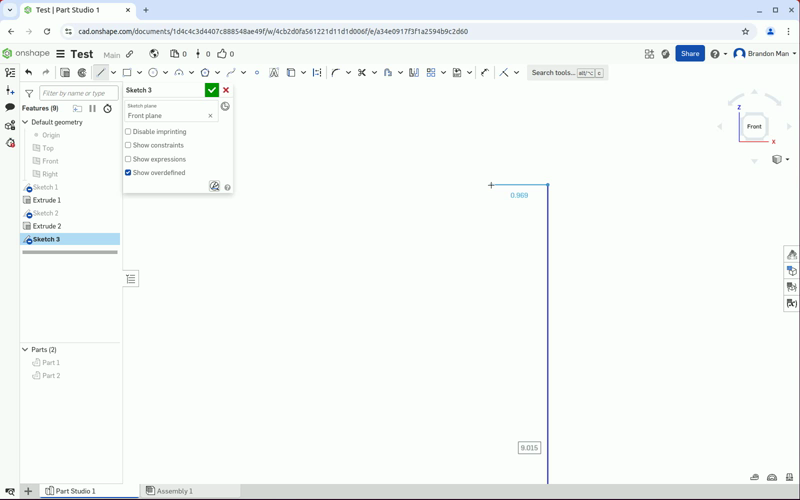
scroll(-6)
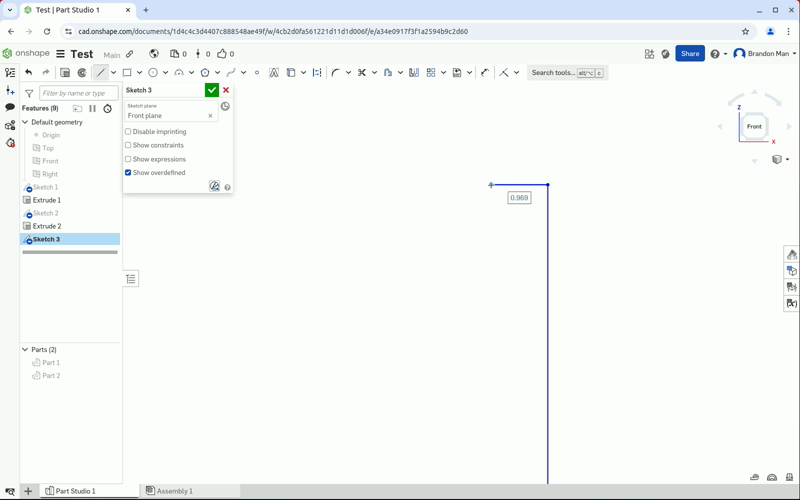
scroll(-6)
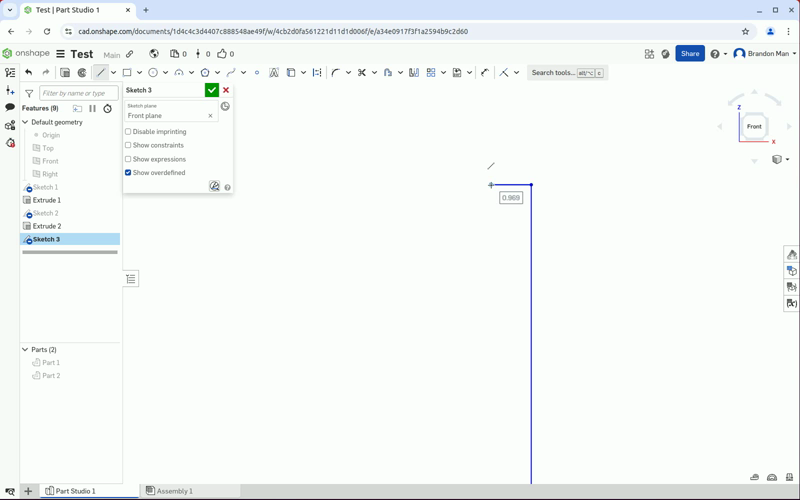
scroll(-6)
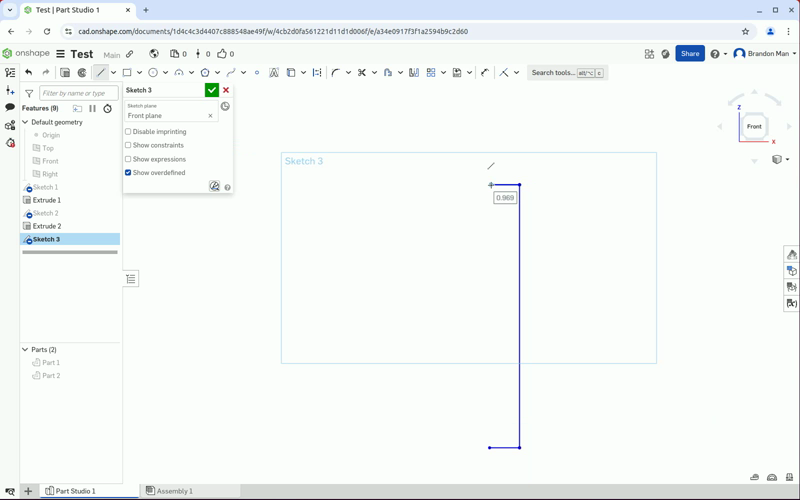
scroll(-6)
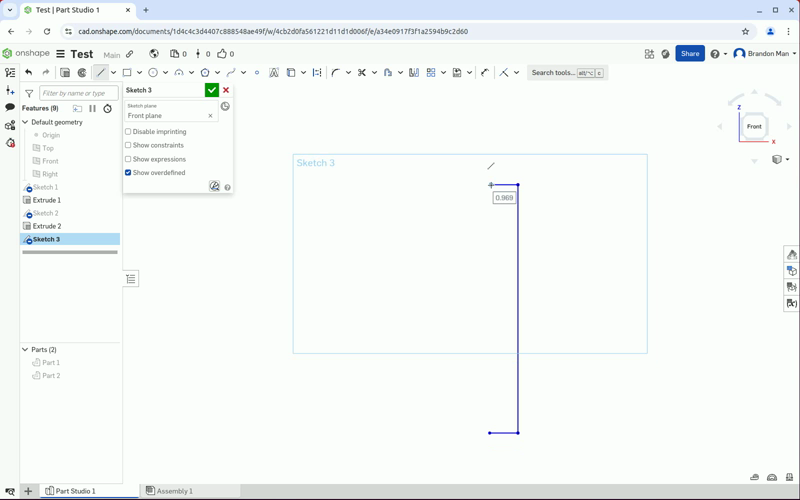
scroll(-6)
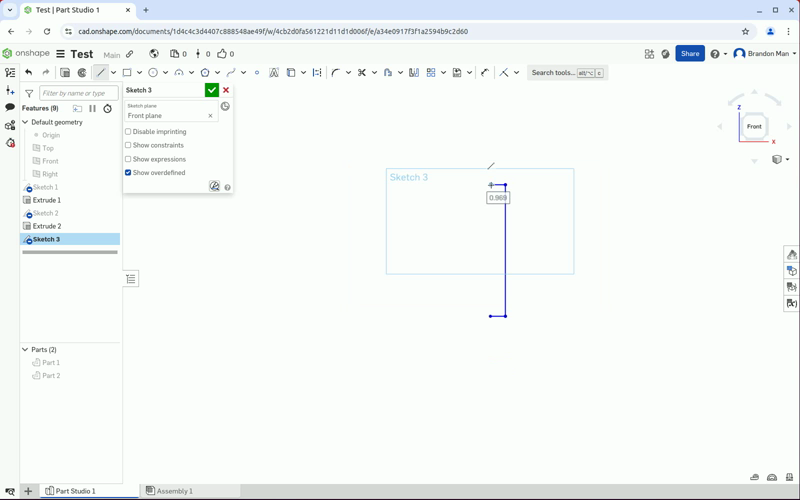
scroll(-6)
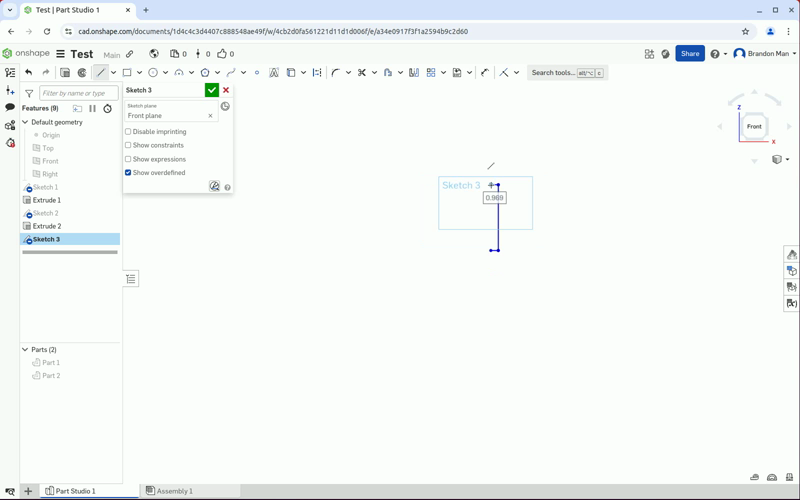
scroll(-6)
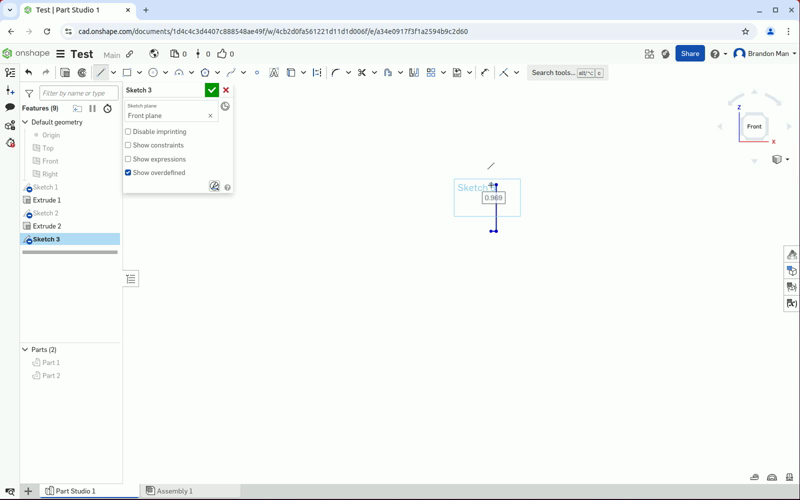
key_up(shift)
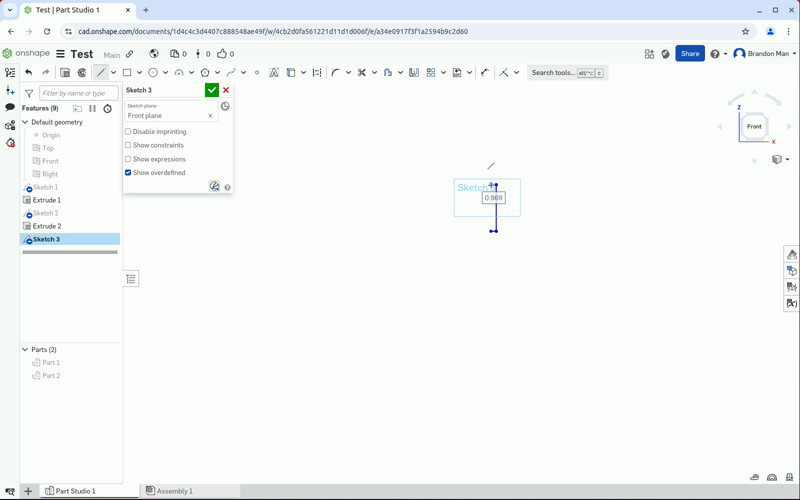
mouse_move(521, 184)
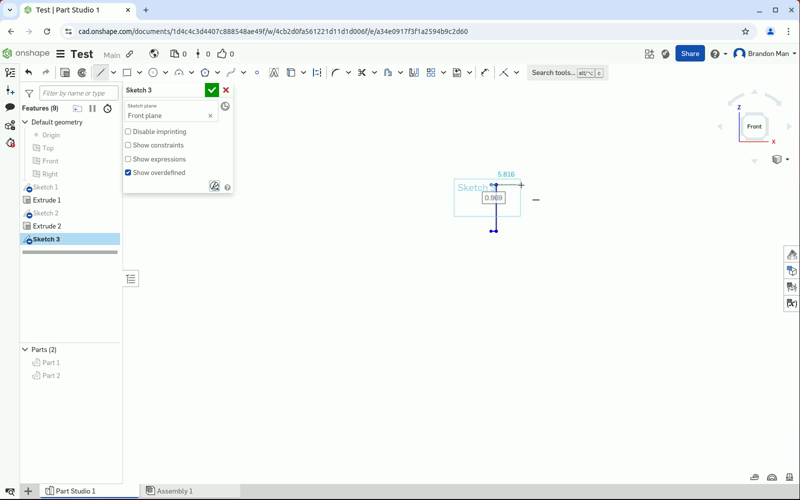
key_down(shift)
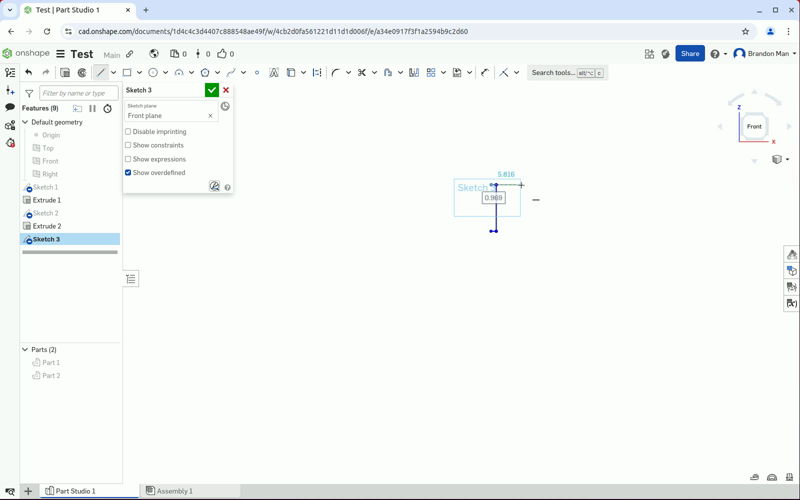
mouse_move(491, 231)
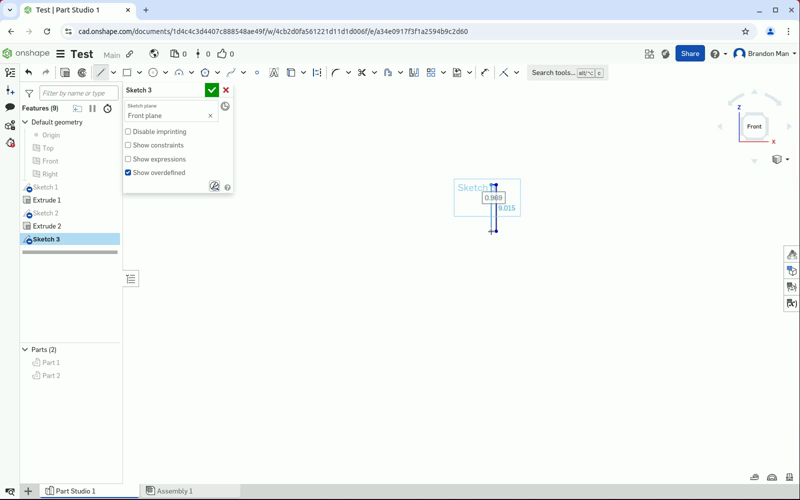
key_up(shift)
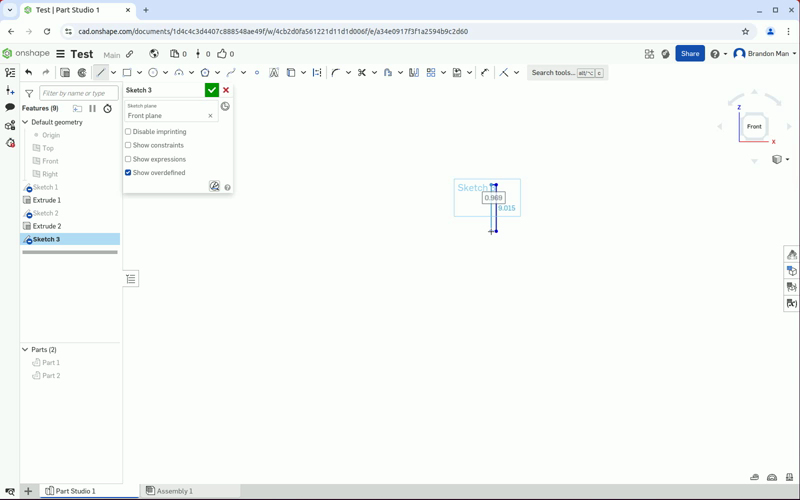
click(491, 231)
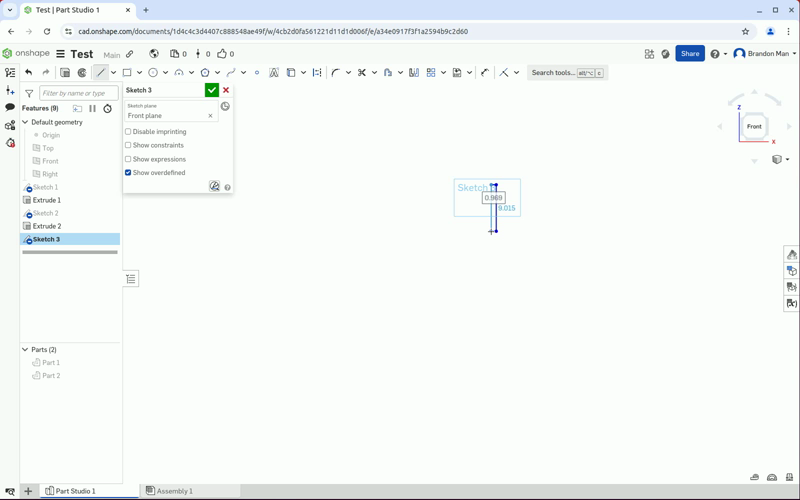
key(esc)
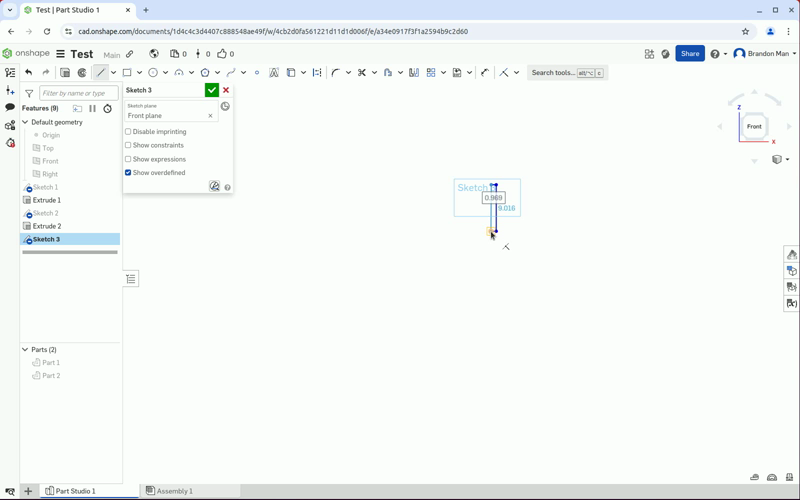
mouse_move(494, 222)
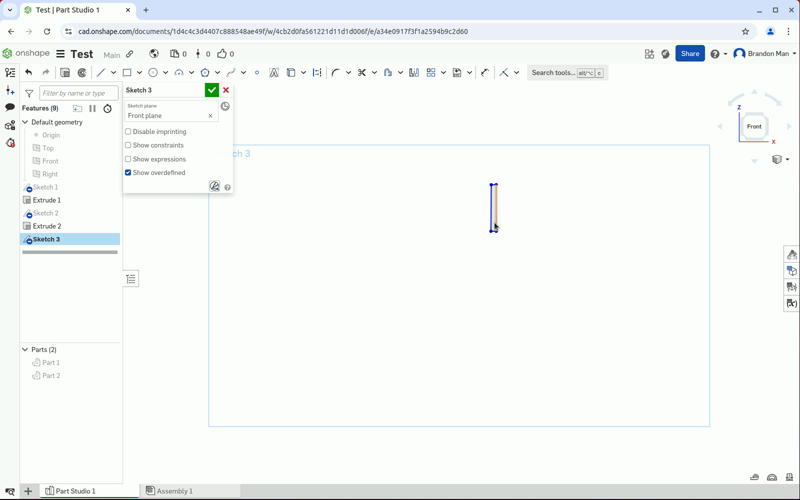
scroll(6)
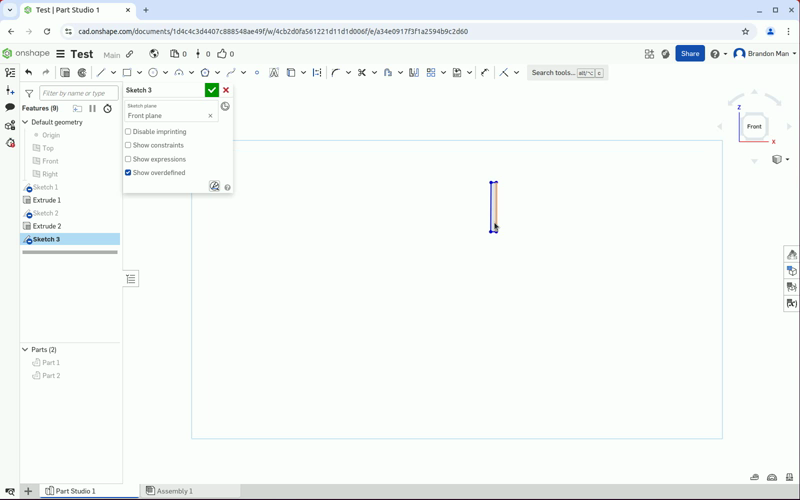
scroll(6)
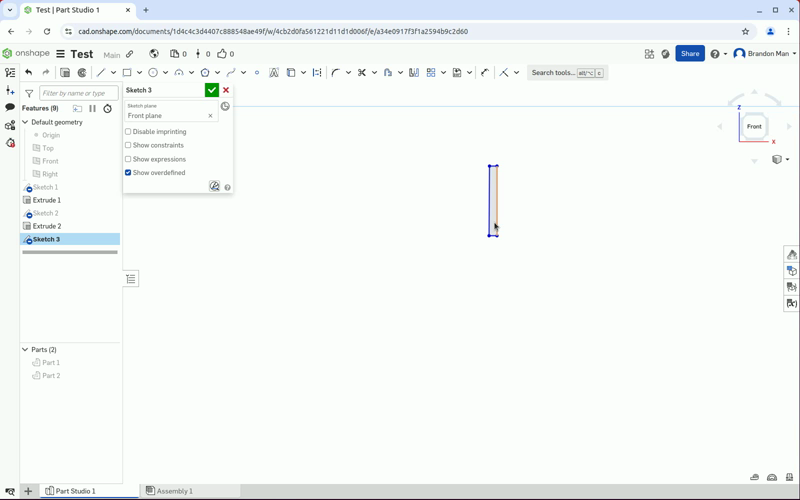
scroll(6)
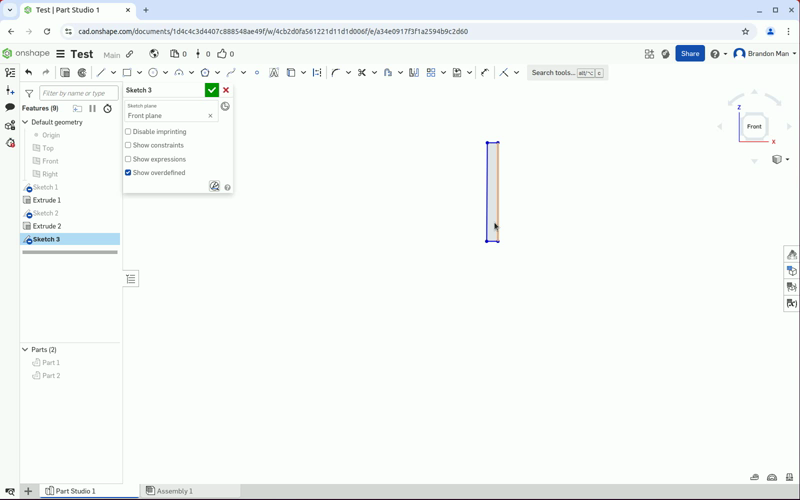
scroll(6)
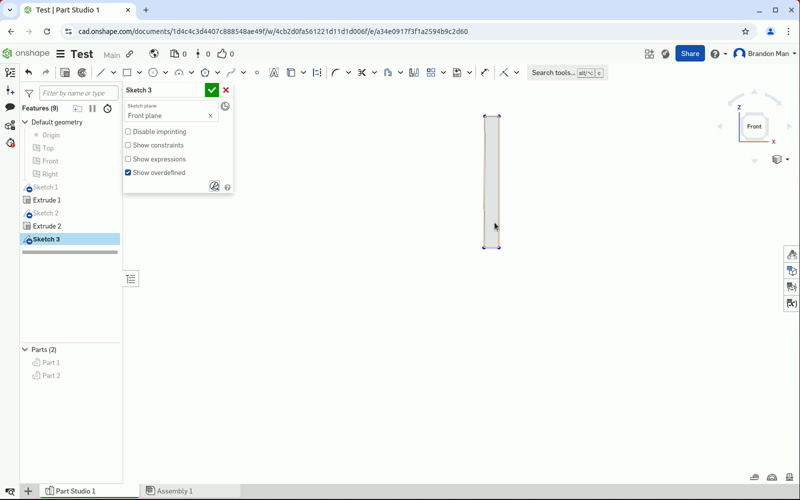
scroll(6)
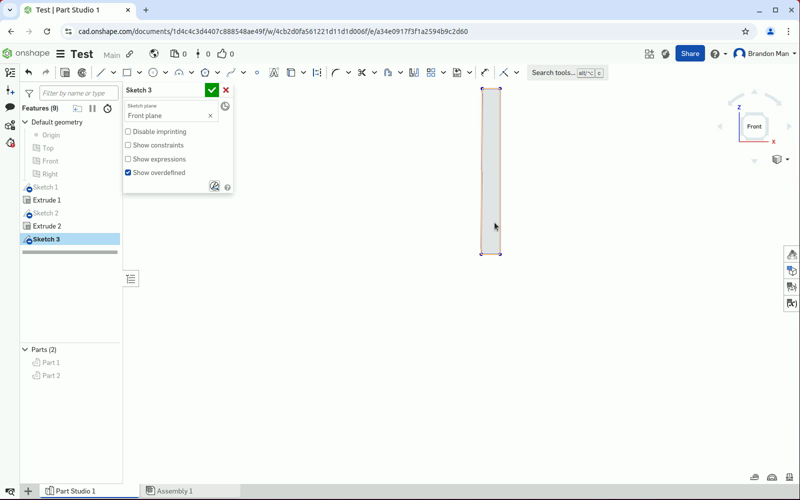
scroll(6)
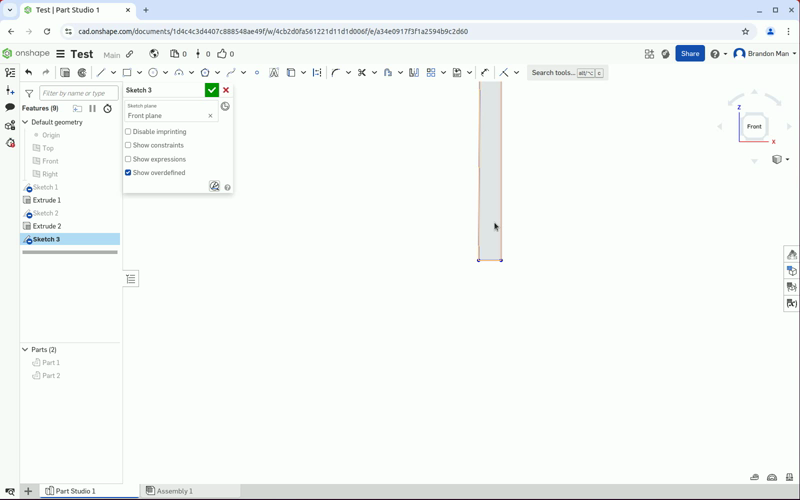
scroll(6)
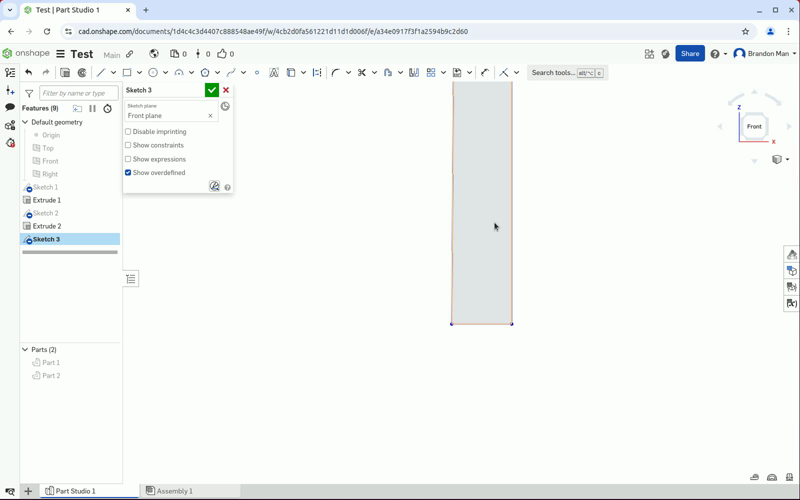
click(494, 222)
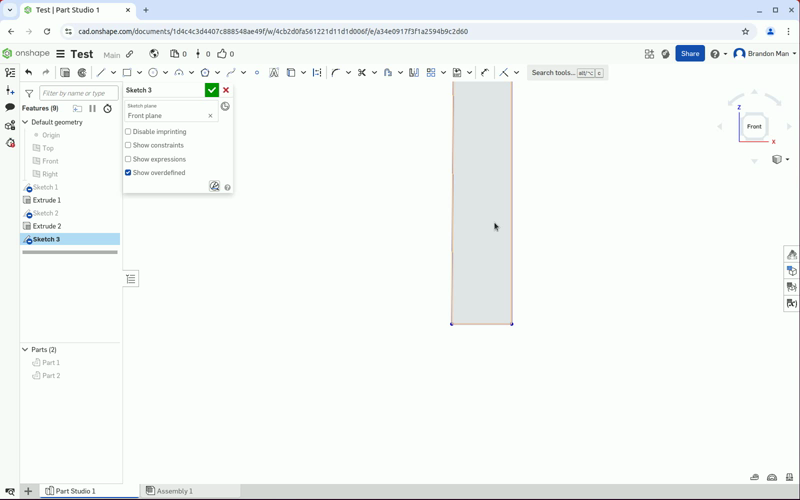
scroll(-6)
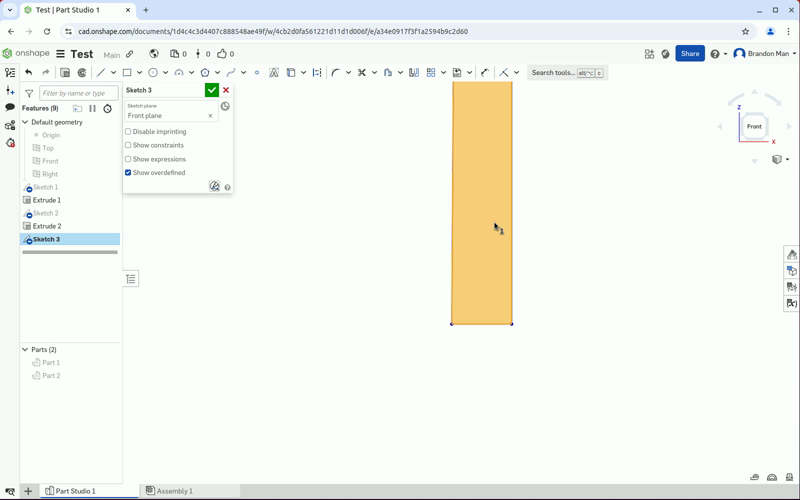
scroll(-6)
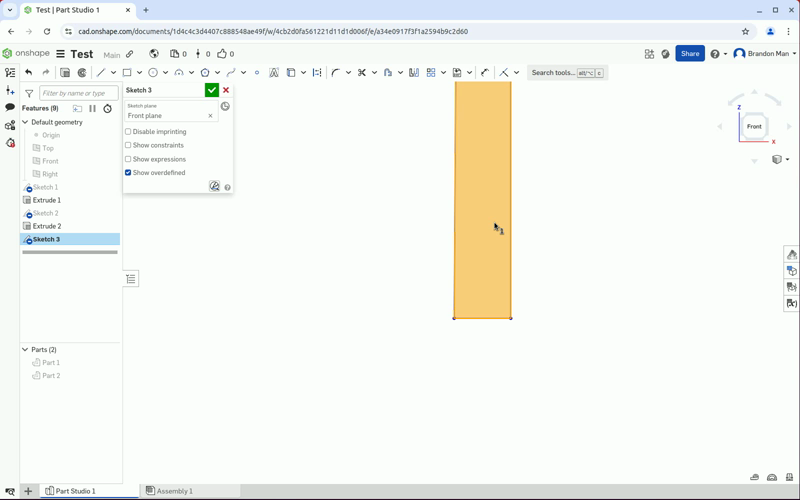
scroll(-6)
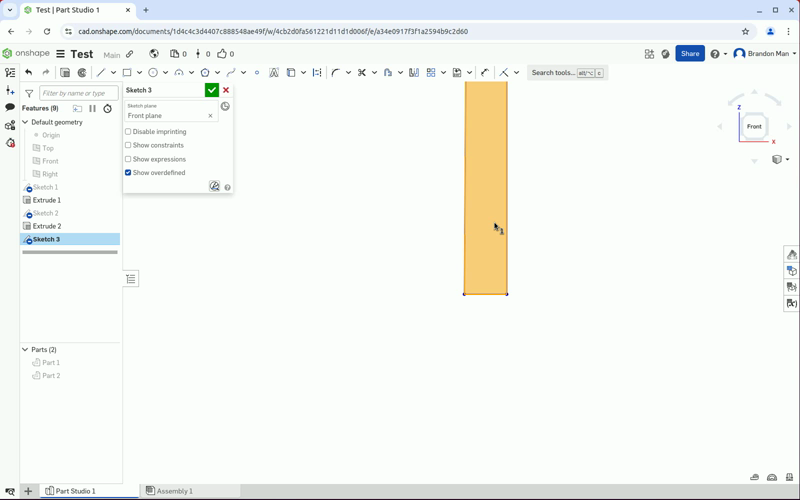
scroll(-6)
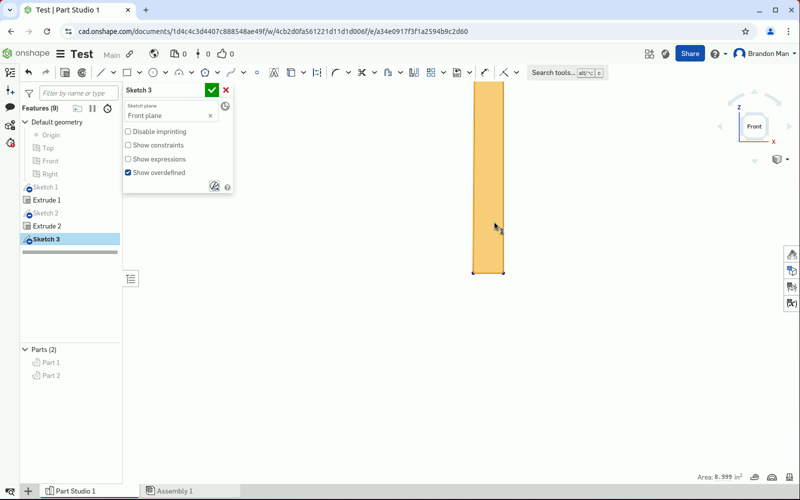
scroll(-6)
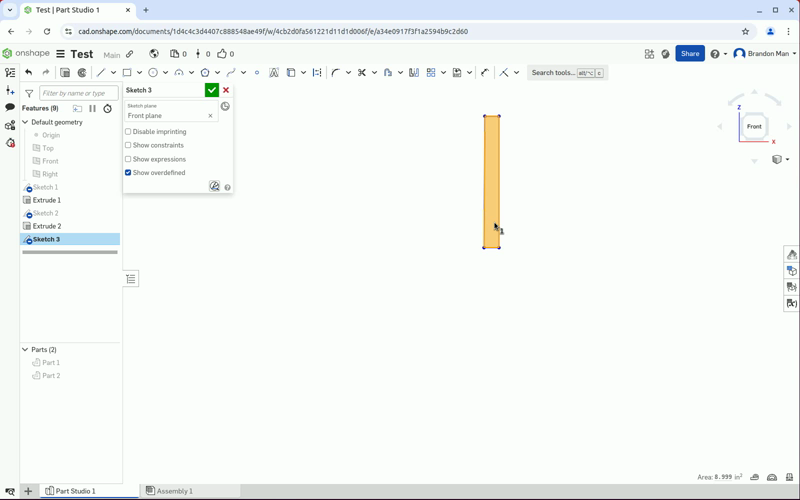
scroll(-6)
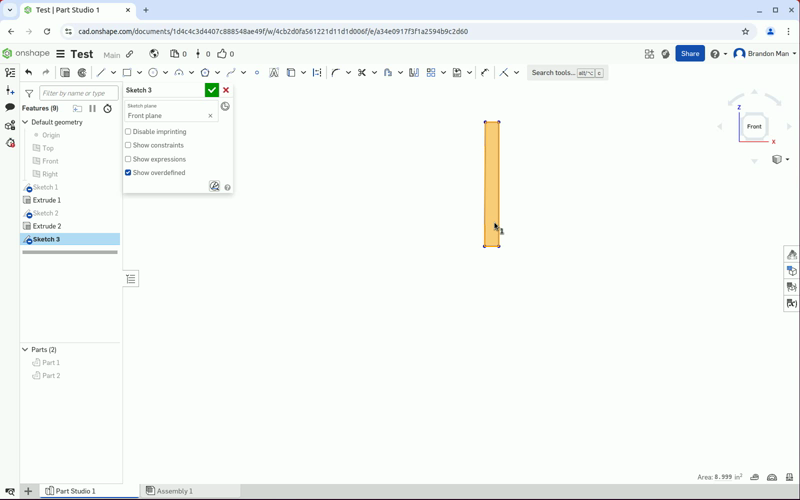
scroll(-6)
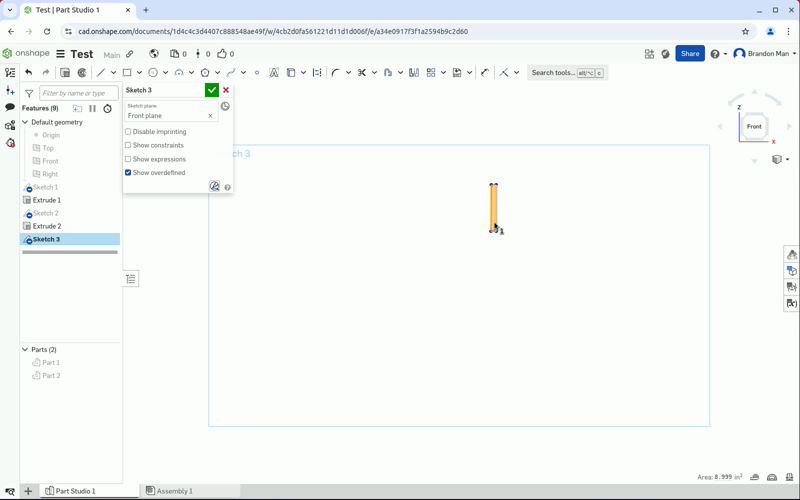
mouse_move(73, 352)
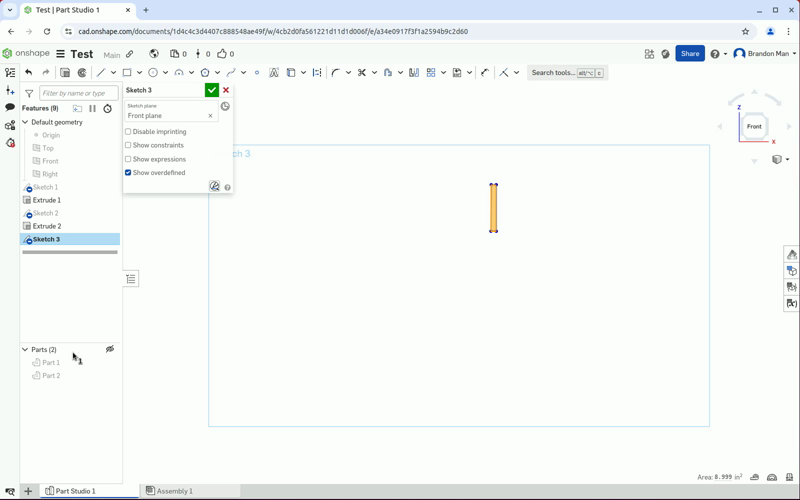
key(shift+y)
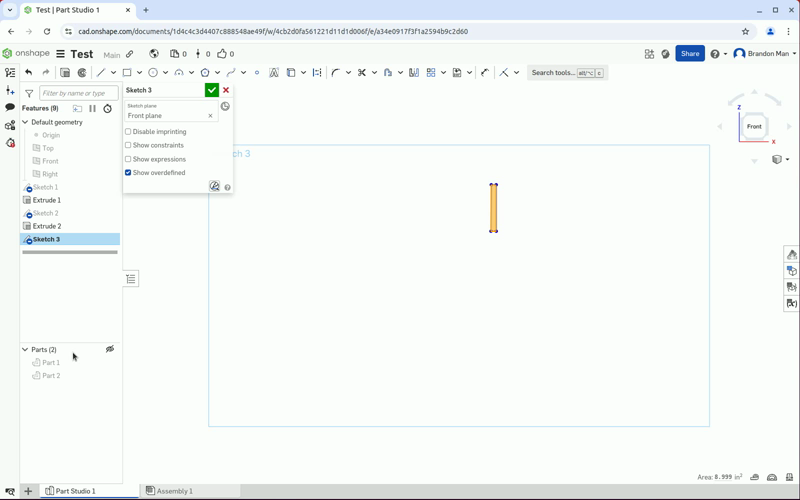
key(shift+e)
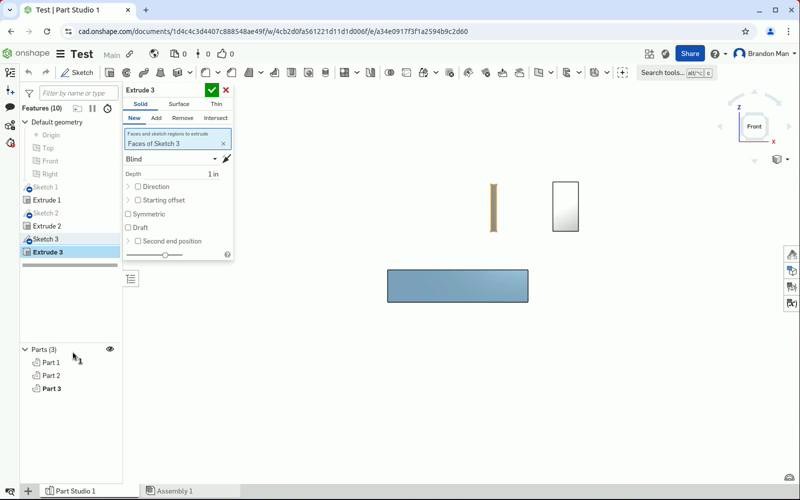
mouse_move(143, 106)
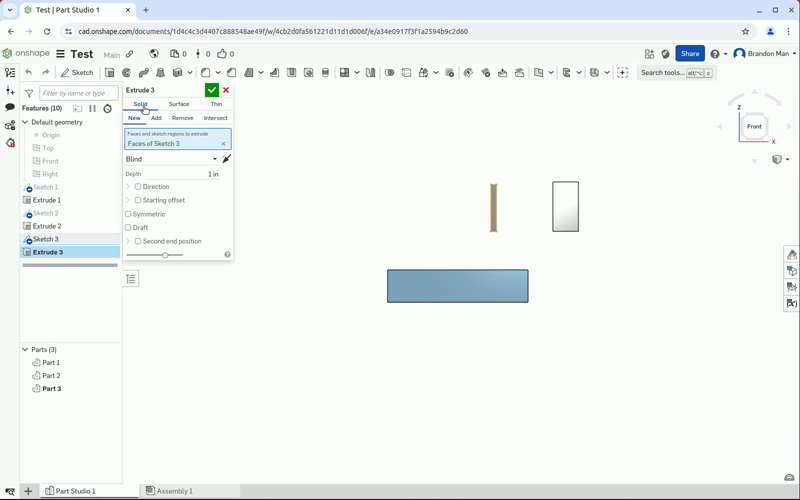
click(143, 106)
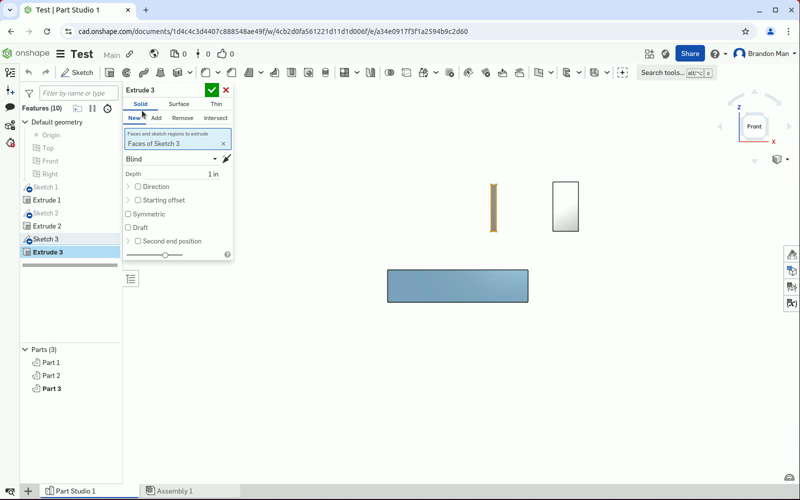
mouse_move(137, 120)
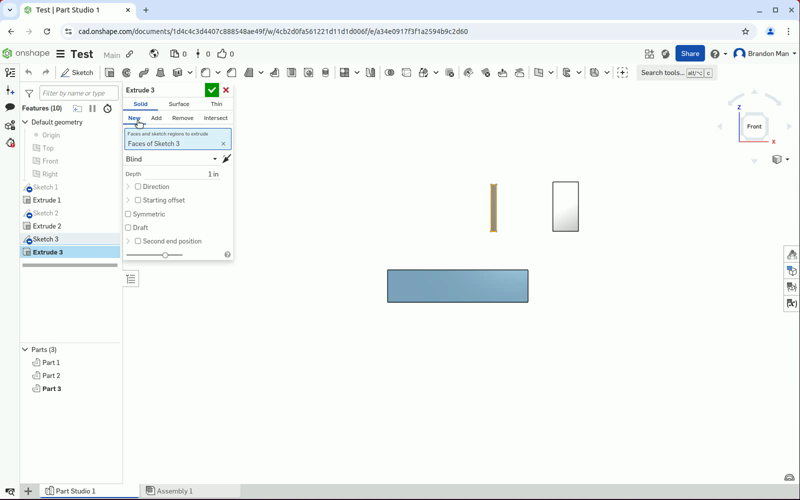
click(137, 120)
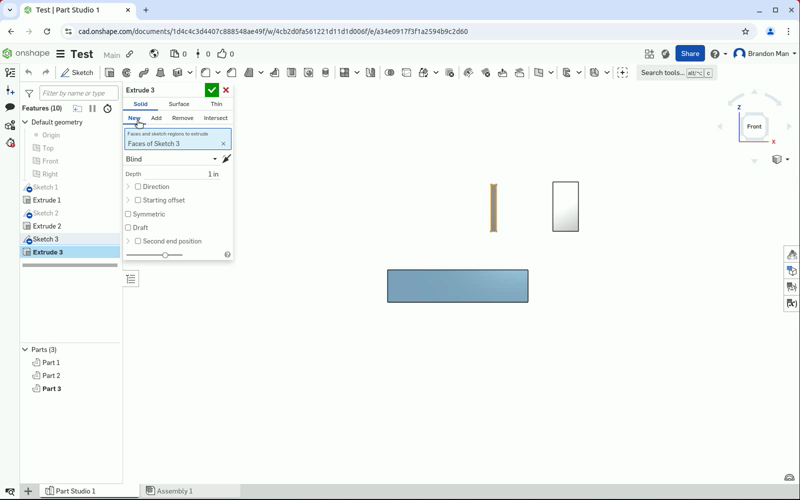
key(tab, 4)
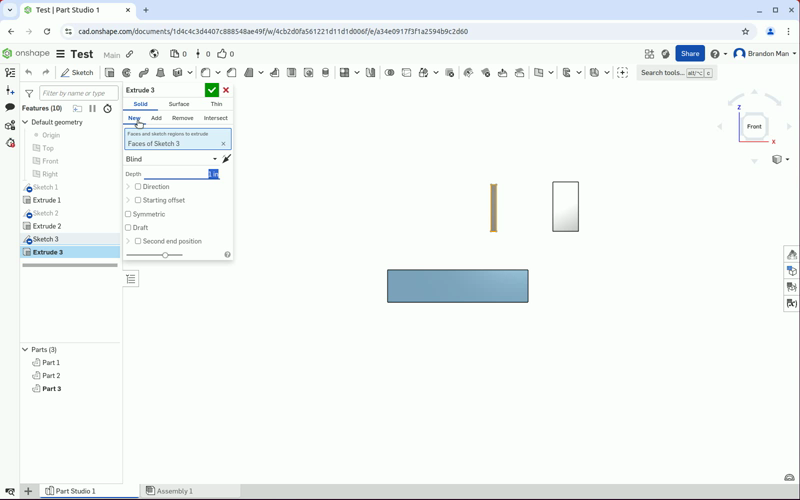
text(8.425)
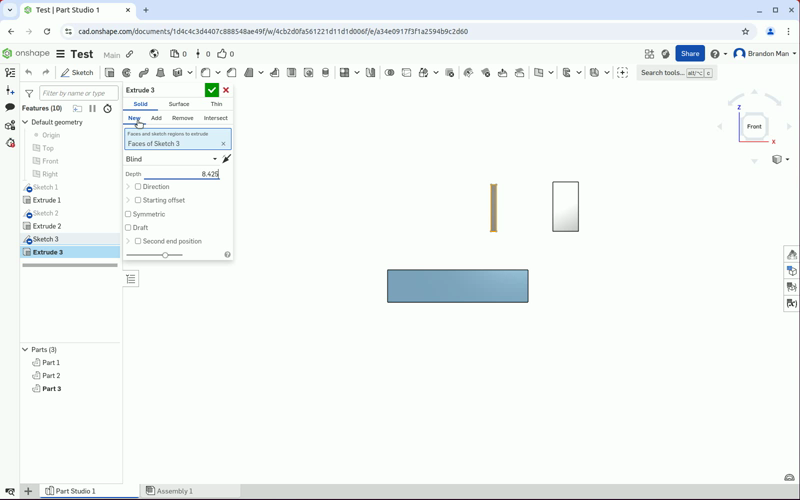
key(enter)
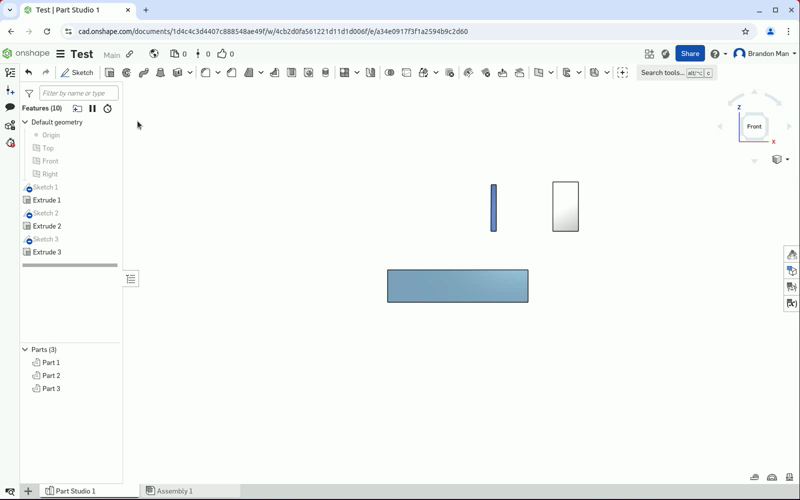
key(shift+h)
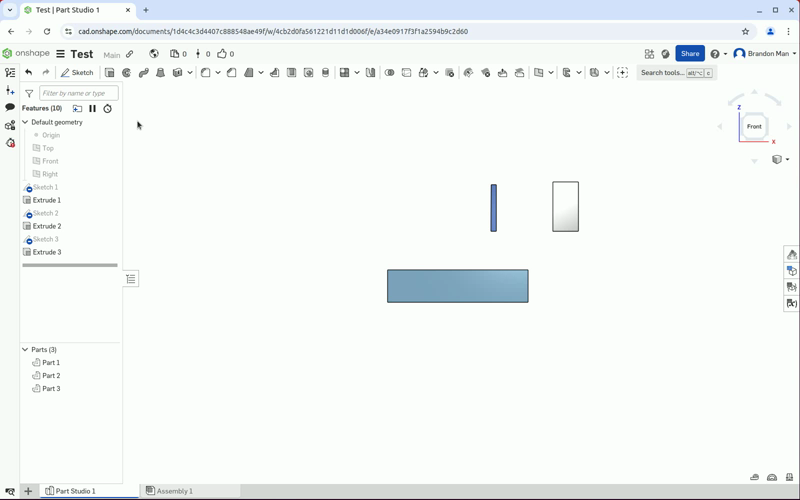
key(shift+h)
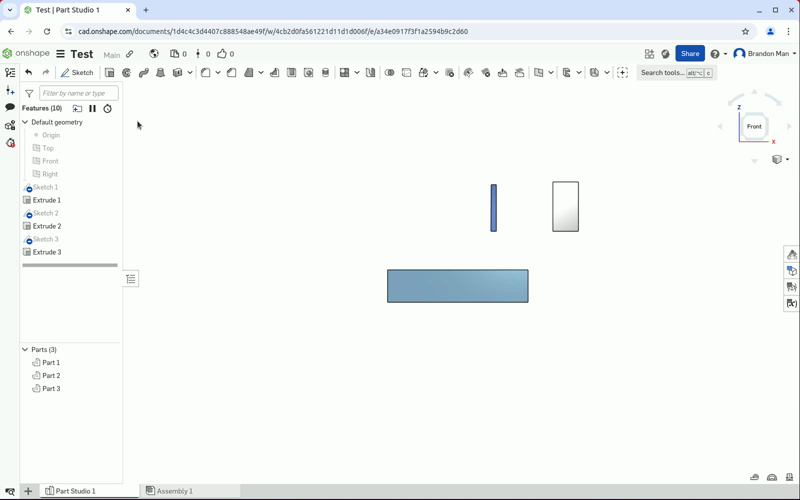
mouse_move(73, 189)
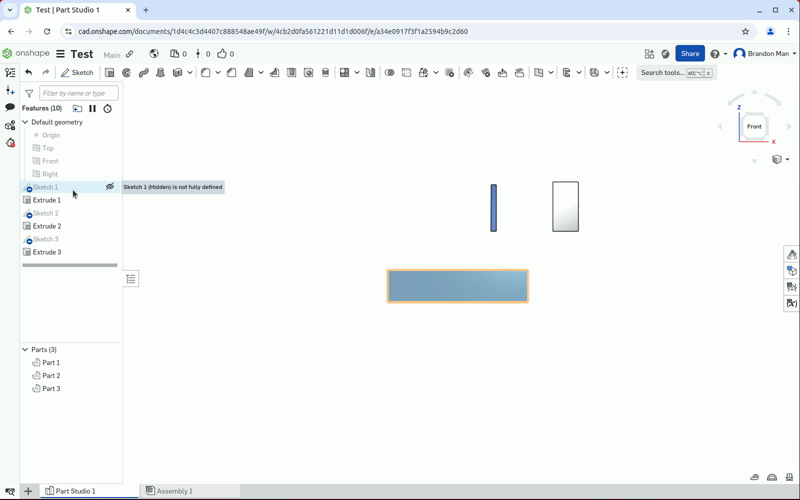
click(73, 189)
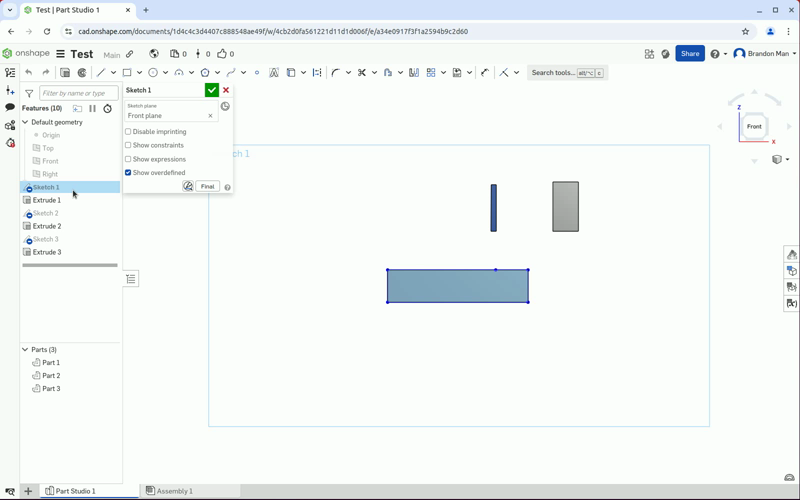
mouse_move(229, 92)
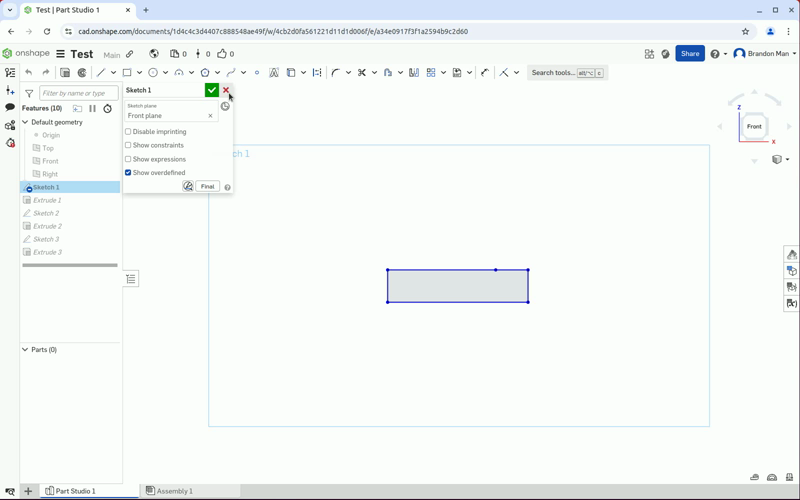
click(229, 92)
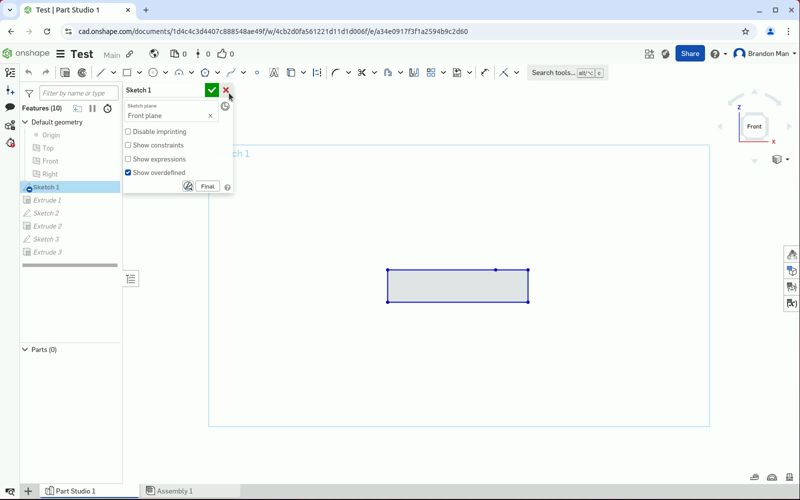
key(shift+s)
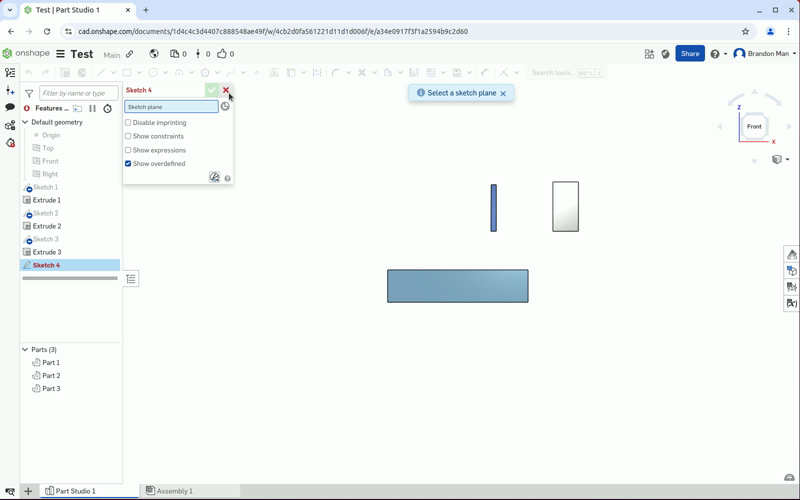
mouse_move(73, 163)
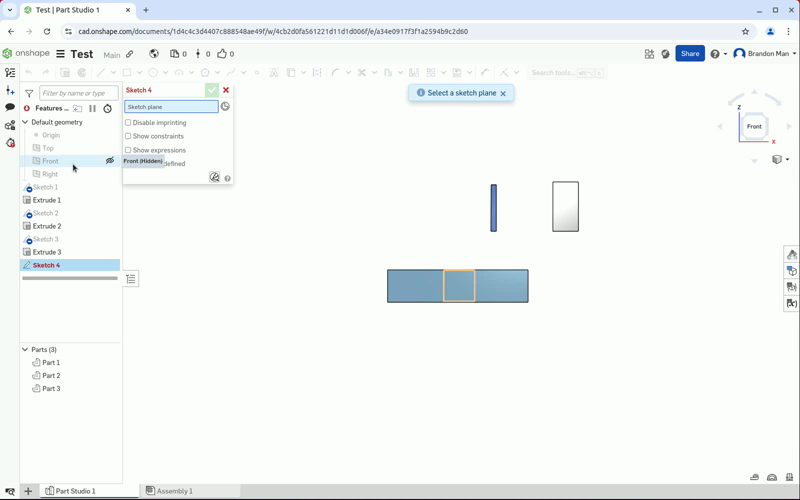
click(73, 163)
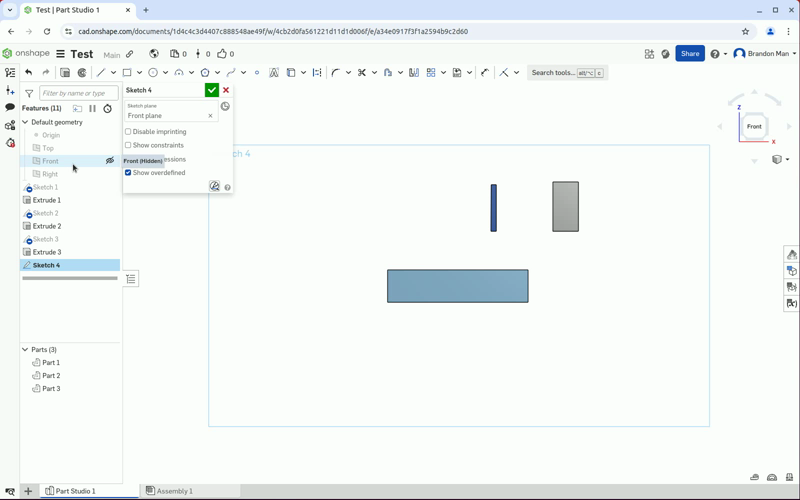
mouse_move(73, 352)
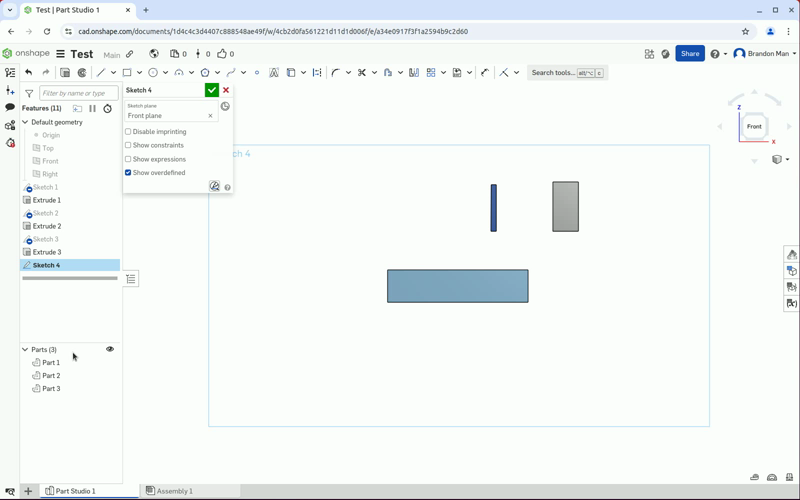
key(y)
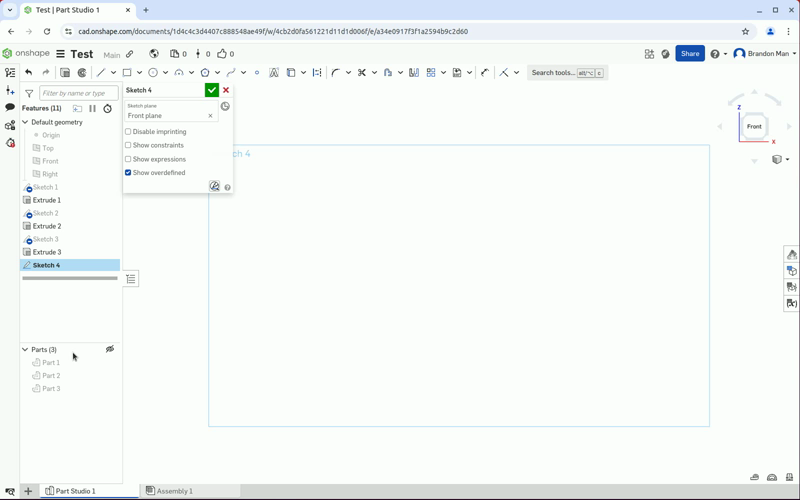
key(l)
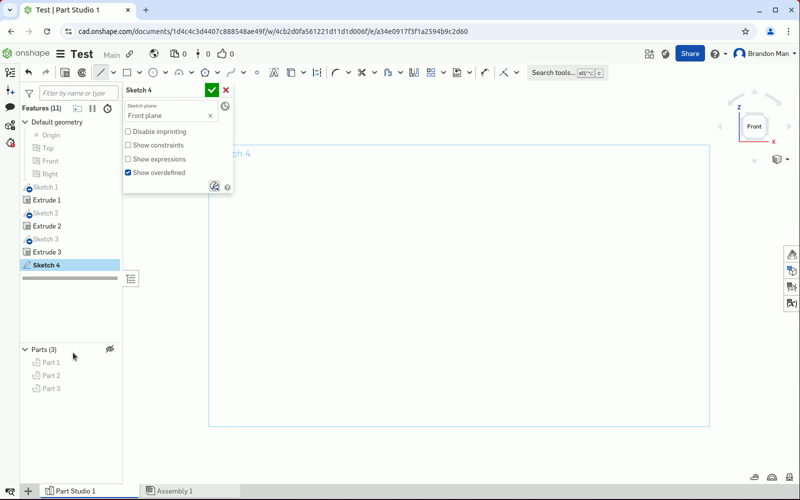
key_down(shift)
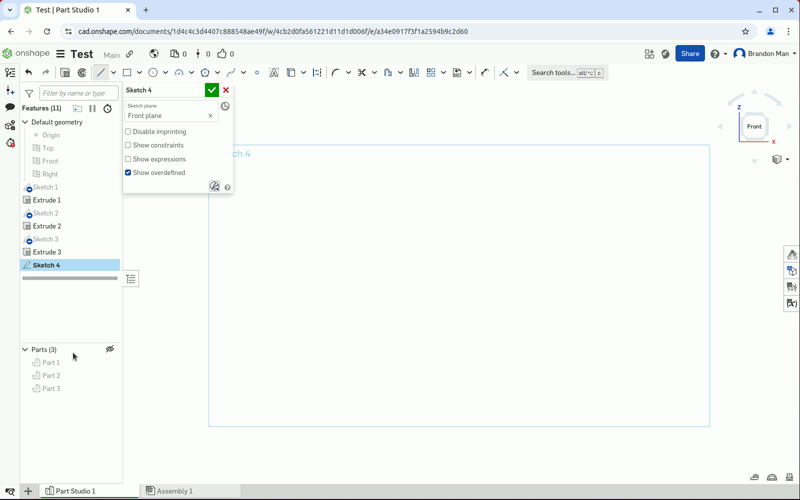
mouse_move(495, 267)
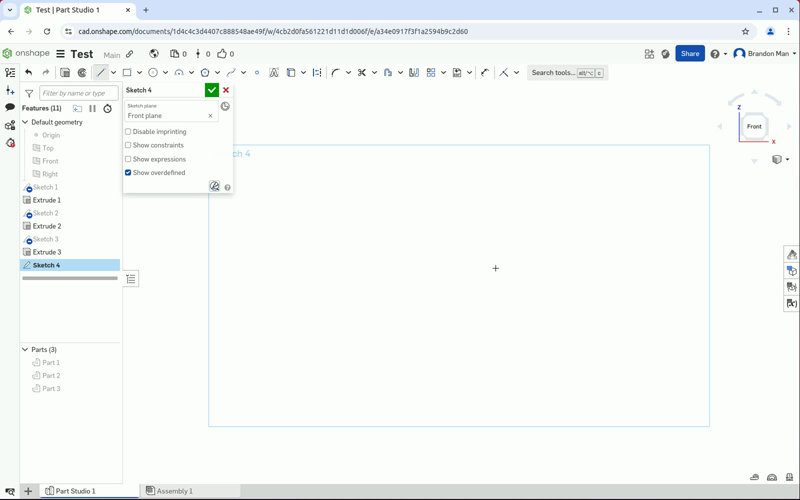
click(495, 267)
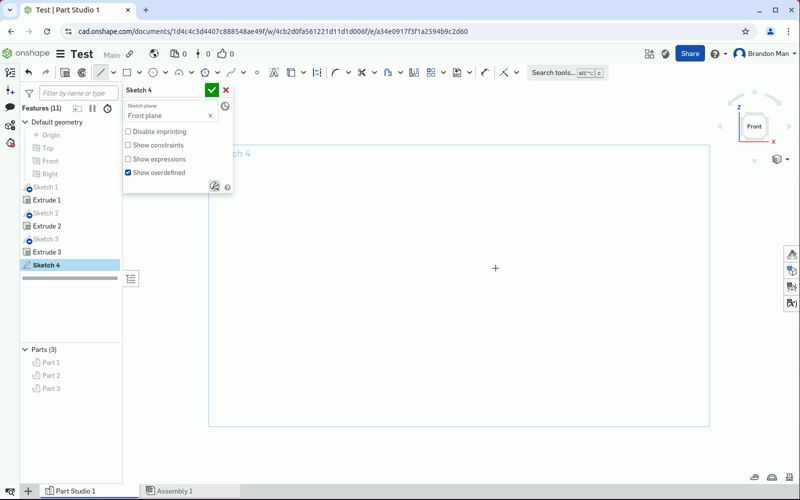
key_up(shift)
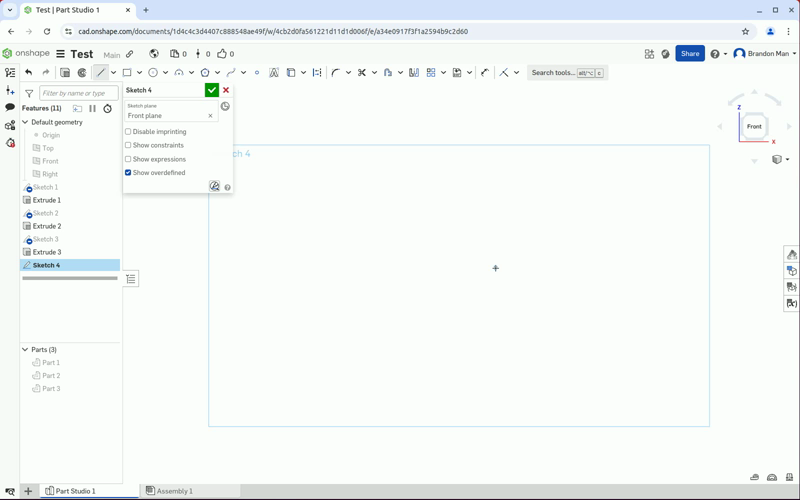
key_down(shift)
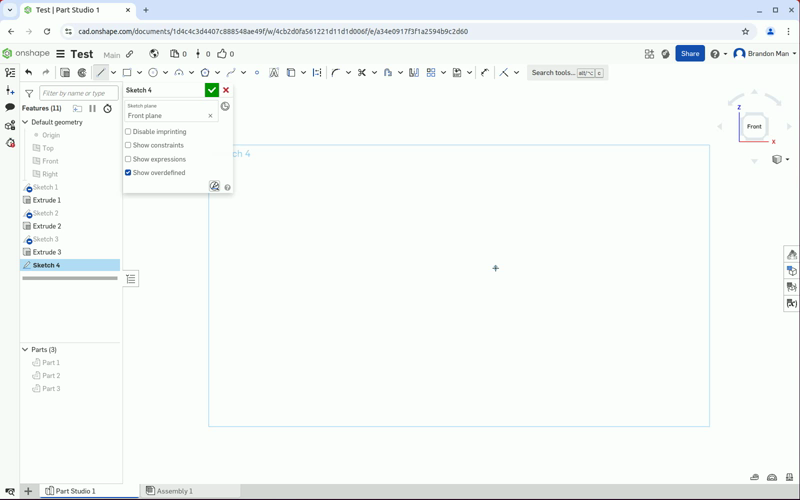
mouse_move(525, 267)
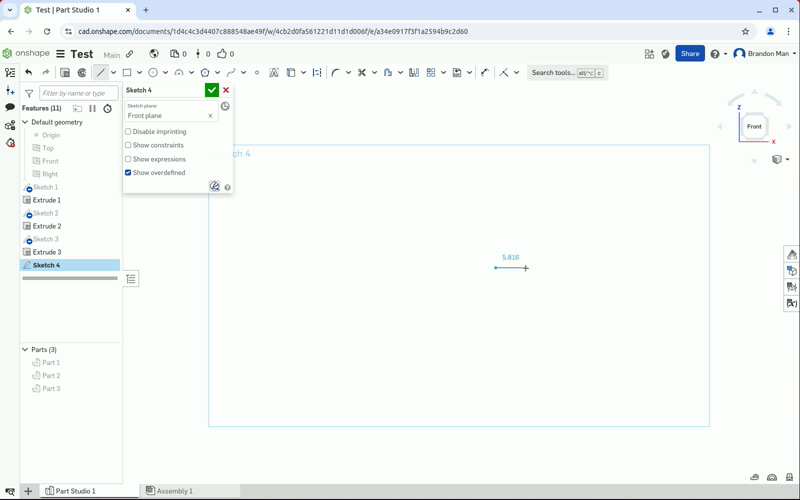
mouse_move(527, 267)
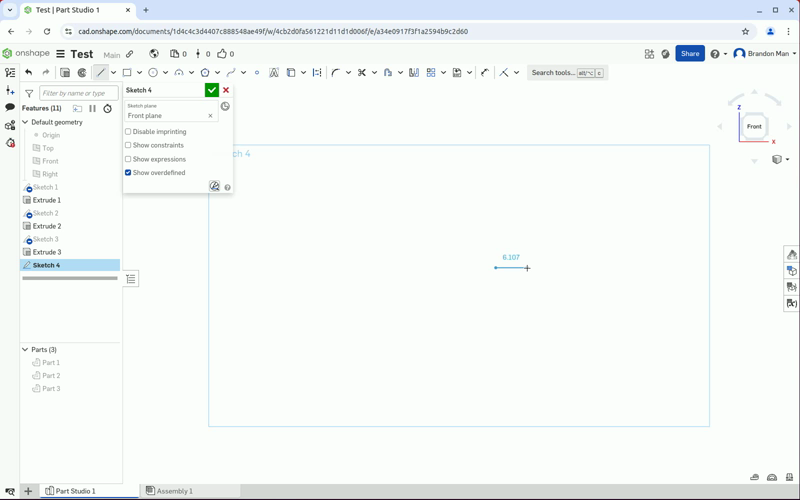
click(527, 267)
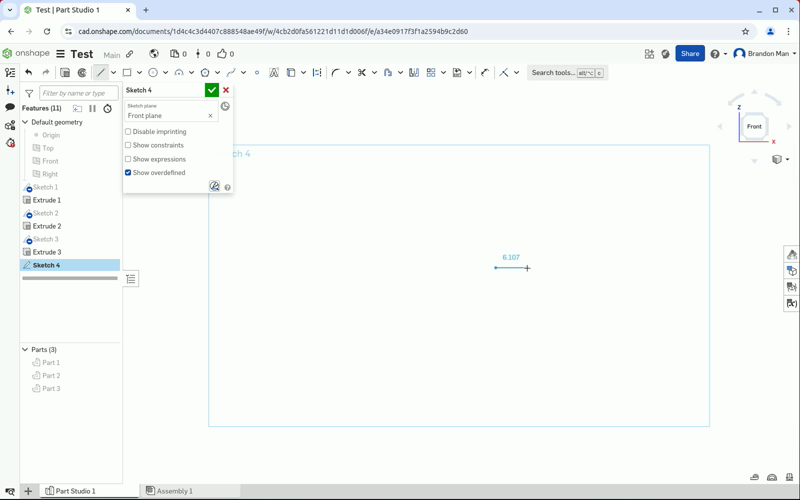
key_up(shift)
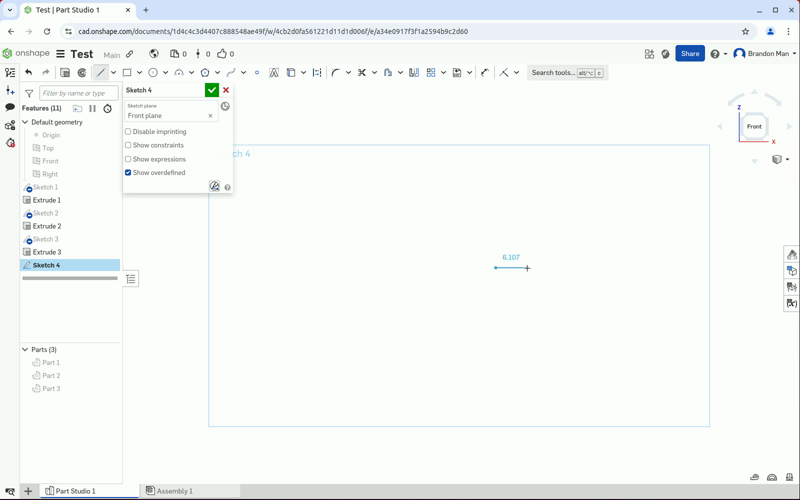
key_down(shift)
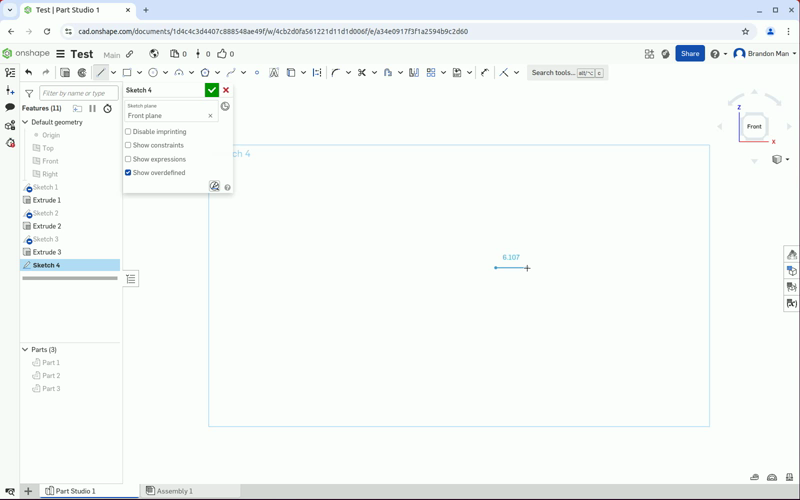
mouse_move(557, 267)
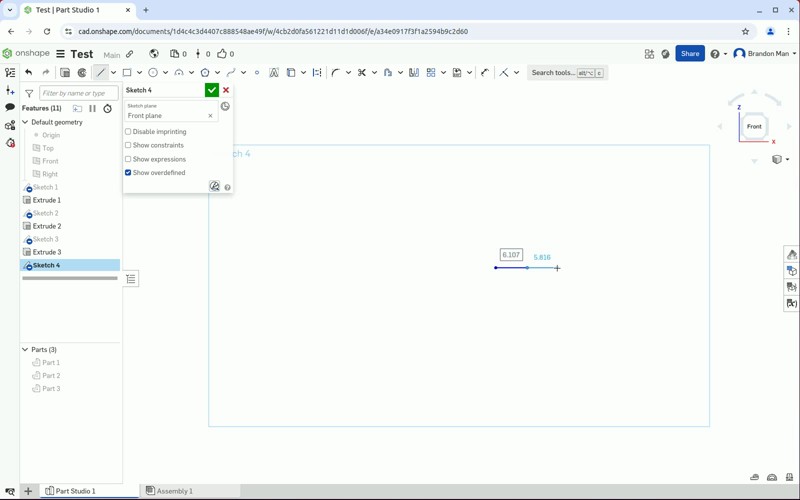
mouse_move(527, 230)
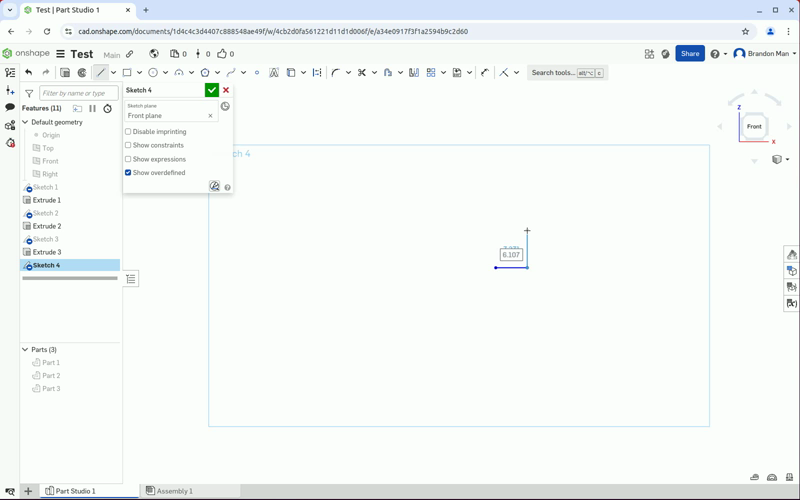
click(527, 230)
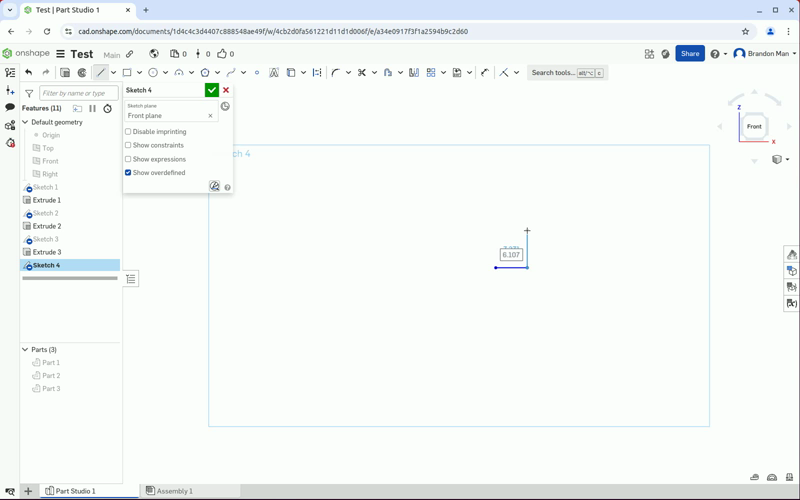
key_up(shift)
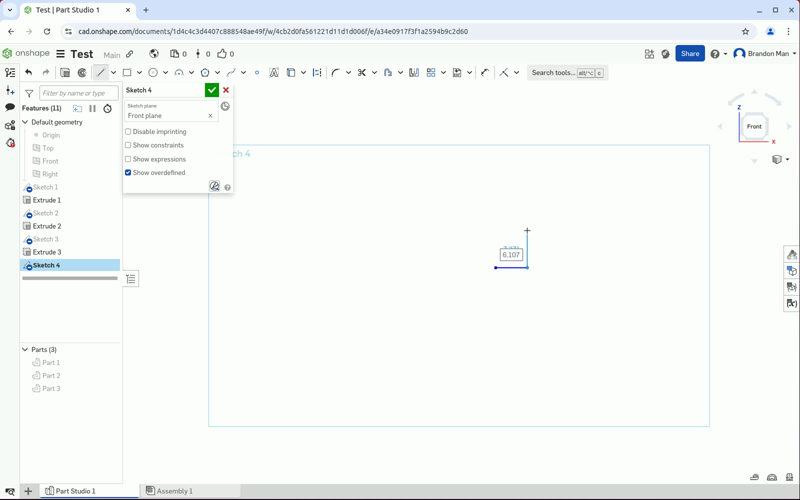
key_down(shift)
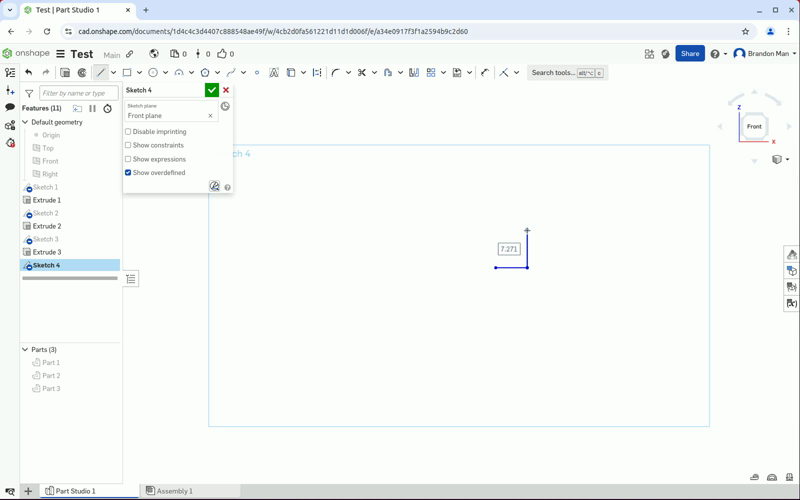
mouse_move(557, 230)
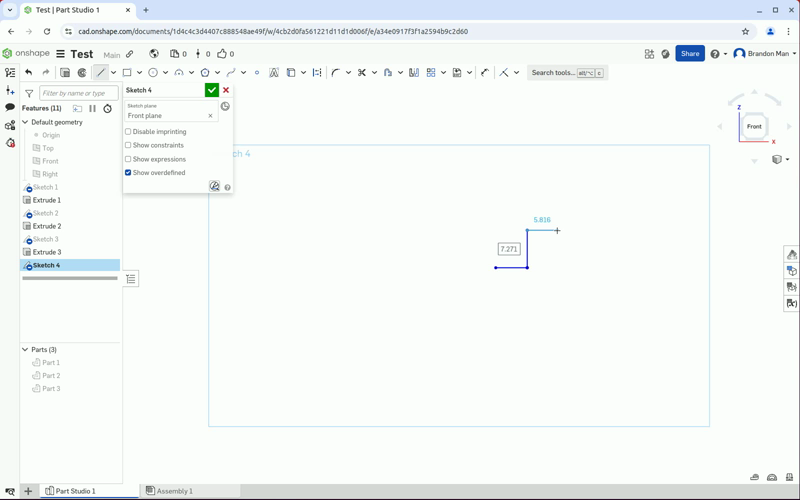
mouse_move(506, 230)
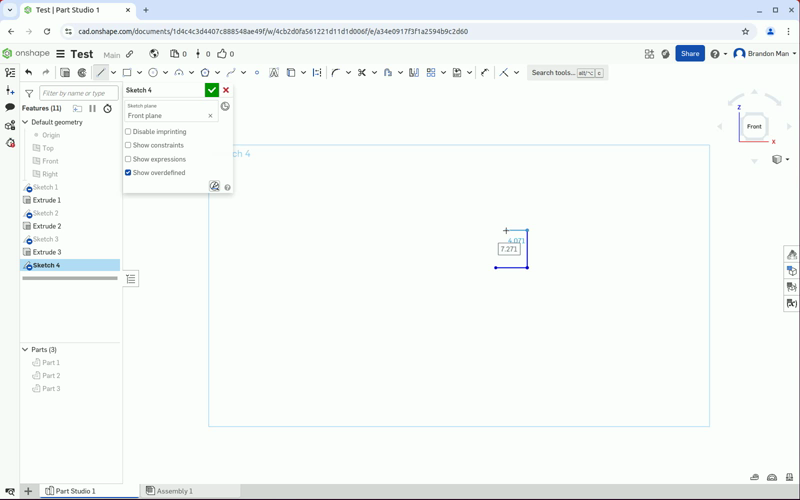
click(506, 230)
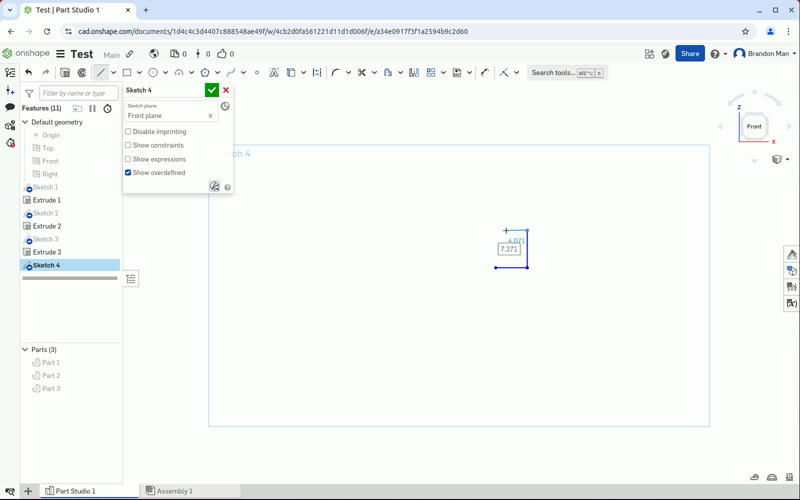
key_up(shift)
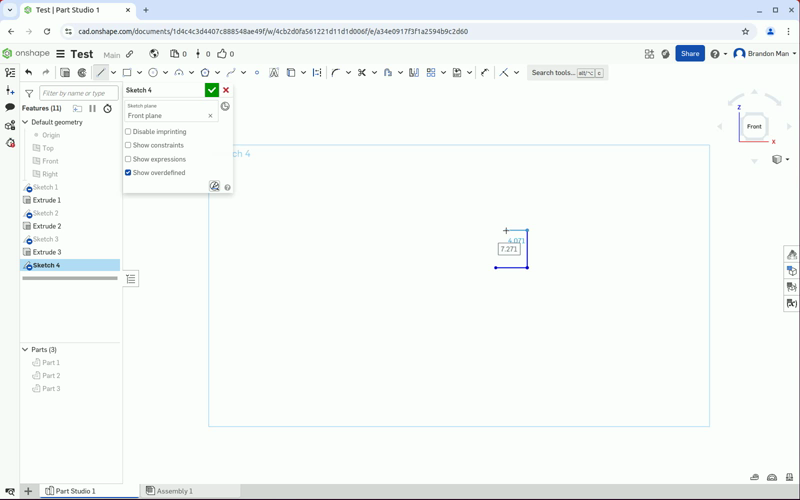
key_down(shift)
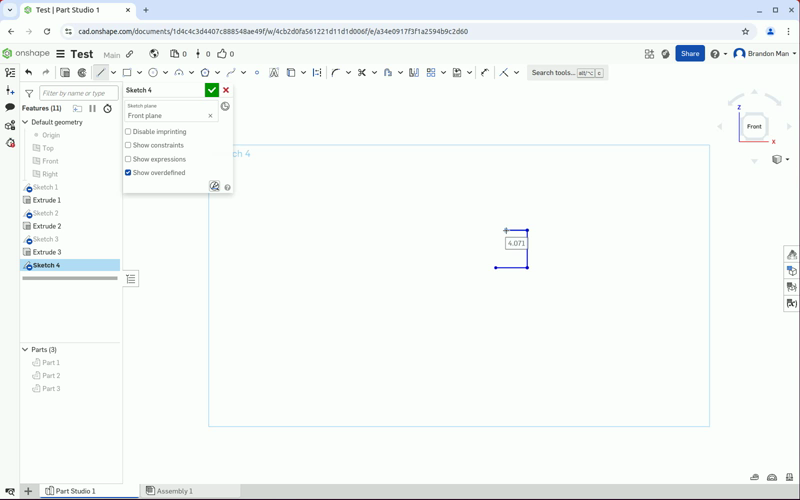
mouse_move(536, 230)
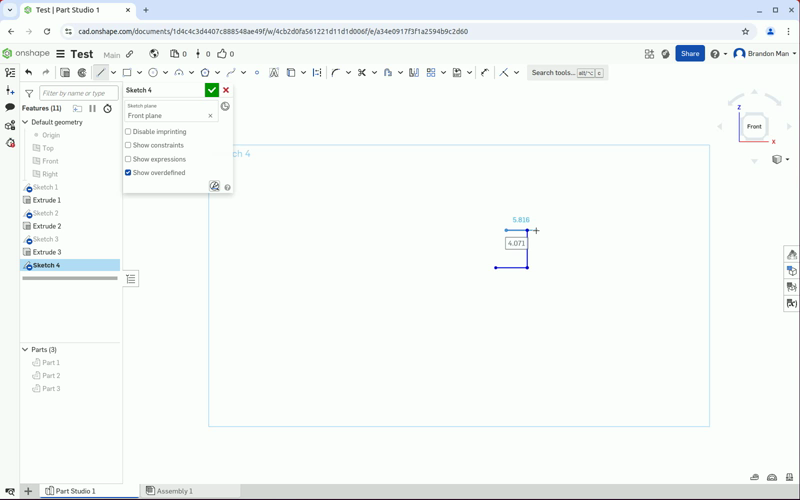
mouse_move(495, 230)
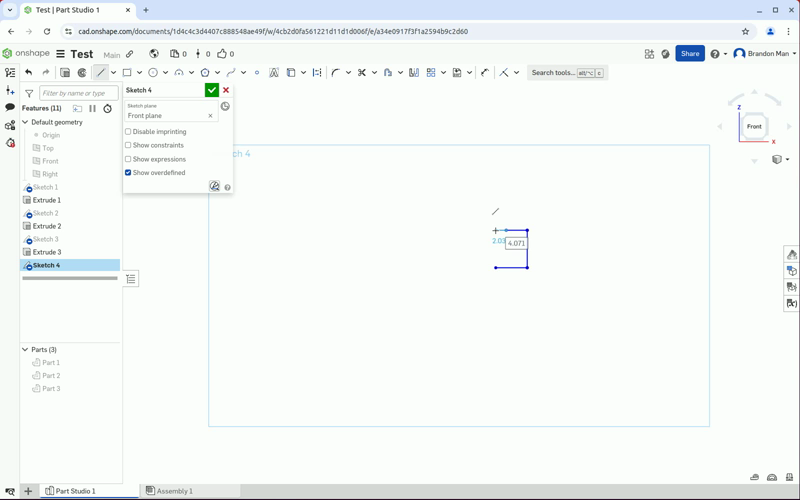
click(495, 230)
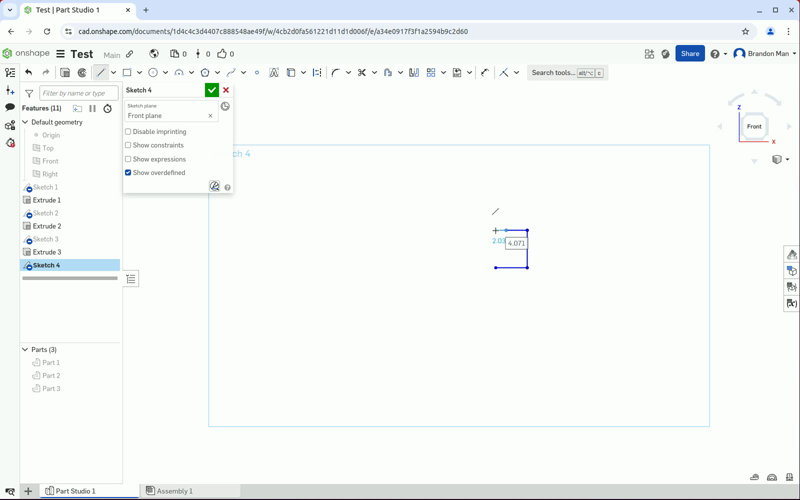
key_up(shift)
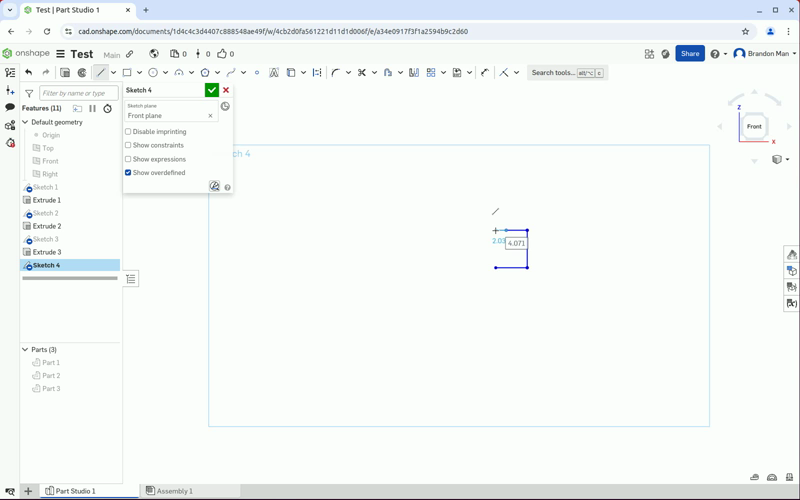
mouse_move(525, 230)
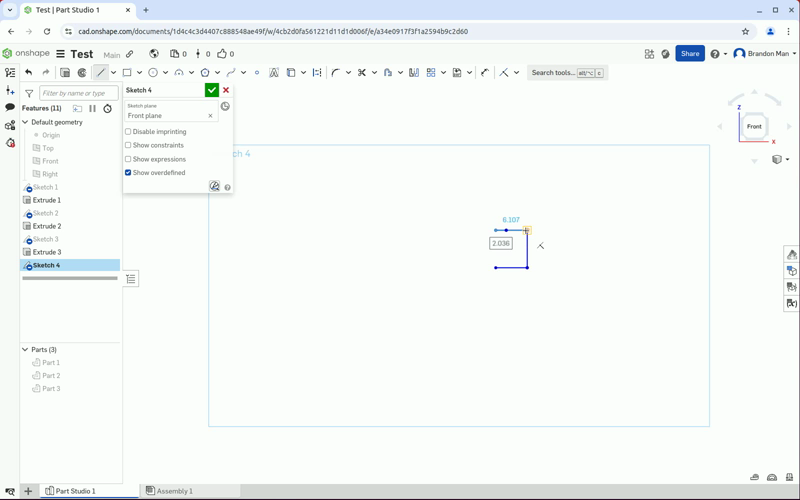
key_down(shift)
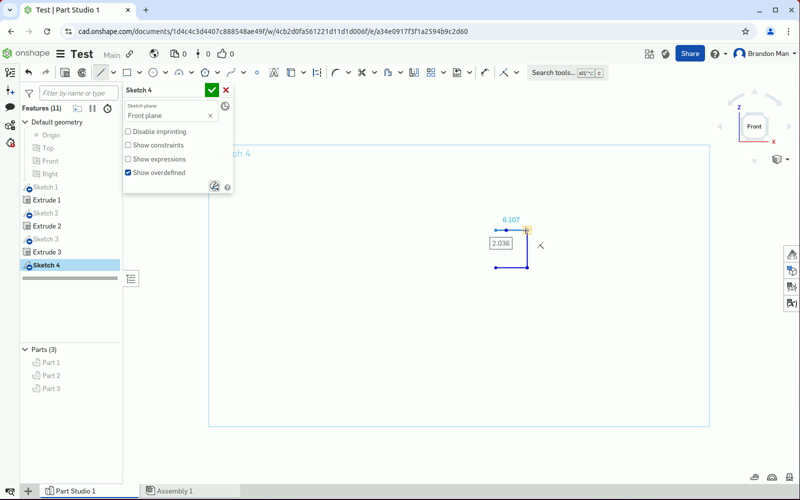
mouse_move(495, 267)
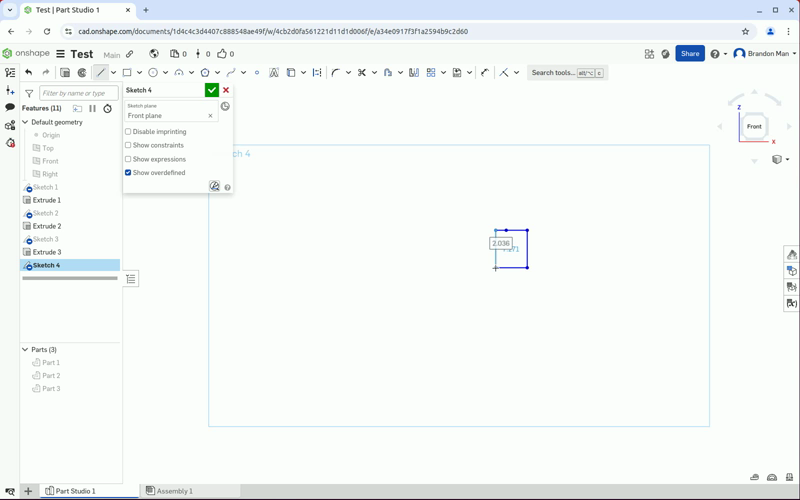
key_up(shift)
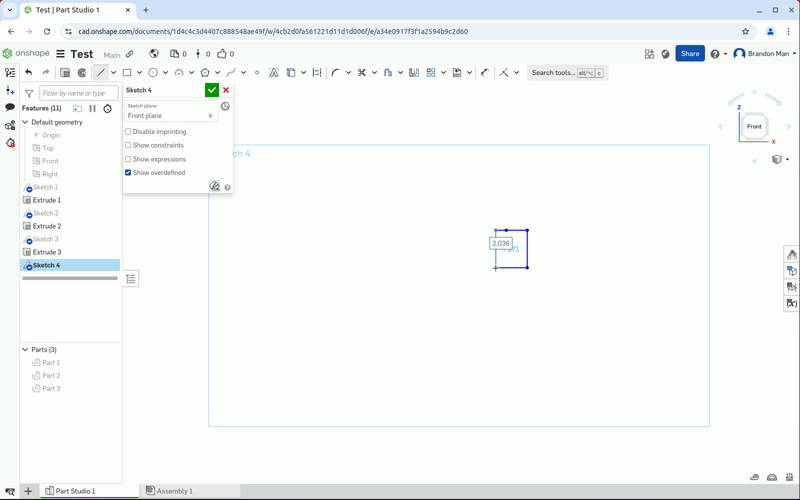
click(495, 267)
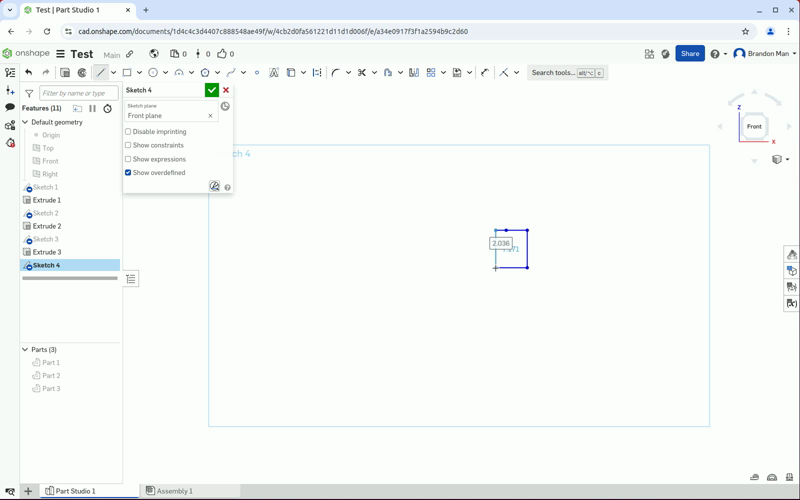
key(esc)
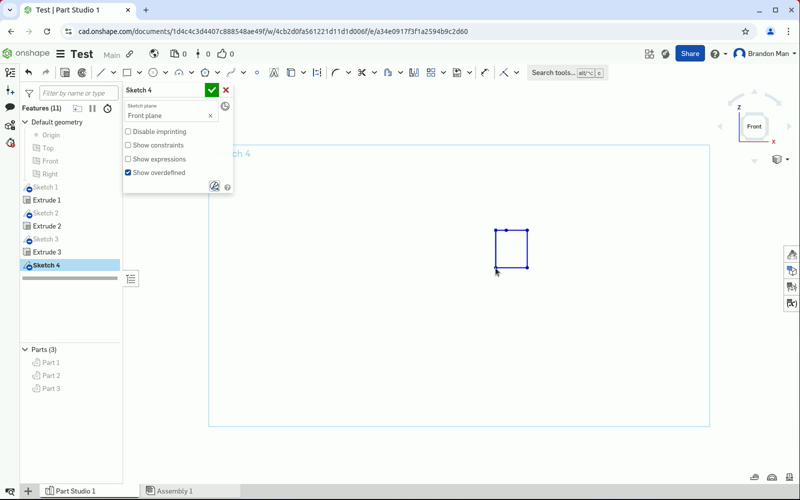
mouse_move(521, 239)
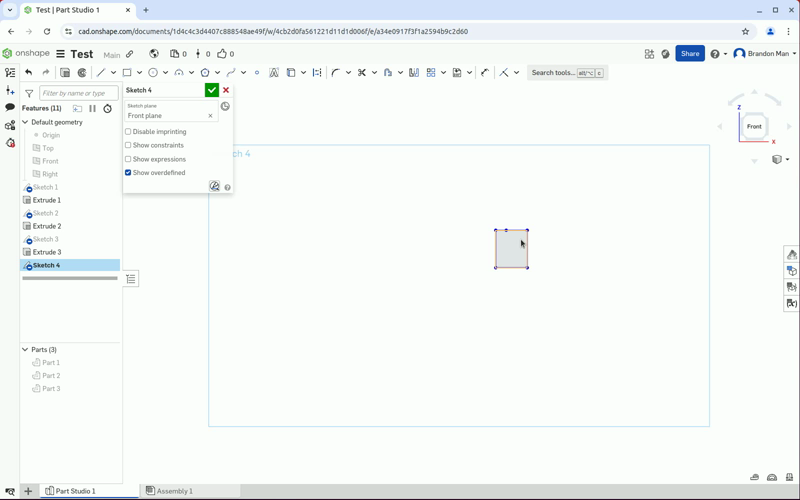
scroll(6)
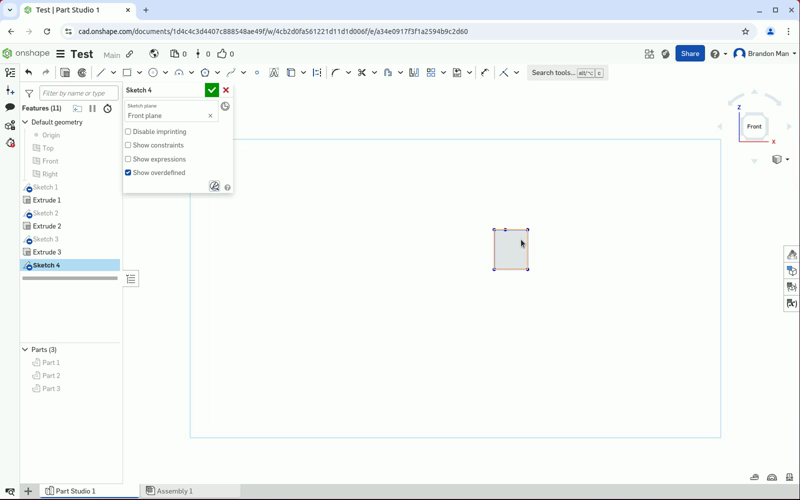
scroll(6)
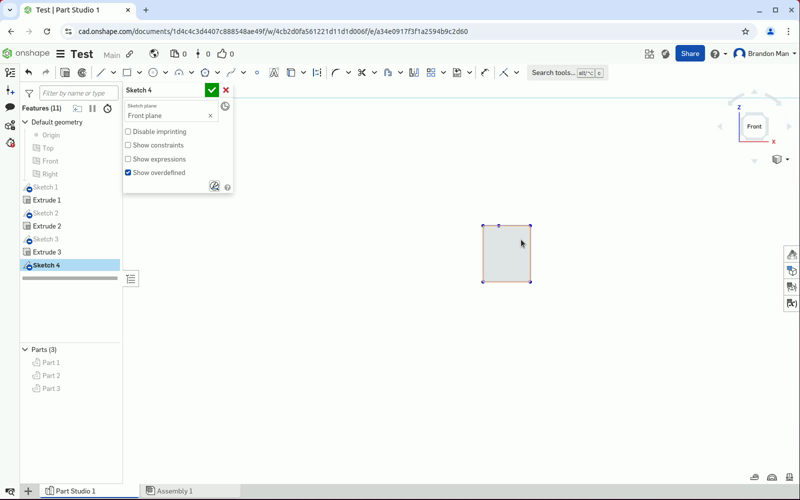
scroll(6)
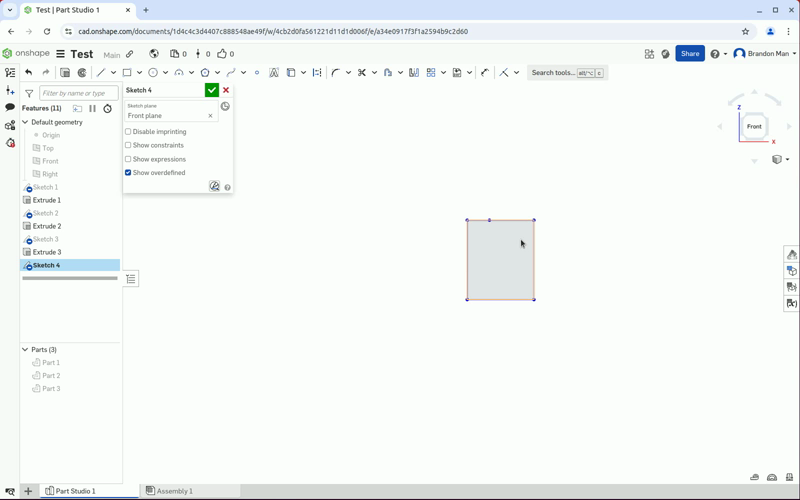
scroll(6)
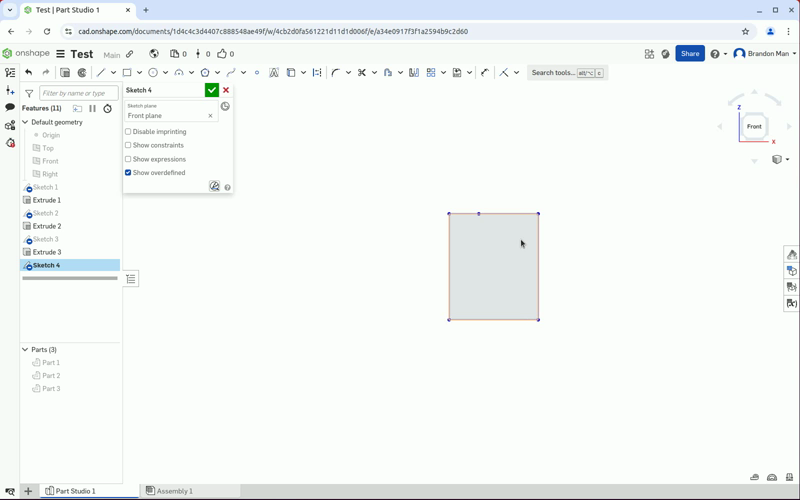
scroll(6)
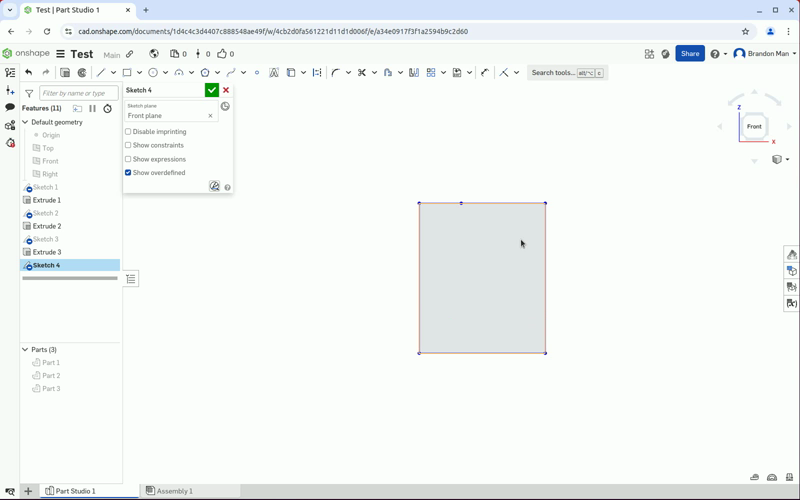
scroll(6)
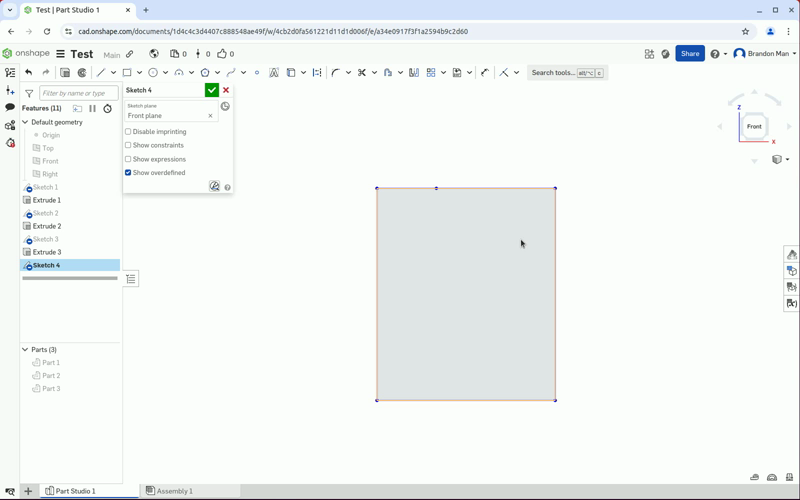
scroll(6)
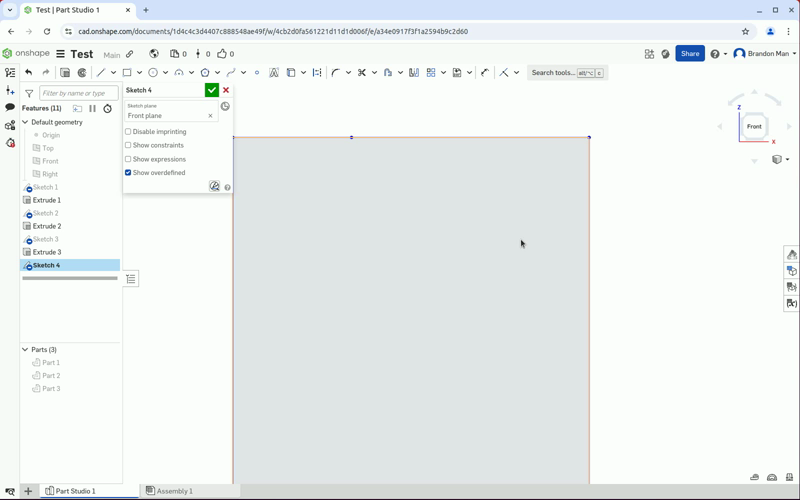
click(521, 239)
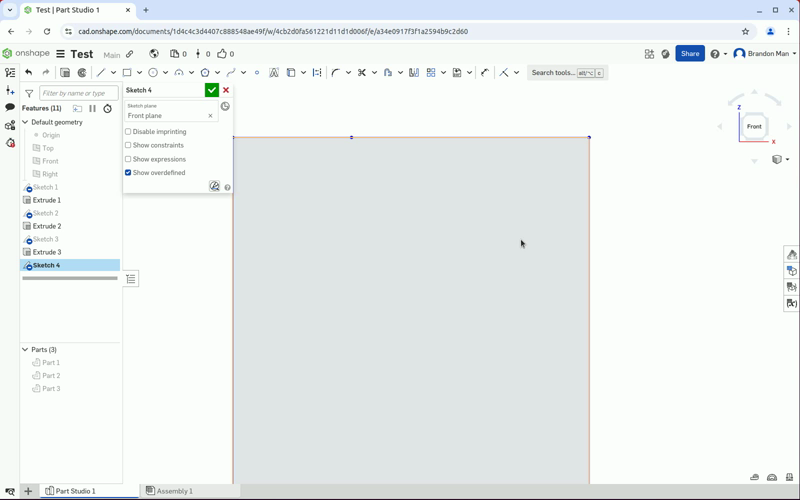
scroll(-6)
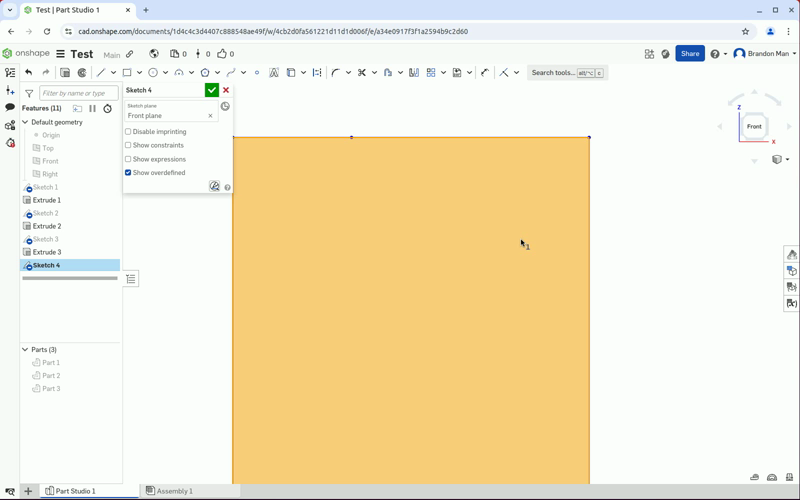
scroll(-6)
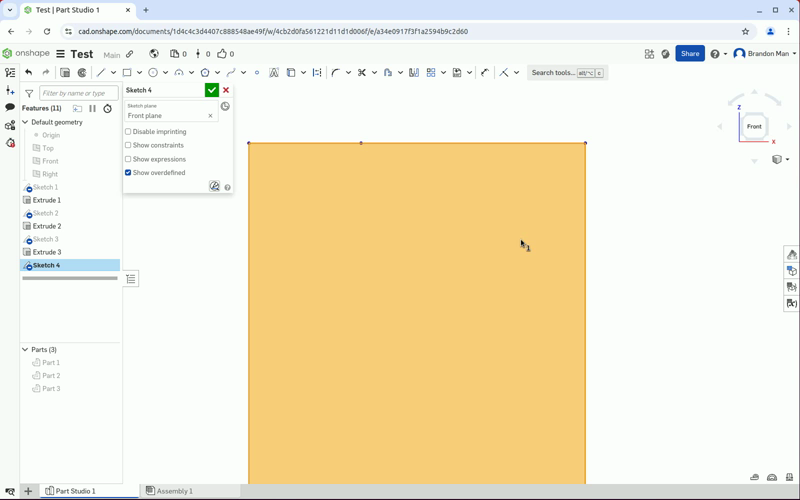
scroll(-6)
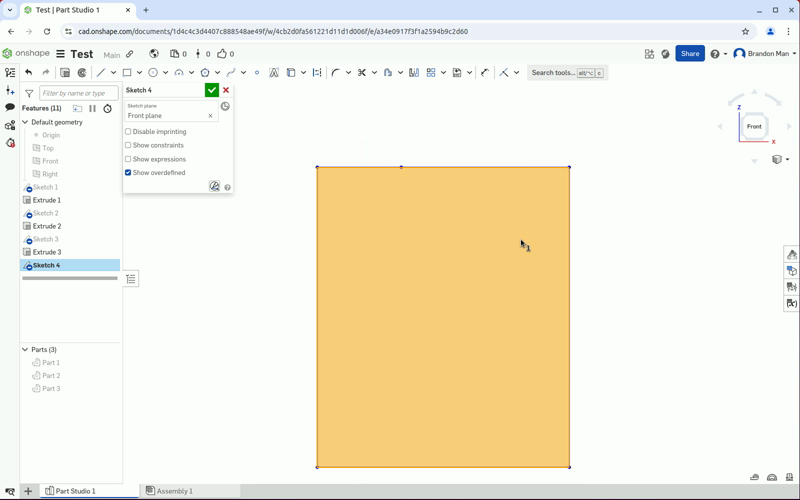
scroll(-6)
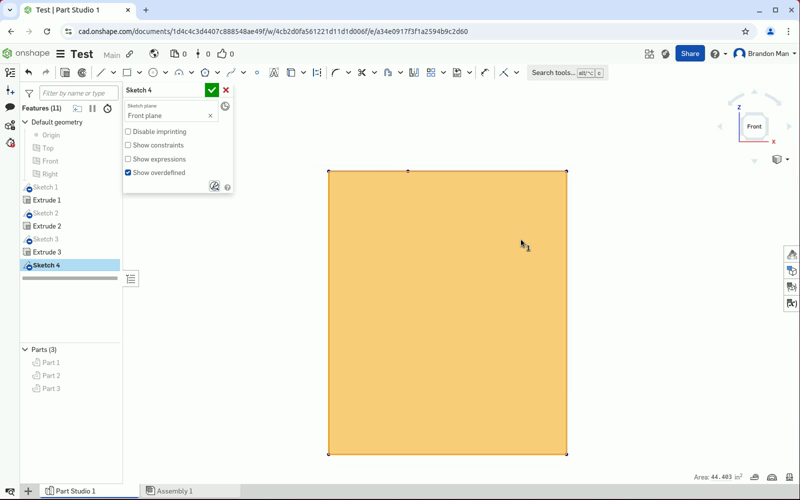
scroll(-6)
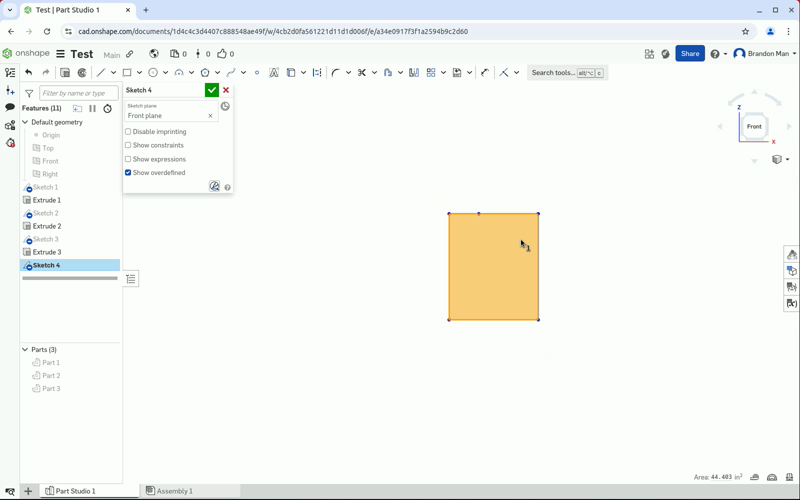
scroll(-6)
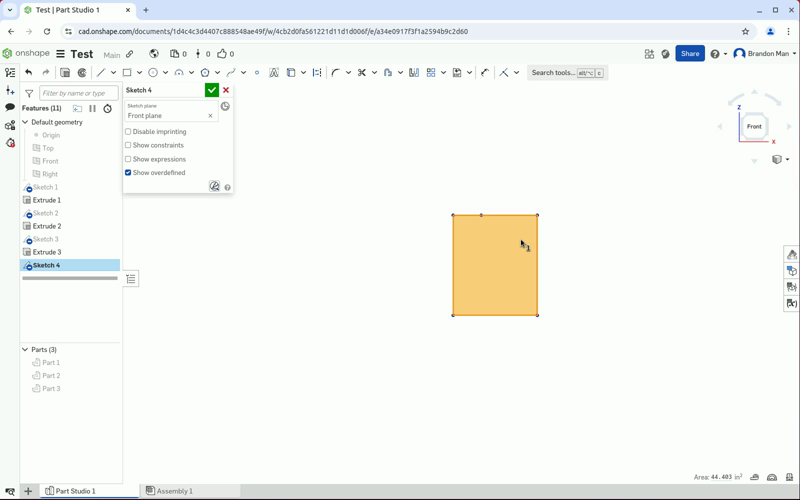
scroll(-6)
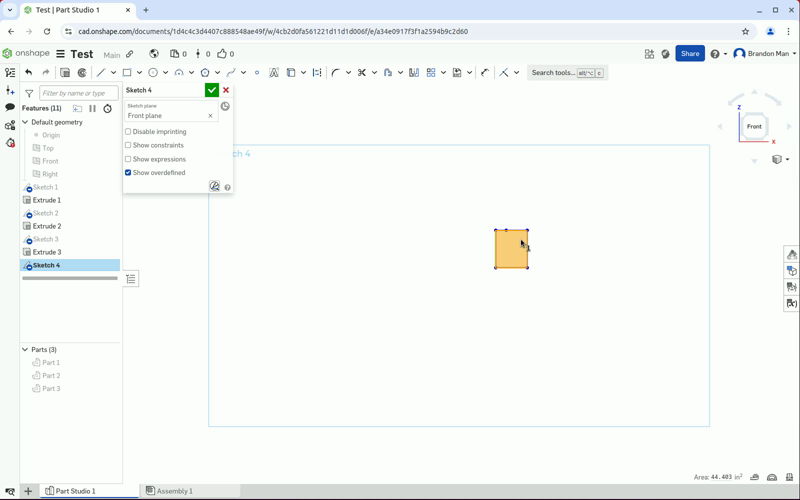
mouse_move(73, 352)
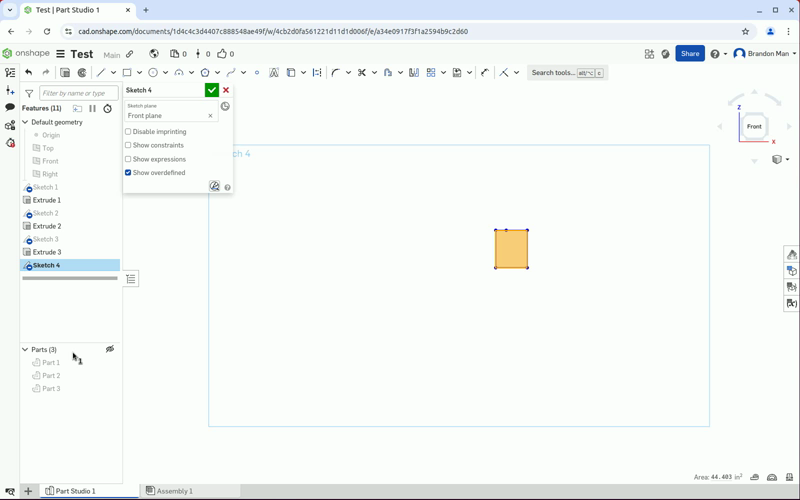
key(shift+y)
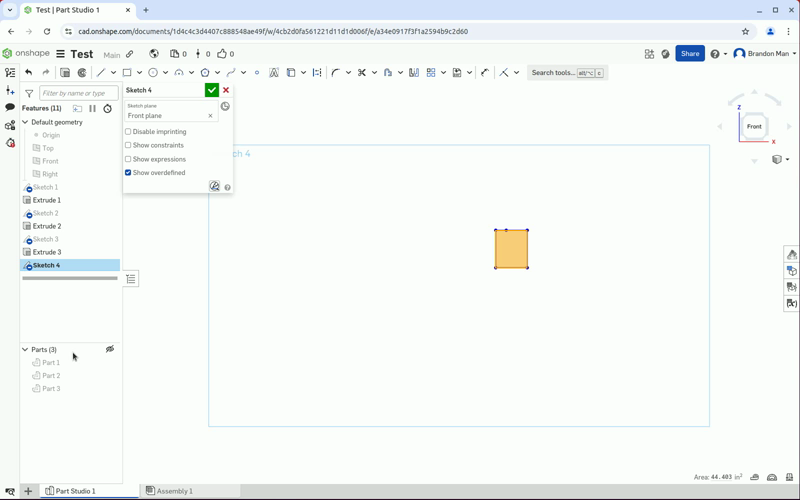
key(shift+e)
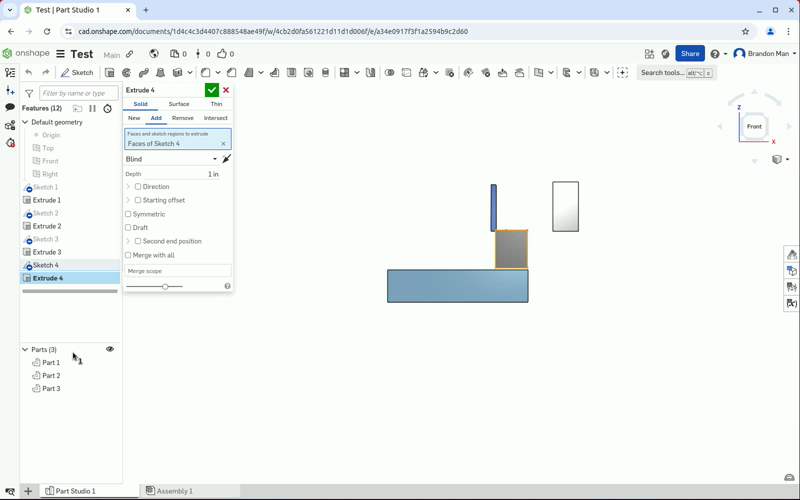
mouse_move(143, 106)
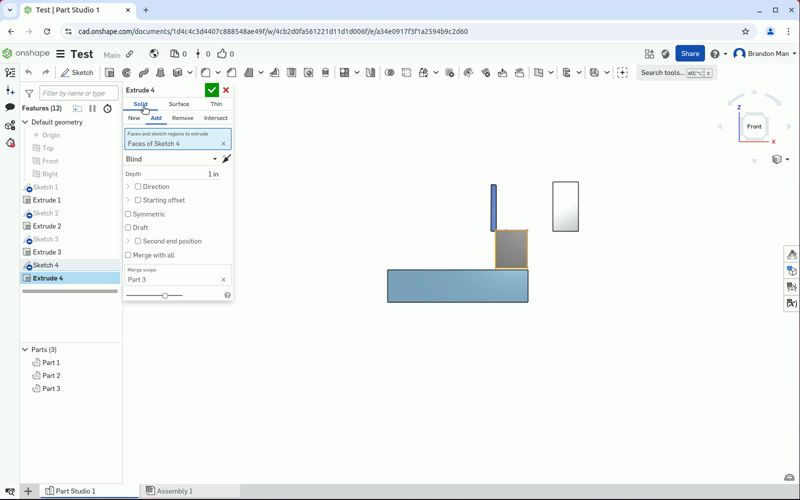
click(143, 106)
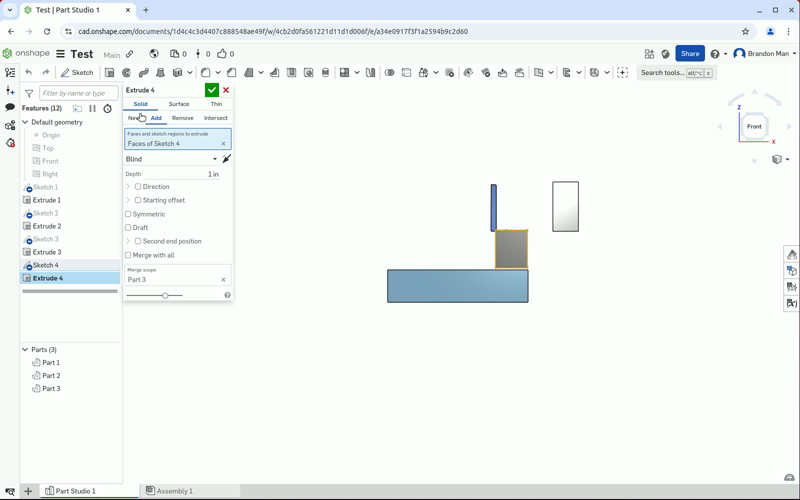
mouse_move(137, 120)
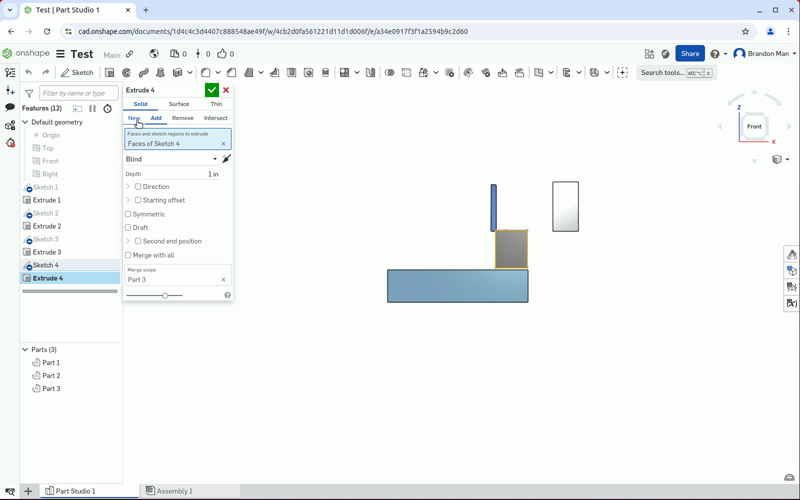
click(137, 120)
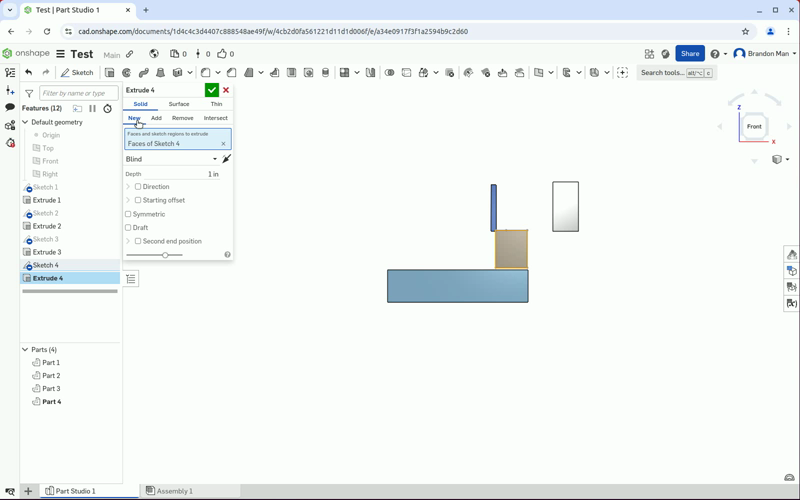
key(tab, 4)
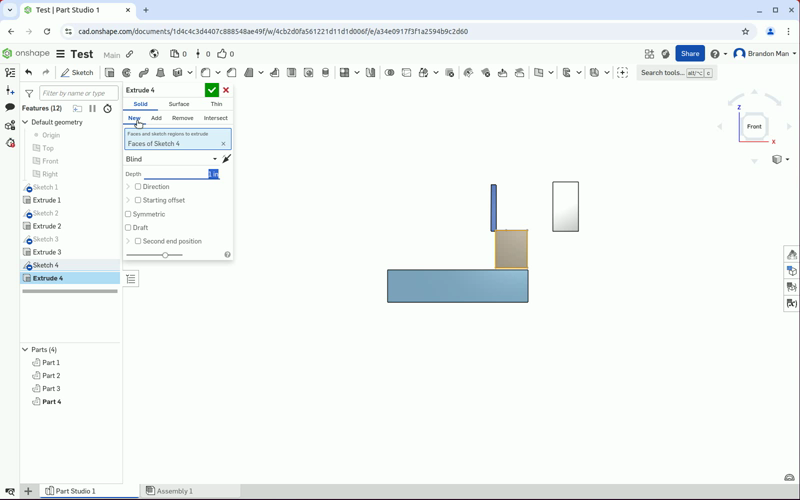
text(8.425)
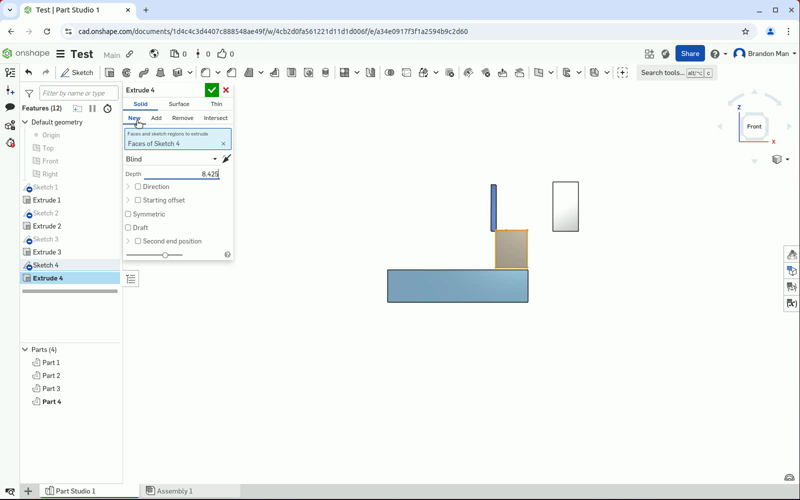
key(enter)
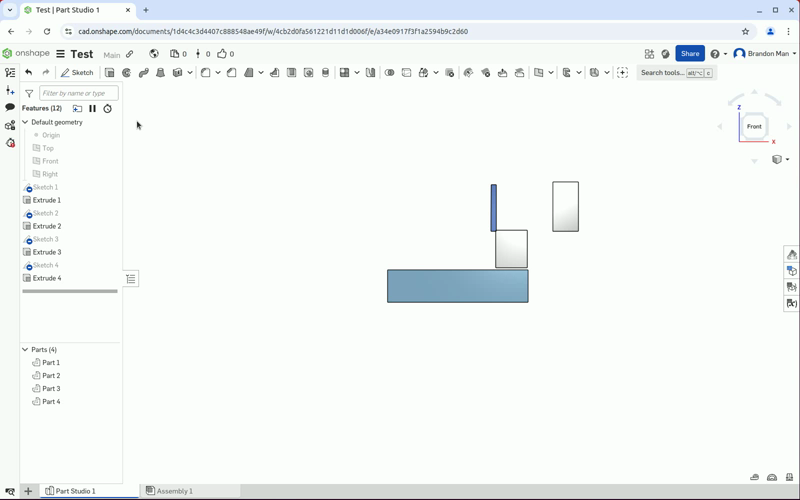
key(shift+h)
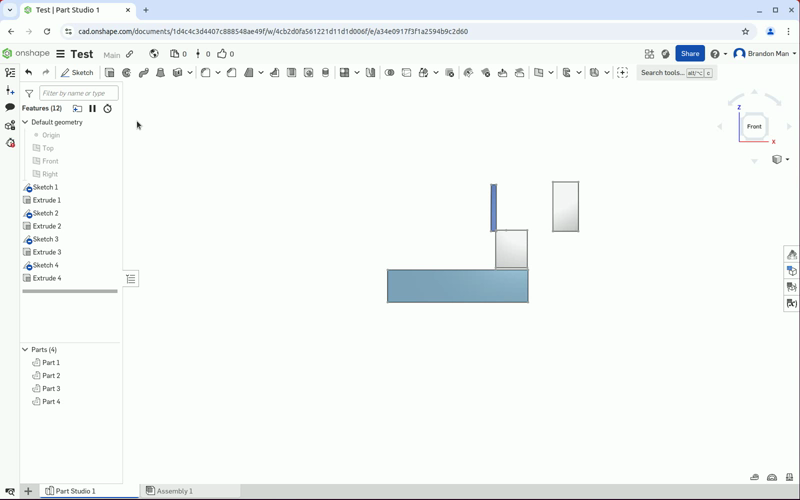
key(shift+h)
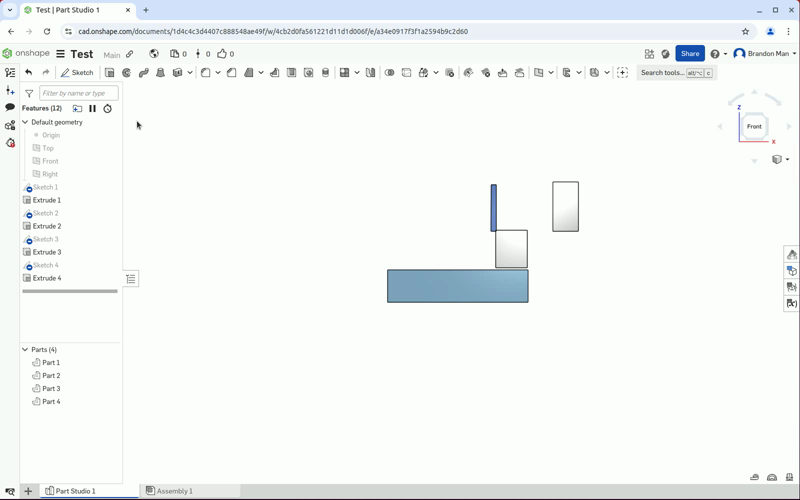
mouse_move(73, 189)
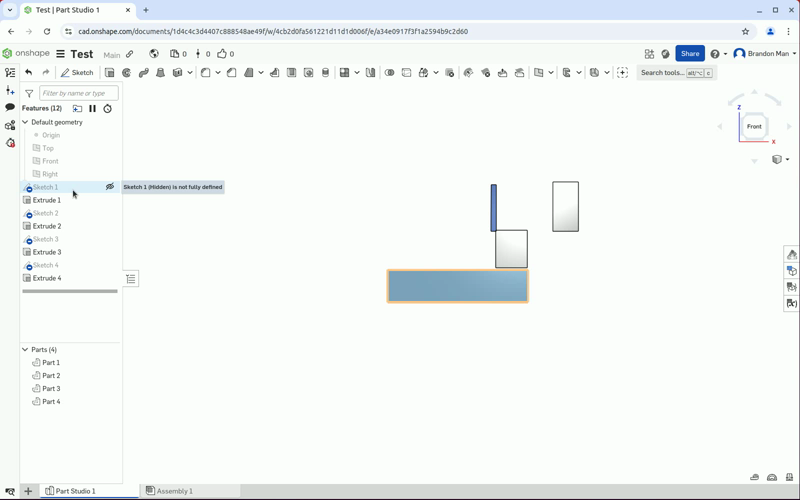
click(73, 189)
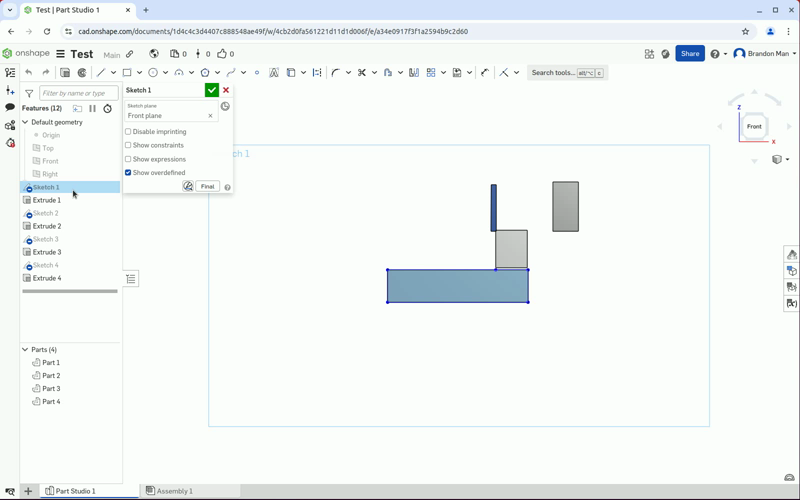
mouse_move(229, 92)
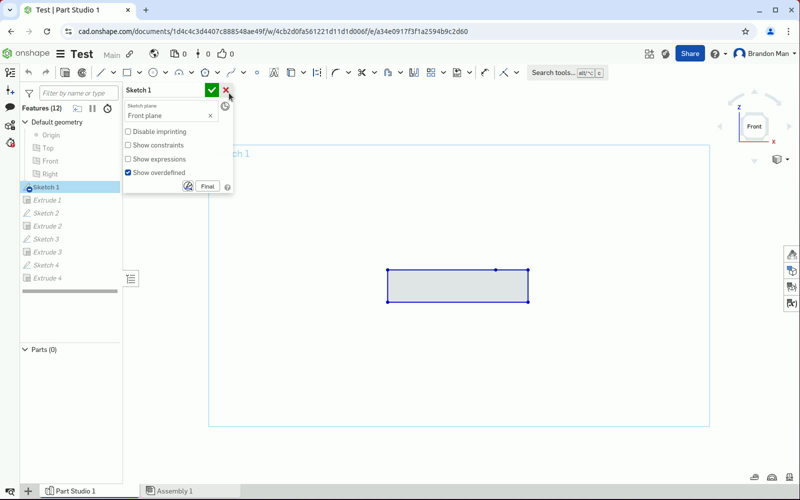
click(229, 92)
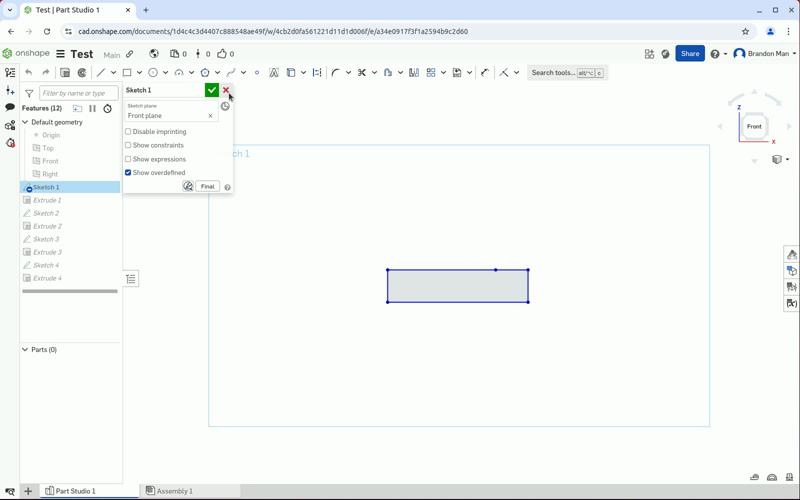
key(shift+s)
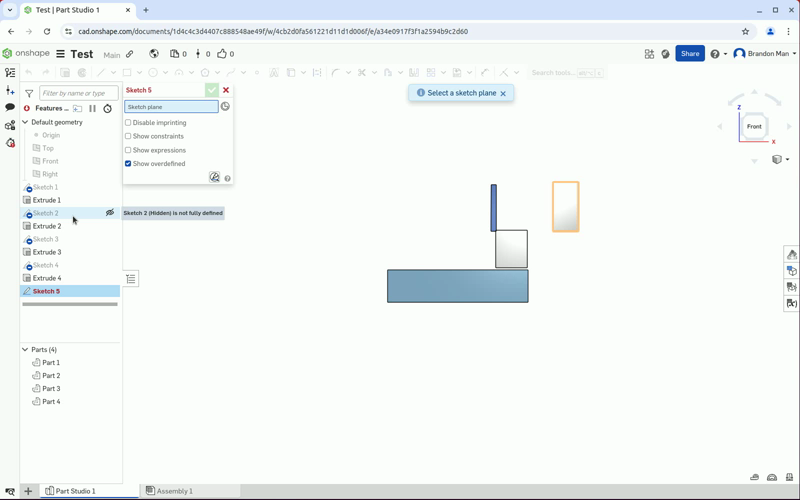
scroll(3)
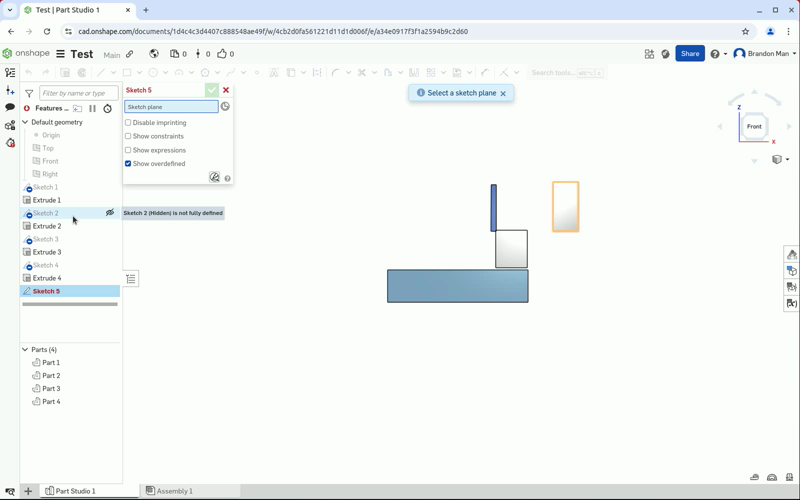
mouse_move(73, 163)
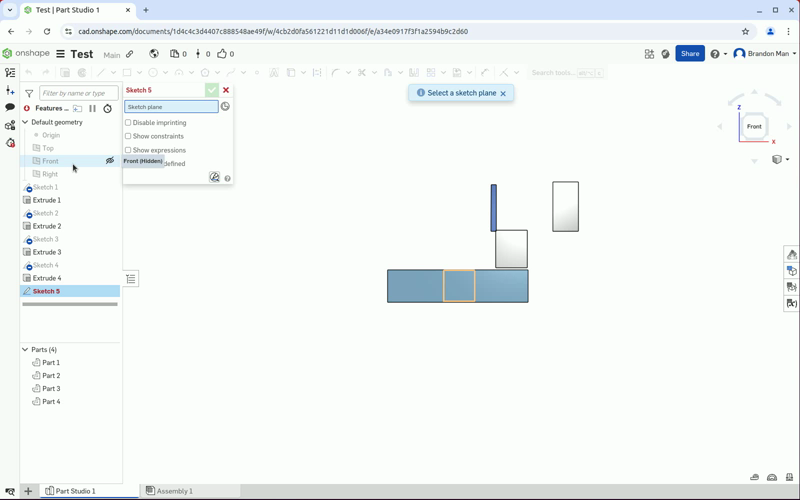
click(73, 163)
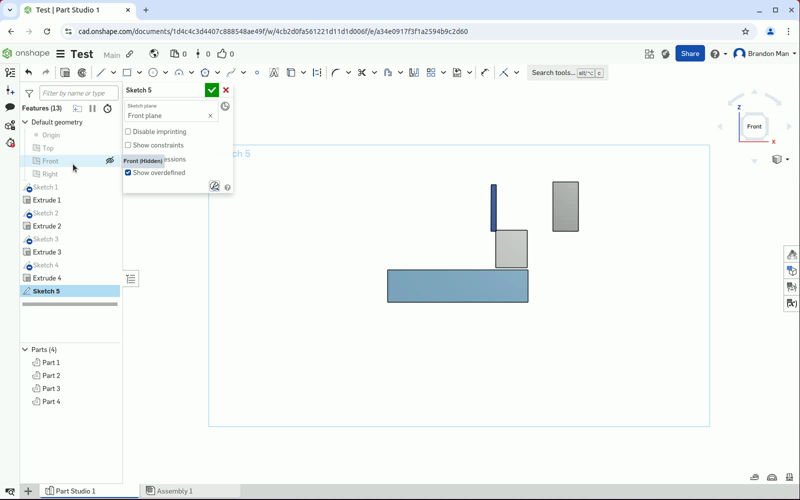
mouse_move(73, 352)
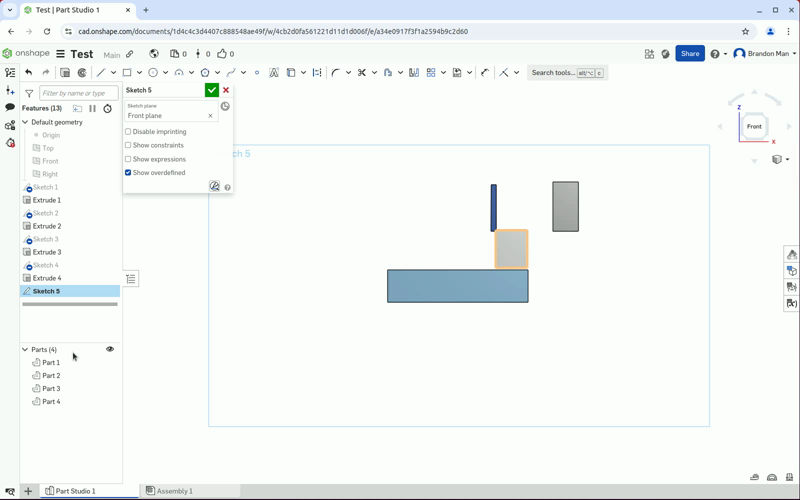
key(y)
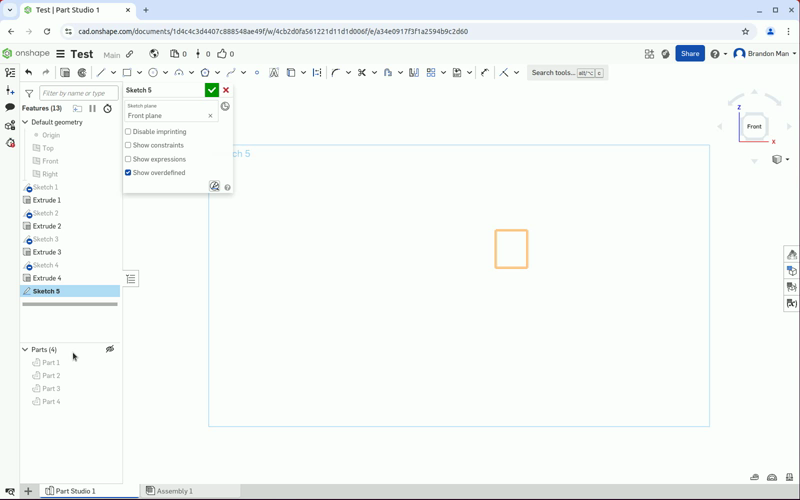
key(l)
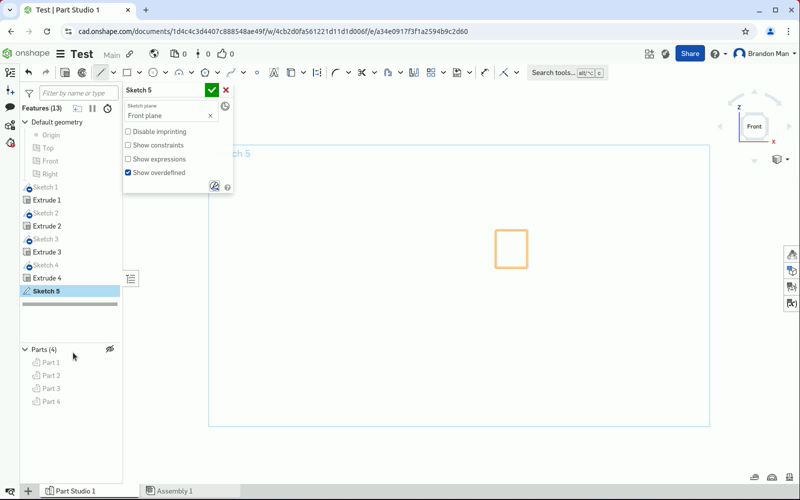
key_down(shift)
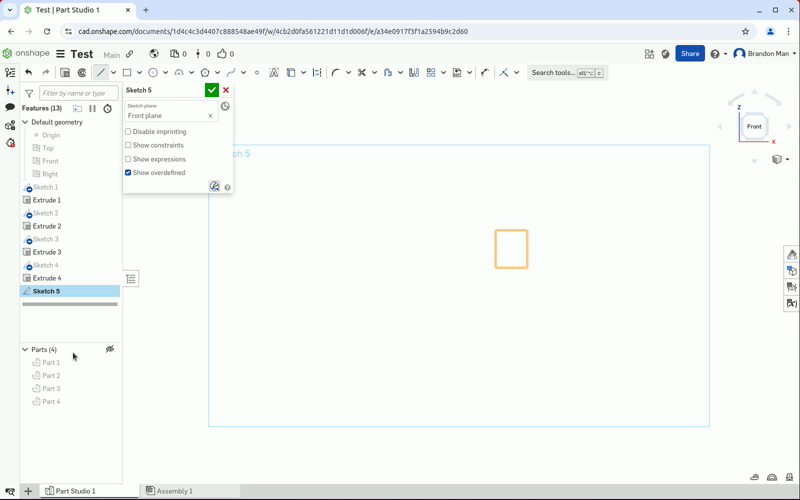
mouse_move(527, 231)
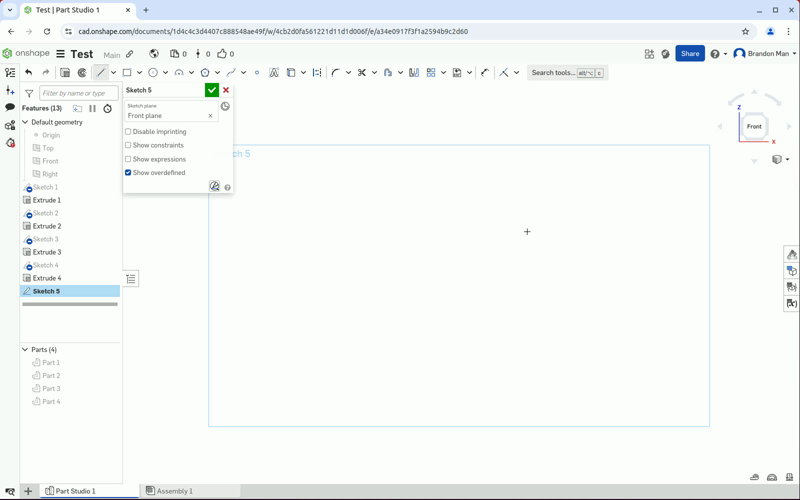
click(527, 231)
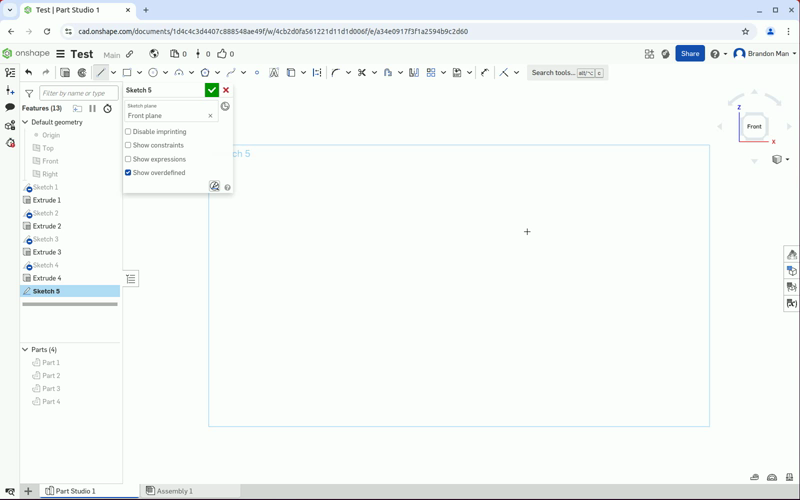
key_up(shift)
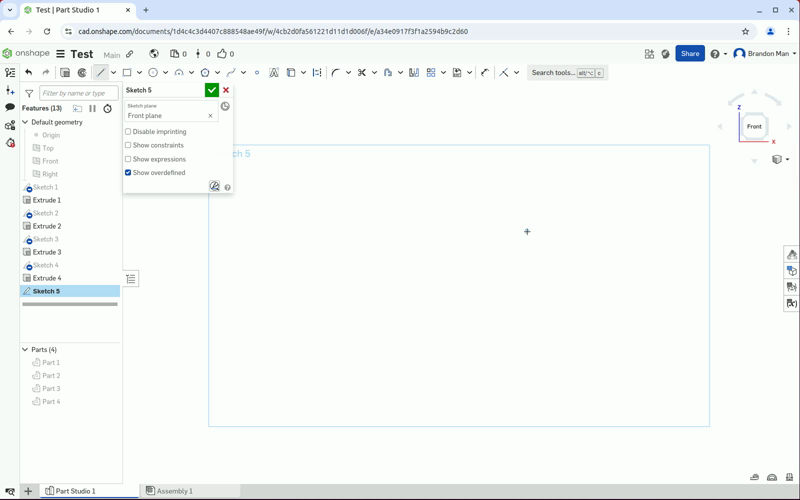
key_down(shift)
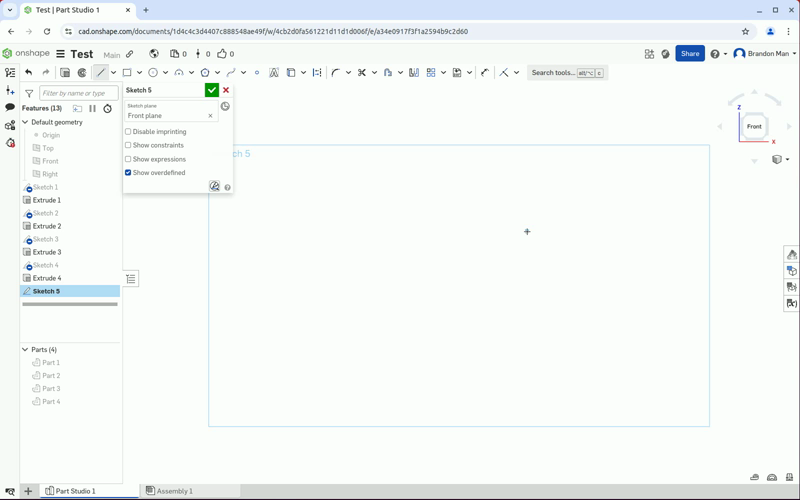
mouse_move(557, 231)
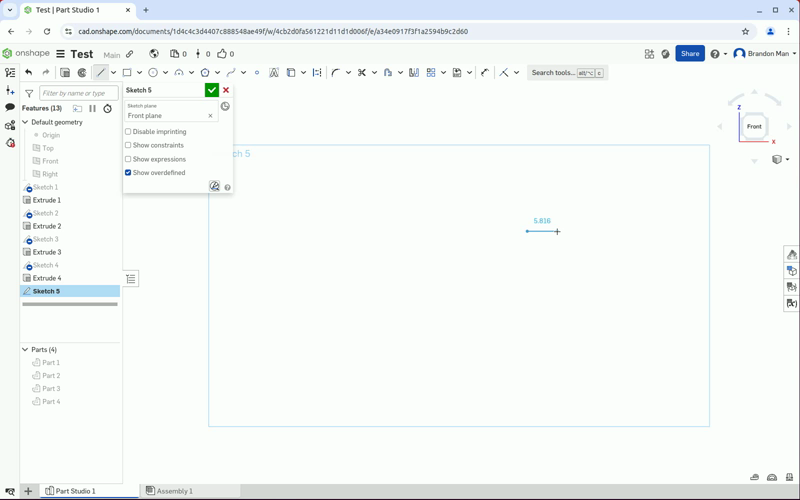
mouse_move(549, 231)
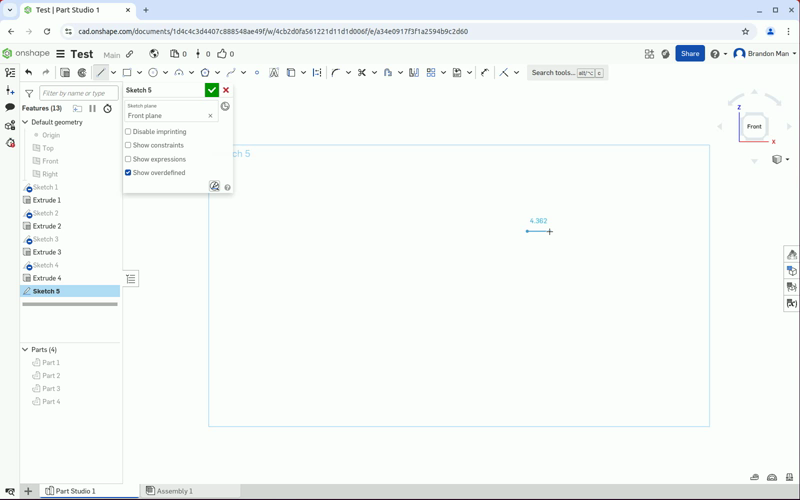
click(549, 231)
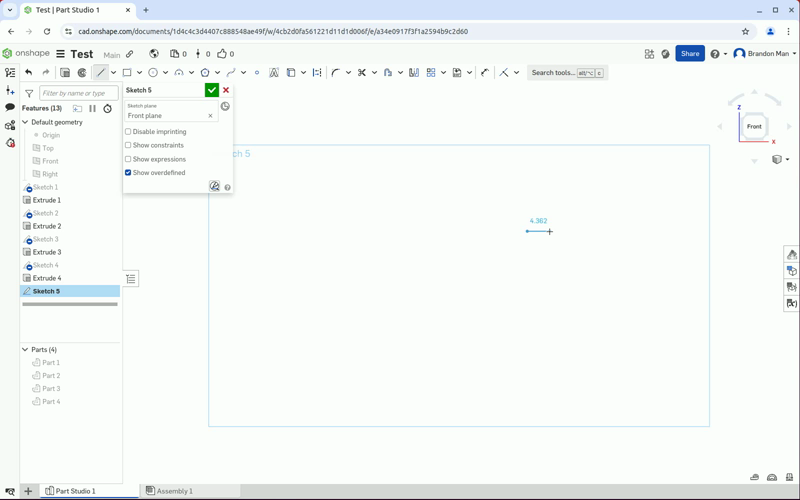
key_up(shift)
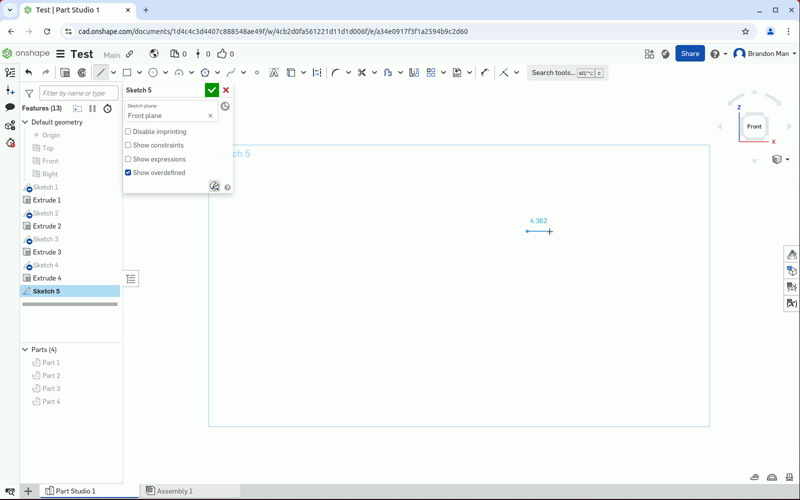
key_down(shift)
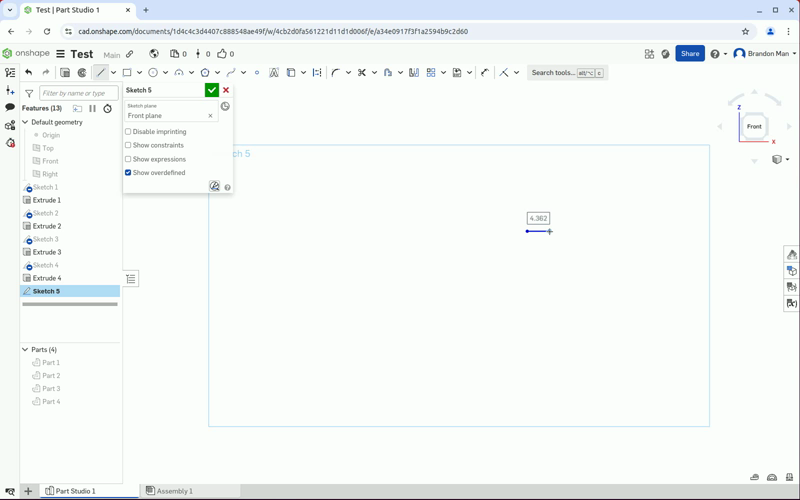
mouse_move(579, 231)
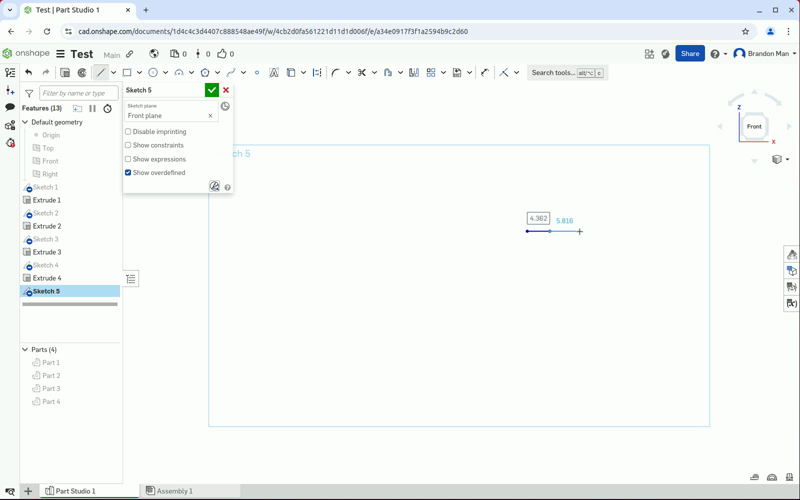
mouse_move(549, 184)
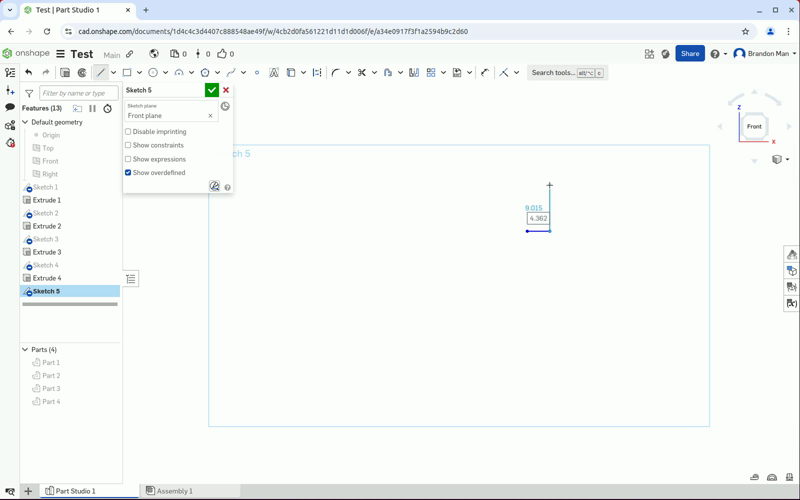
click(549, 184)
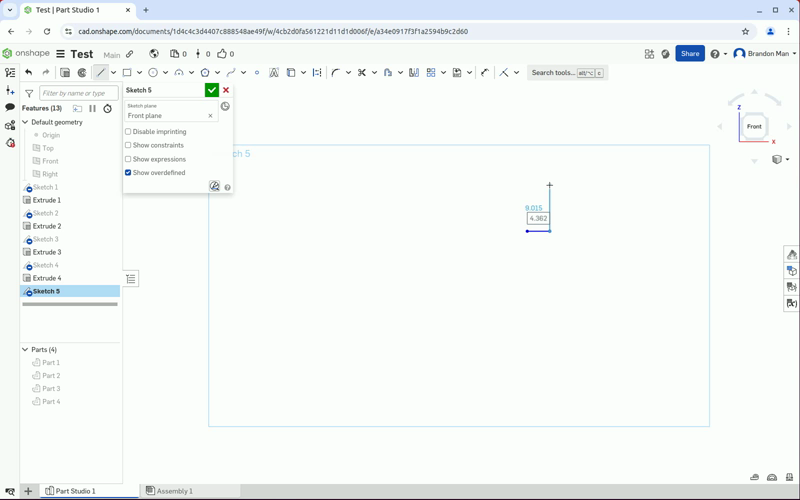
key_up(shift)
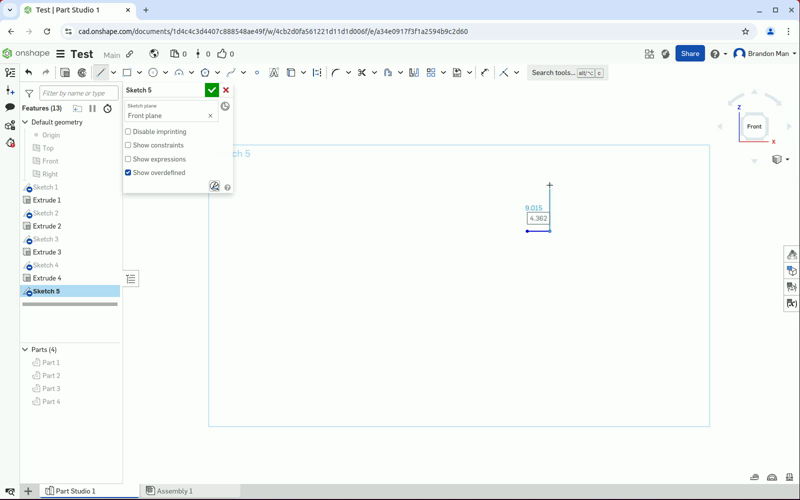
key_down(shift)
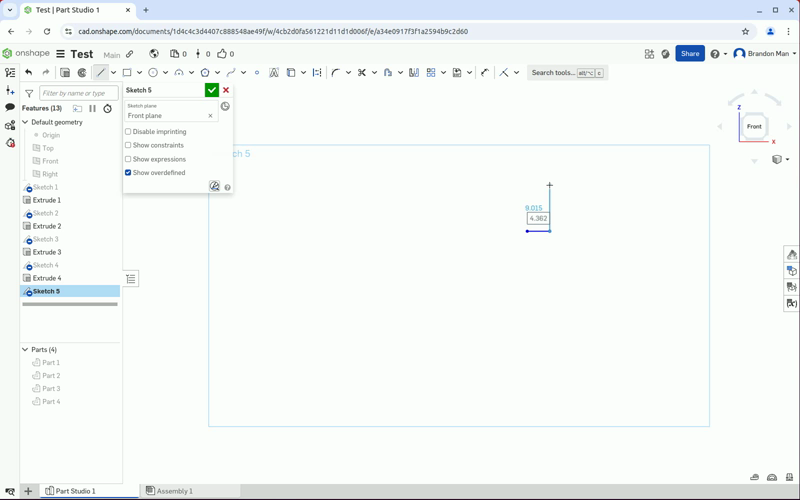
mouse_move(579, 184)
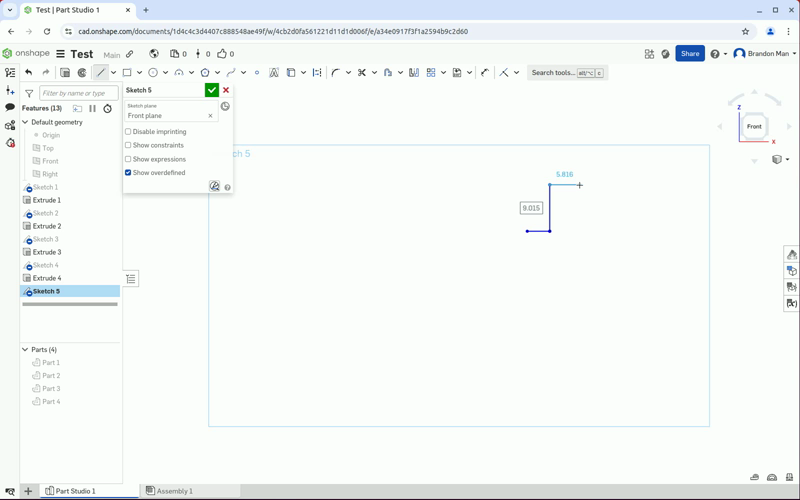
mouse_move(527, 184)
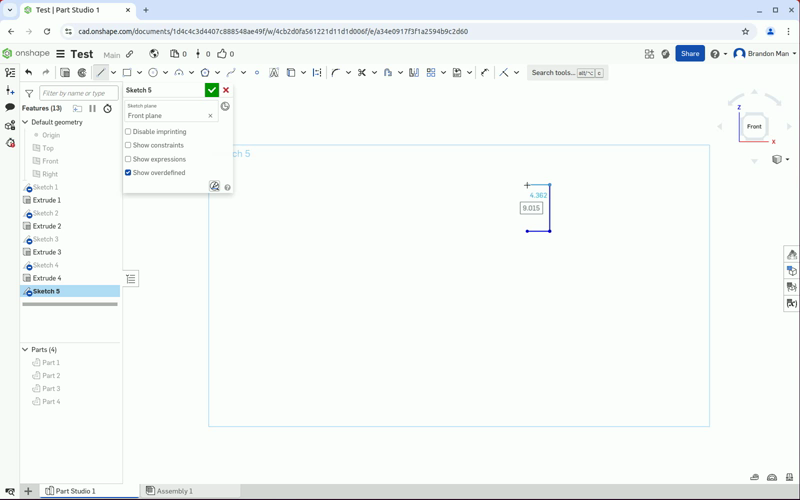
click(527, 184)
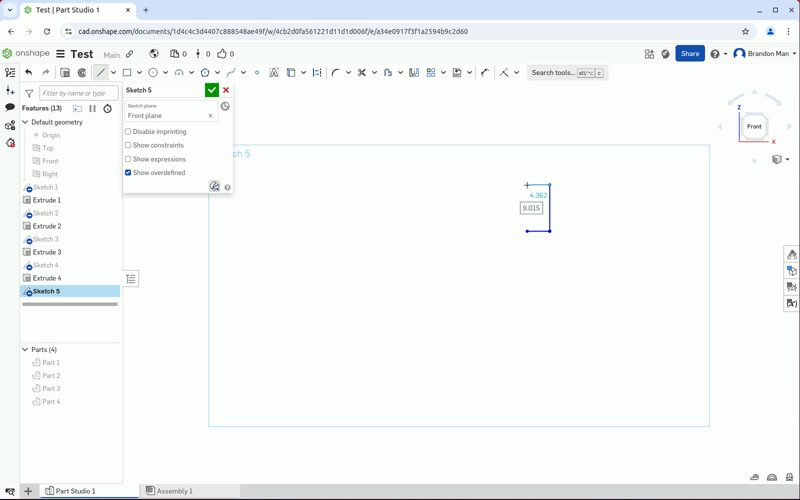
key_up(shift)
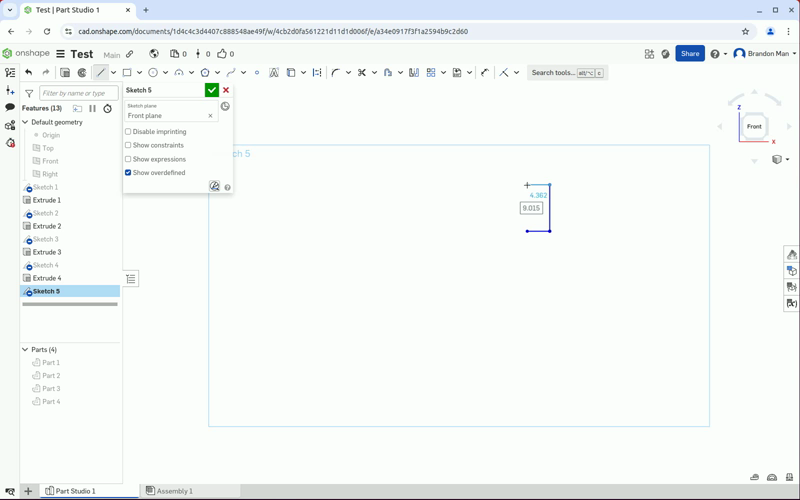
mouse_move(557, 184)
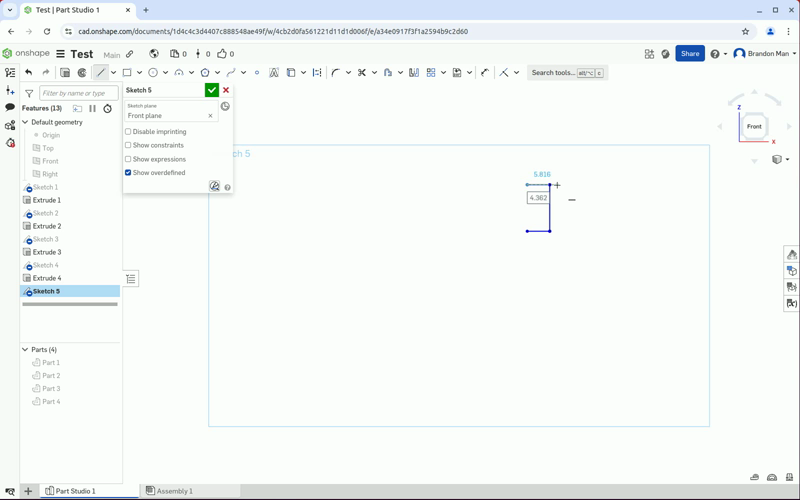
key_down(shift)
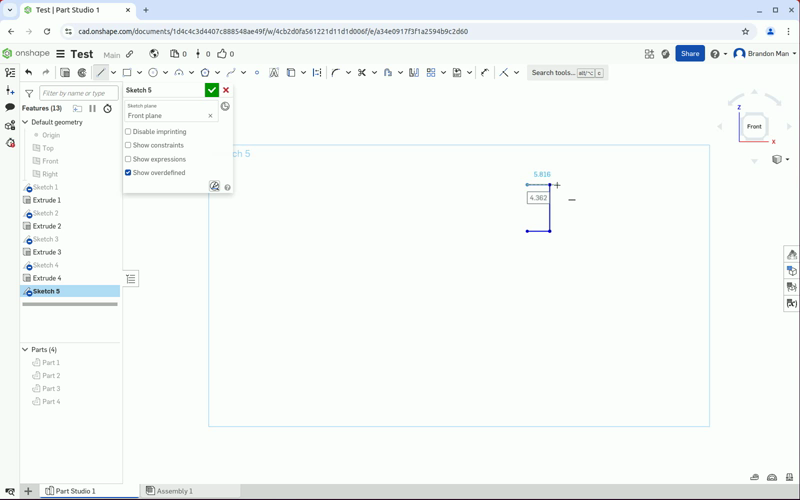
mouse_move(527, 231)
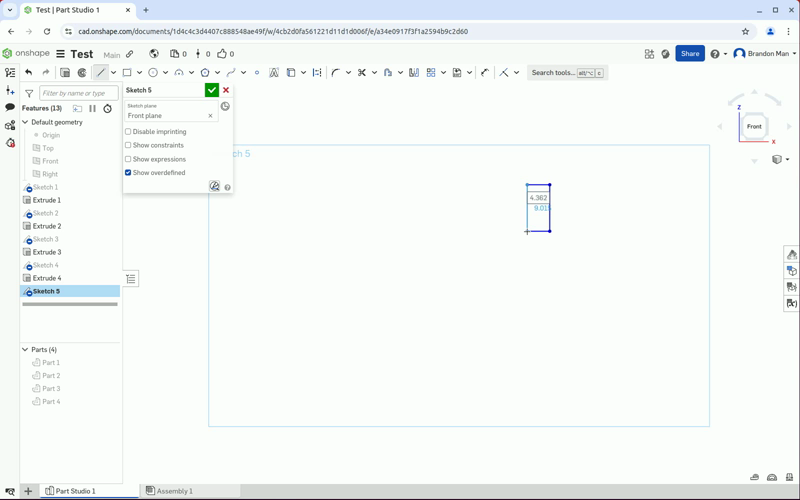
key_up(shift)
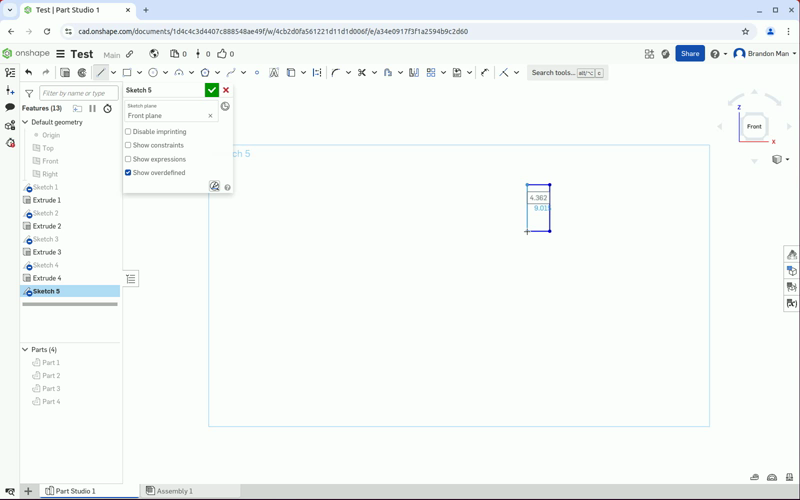
click(527, 231)
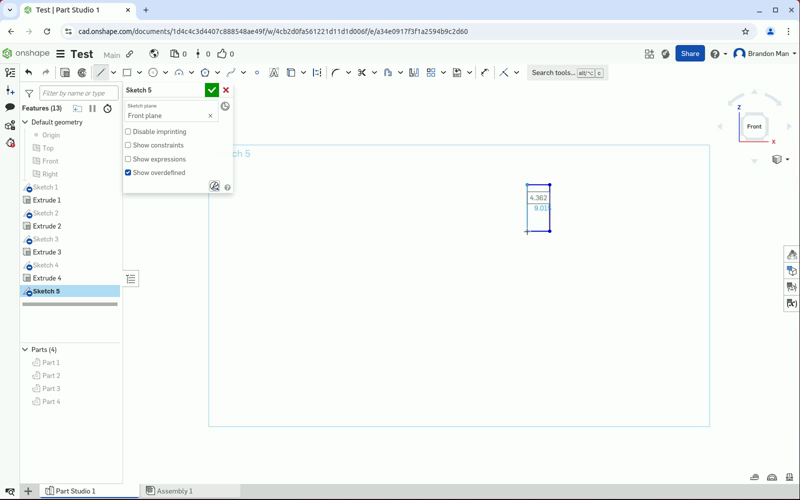
key(esc)
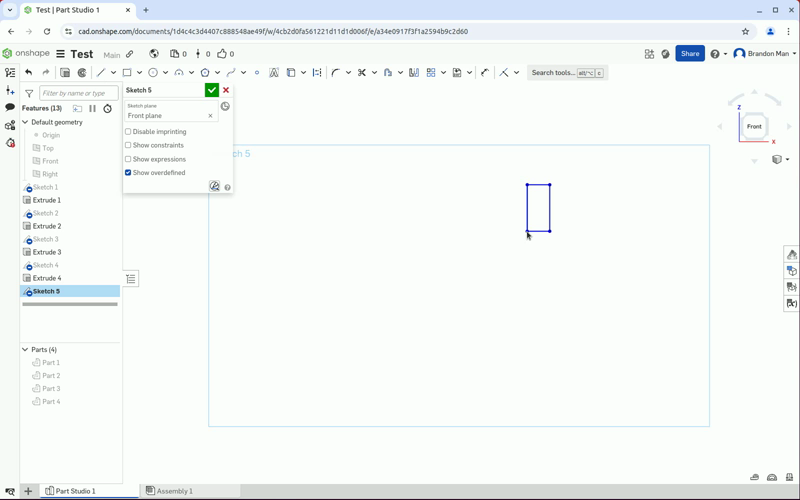
mouse_move(529, 229)
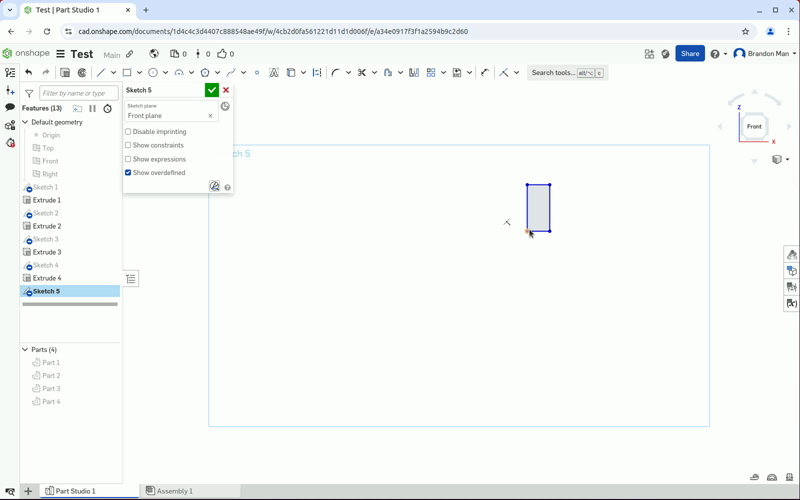
scroll(6)
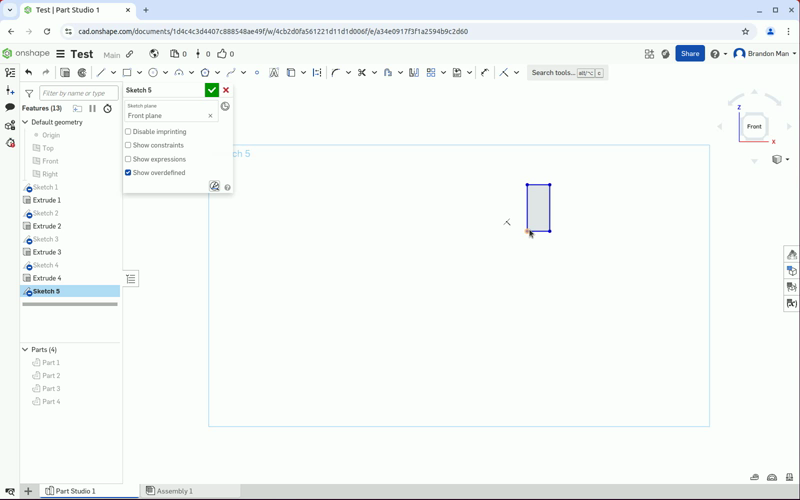
scroll(6)
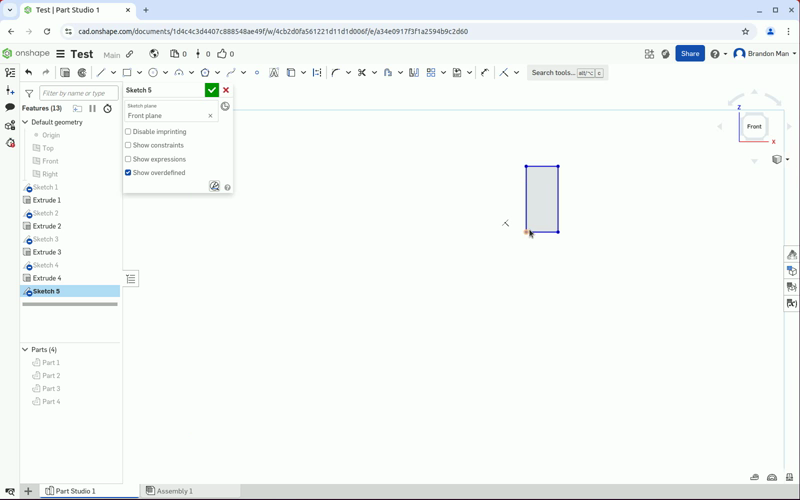
scroll(6)
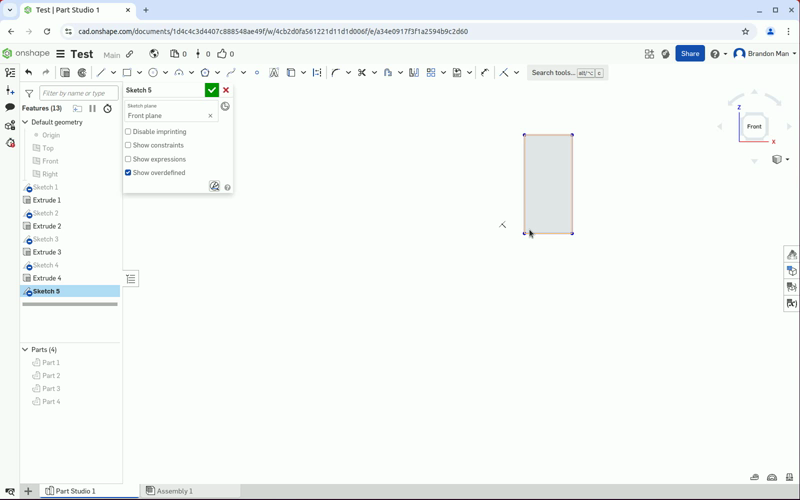
scroll(6)
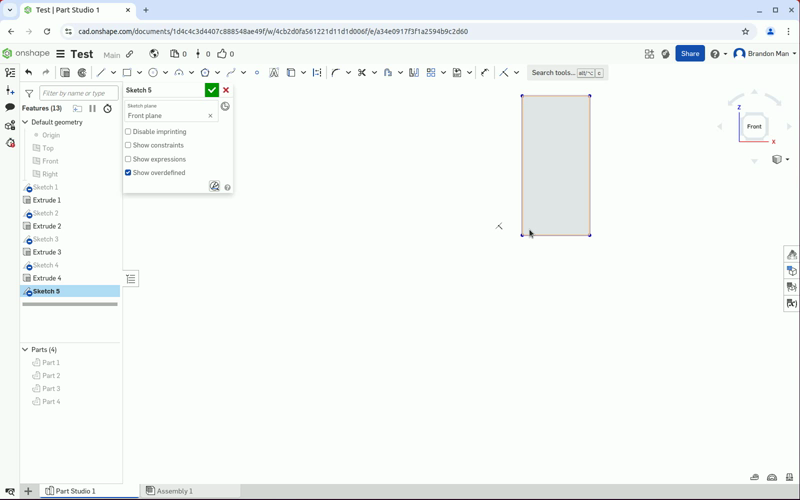
scroll(6)
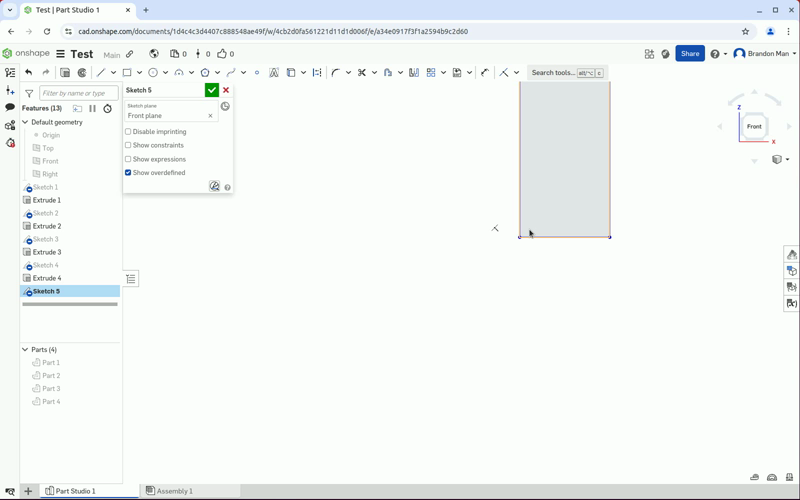
scroll(6)
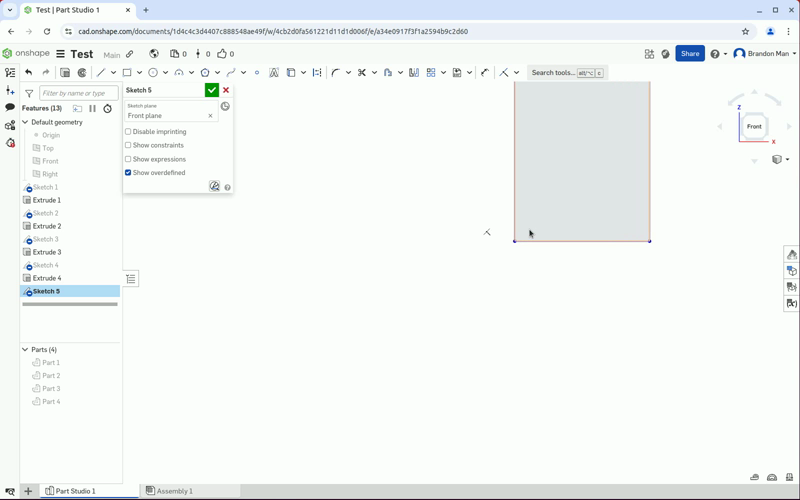
scroll(6)
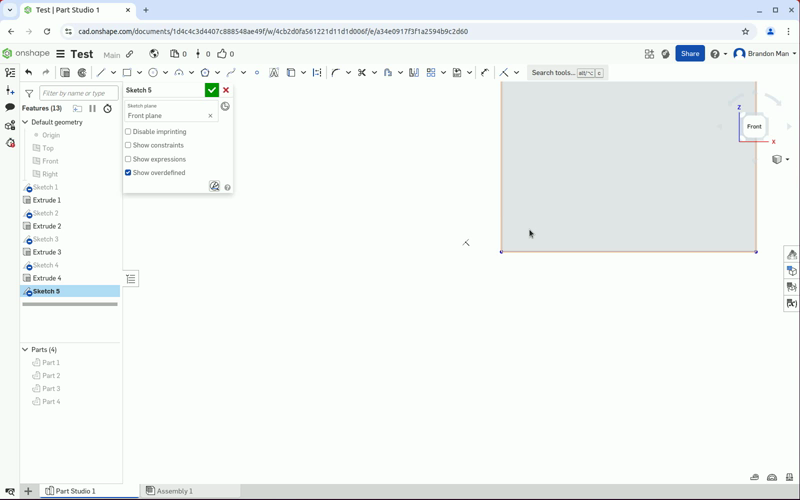
click(529, 229)
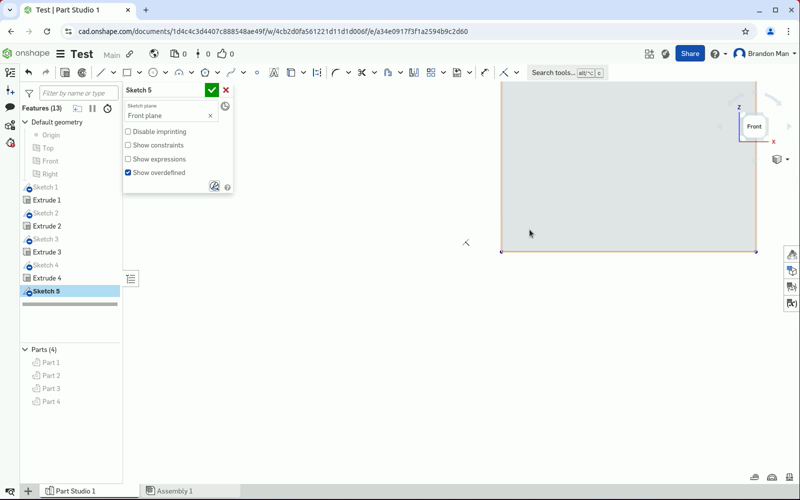
scroll(-6)
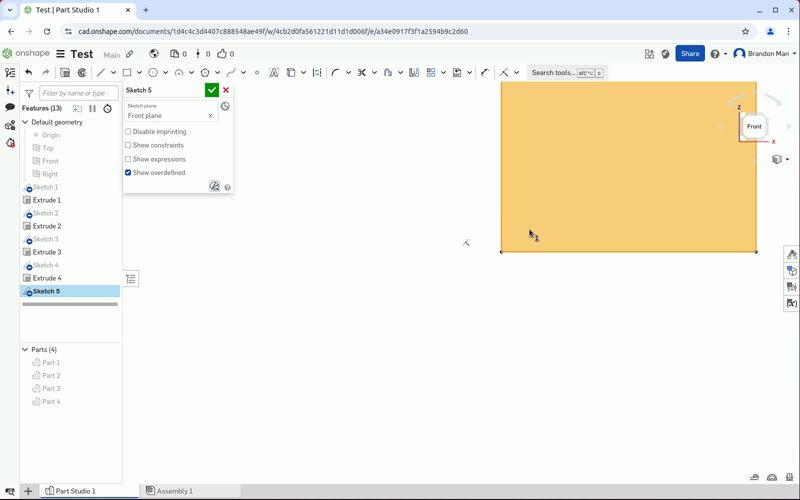
scroll(-6)
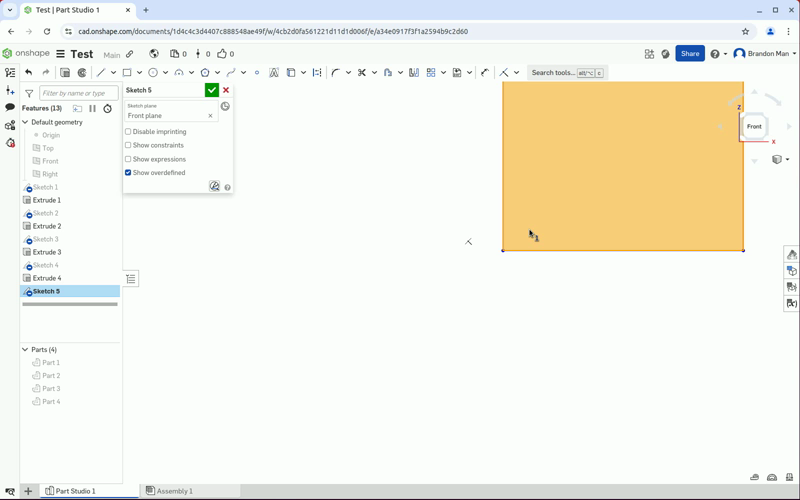
scroll(-6)
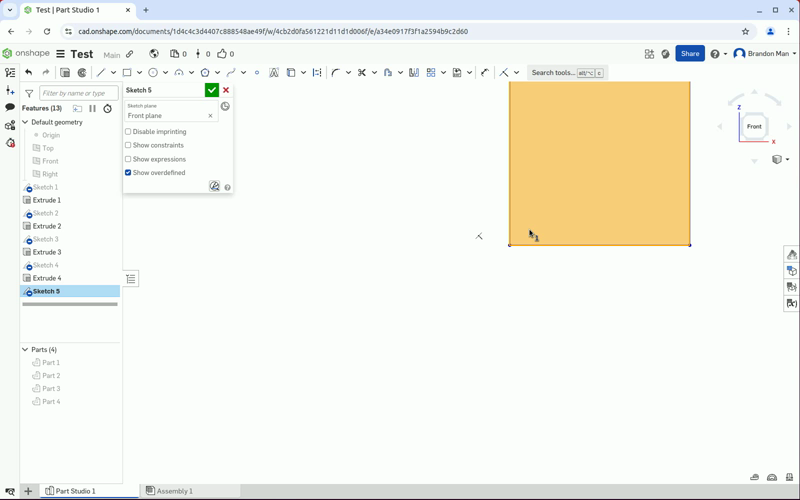
scroll(-6)
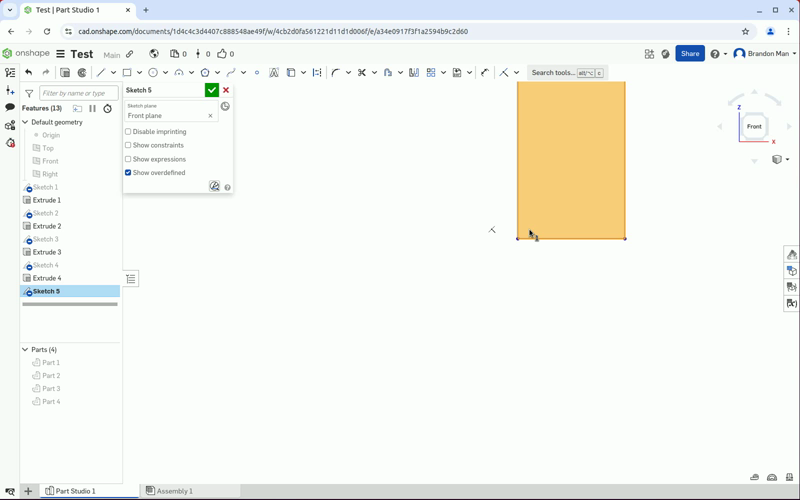
scroll(-6)
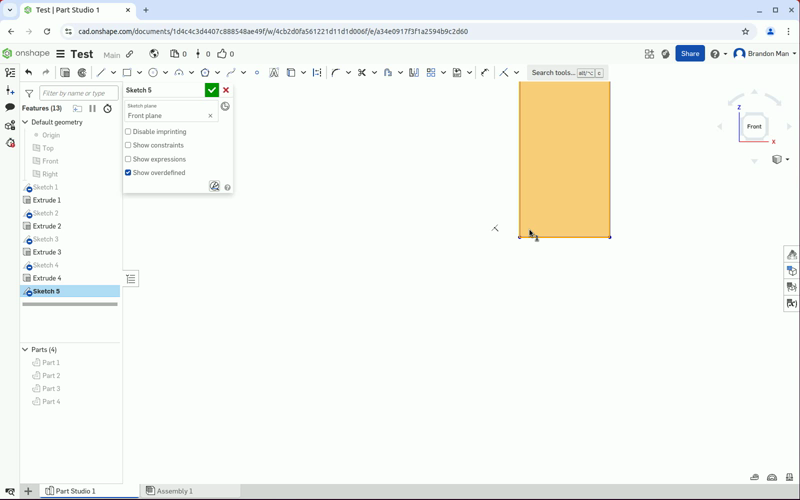
scroll(-6)
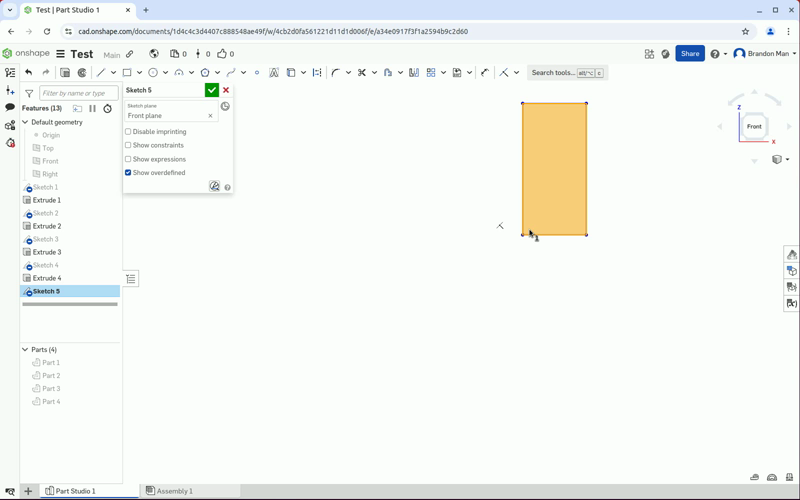
scroll(-6)
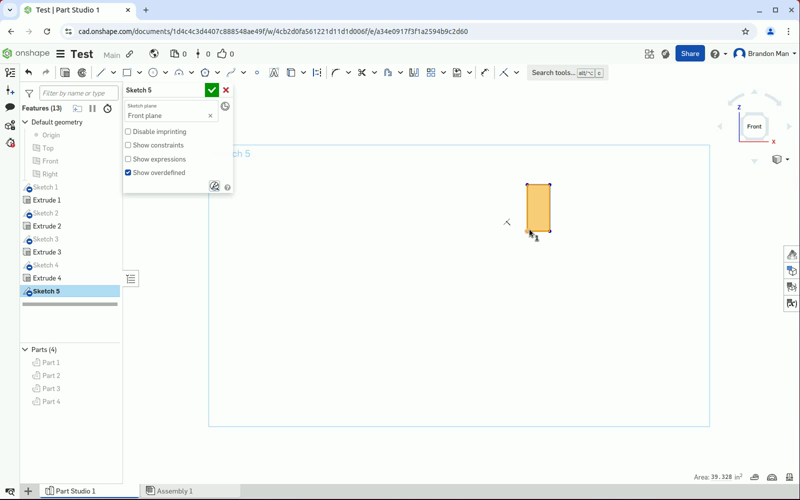
mouse_move(73, 352)
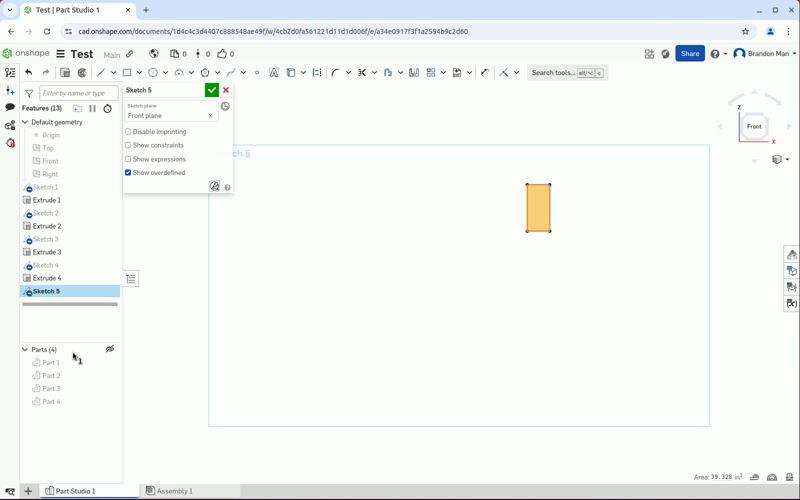
key(shift+y)
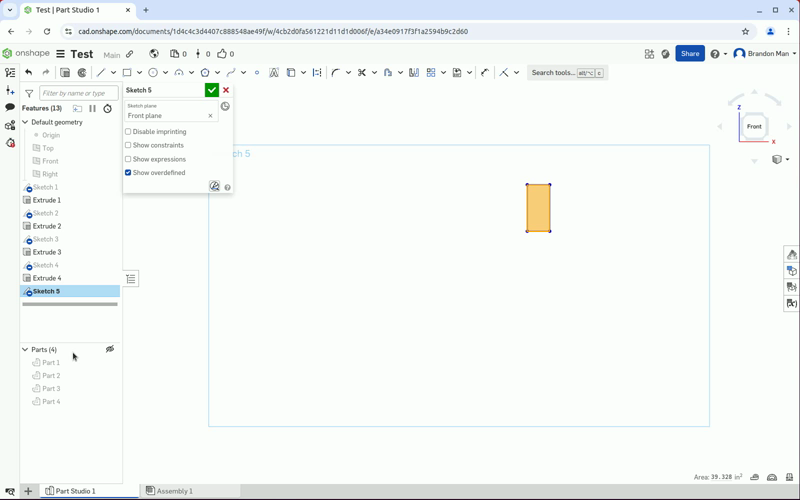
key(shift+e)
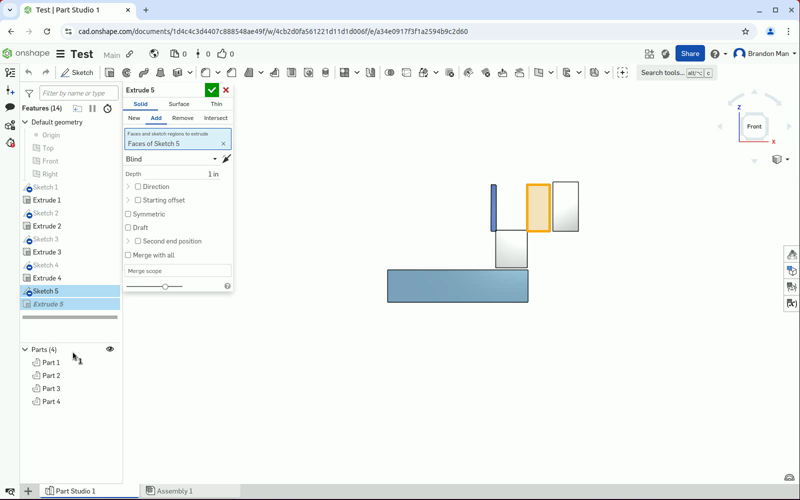
mouse_move(143, 106)
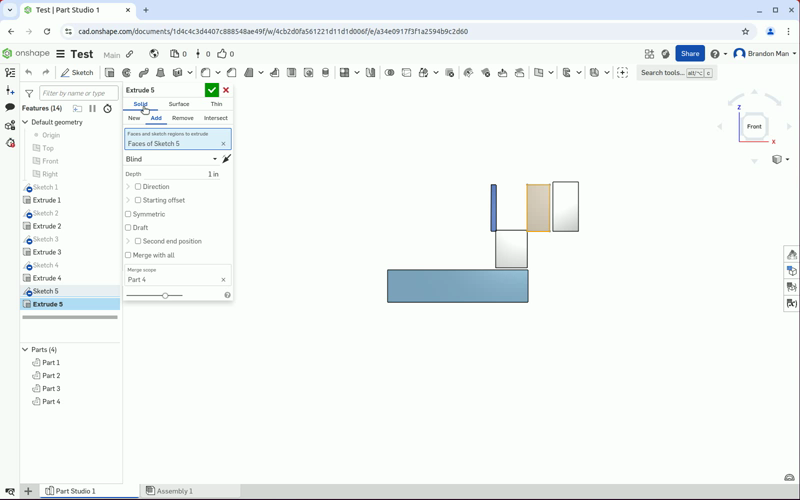
click(143, 106)
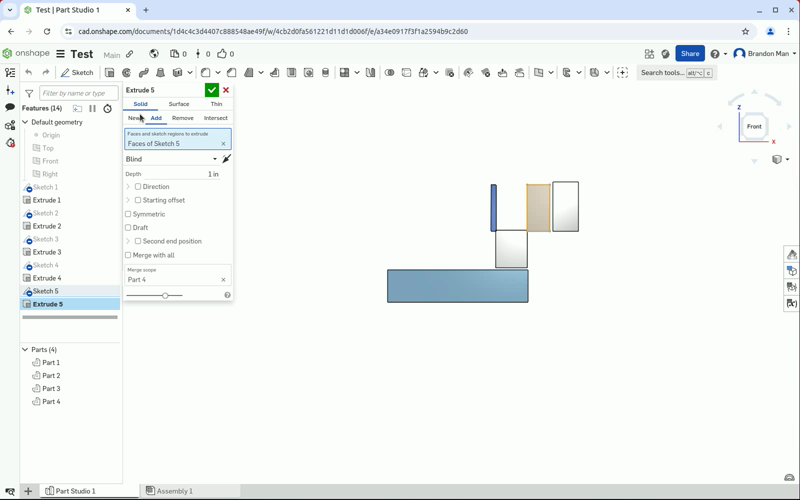
mouse_move(137, 120)
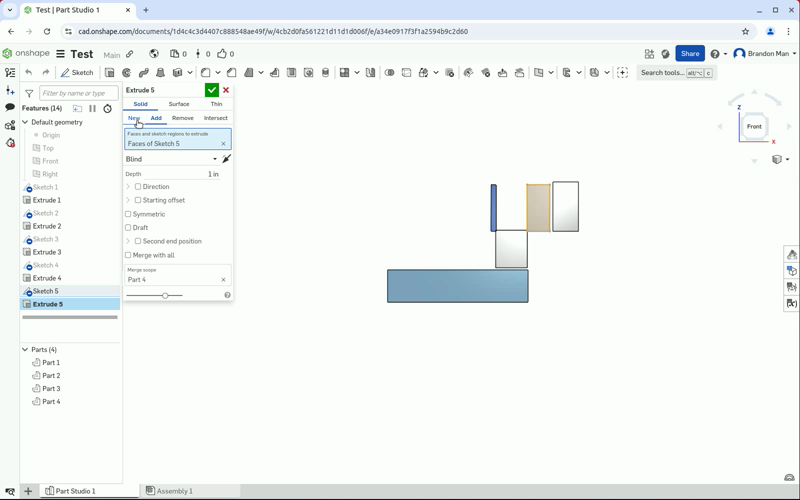
click(137, 120)
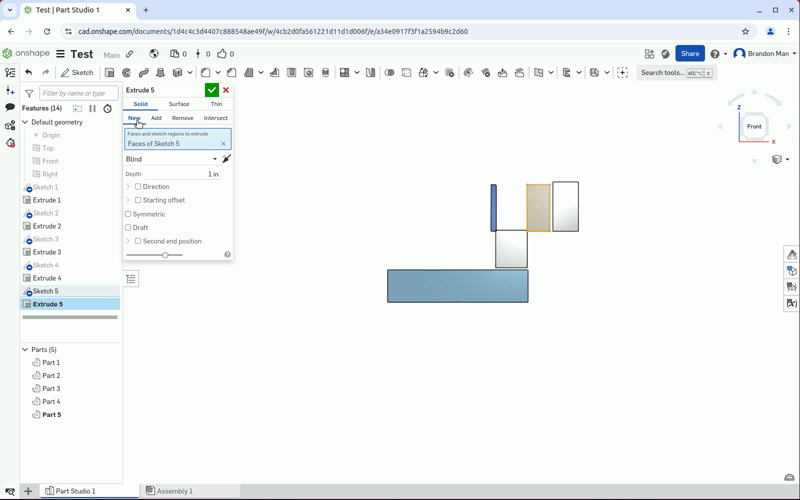
key(tab, 4)
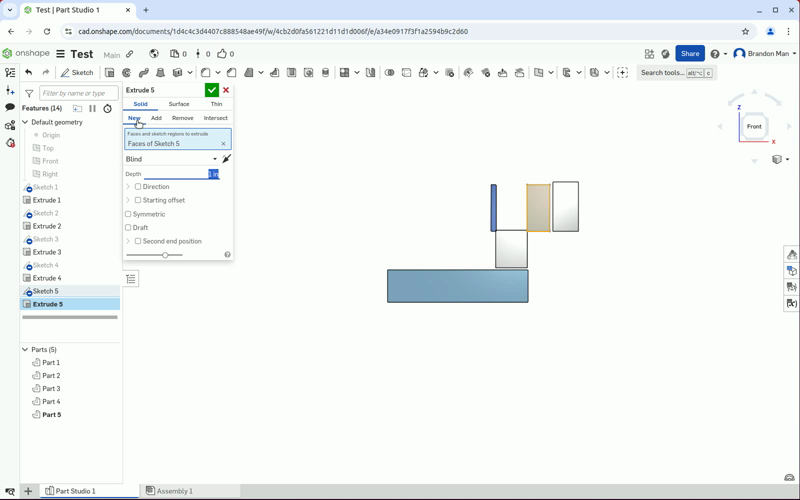
text(8.425)
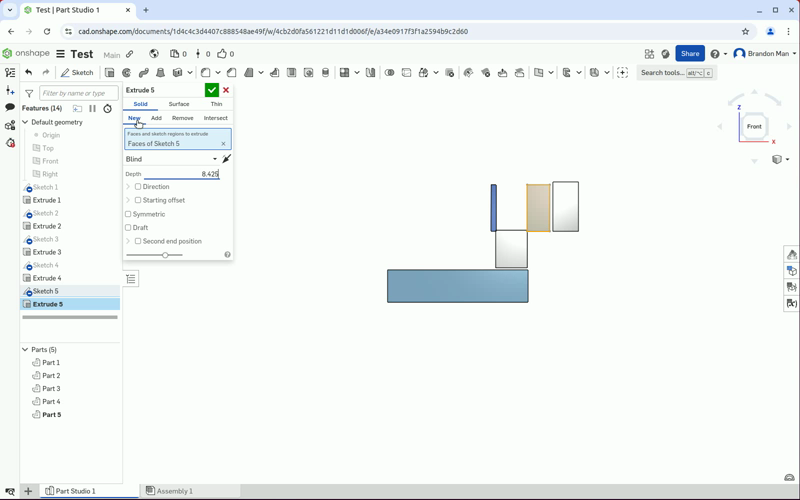
key(enter)
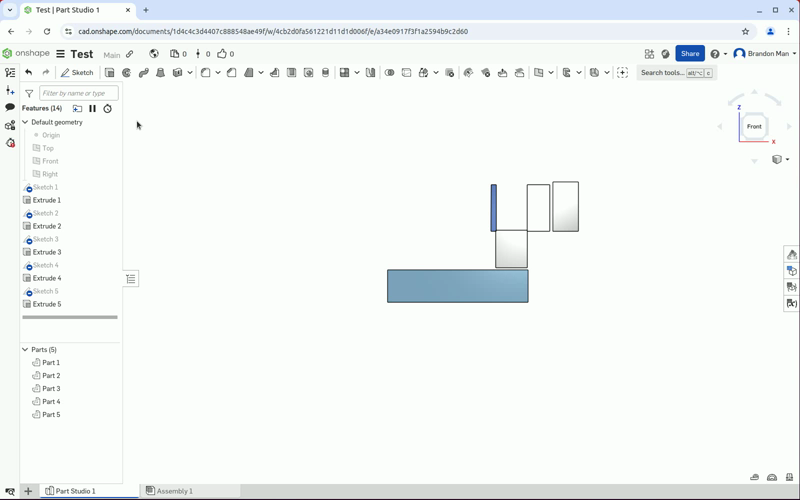
key(shift+h)
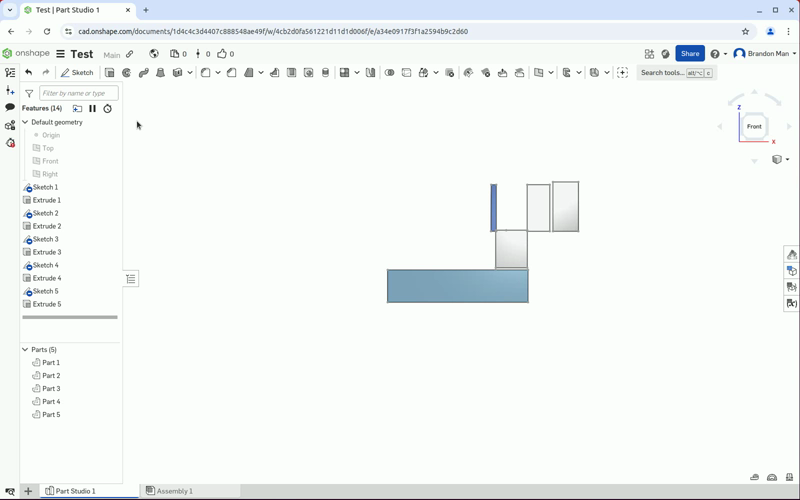
key(shift+h)
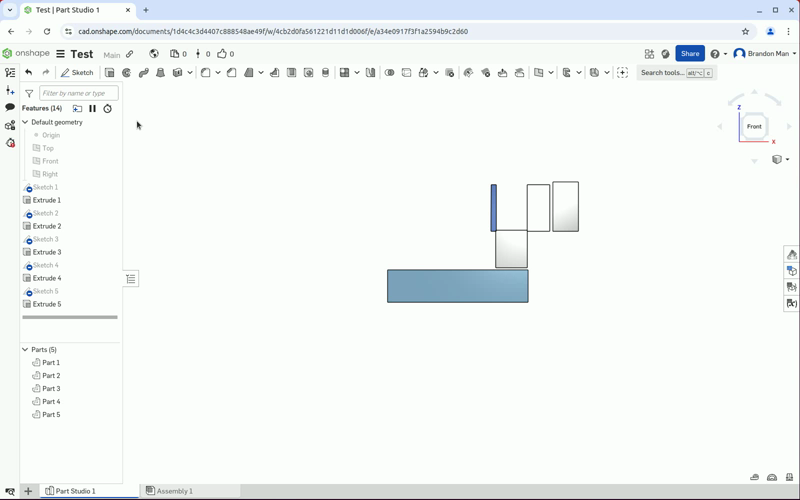
mouse_move(73, 189)
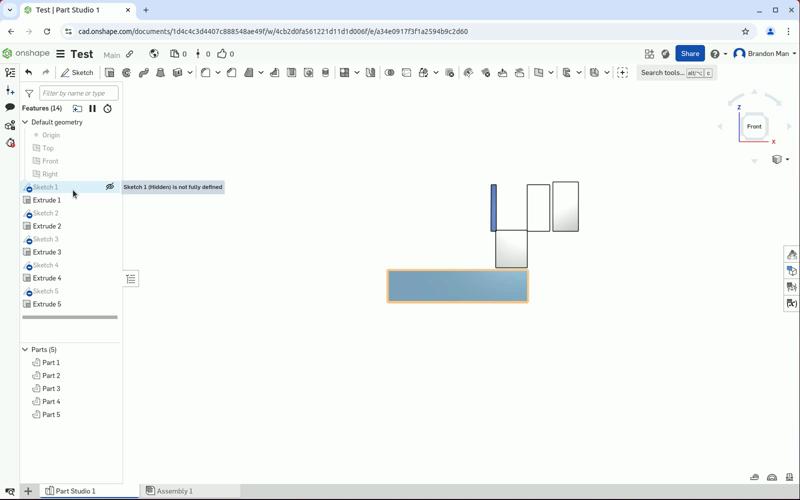
click(73, 189)
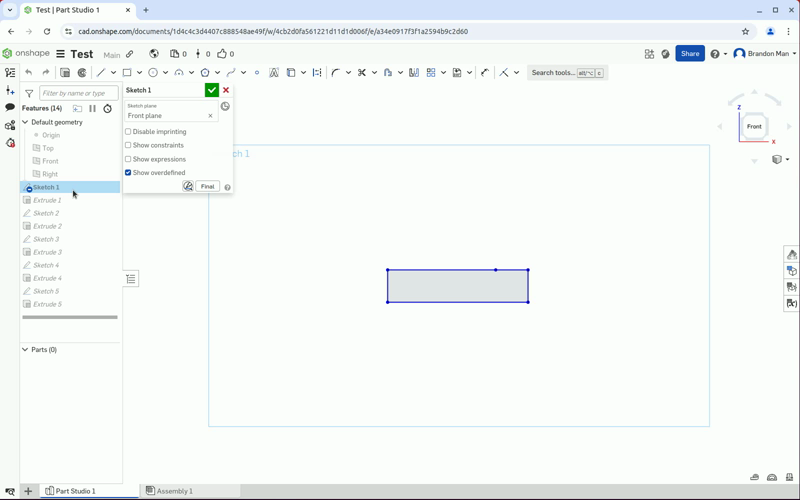
mouse_move(229, 92)
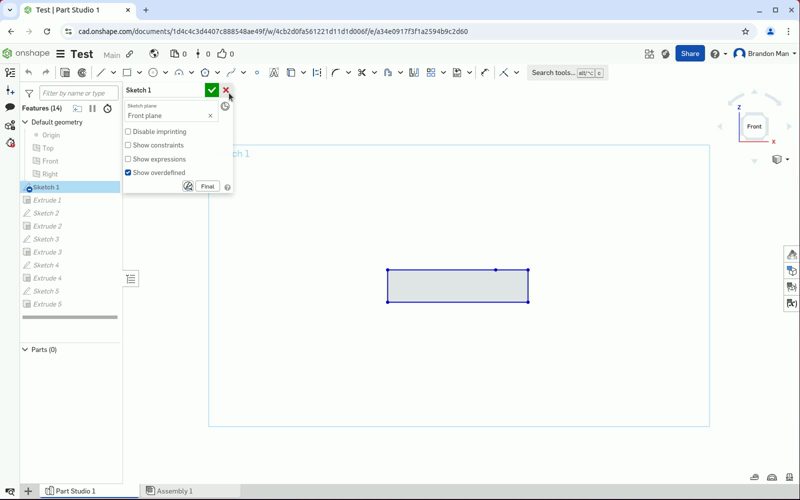
click(229, 92)
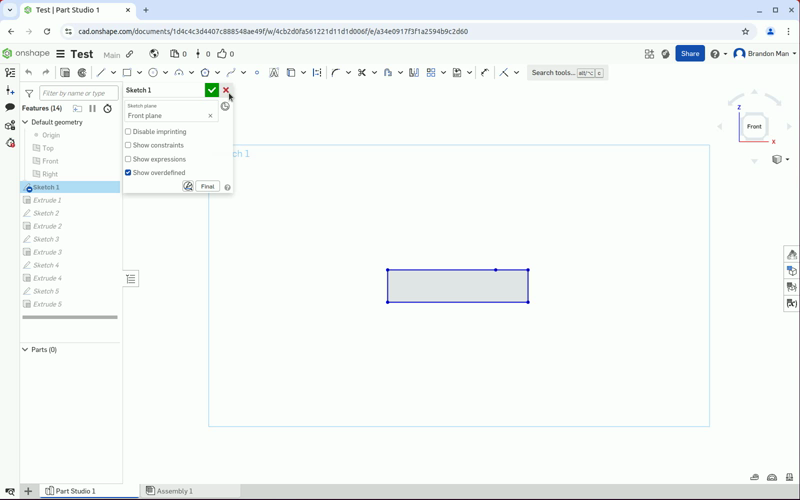
key(shift+s)
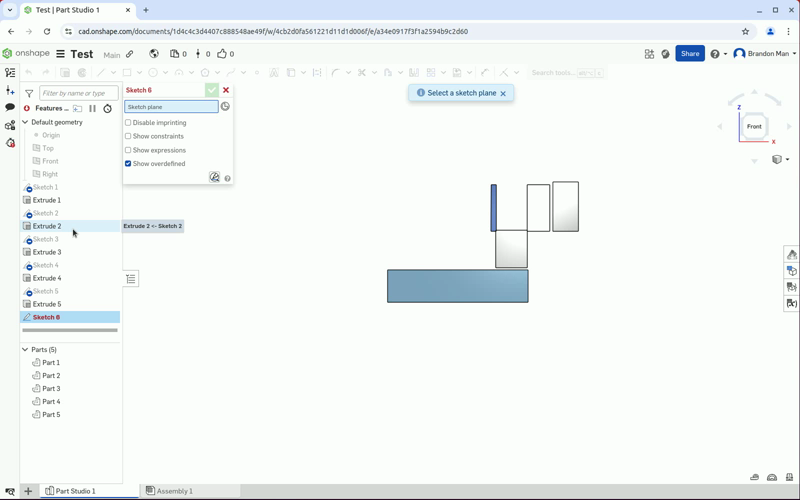
scroll(3)
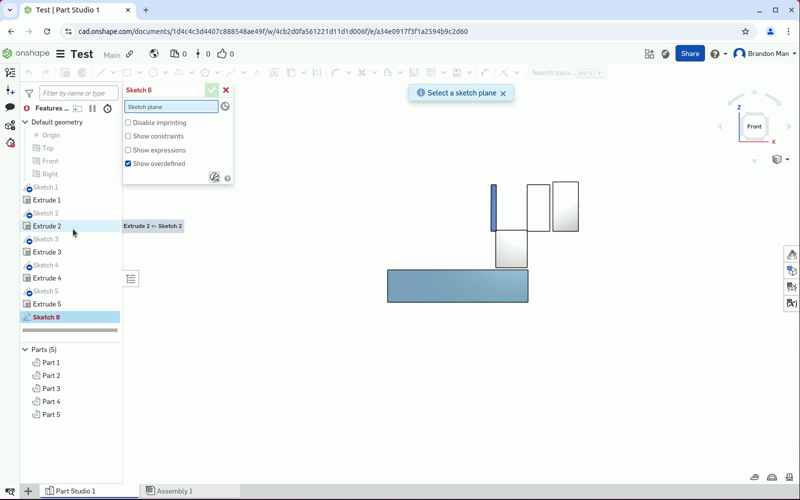
mouse_move(73, 163)
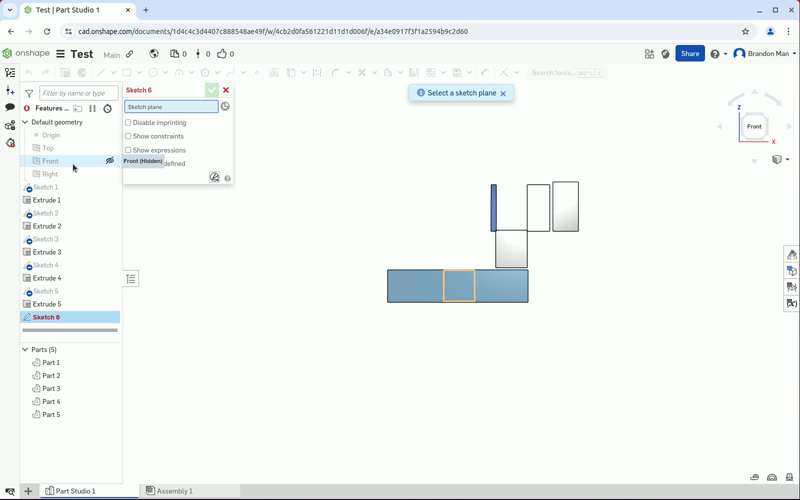
click(73, 163)
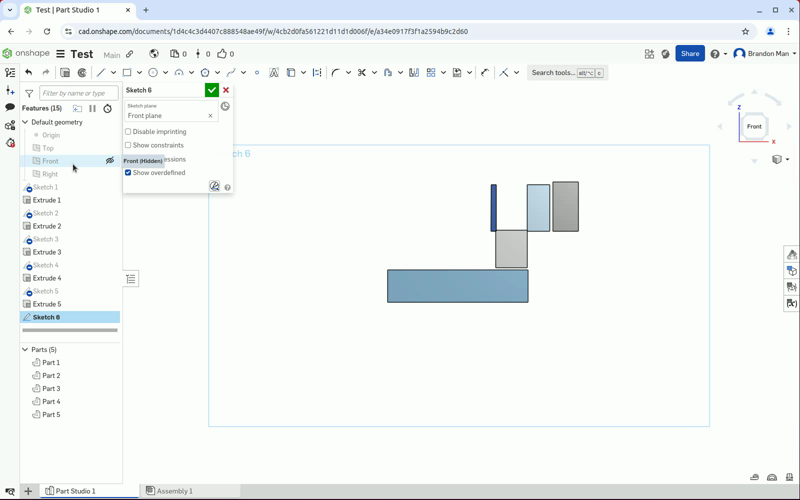
mouse_move(73, 352)
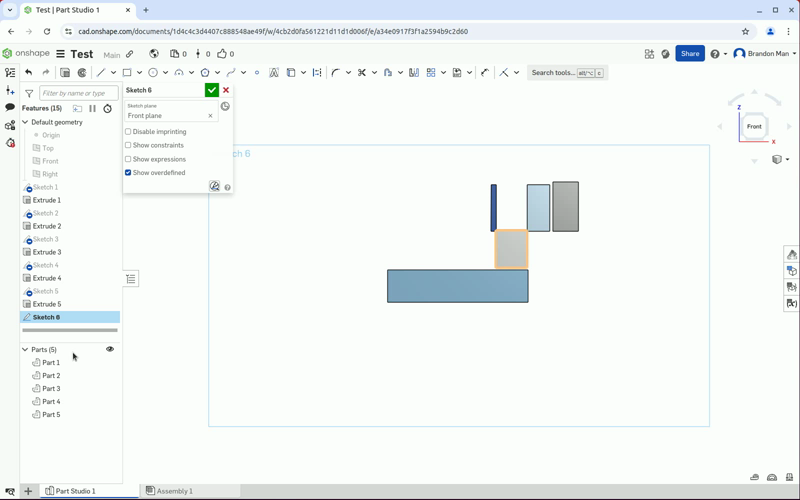
key(y)
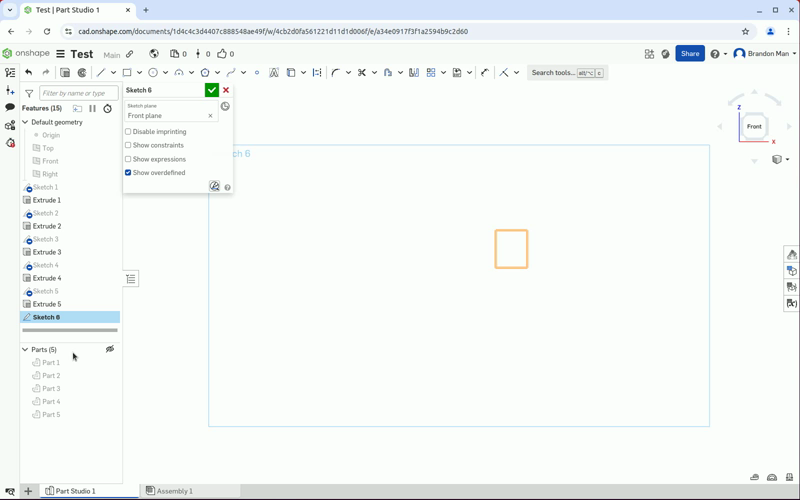
key(l)
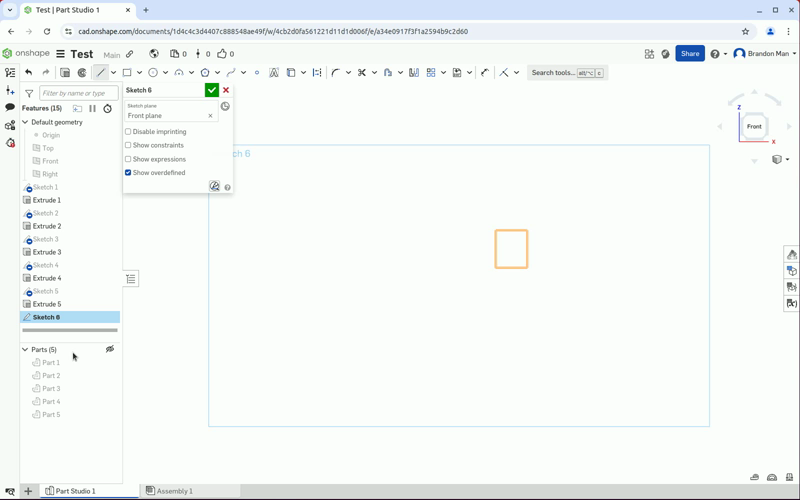
key_down(shift)
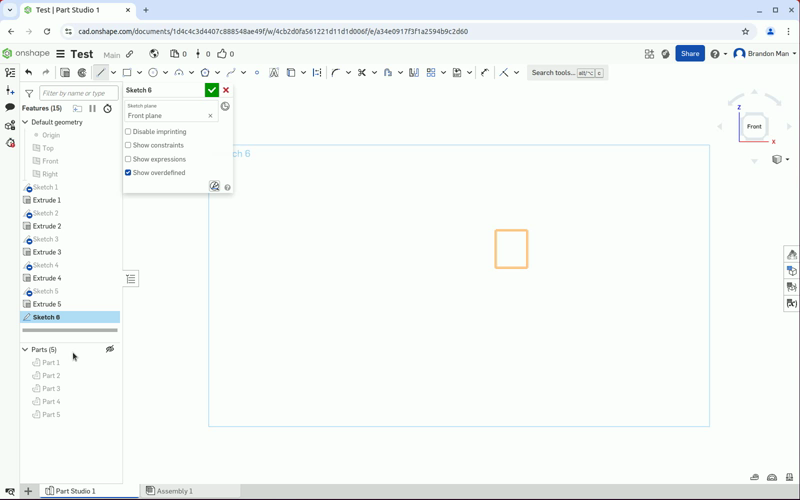
mouse_move(495, 231)
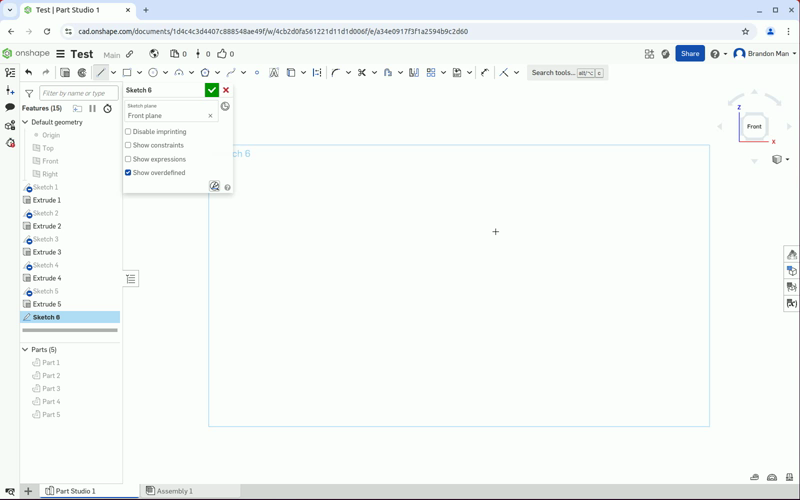
click(495, 231)
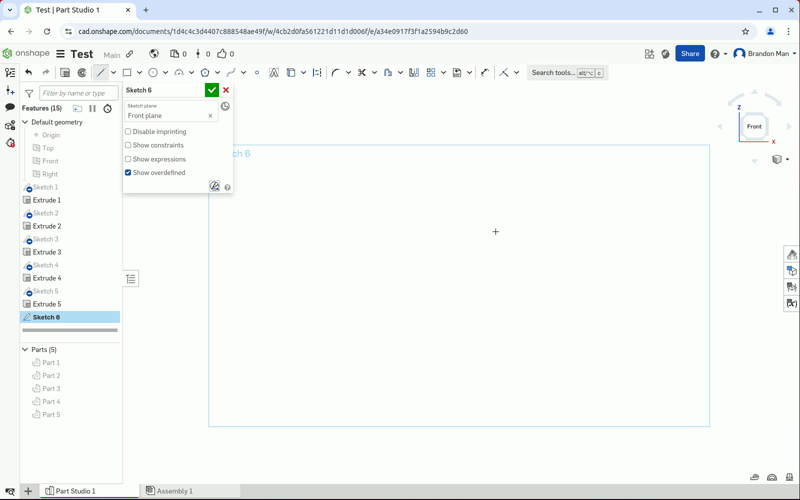
key_up(shift)
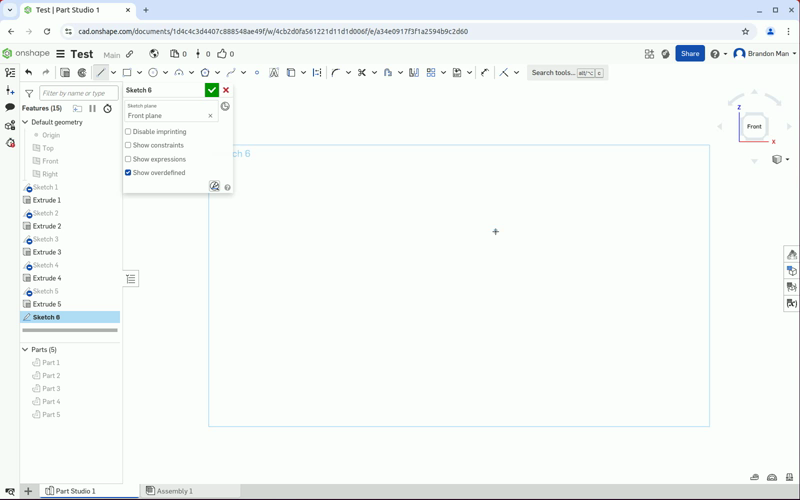
key_down(shift)
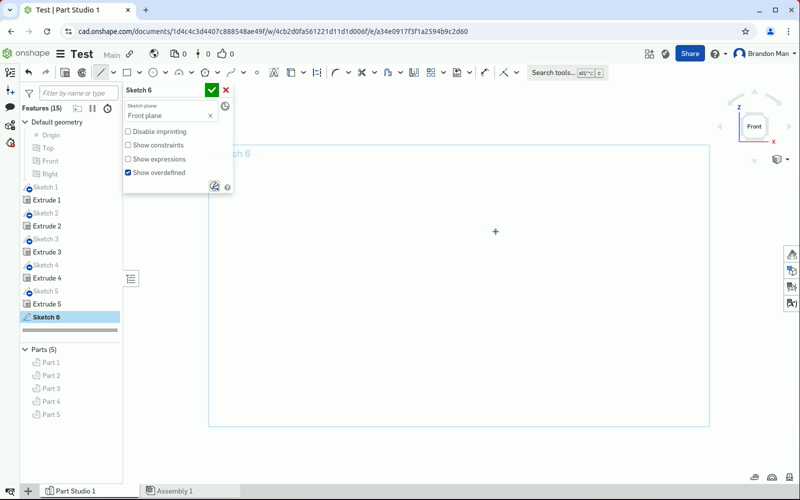
mouse_move(525, 231)
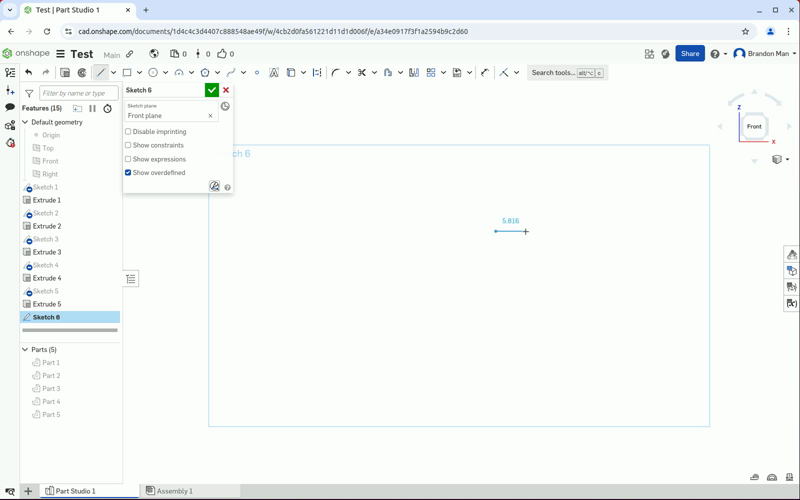
mouse_move(506, 231)
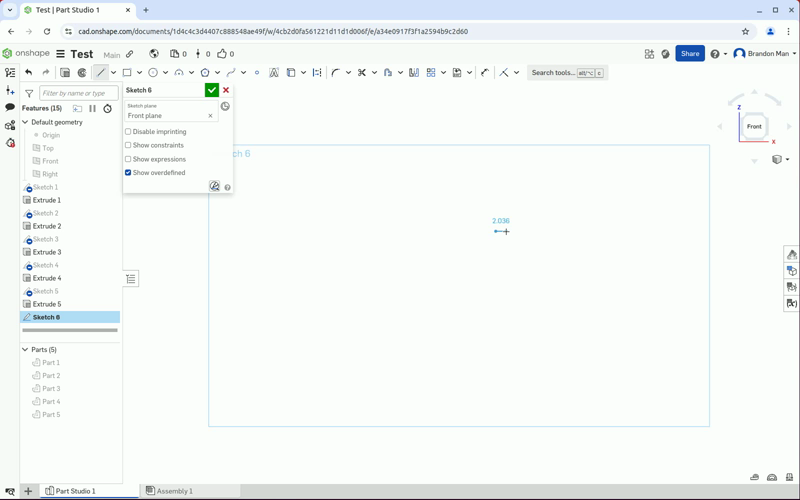
click(506, 231)
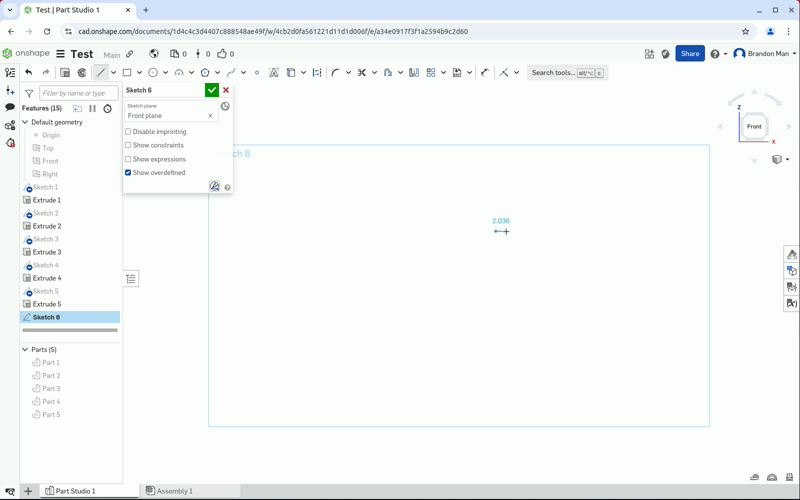
key_up(shift)
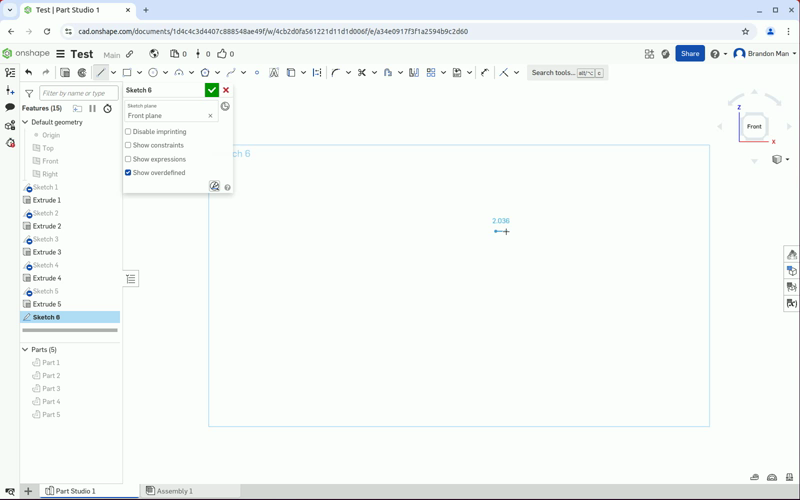
key_down(shift)
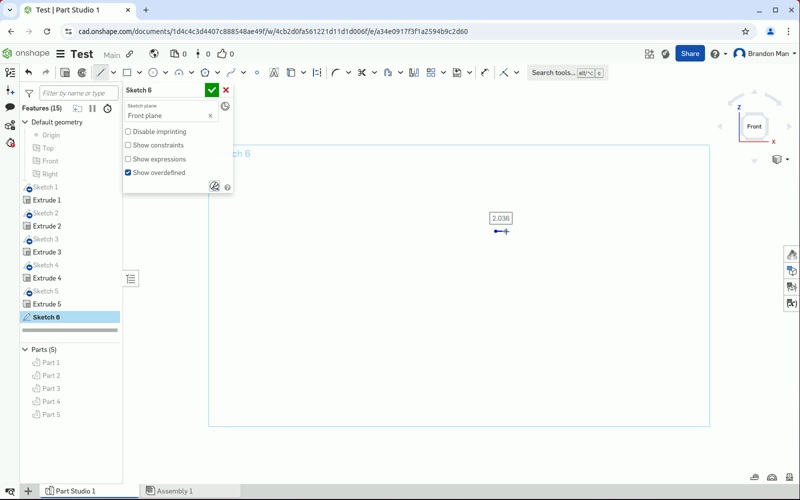
mouse_move(536, 231)
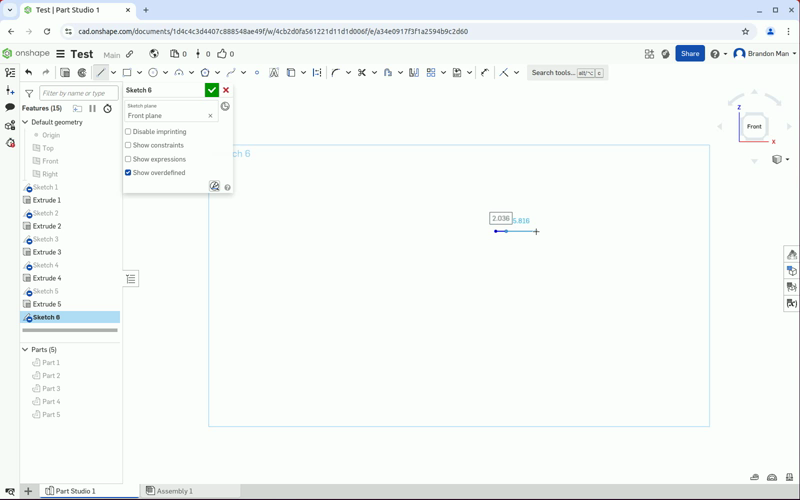
mouse_move(526, 231)
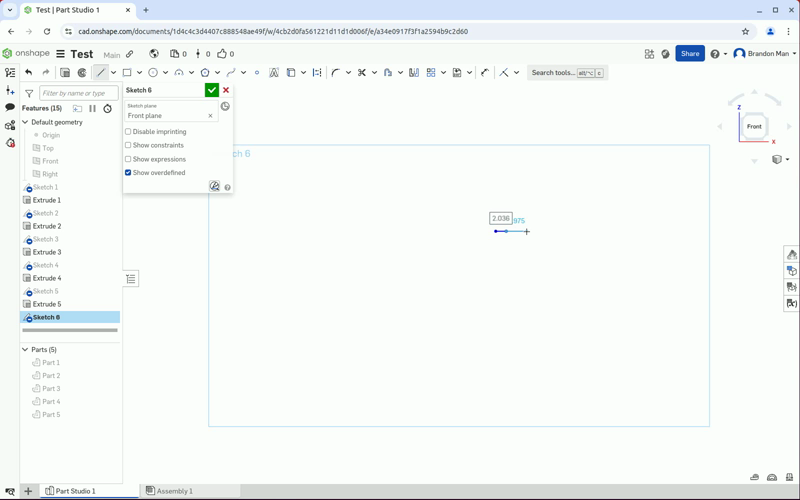
click(526, 231)
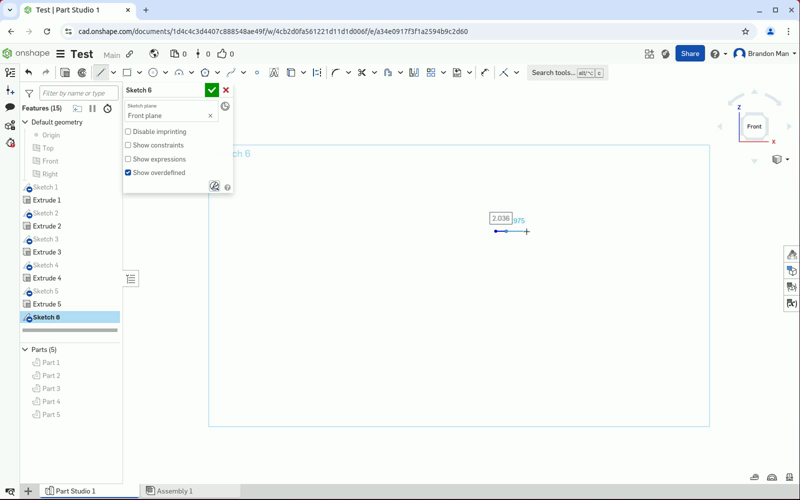
key_up(shift)
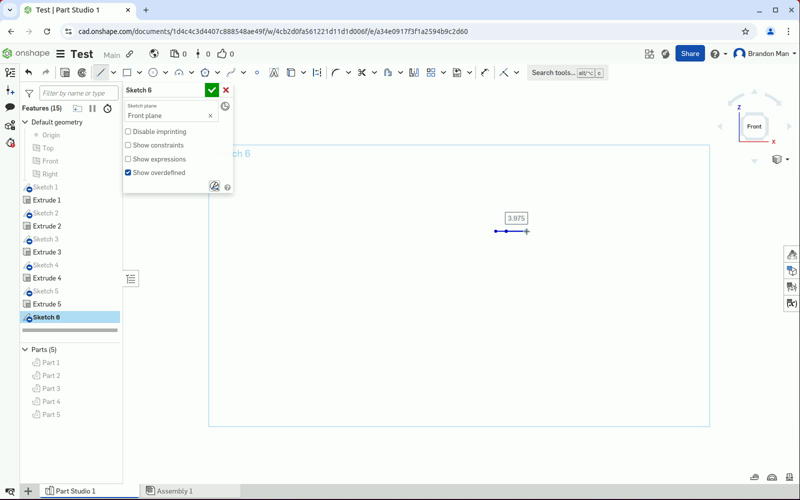
key_down(shift)
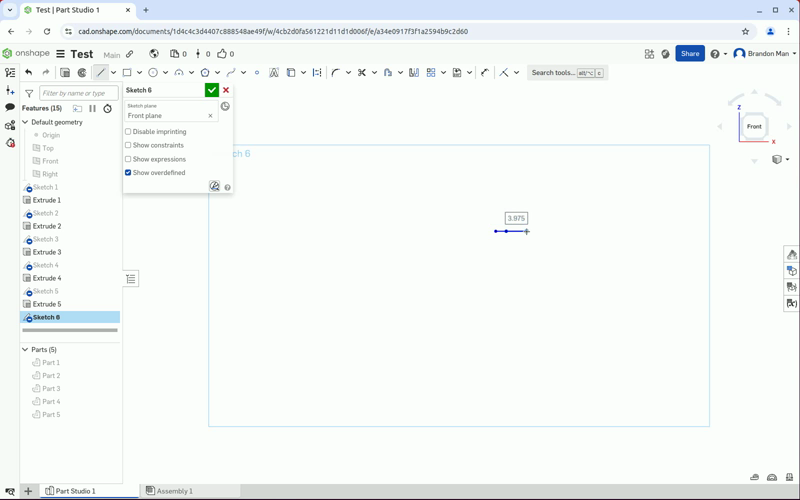
mouse_move(556, 231)
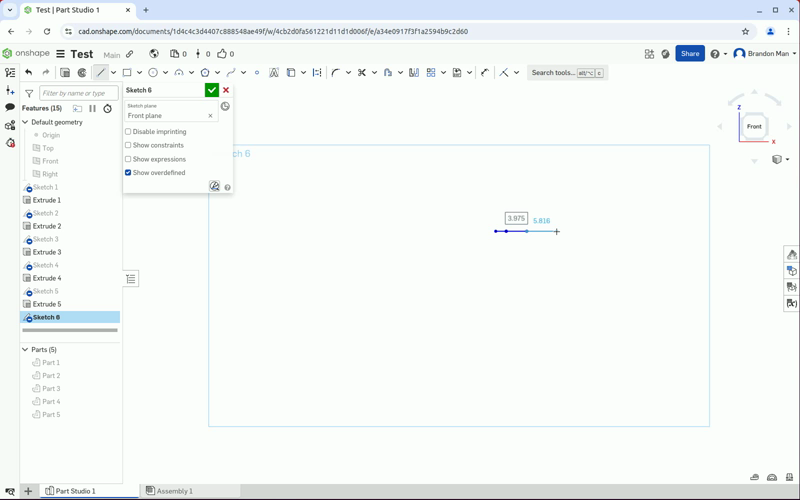
mouse_move(526, 184)
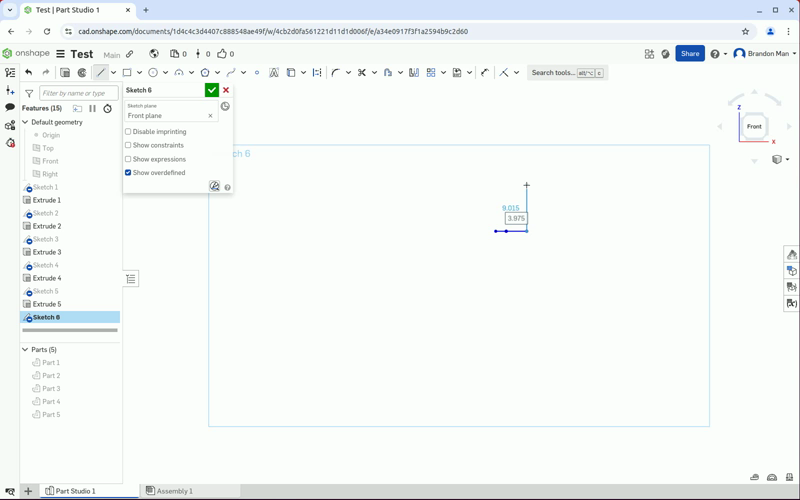
click(526, 184)
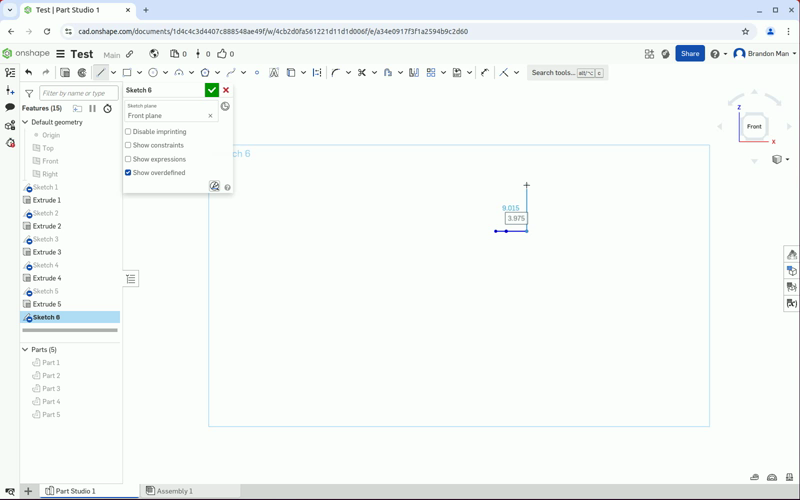
key_up(shift)
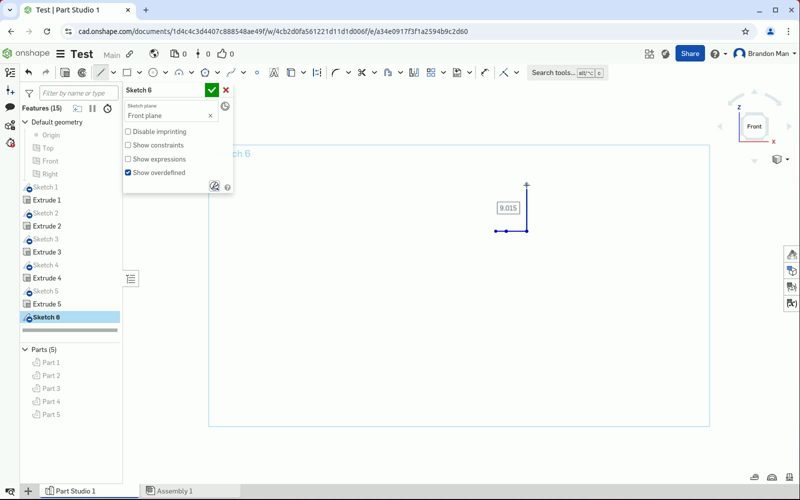
key_down(shift)
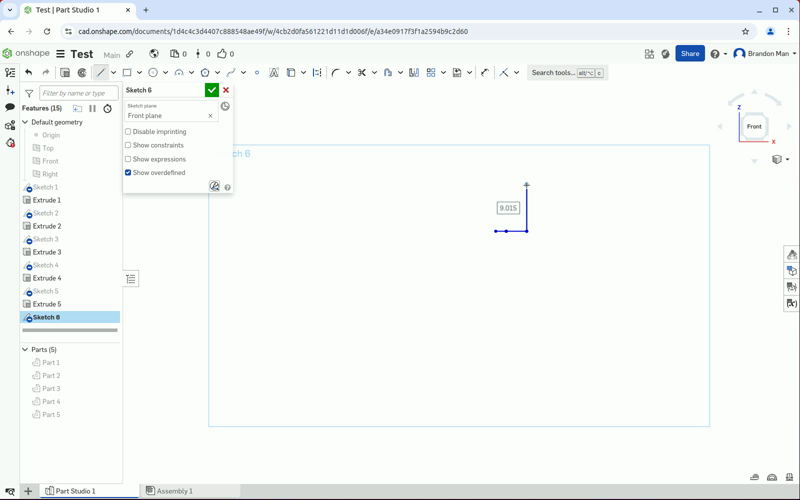
mouse_move(556, 184)
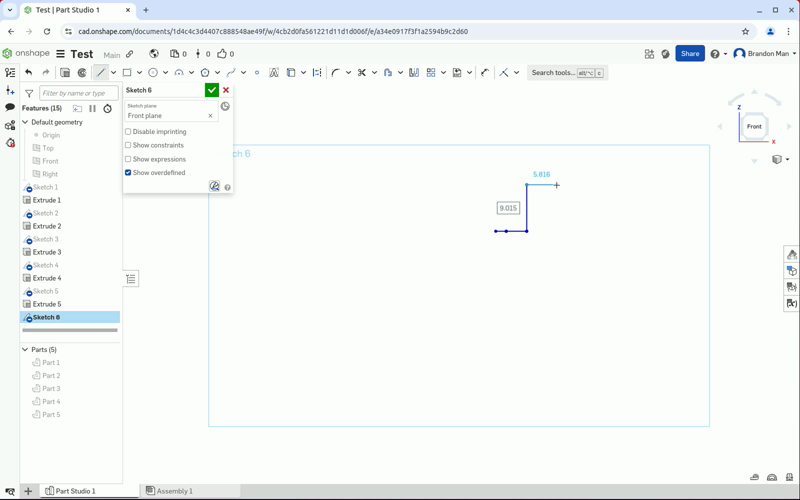
mouse_move(495, 184)
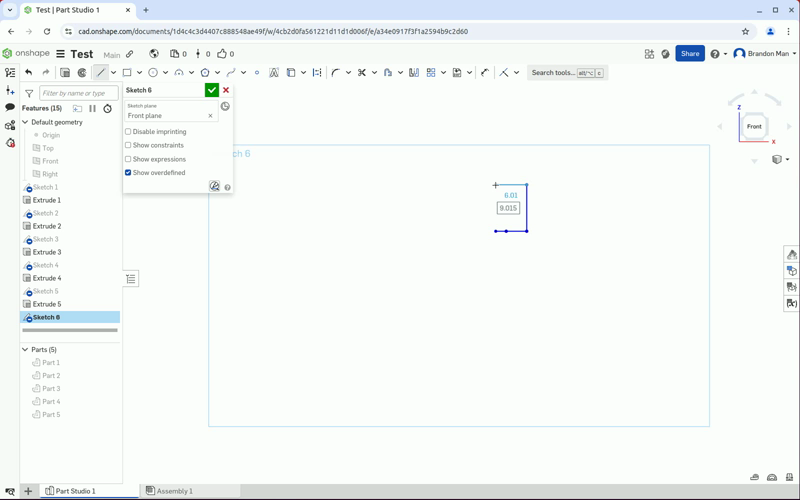
click(495, 184)
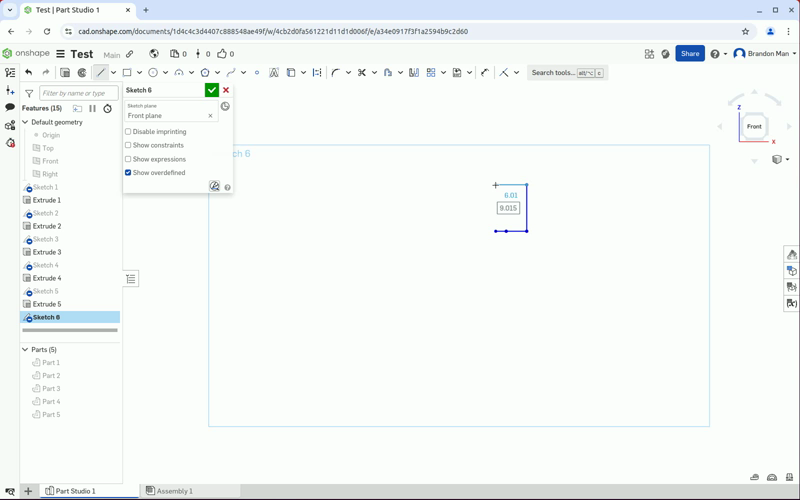
key_up(shift)
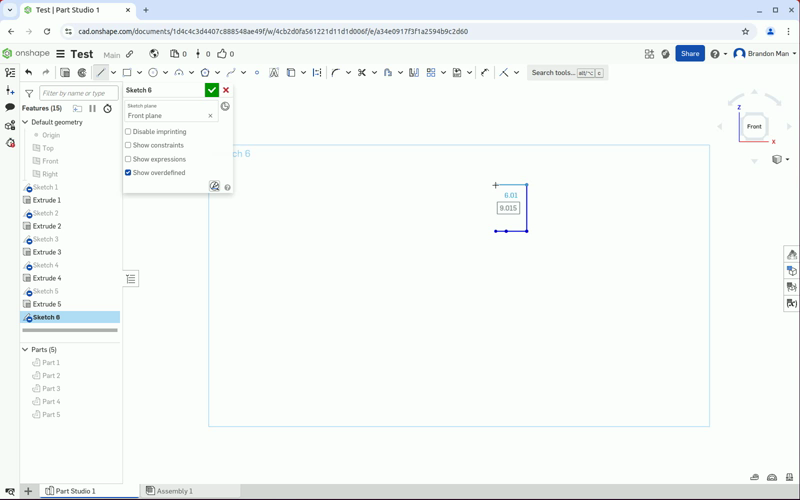
mouse_move(525, 184)
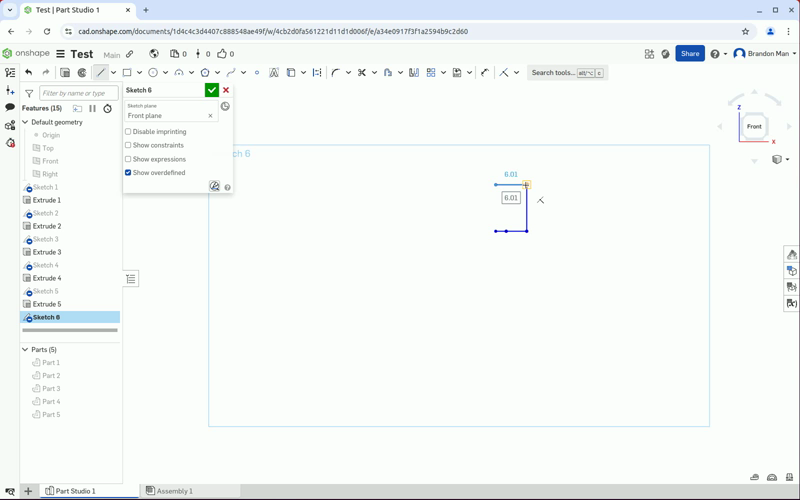
key_down(shift)
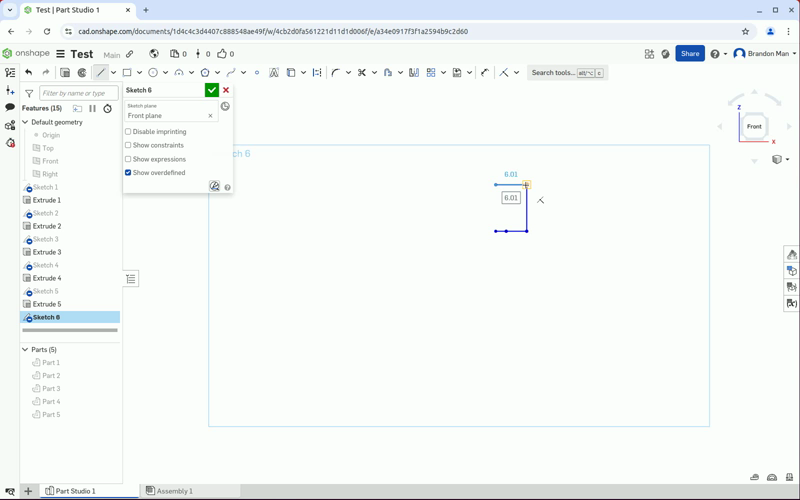
mouse_move(495, 231)
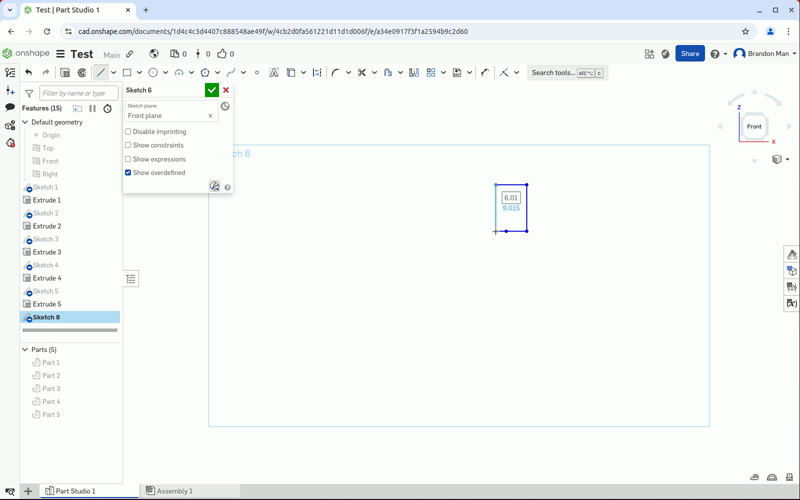
key_up(shift)
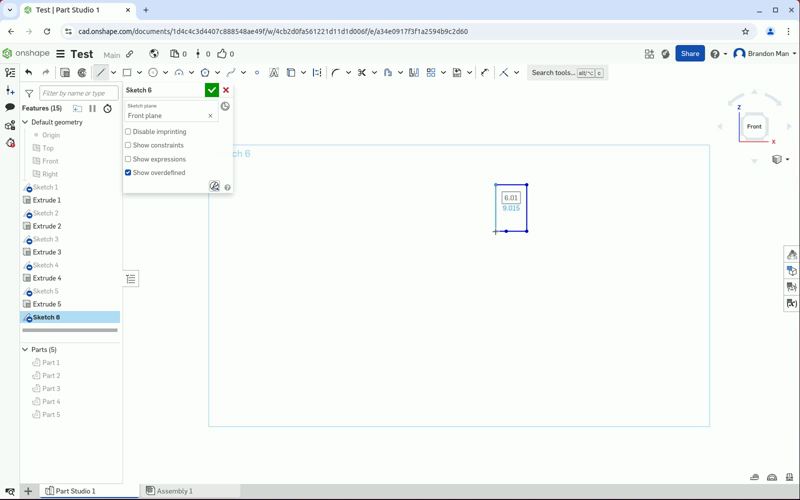
click(495, 231)
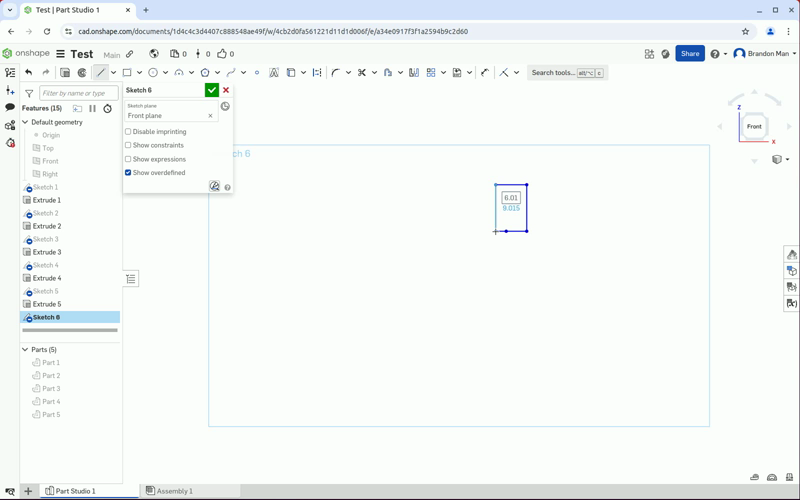
key(esc)
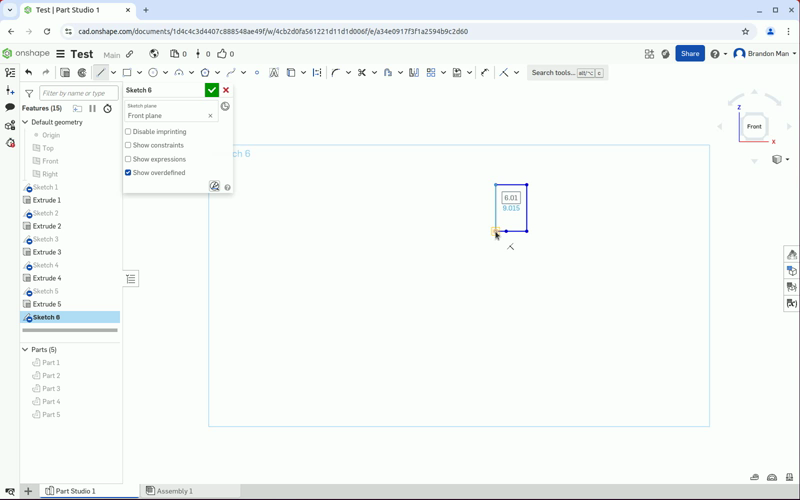
mouse_move(524, 208)
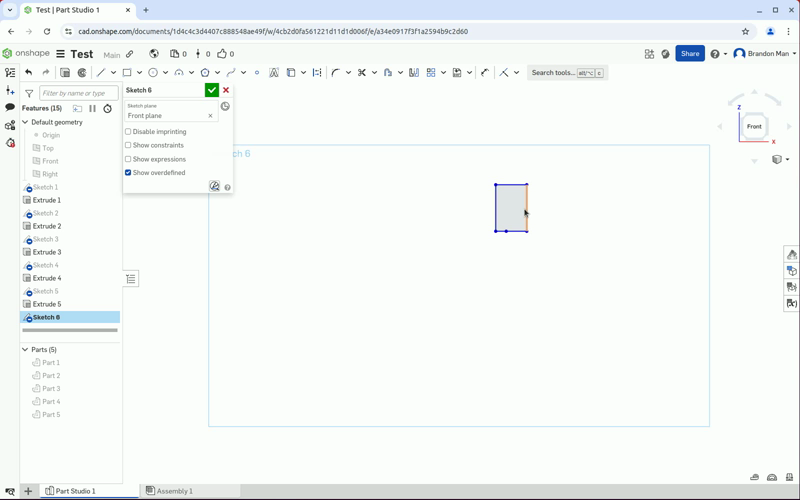
scroll(6)
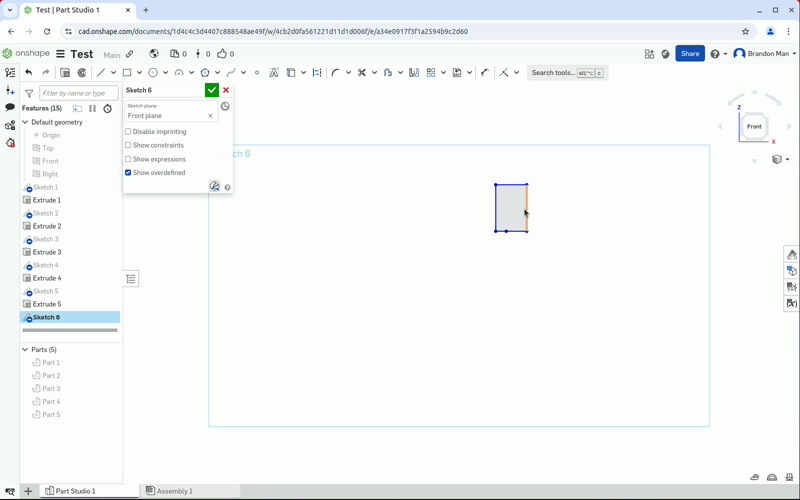
scroll(6)
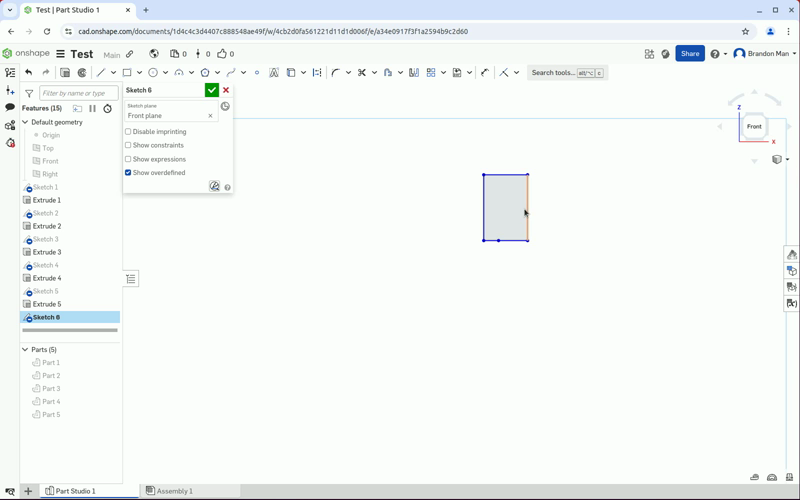
scroll(6)
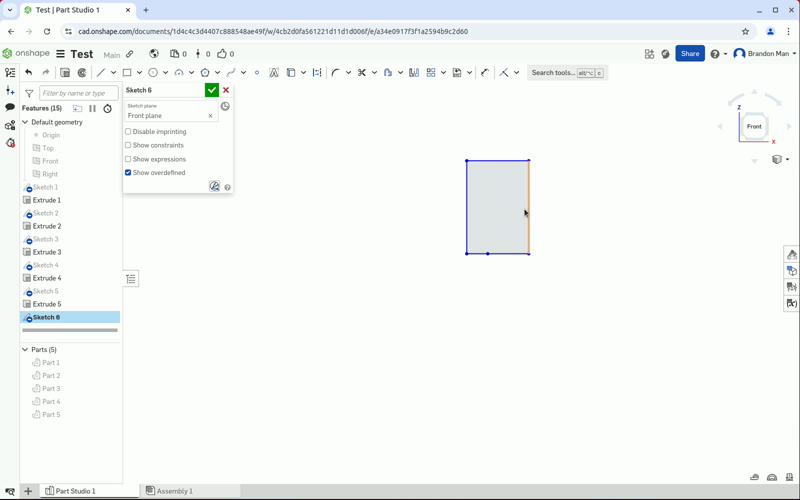
scroll(6)
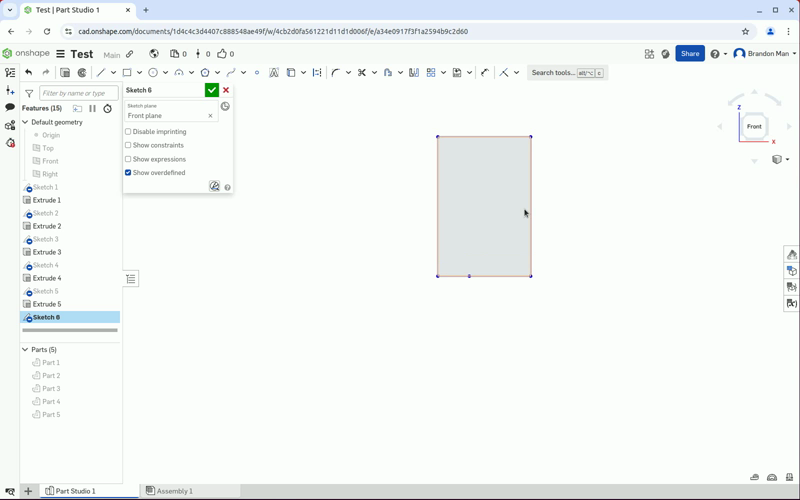
scroll(6)
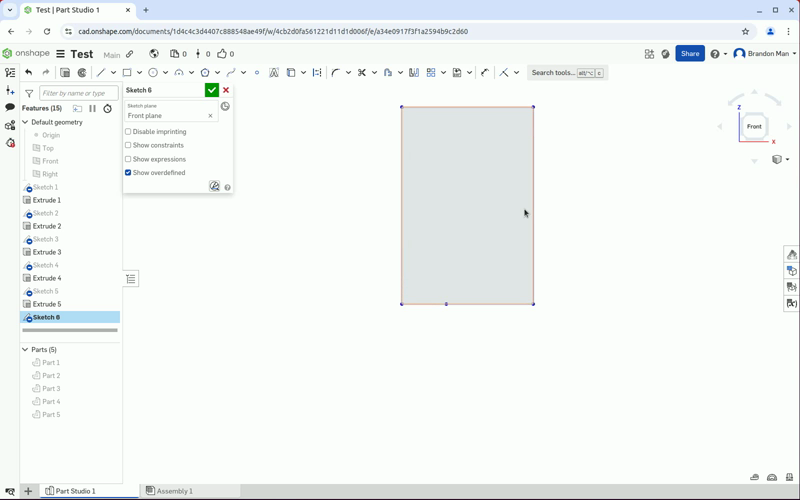
scroll(6)
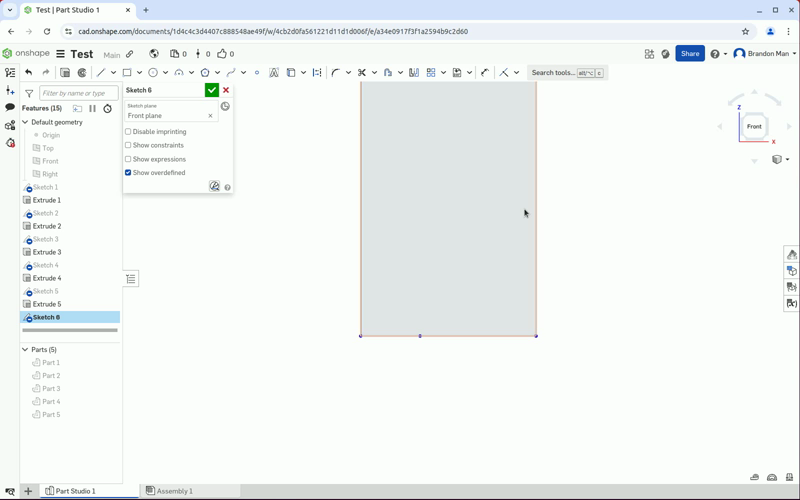
scroll(6)
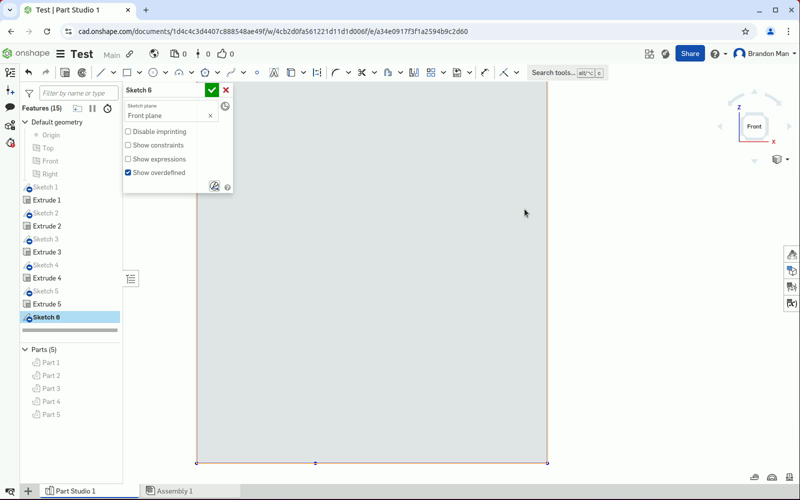
click(524, 208)
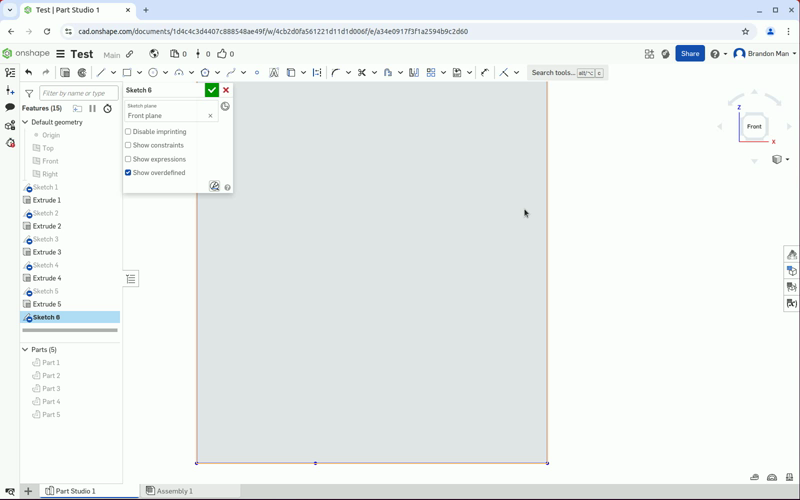
scroll(-6)
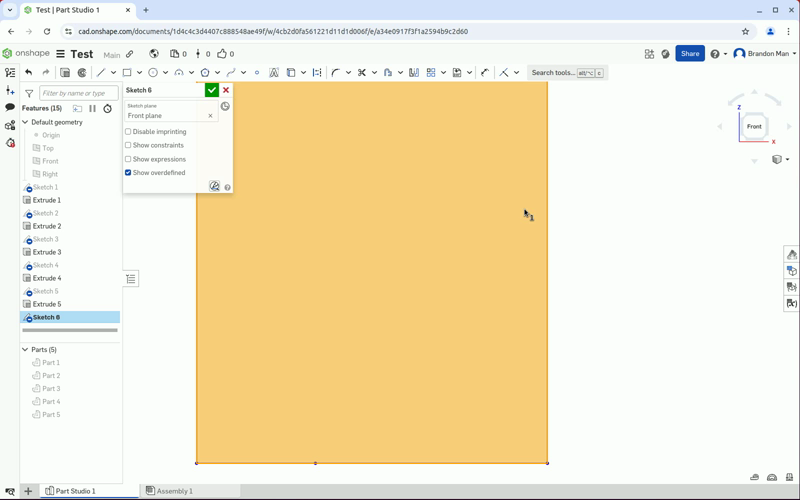
scroll(-6)
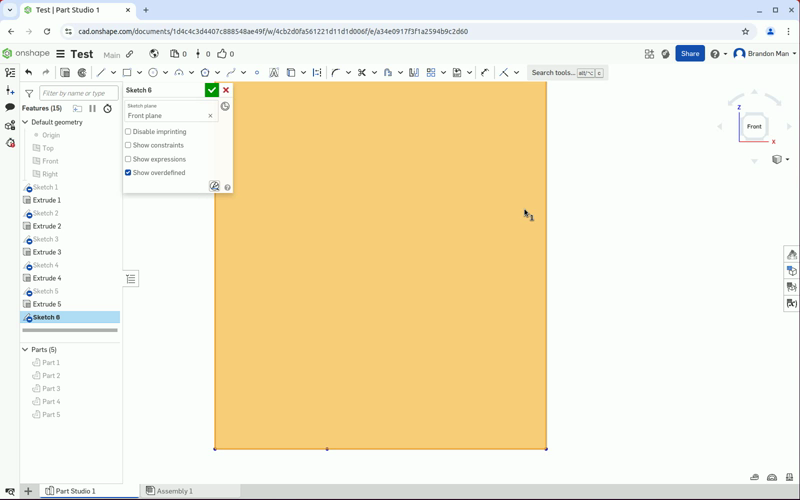
scroll(-6)
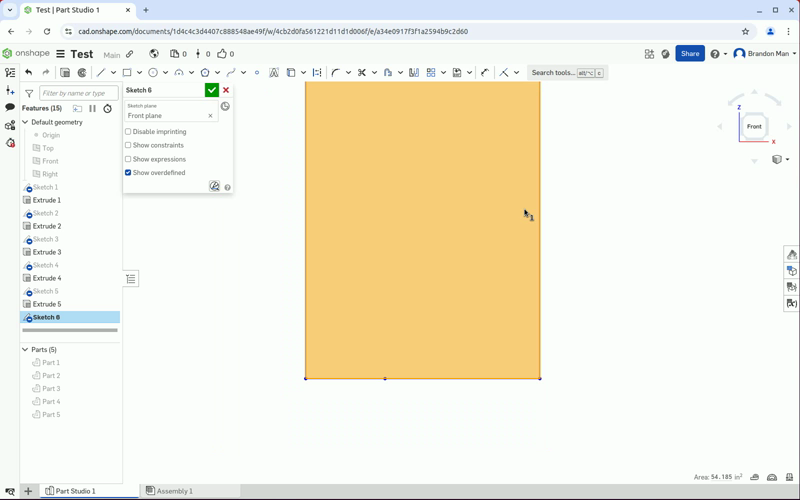
scroll(-6)
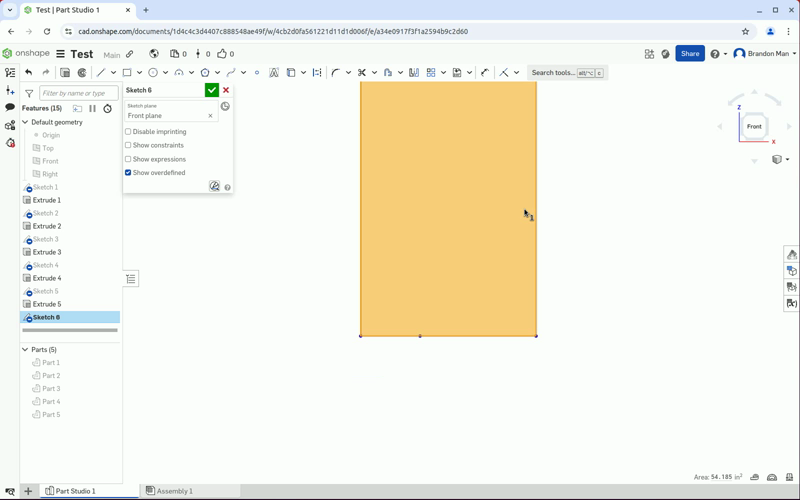
scroll(-6)
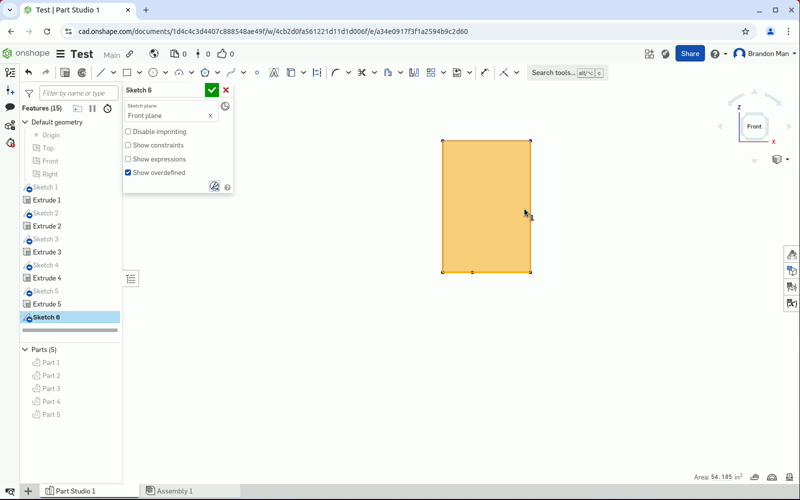
scroll(-6)
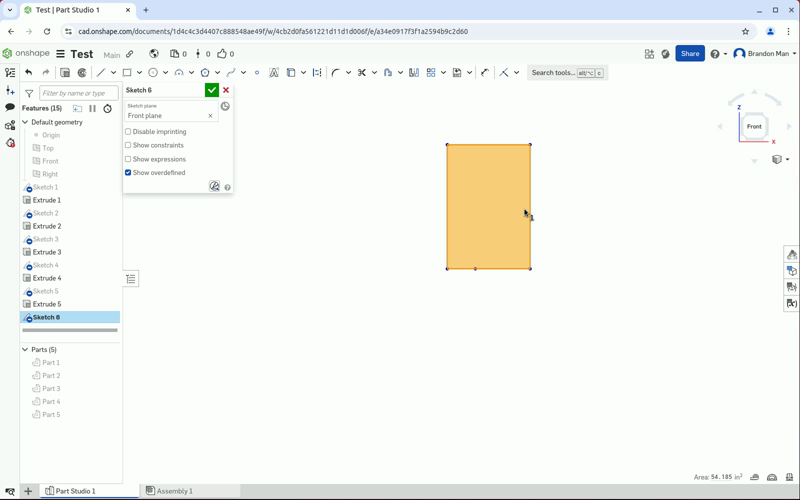
scroll(-6)
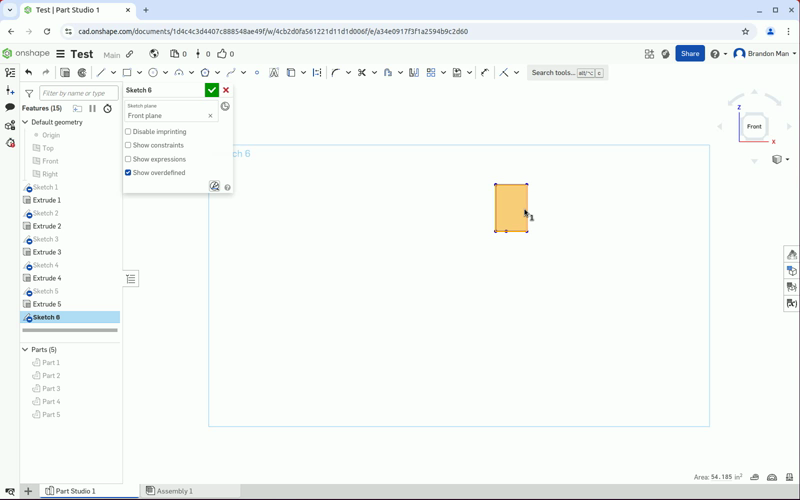
mouse_move(73, 352)
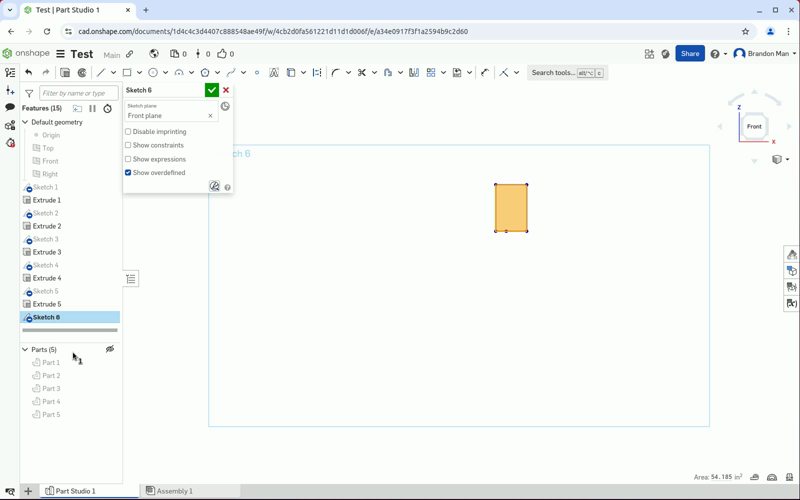
key(shift+y)
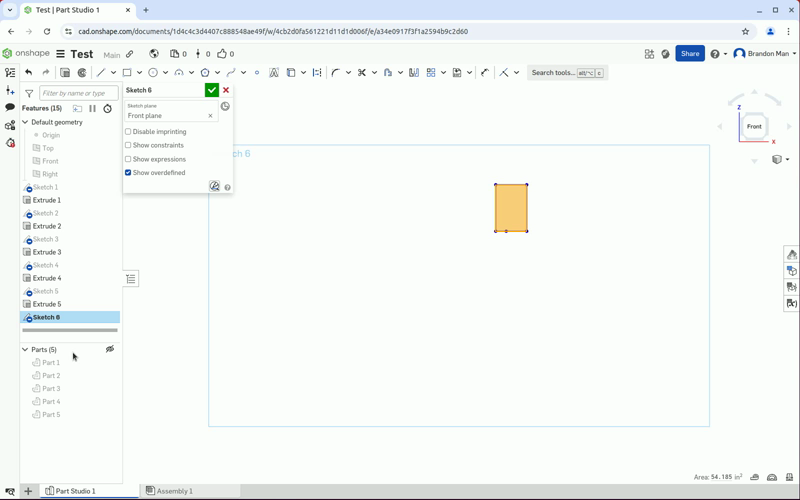
key(shift+e)
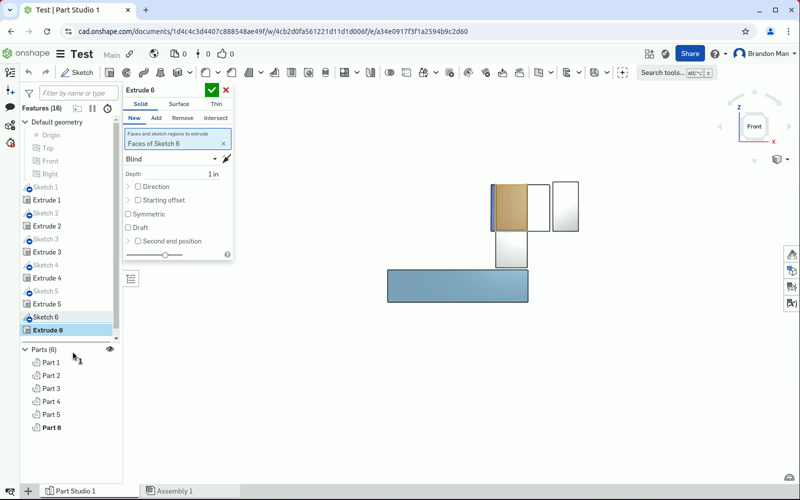
mouse_move(143, 106)
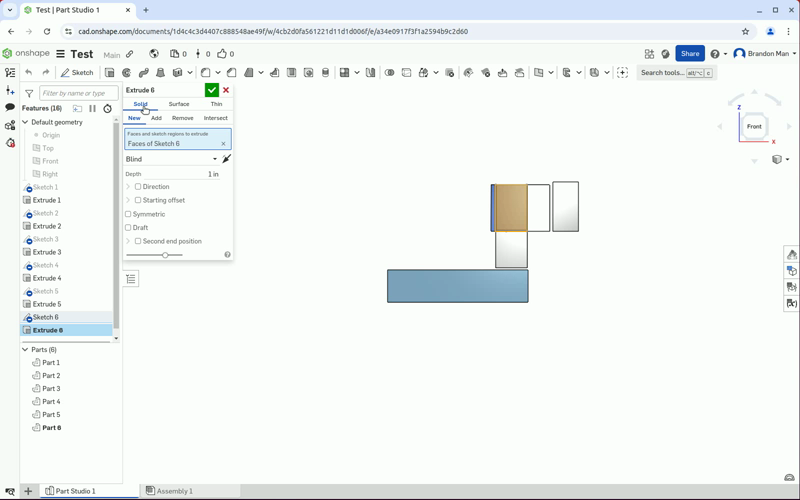
click(143, 106)
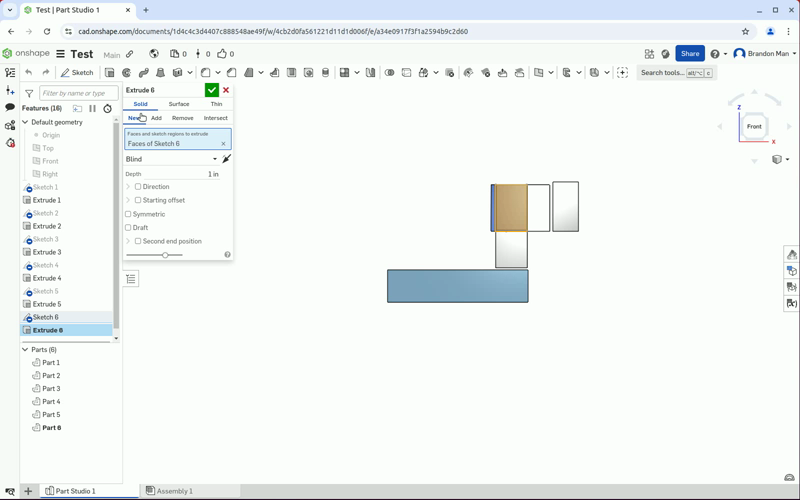
mouse_move(137, 120)
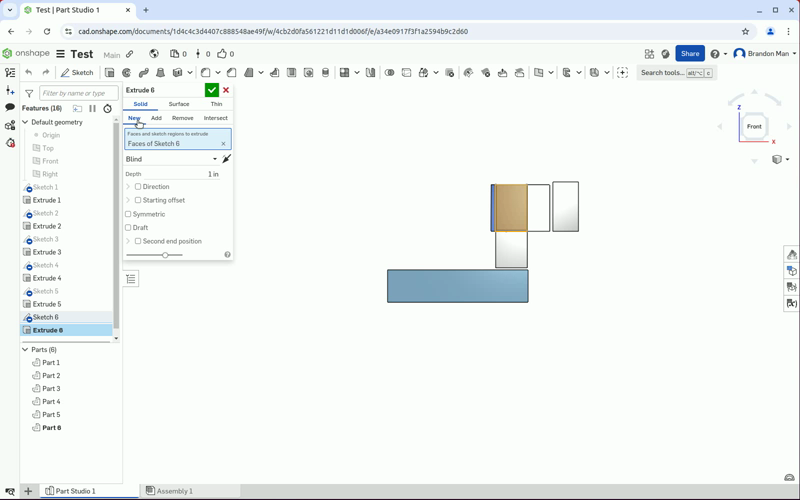
click(137, 120)
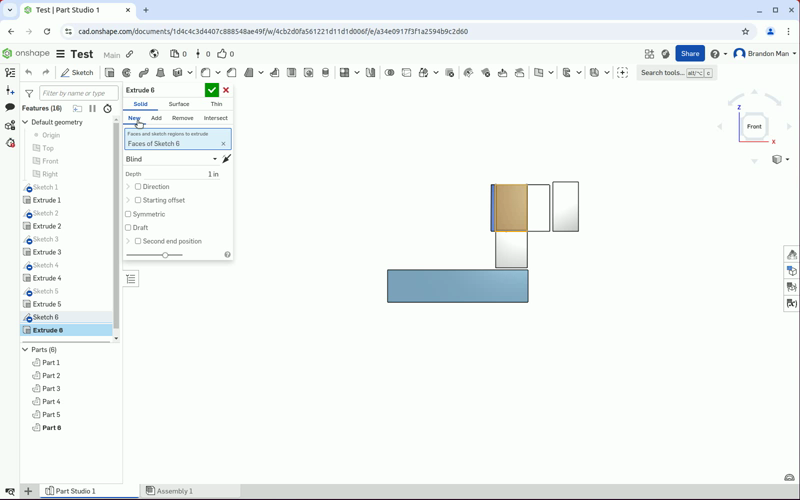
key(tab, 4)
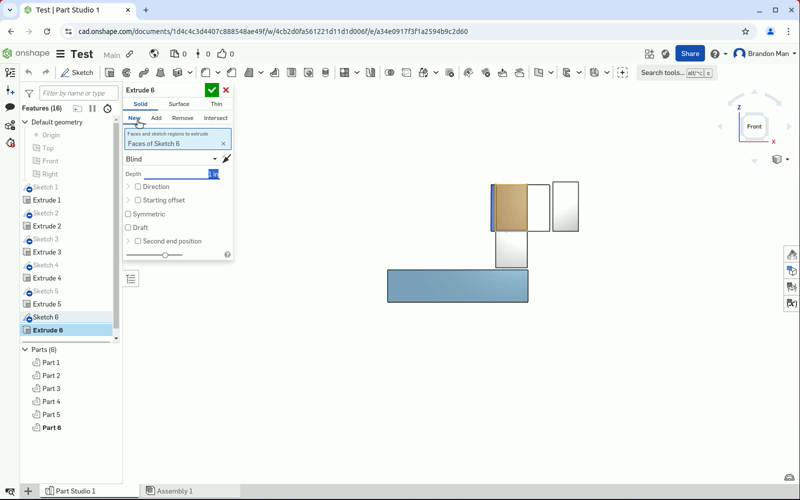
text(8.425)
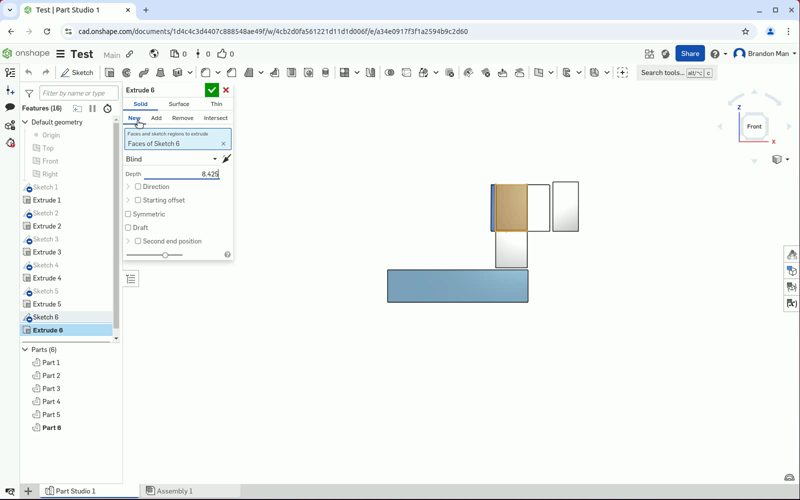
key(enter)
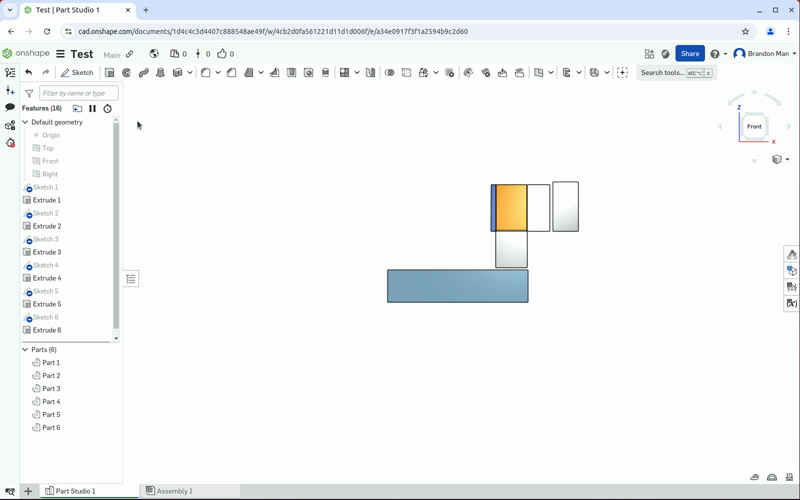
key(shift+h)
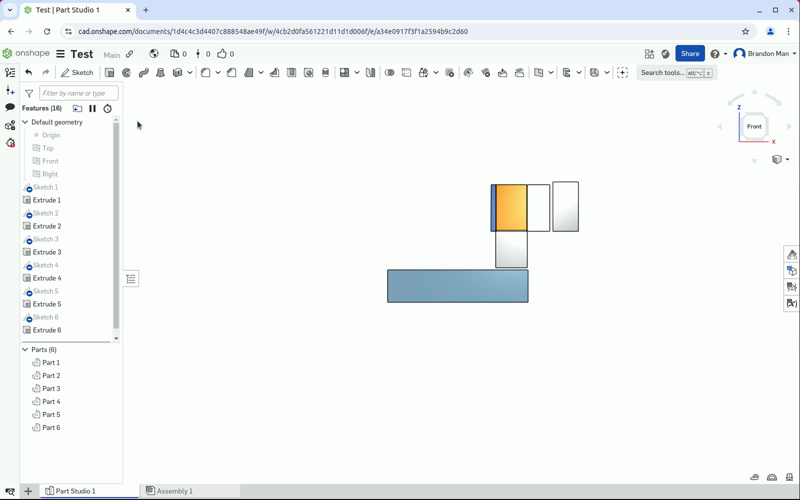
key(shift+h)
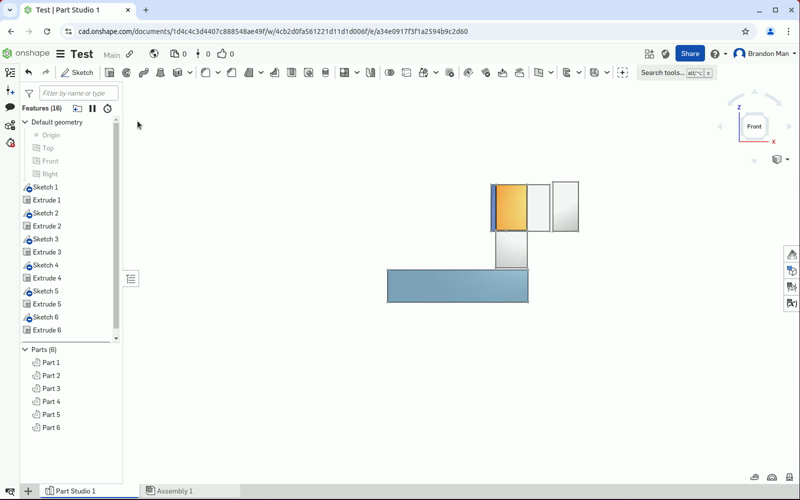
key(shift+7)
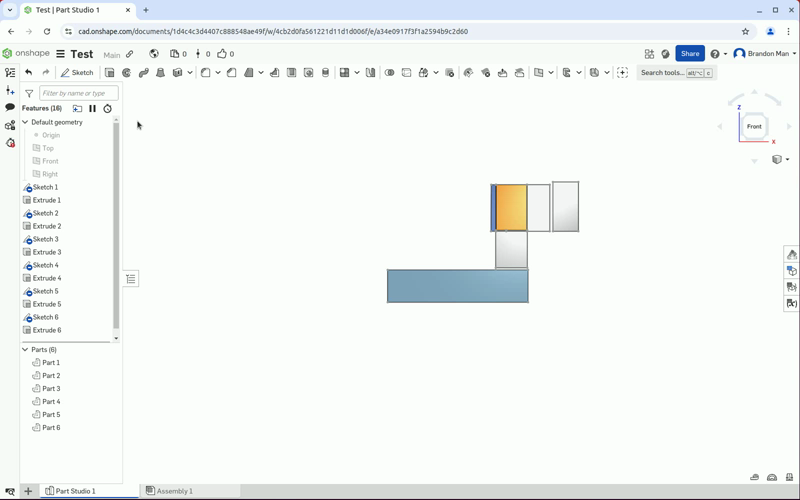
key(left, 2)
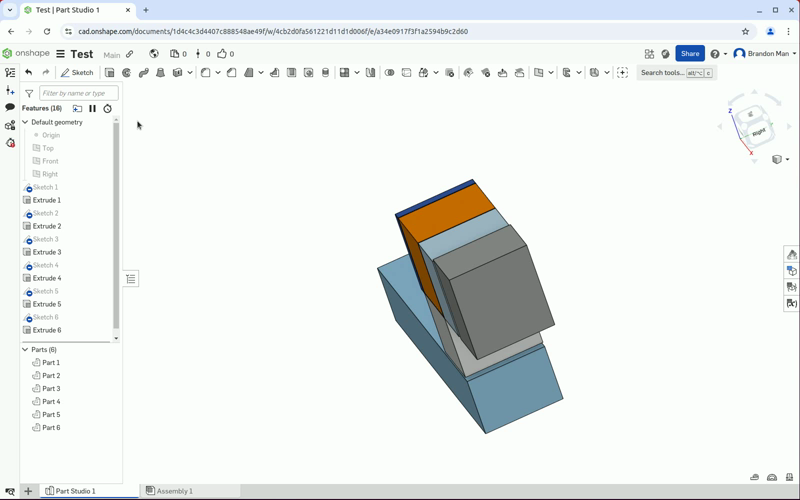
key(down, 2)
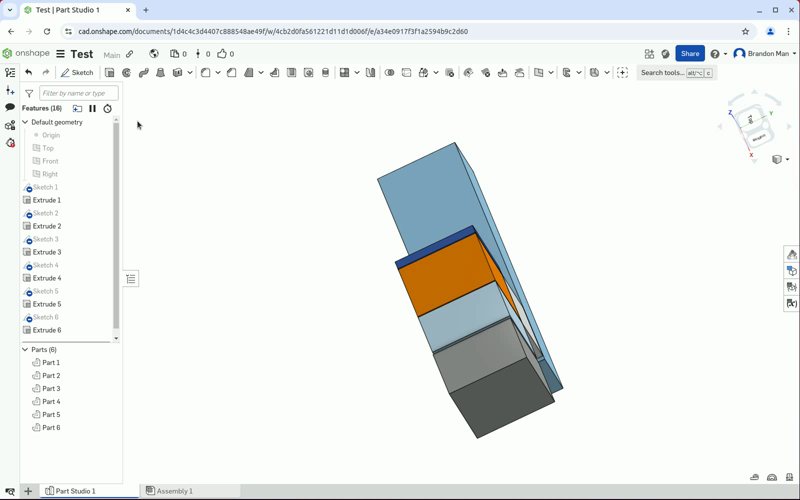
key(up, 2)
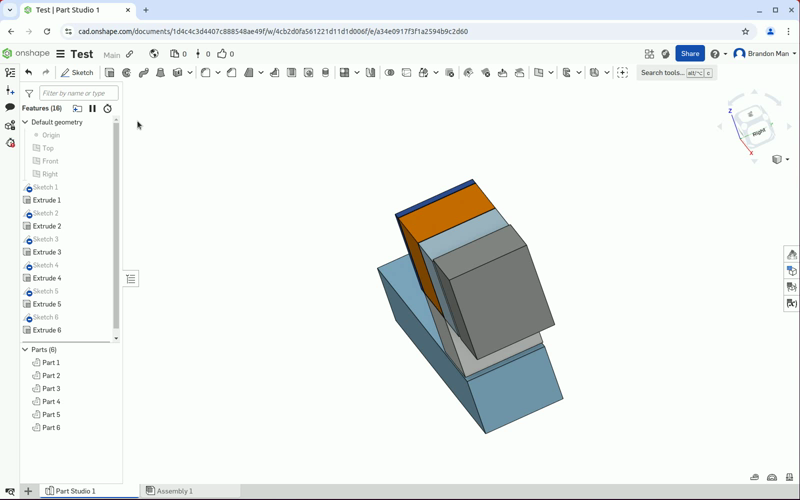
key(right, 2)
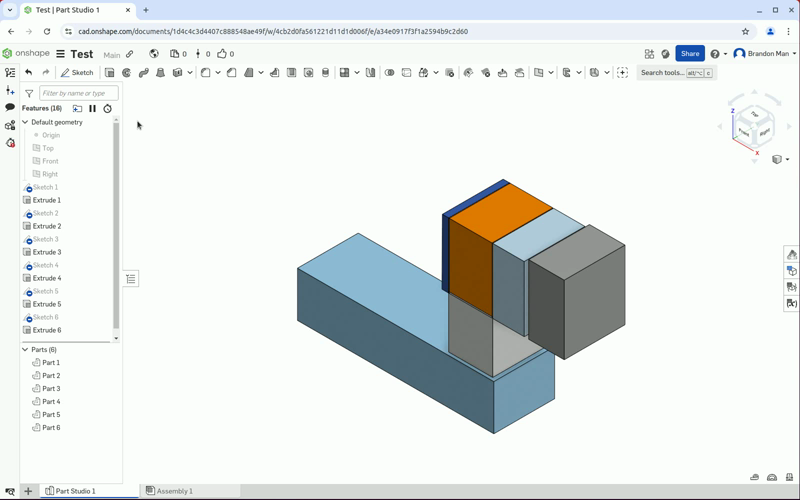
mouse_move(69, 189)
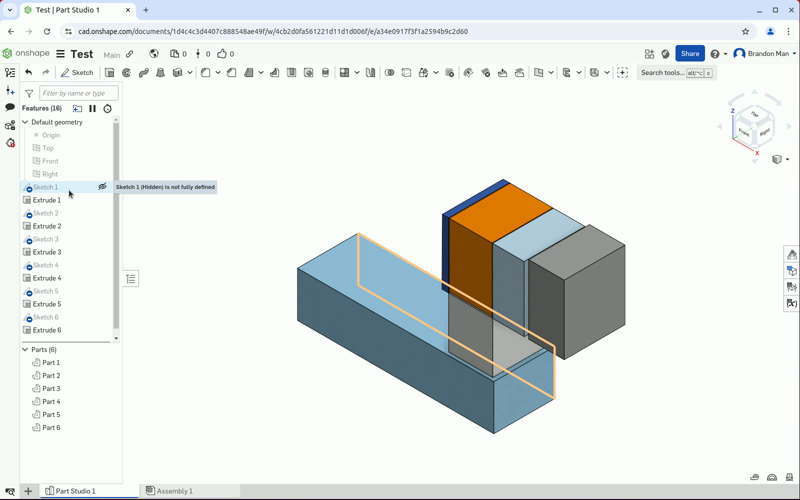
click(69, 189)